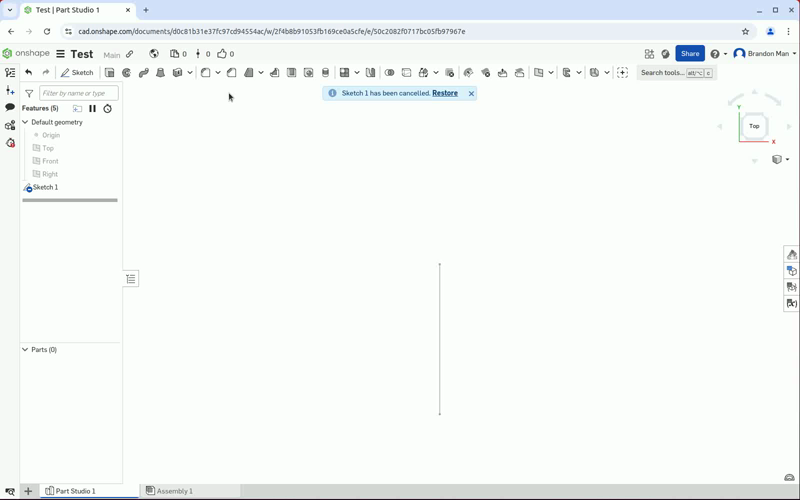
key(shift+h)
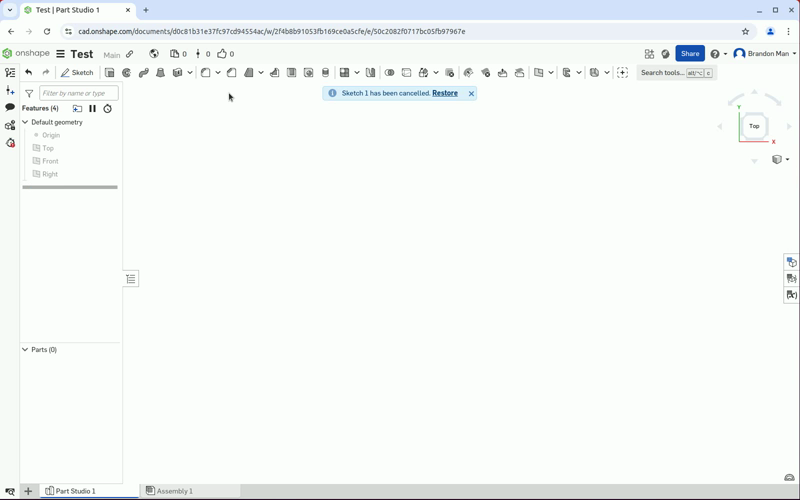
mouse_move(73, 352)
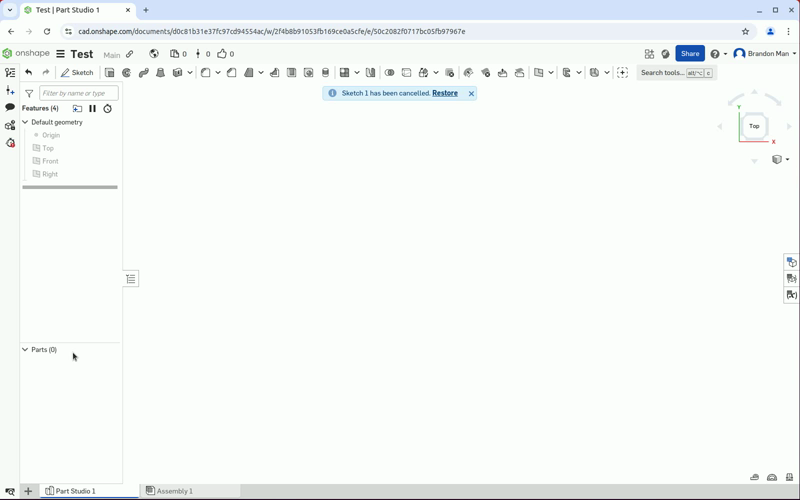
key(y)
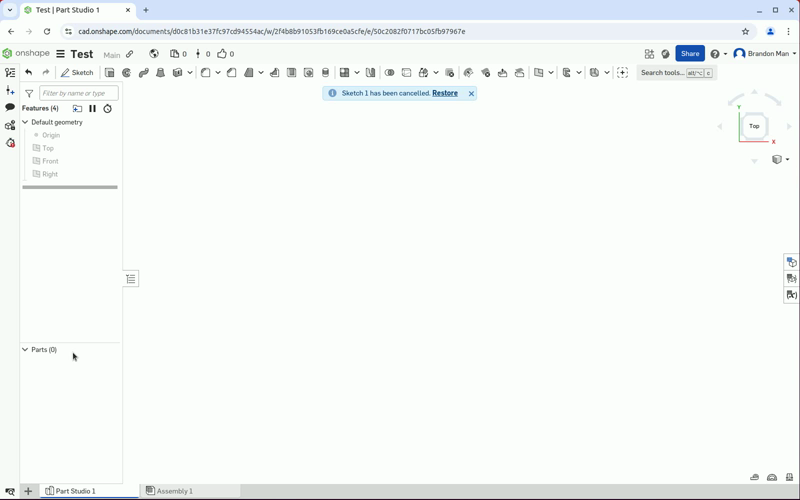
key(shift+p)
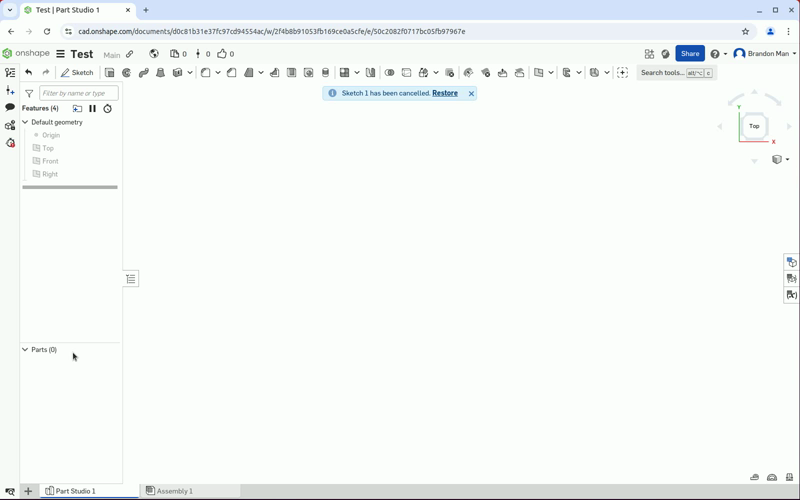
key(space)
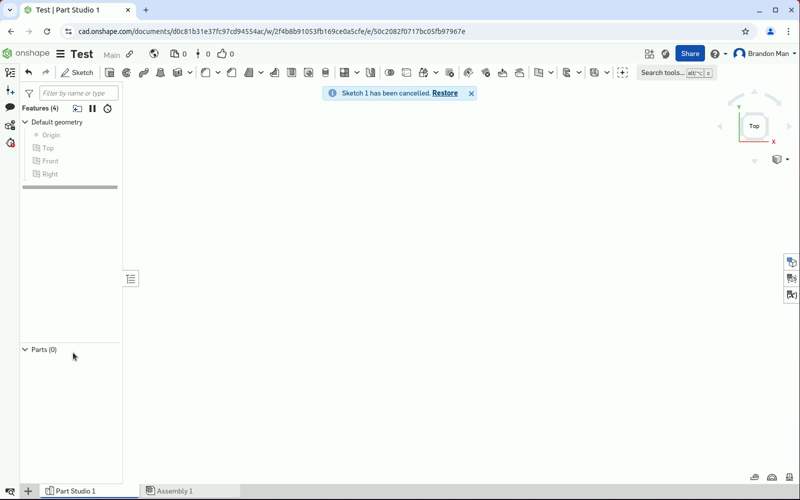
key_down(shift)
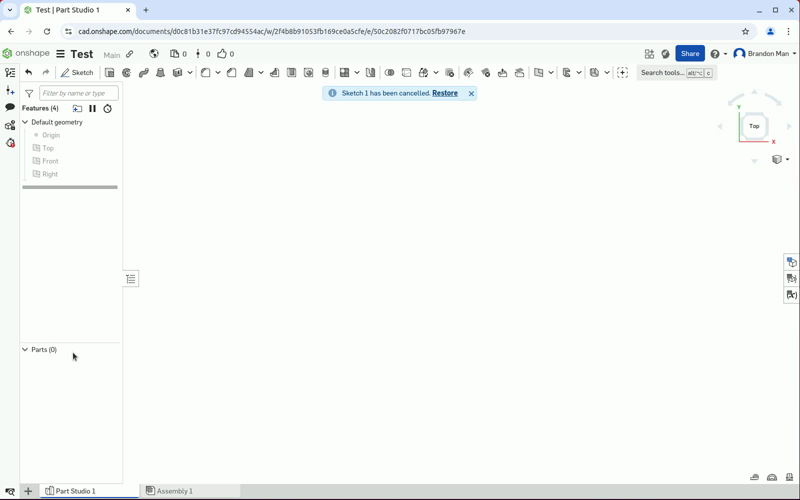
key(up)
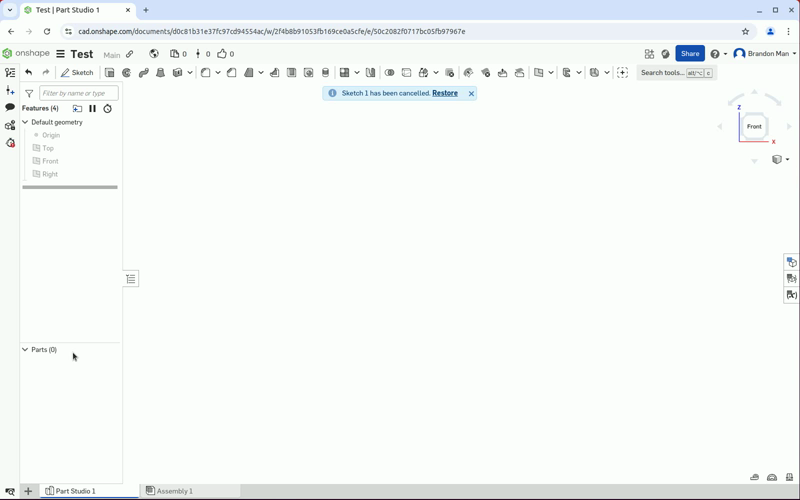
key_up(shift)
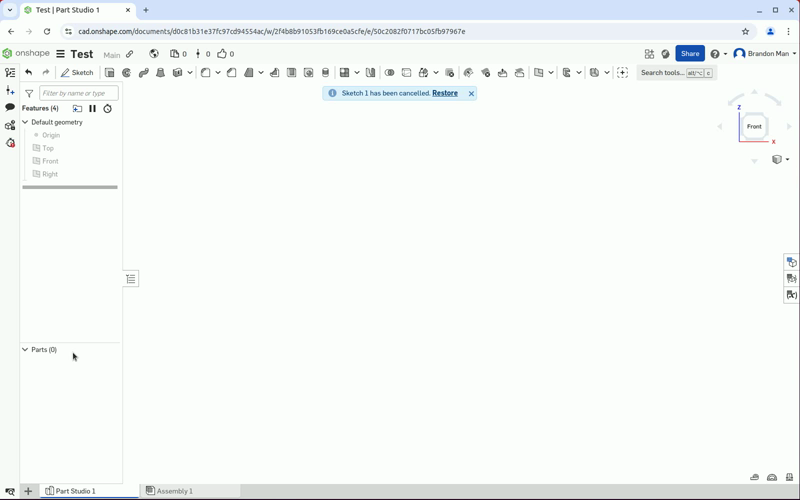
key(space)
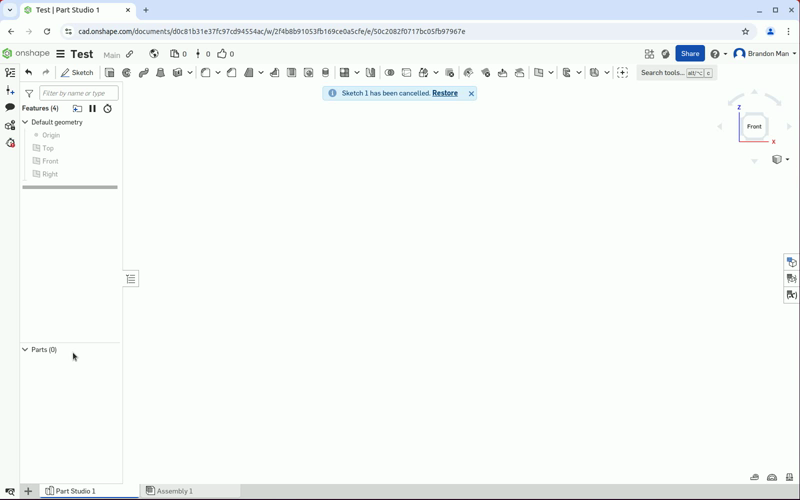
key_down(shift)
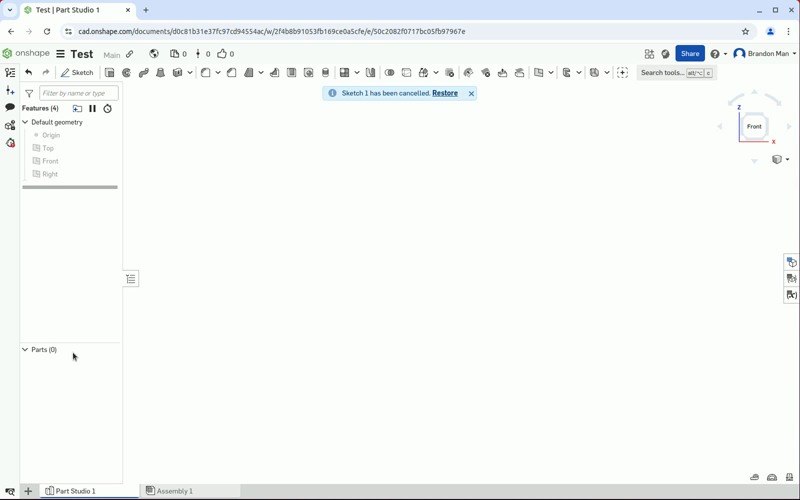
key(left)
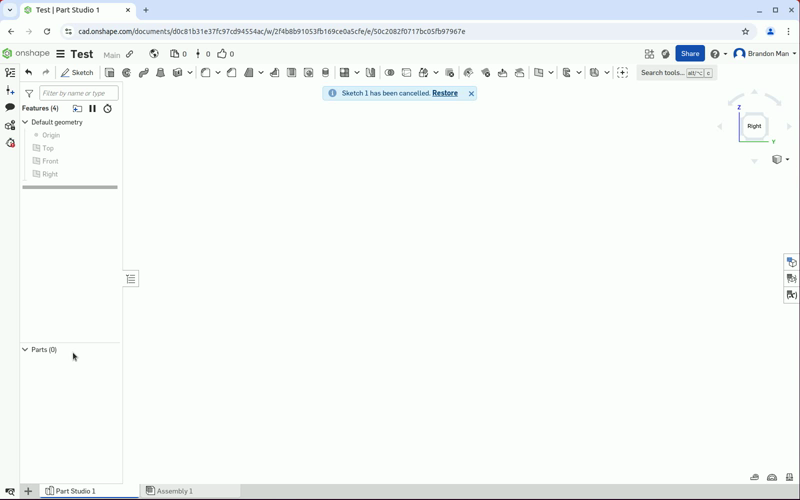
key_up(shift)
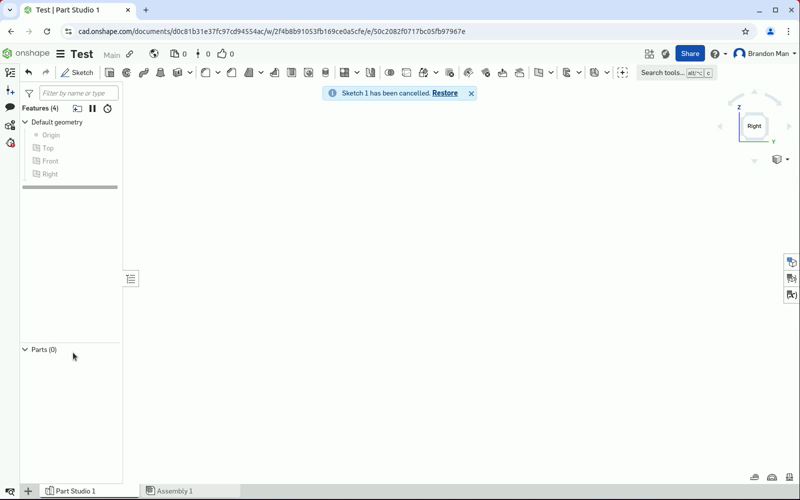
mouse_move(73, 352)
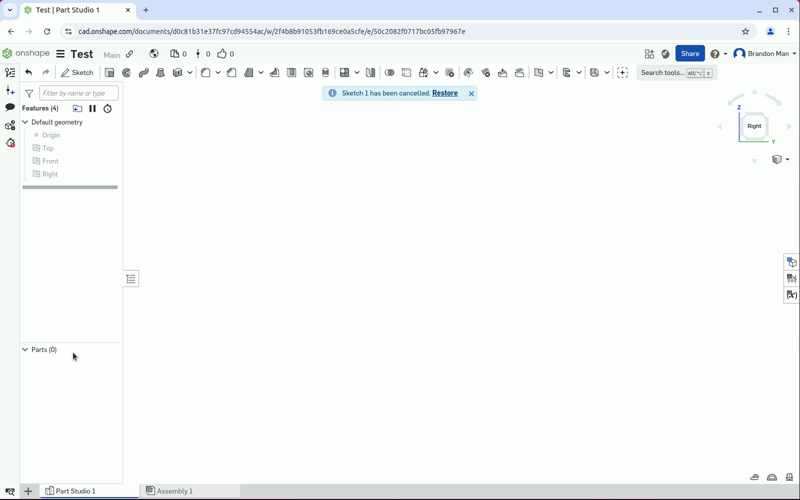
key(shift+y)
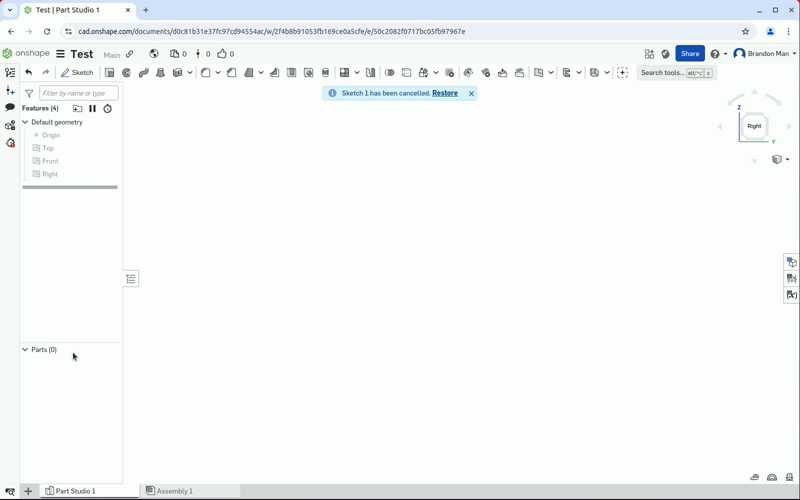
key(shift+s)
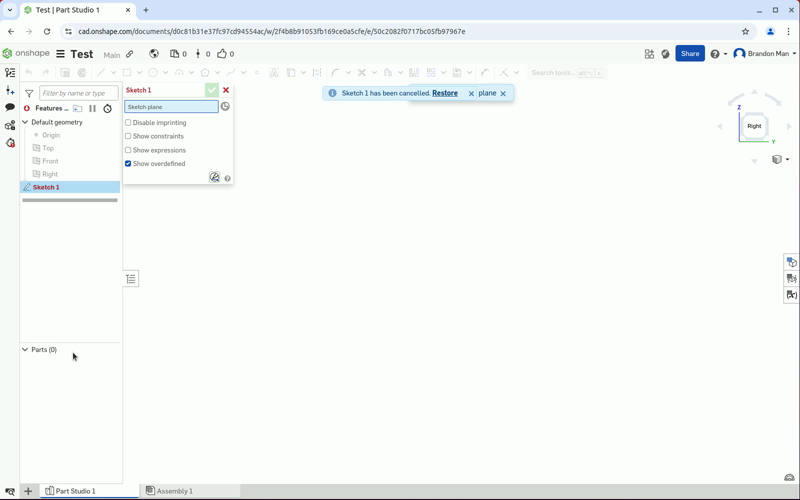
mouse_move(73, 176)
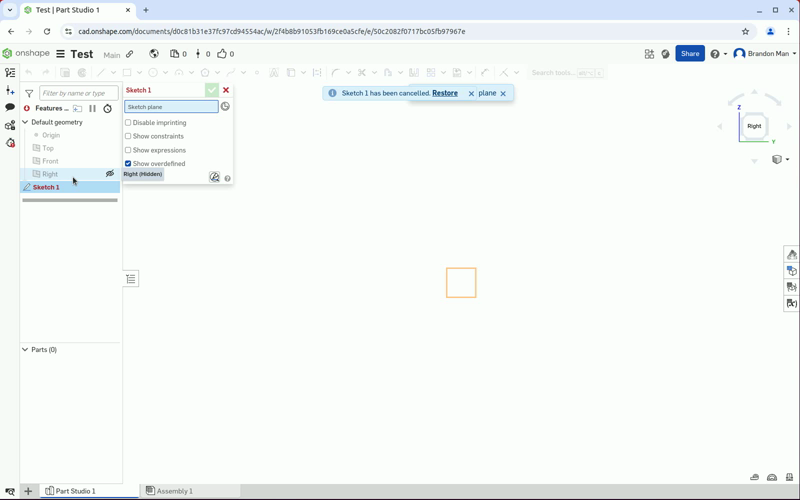
click(73, 176)
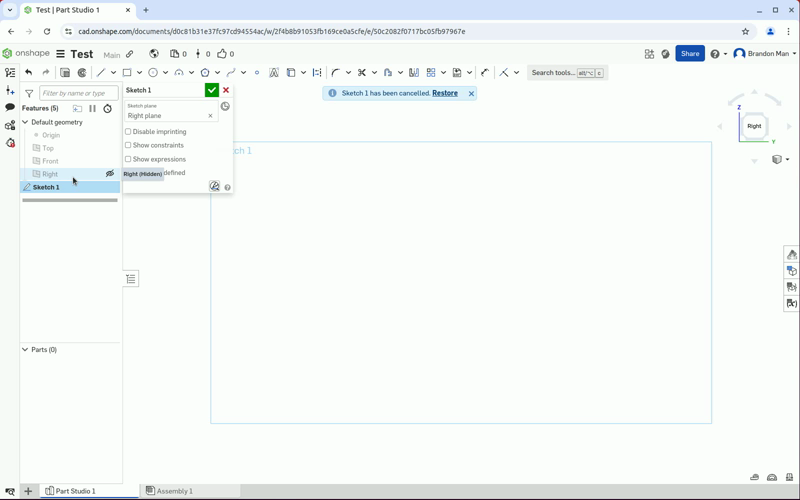
mouse_move(73, 352)
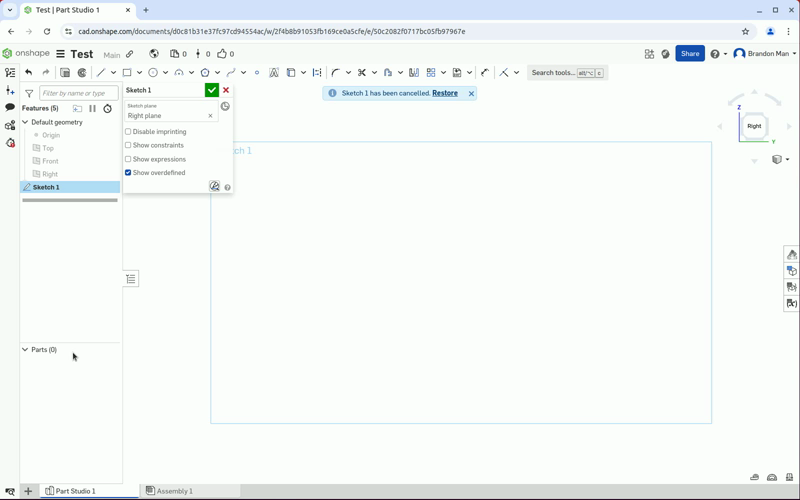
key(y)
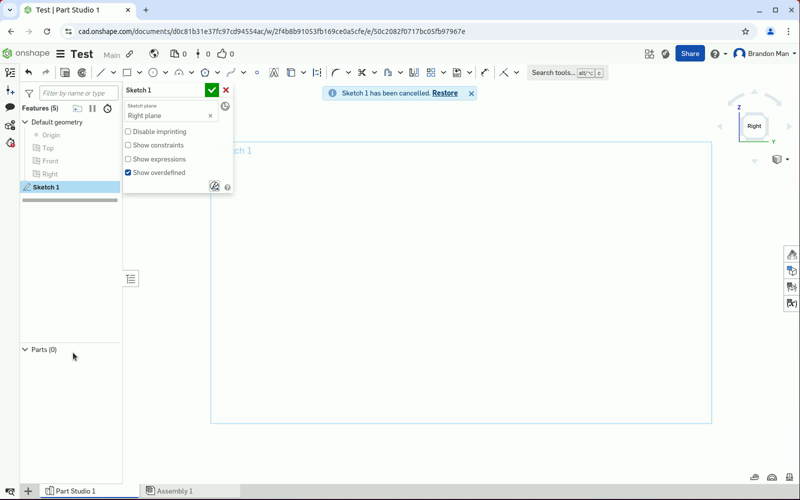
key(l)
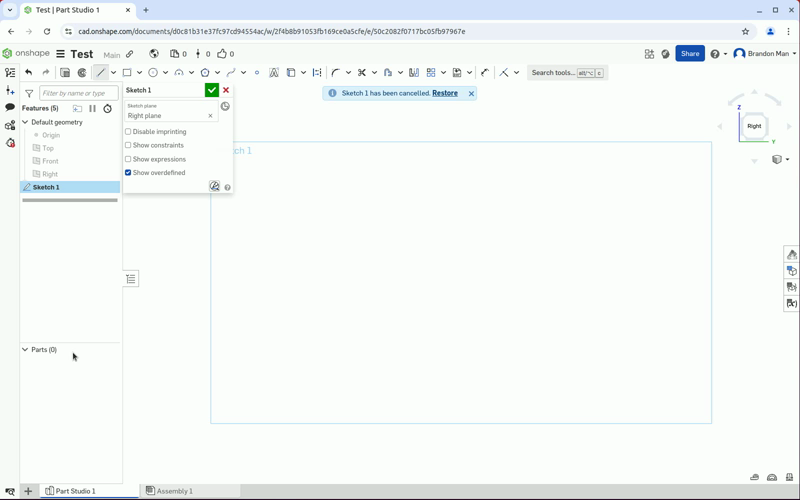
key_down(shift)
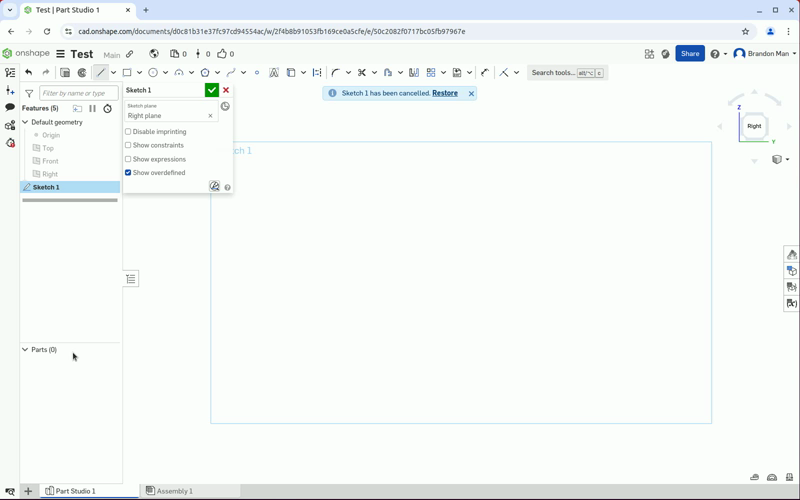
mouse_move(460, 260)
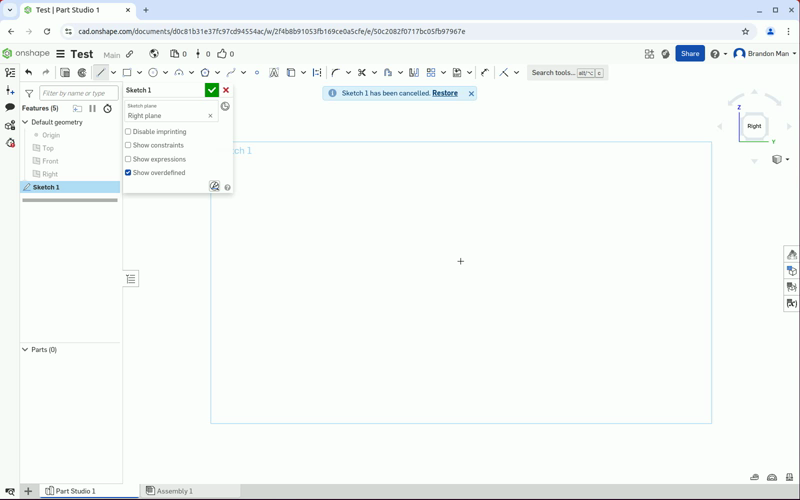
click(460, 260)
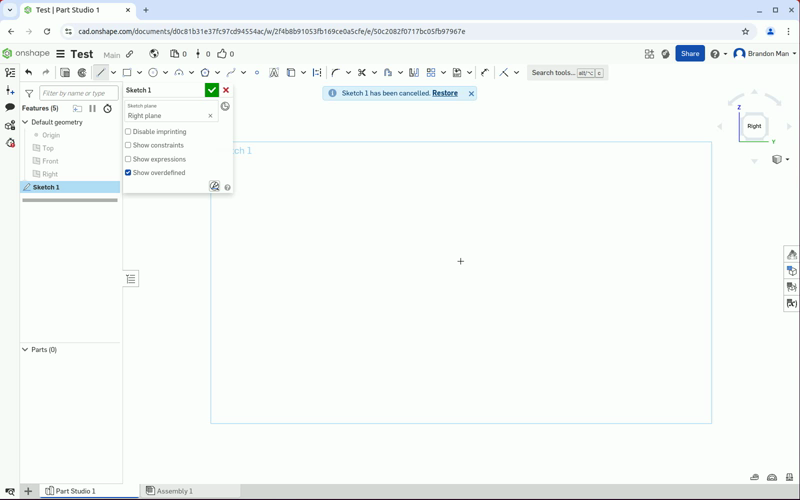
key_up(shift)
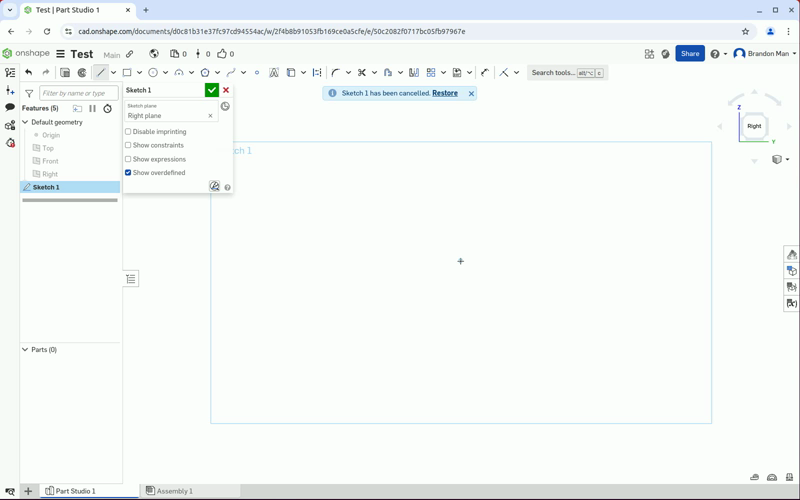
key_down(shift)
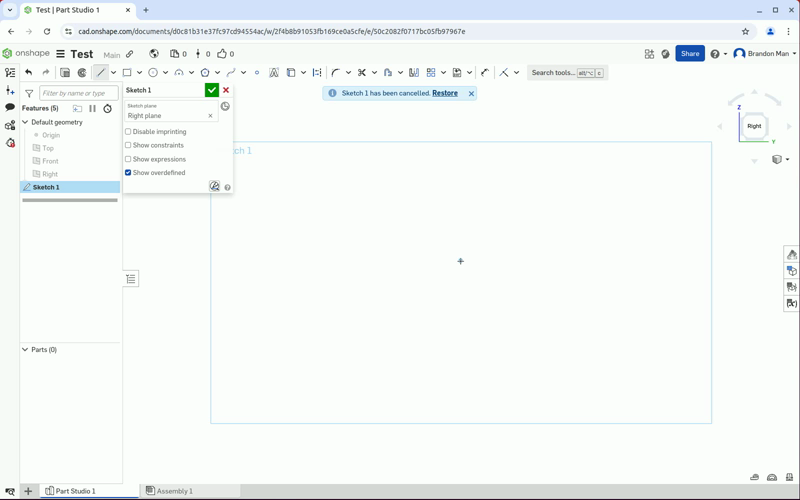
mouse_move(490, 260)
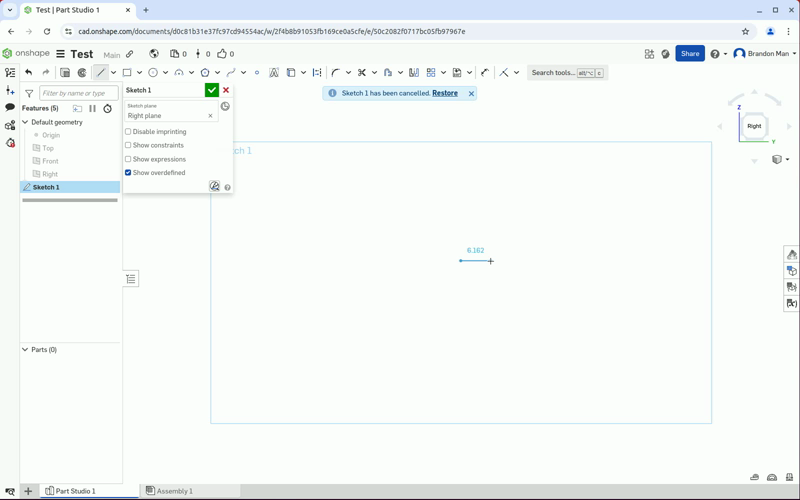
mouse_move(489, 260)
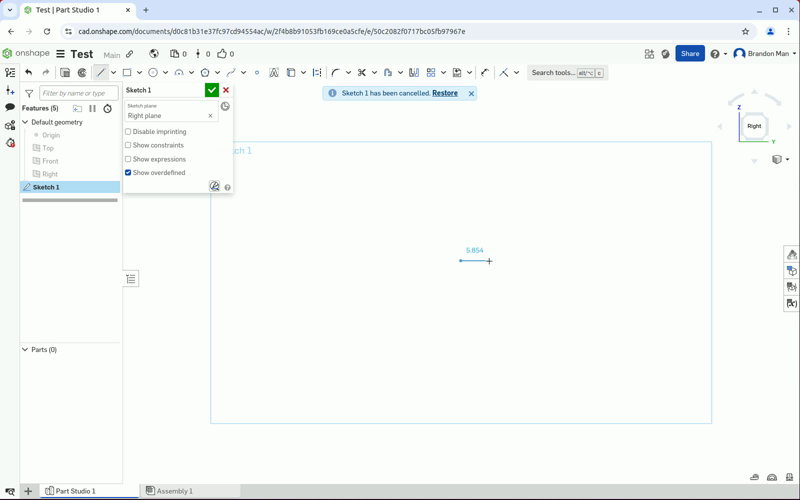
click(489, 260)
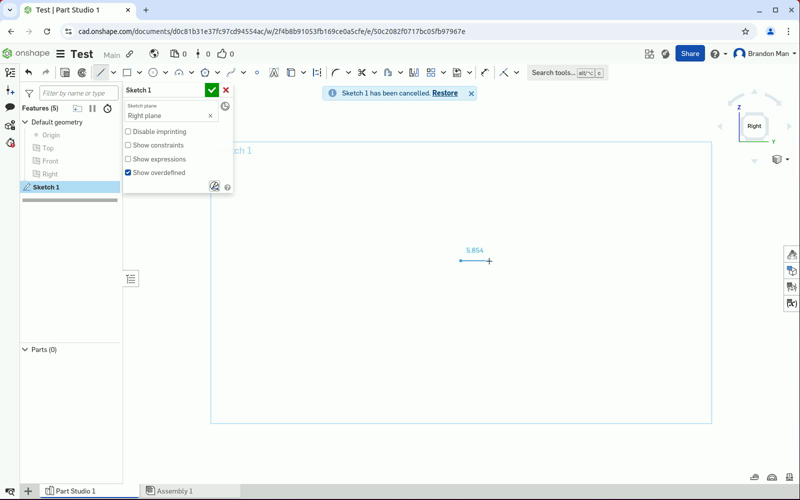
key_up(shift)
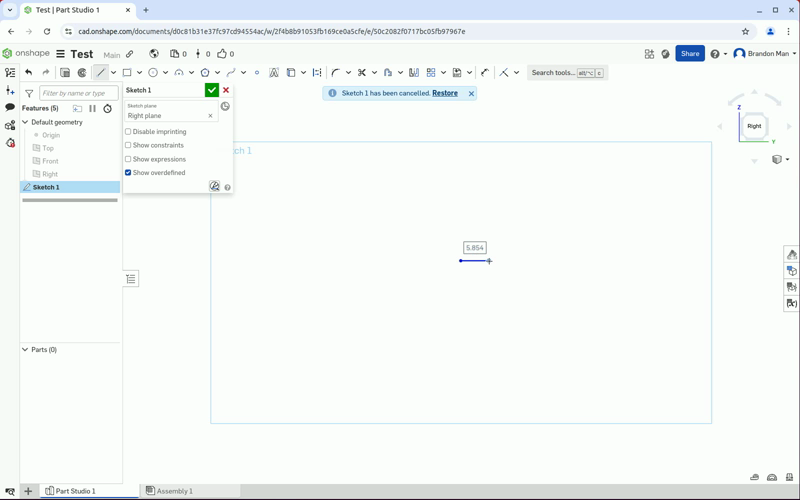
key_down(shift)
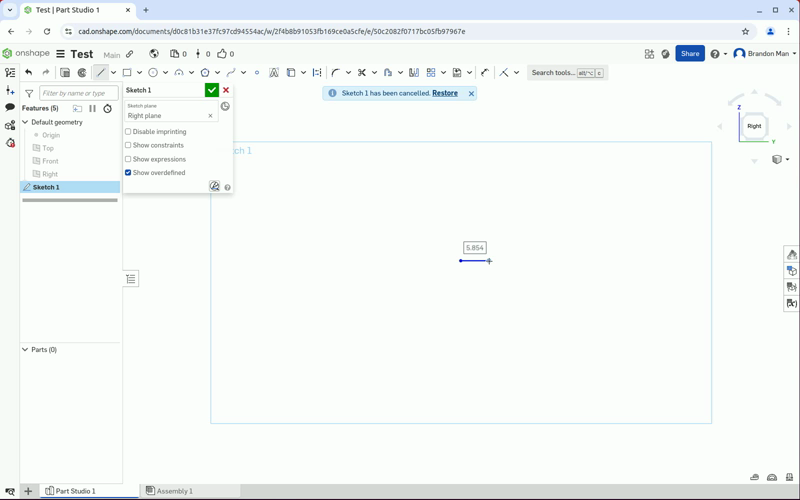
mouse_move(519, 260)
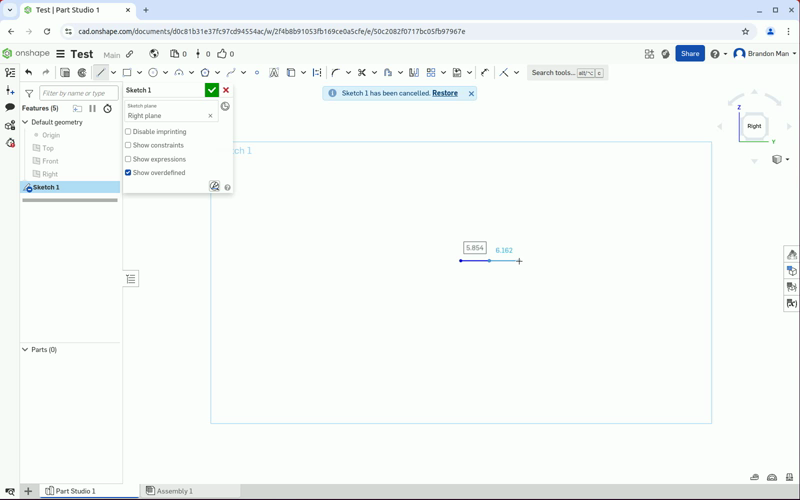
mouse_move(489, 237)
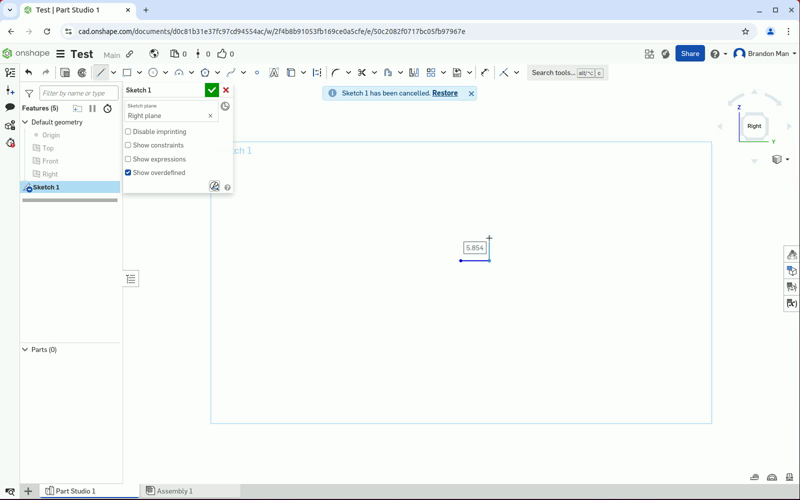
click(489, 237)
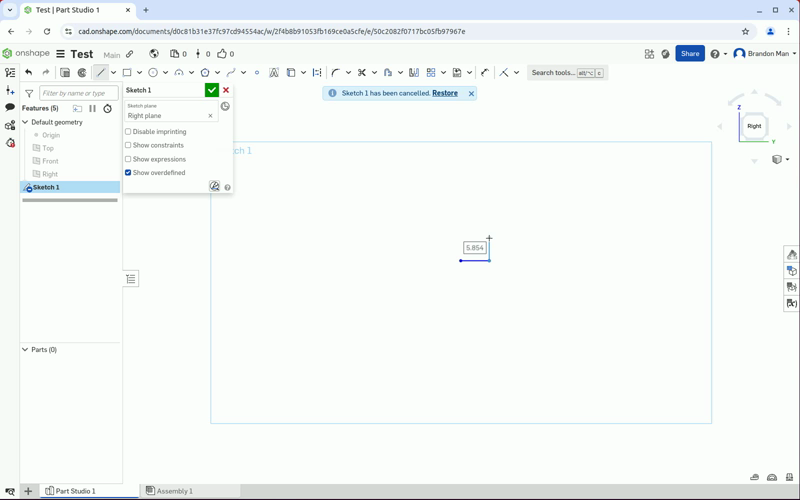
key_up(shift)
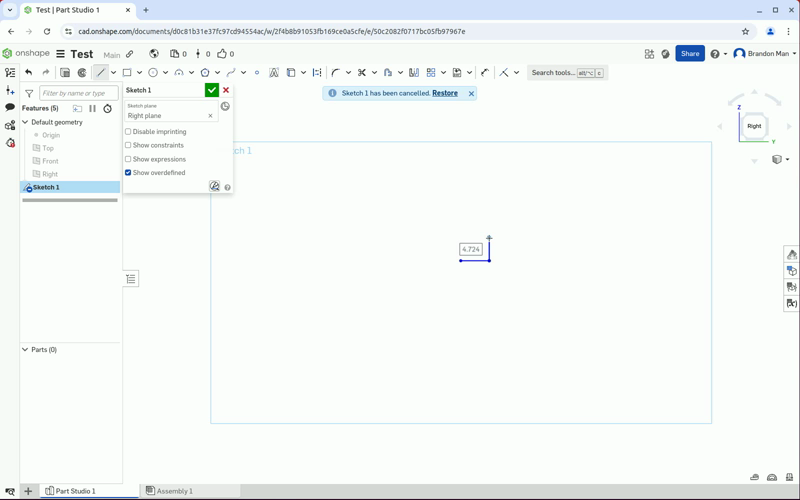
key_down(shift)
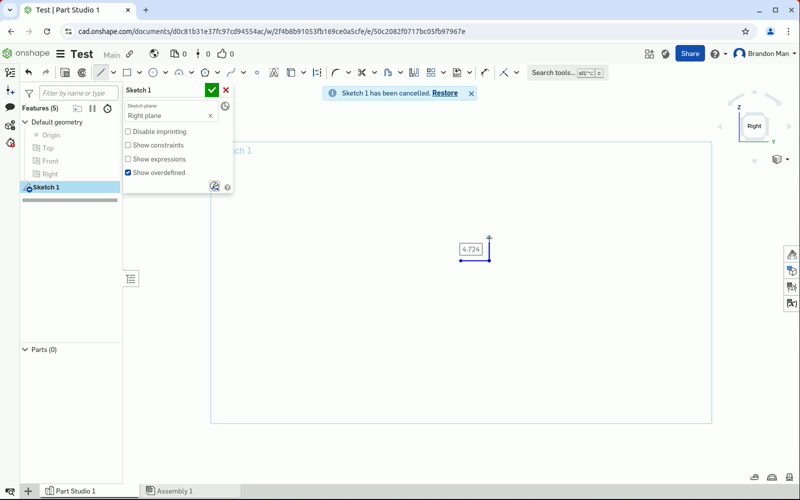
mouse_move(519, 237)
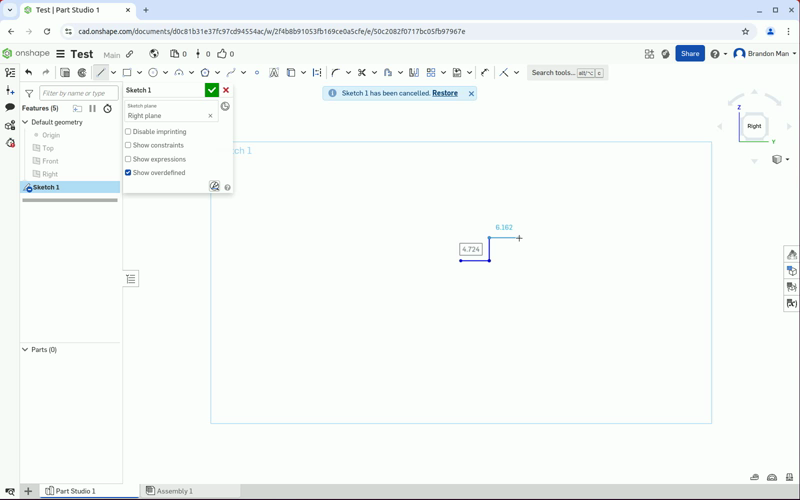
mouse_move(516, 237)
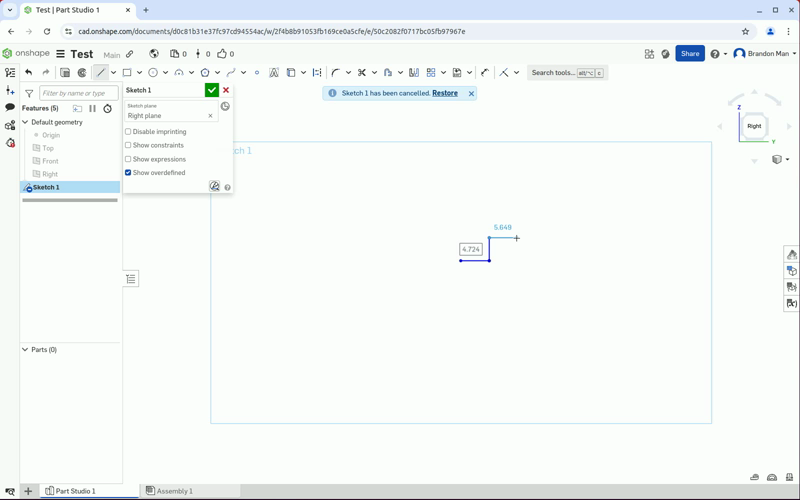
click(516, 237)
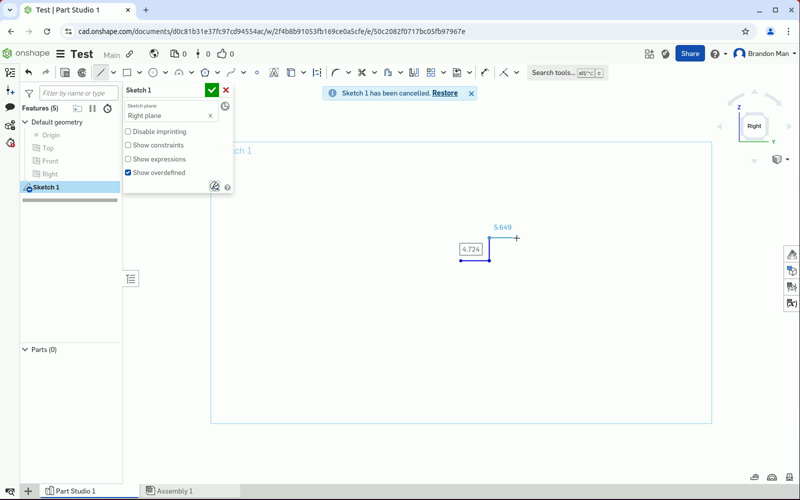
key_up(shift)
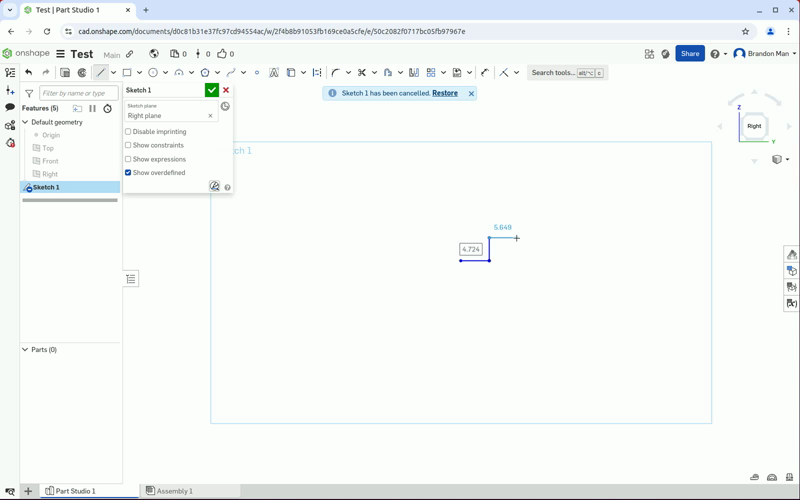
key_down(shift)
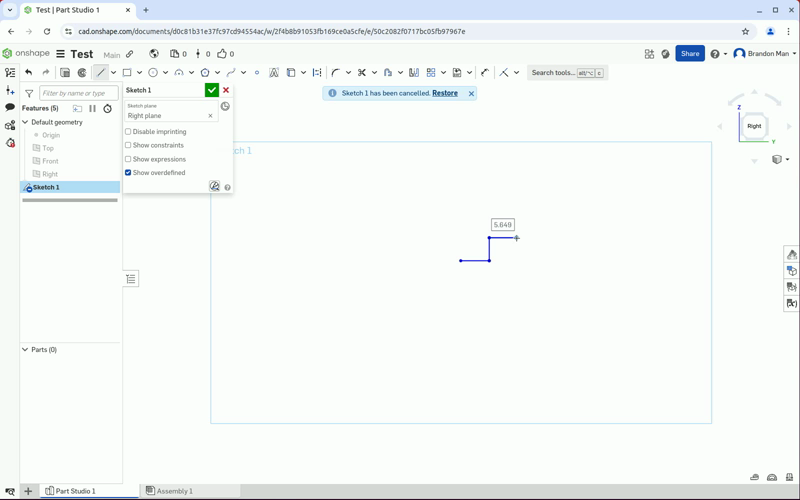
mouse_move(546, 237)
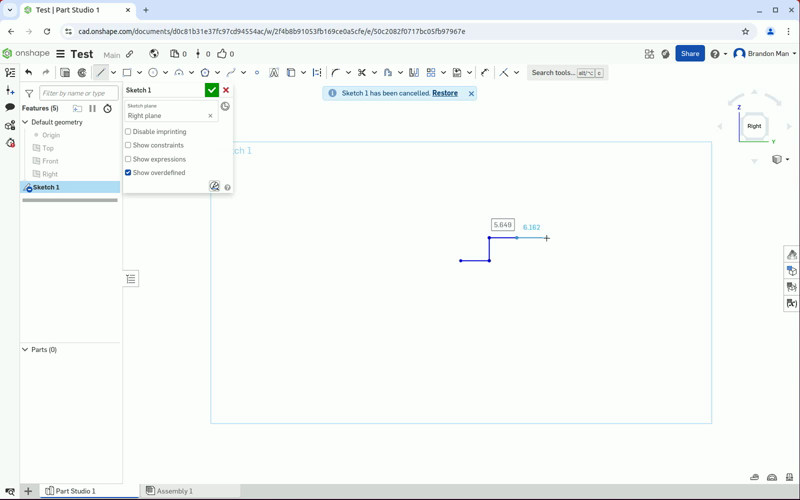
mouse_move(516, 226)
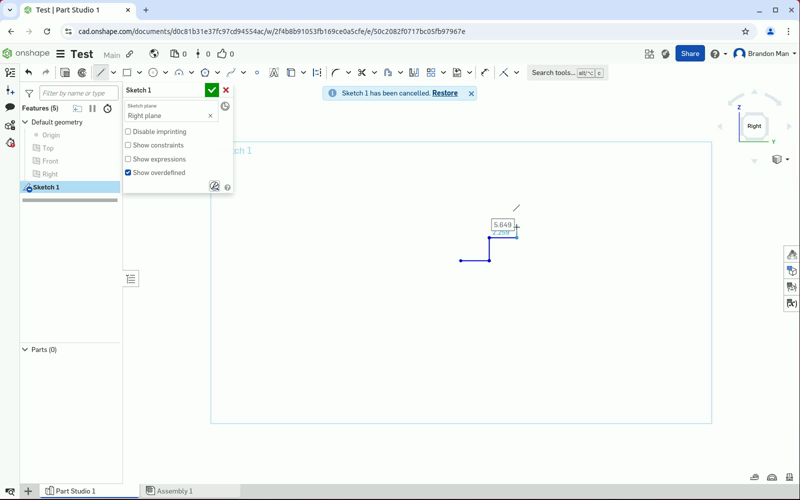
click(516, 226)
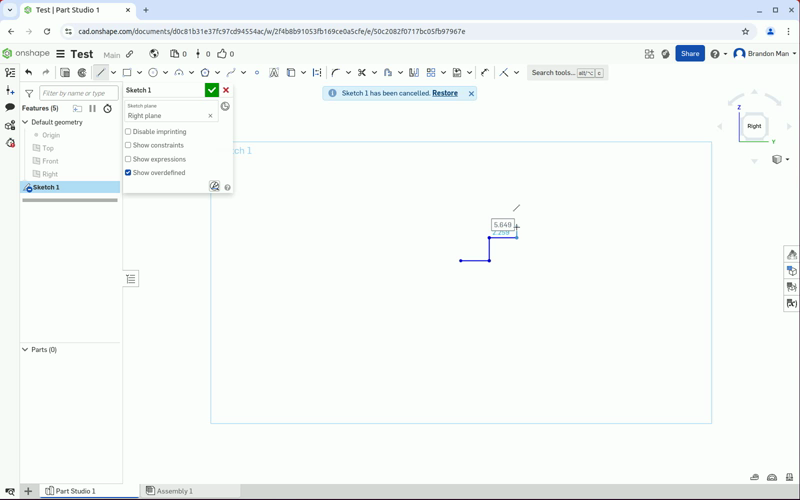
key_up(shift)
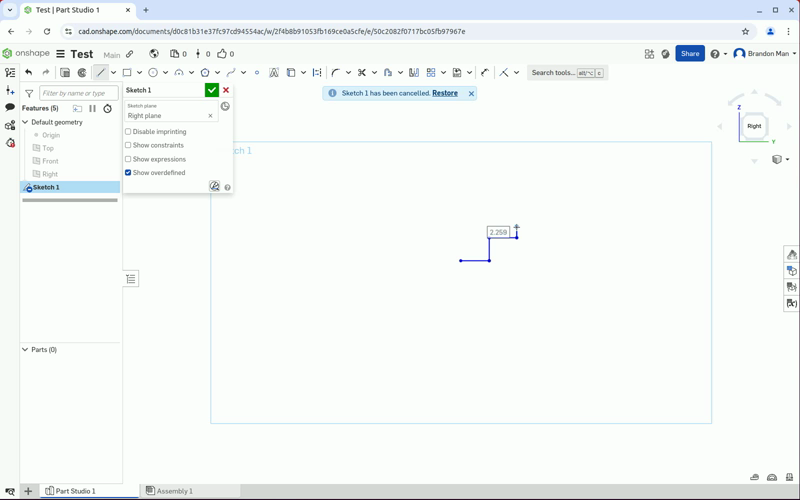
key_down(shift)
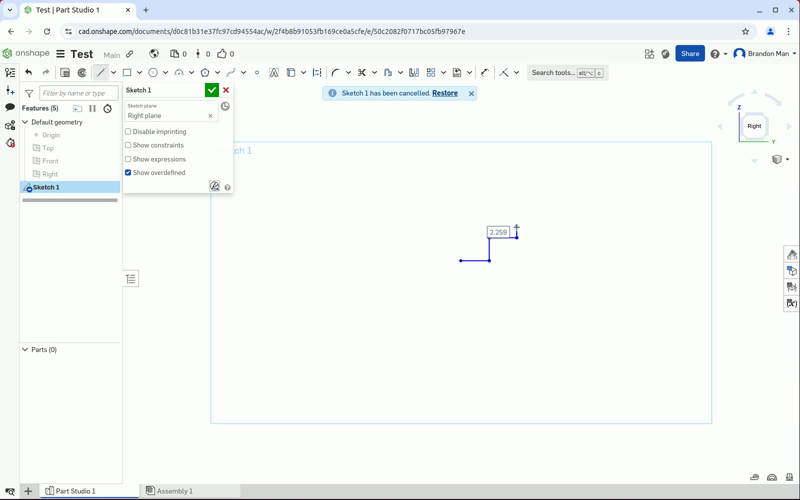
mouse_move(546, 226)
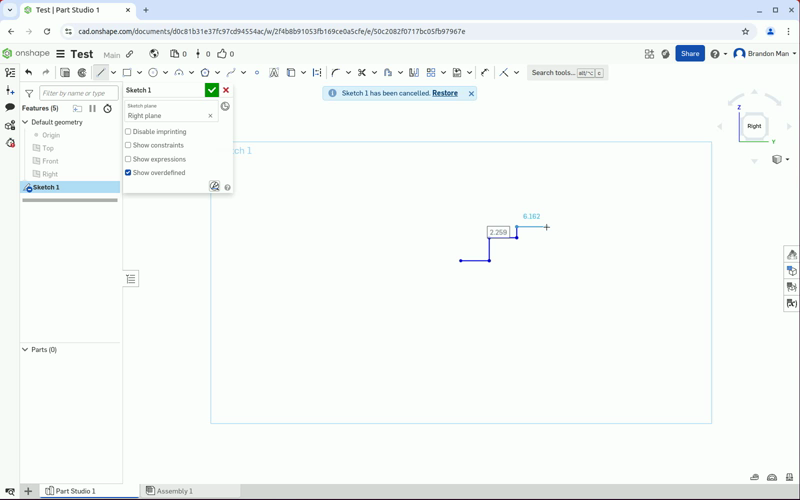
mouse_move(470, 226)
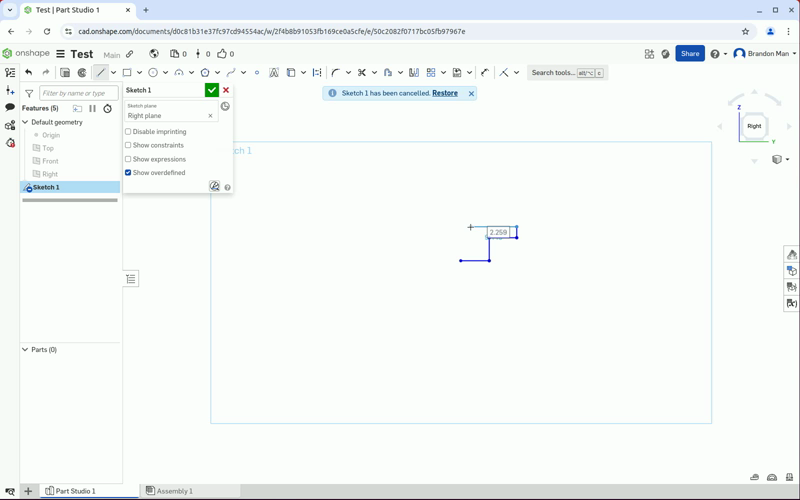
click(470, 226)
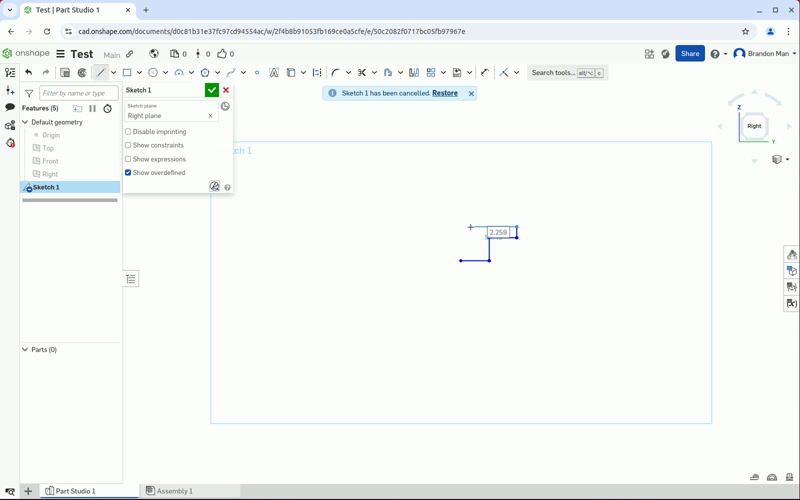
key_up(shift)
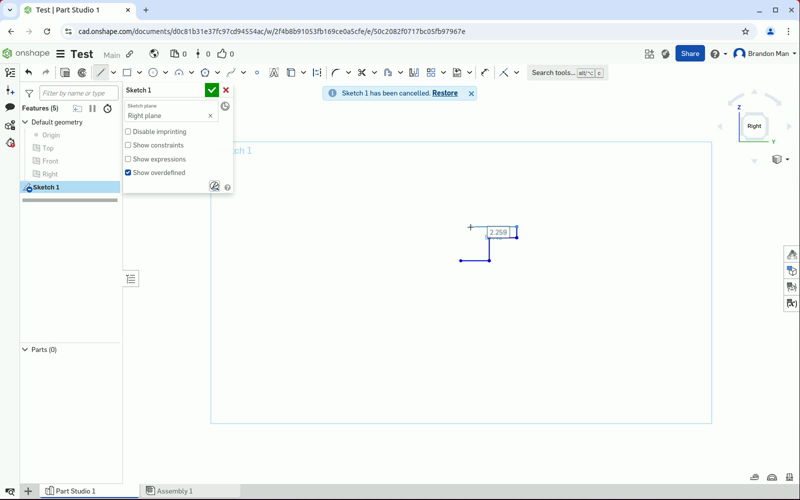
key_down(shift)
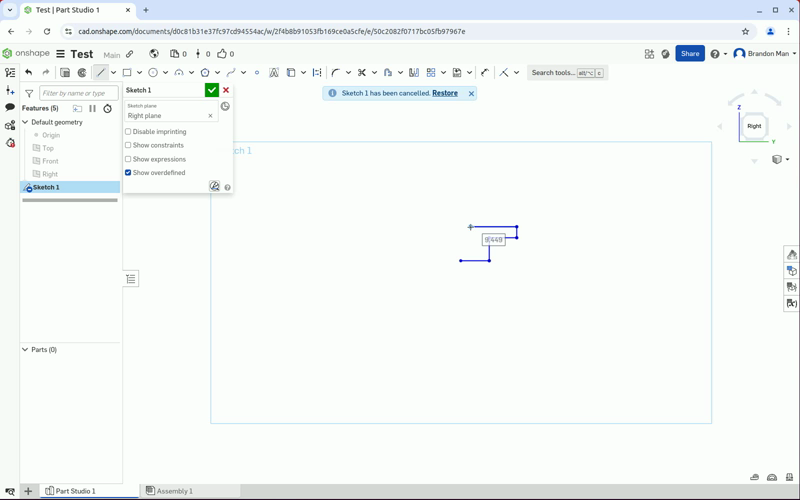
mouse_move(500, 226)
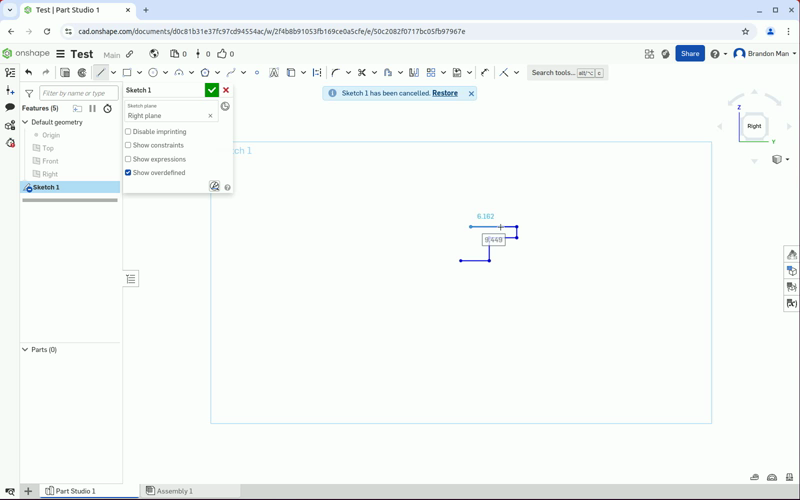
mouse_move(467, 226)
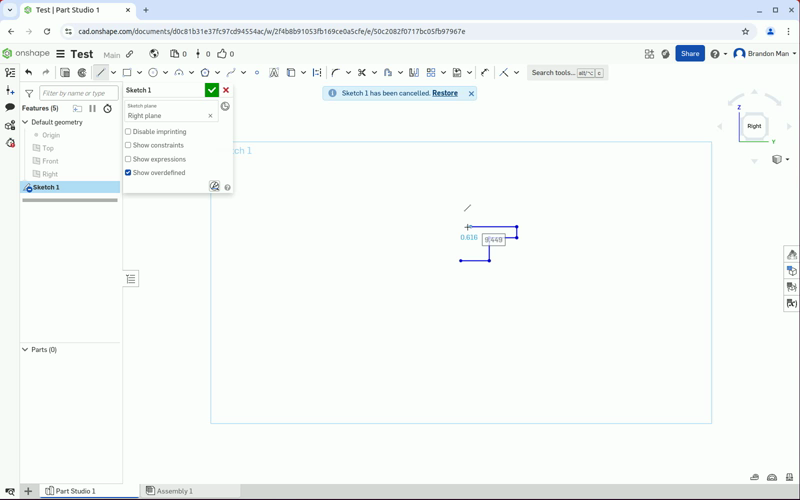
scroll(6)
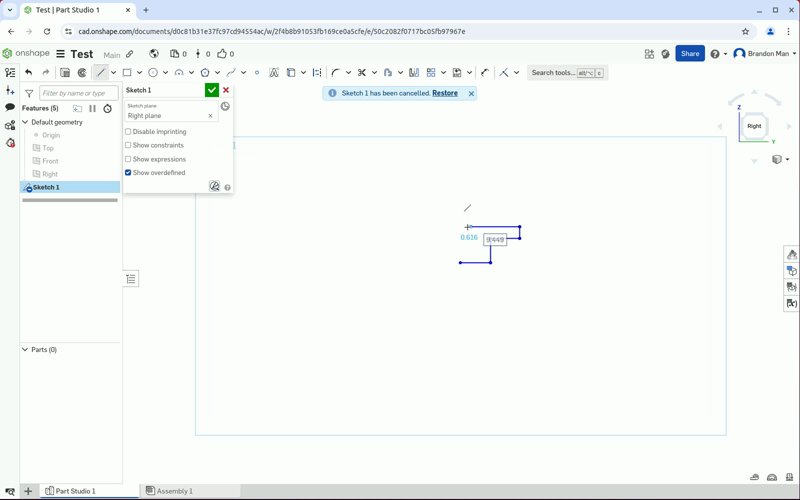
scroll(6)
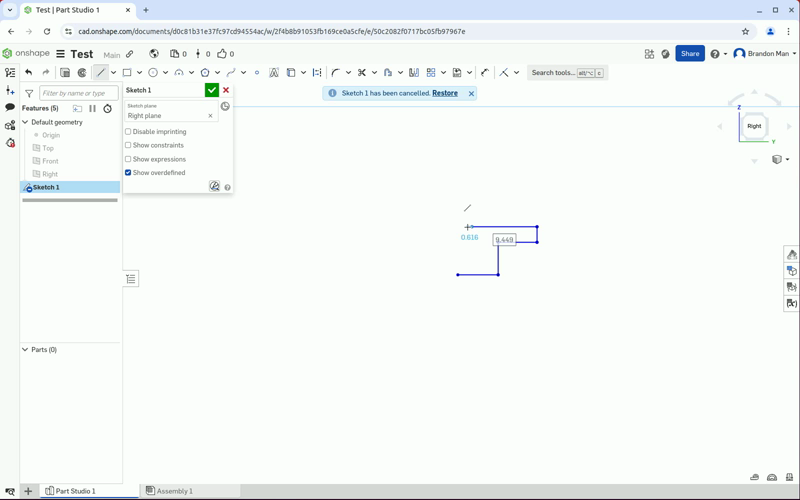
scroll(6)
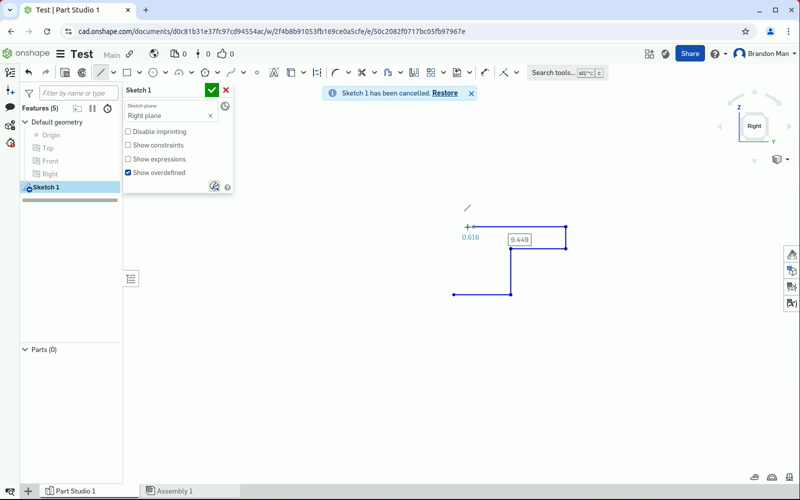
scroll(6)
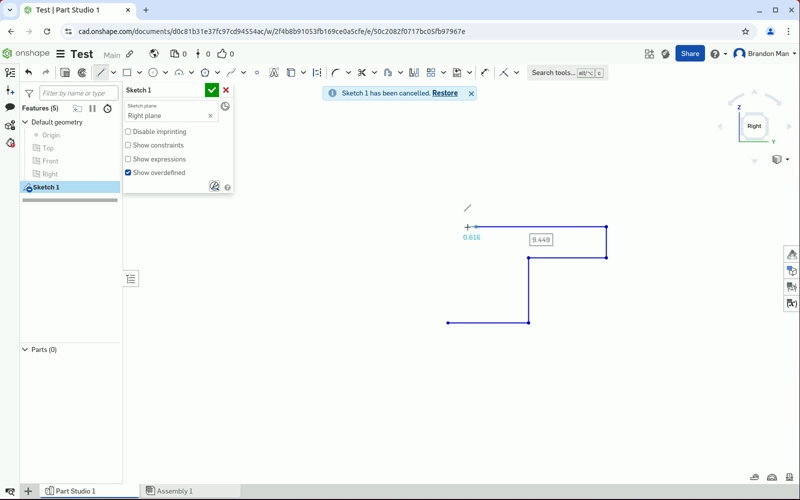
scroll(6)
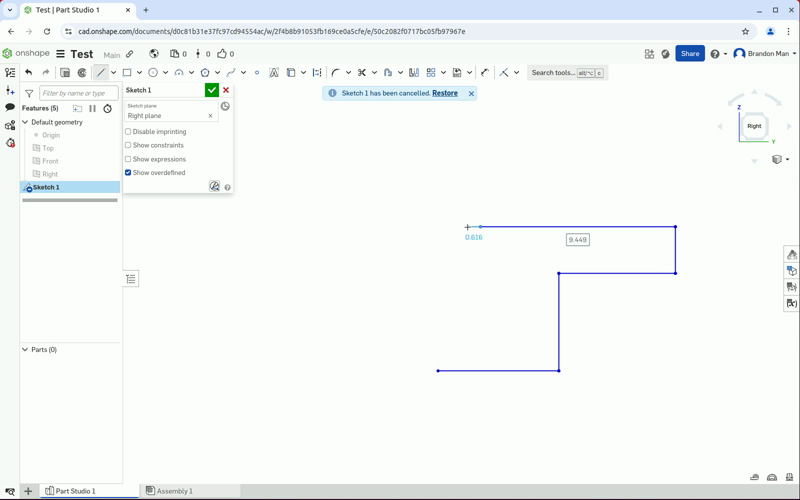
scroll(6)
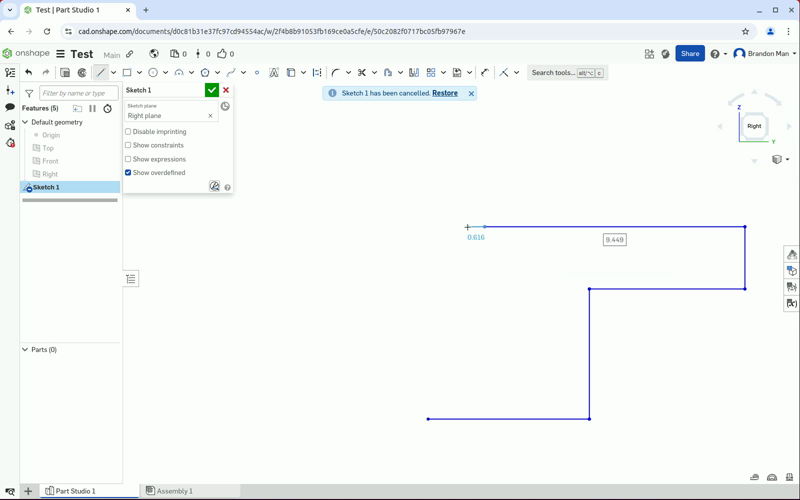
scroll(6)
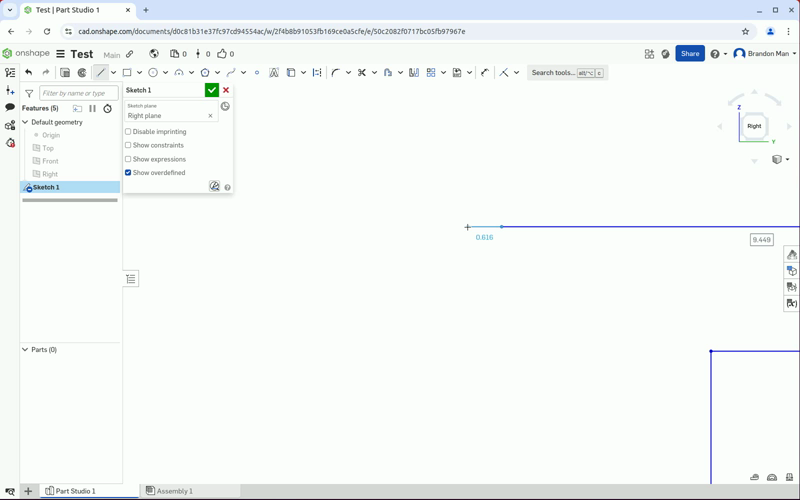
click(467, 226)
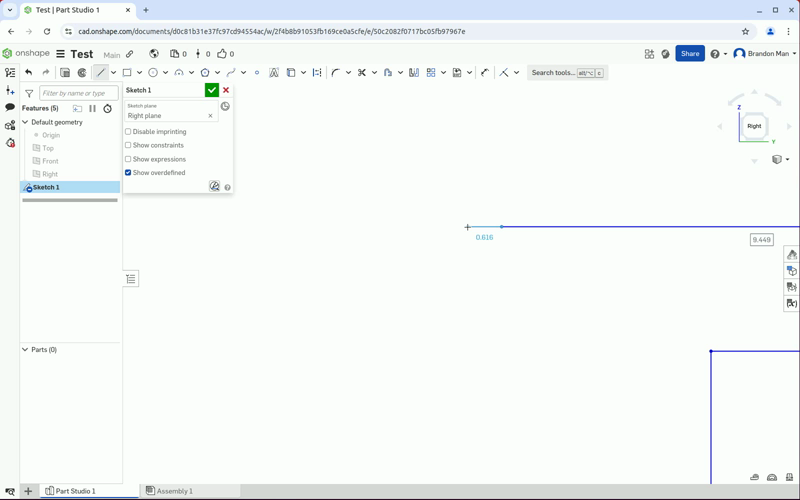
scroll(-6)
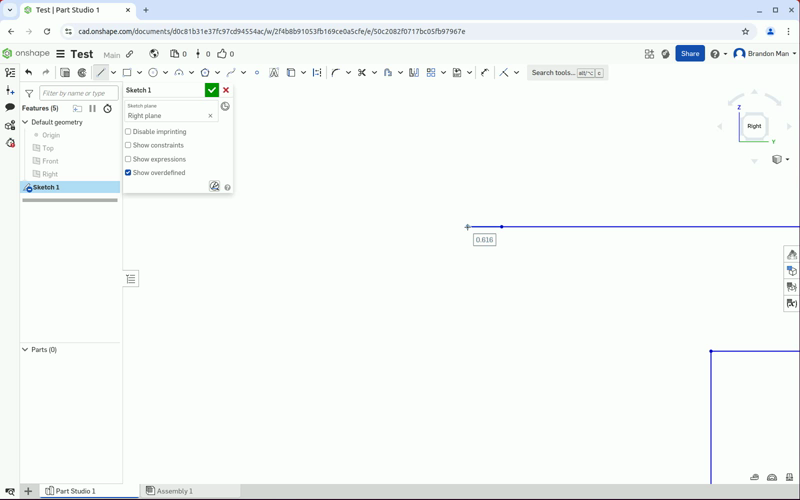
scroll(-6)
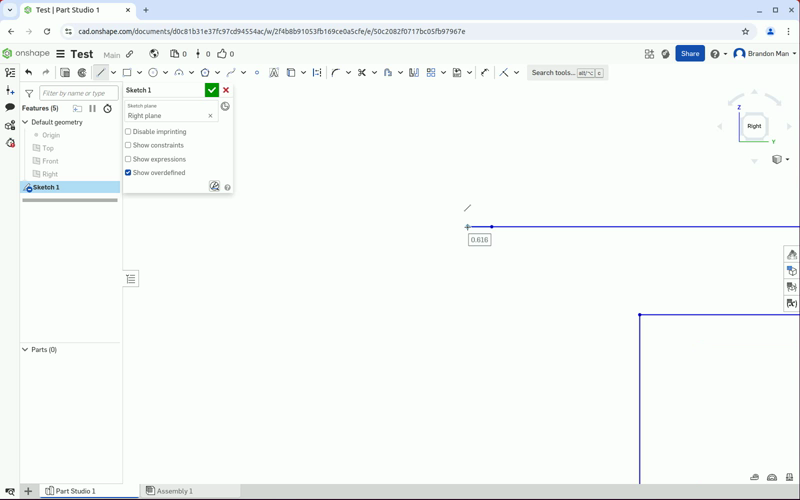
scroll(-6)
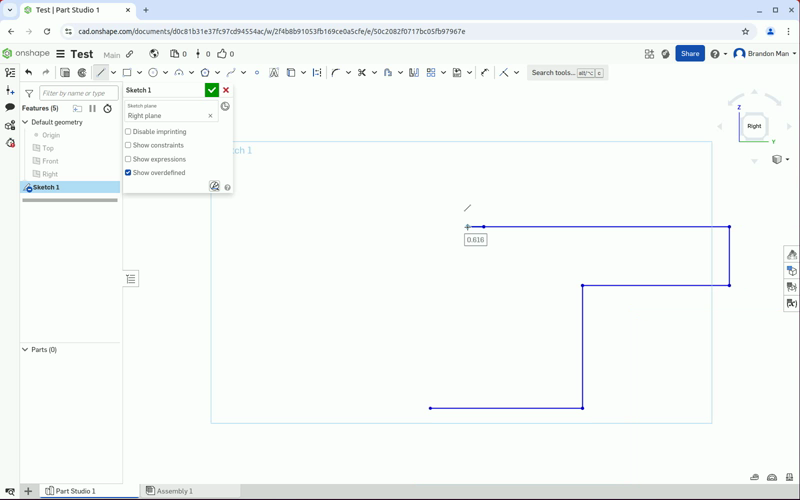
scroll(-6)
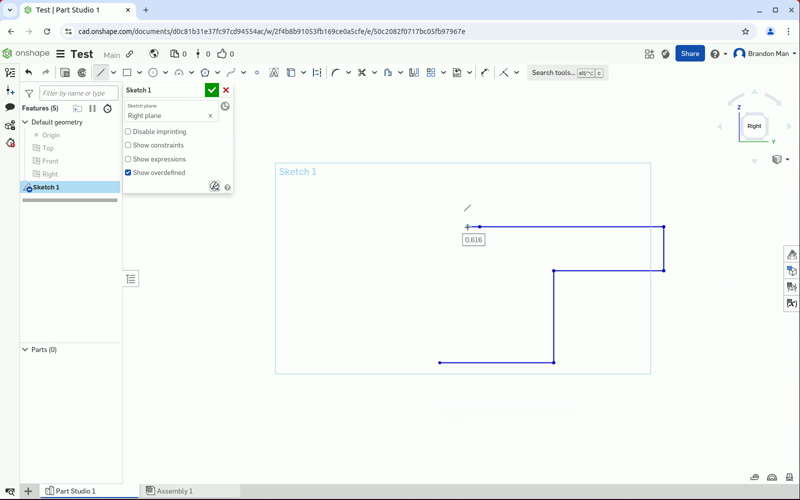
scroll(-6)
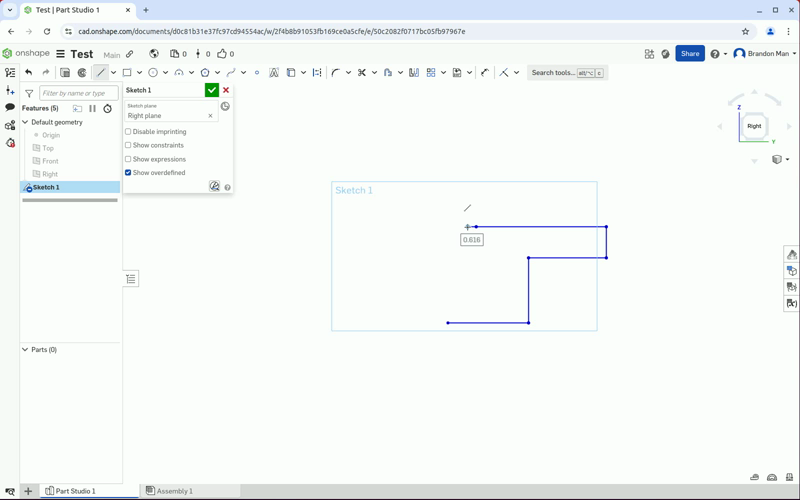
scroll(-6)
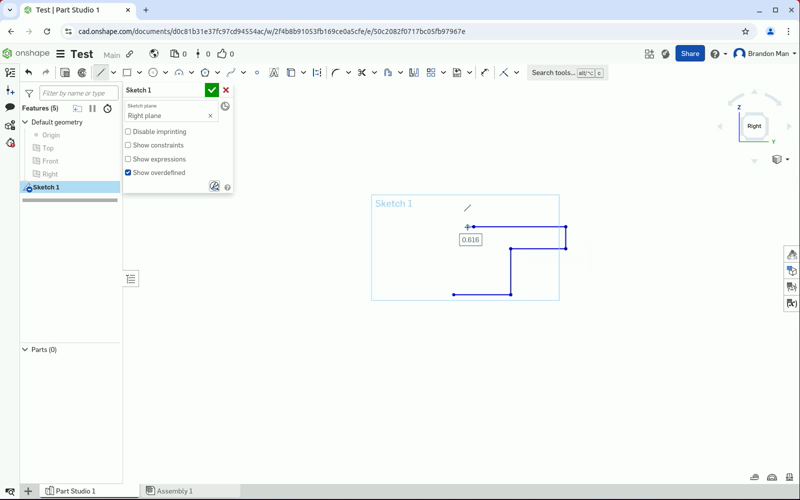
scroll(-6)
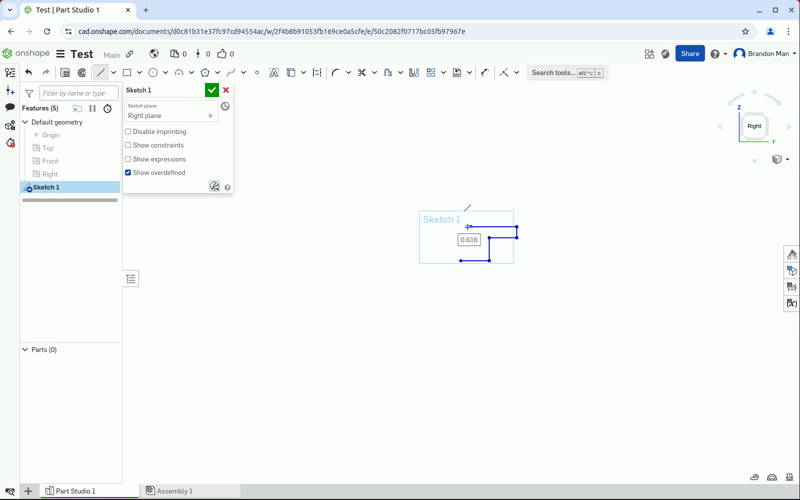
key_up(shift)
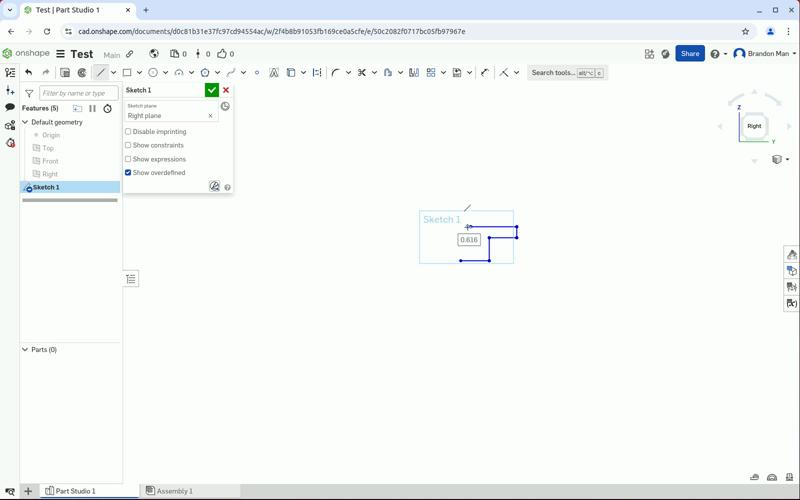
key_down(shift)
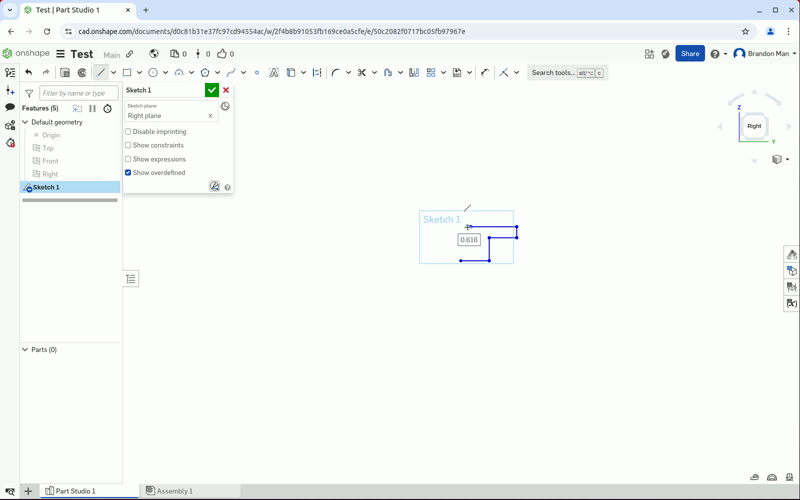
mouse_move(497, 226)
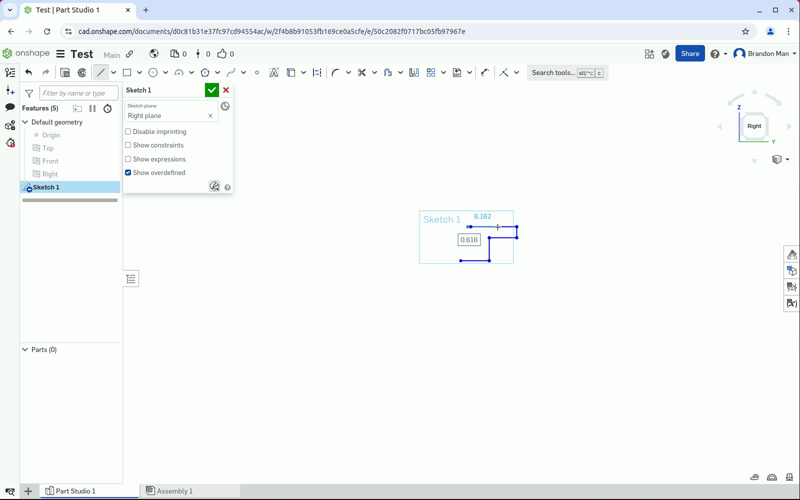
mouse_move(460, 226)
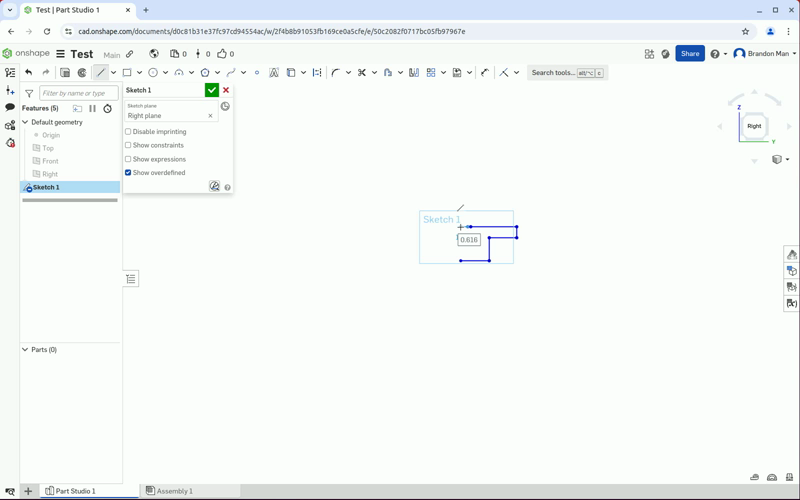
scroll(6)
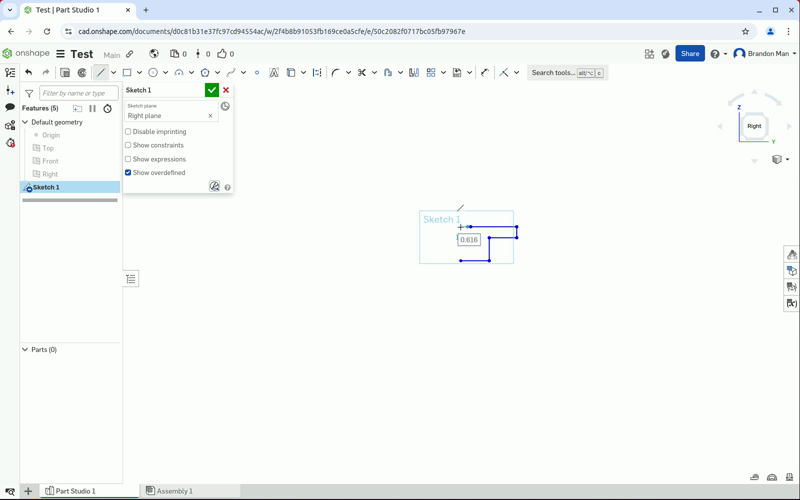
scroll(6)
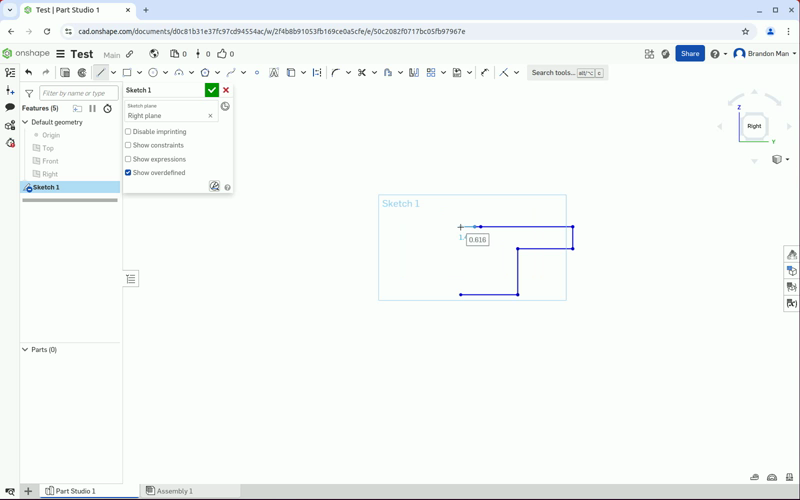
scroll(6)
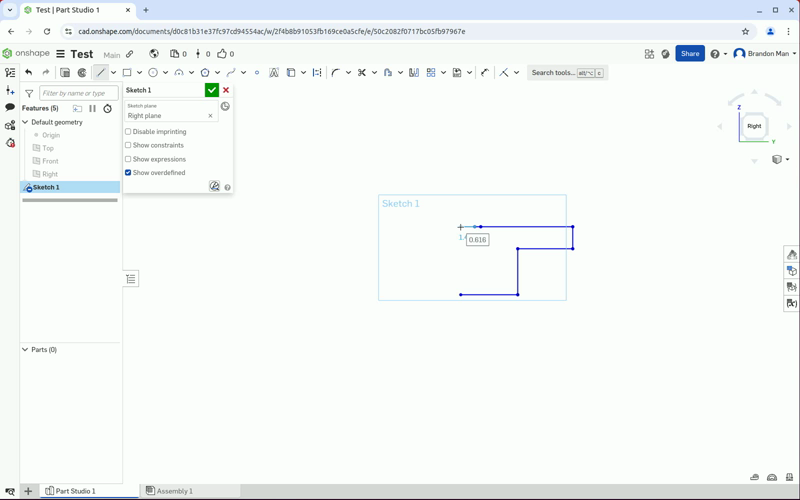
scroll(6)
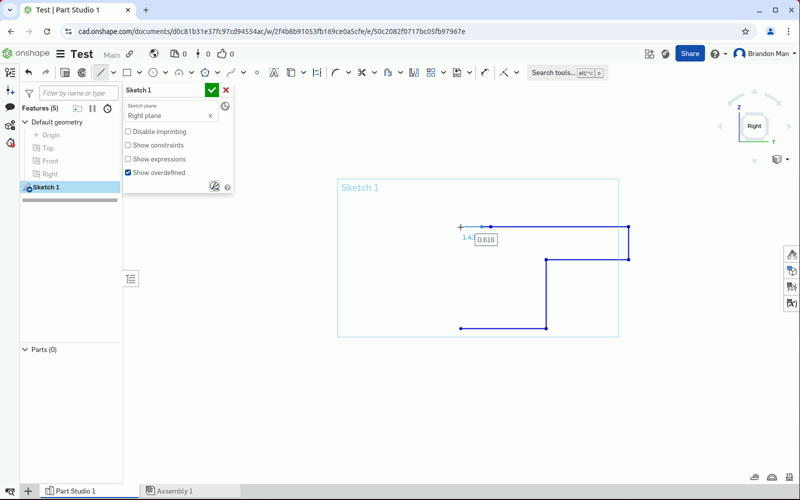
scroll(6)
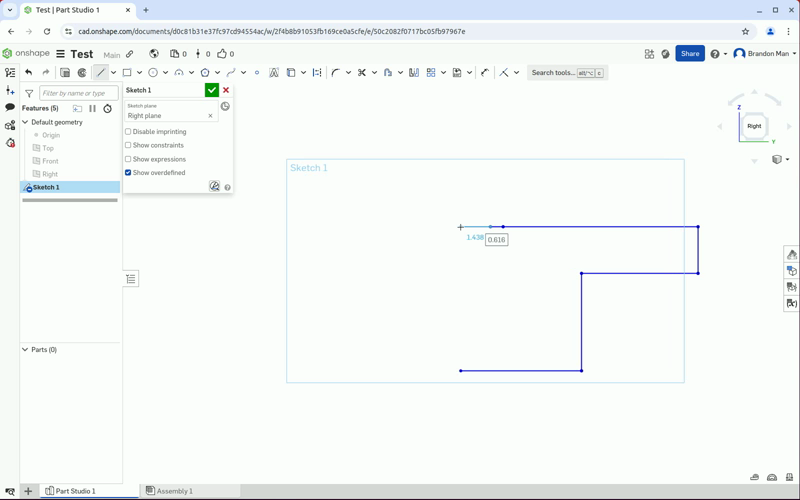
scroll(6)
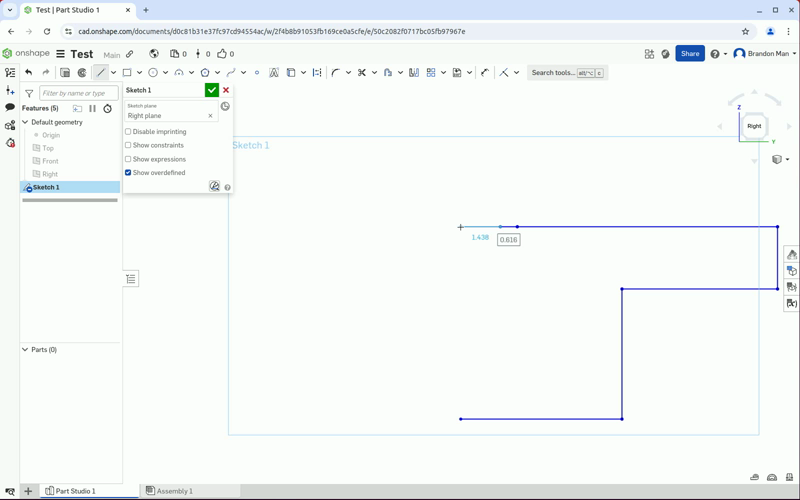
scroll(6)
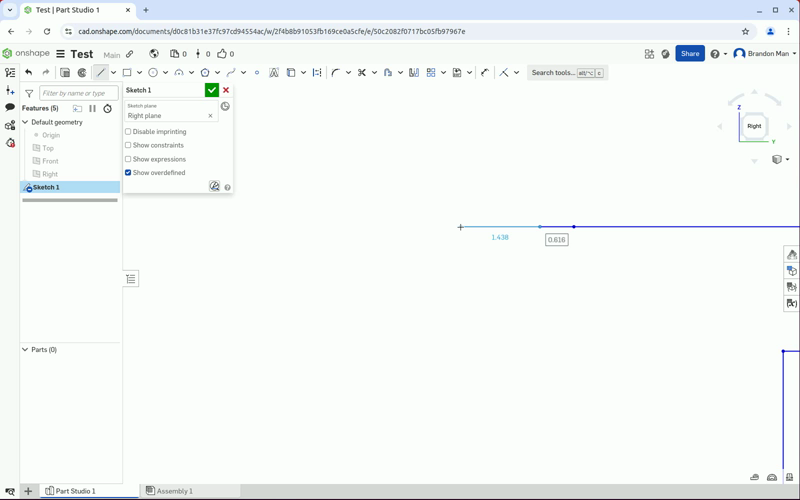
click(460, 226)
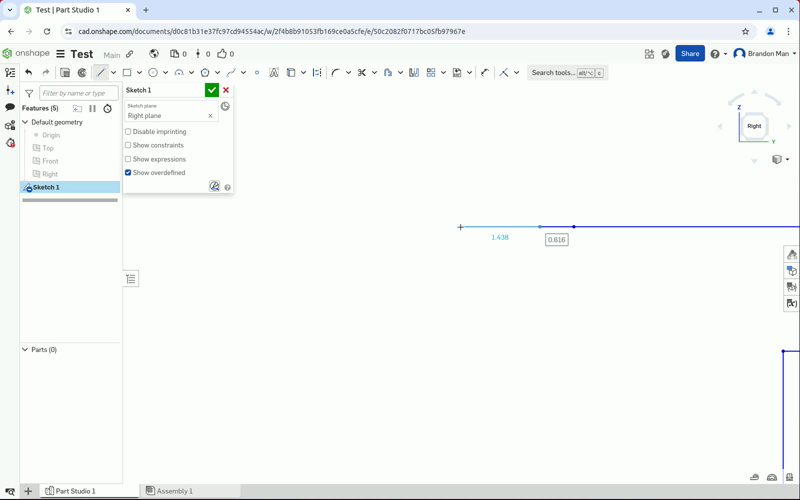
scroll(-6)
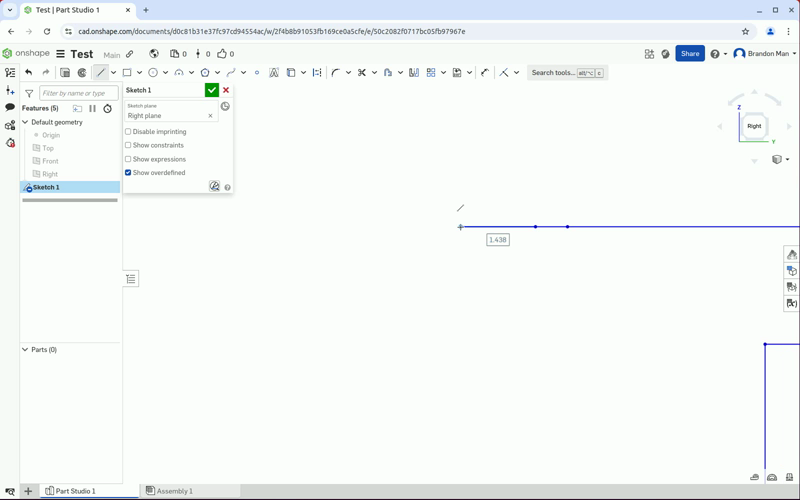
scroll(-6)
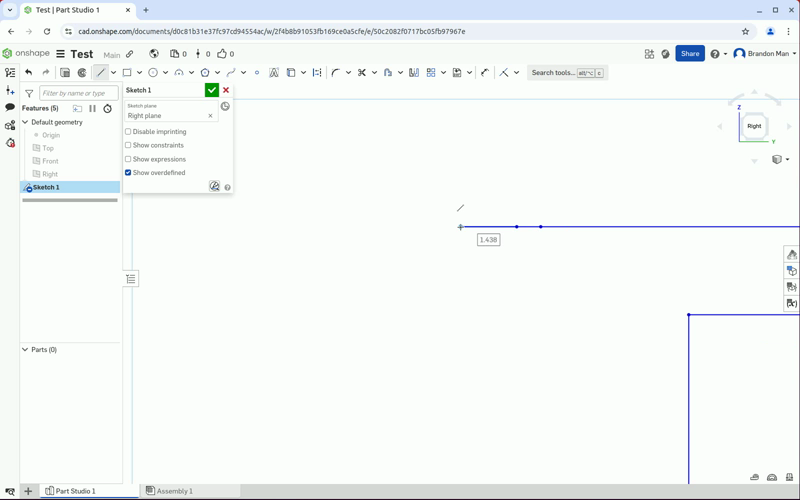
scroll(-6)
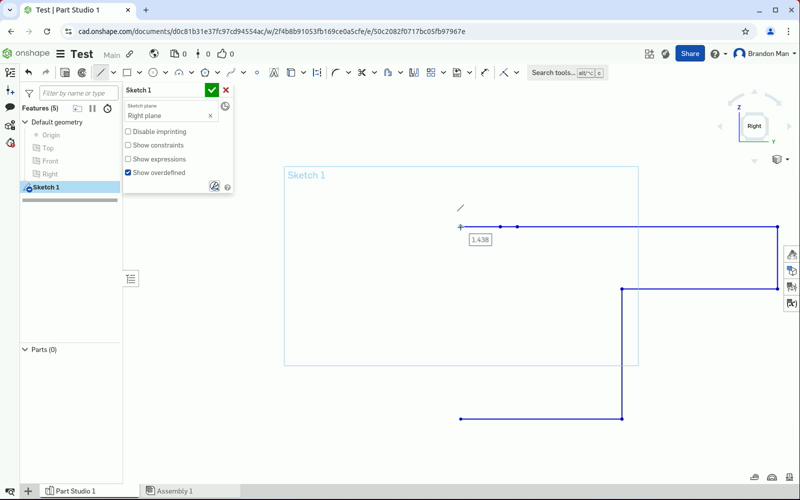
scroll(-6)
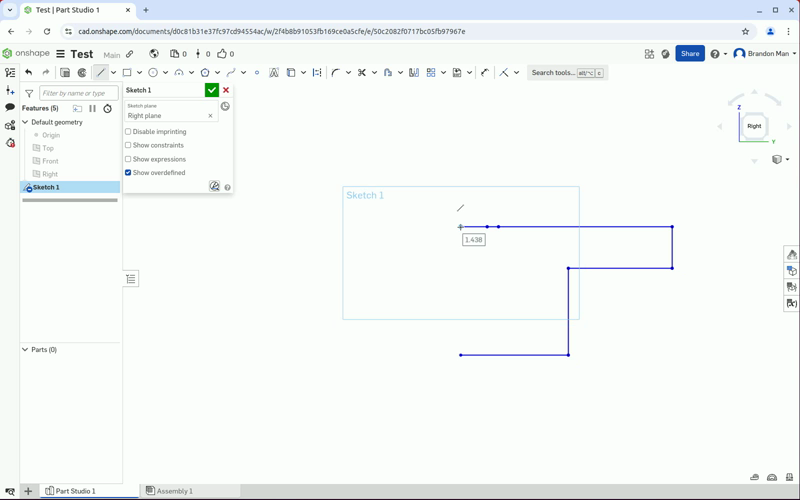
scroll(-6)
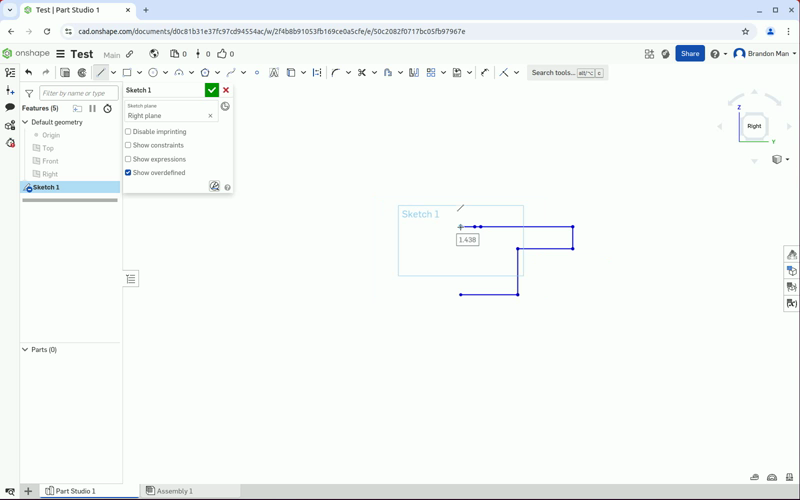
scroll(-6)
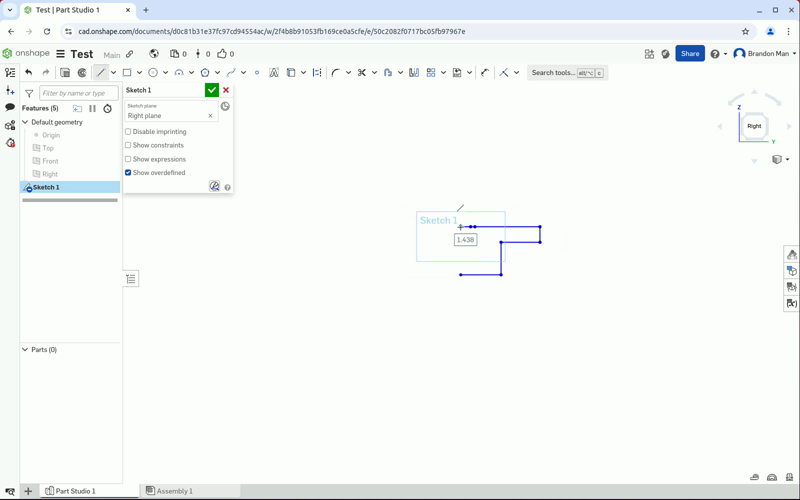
scroll(-6)
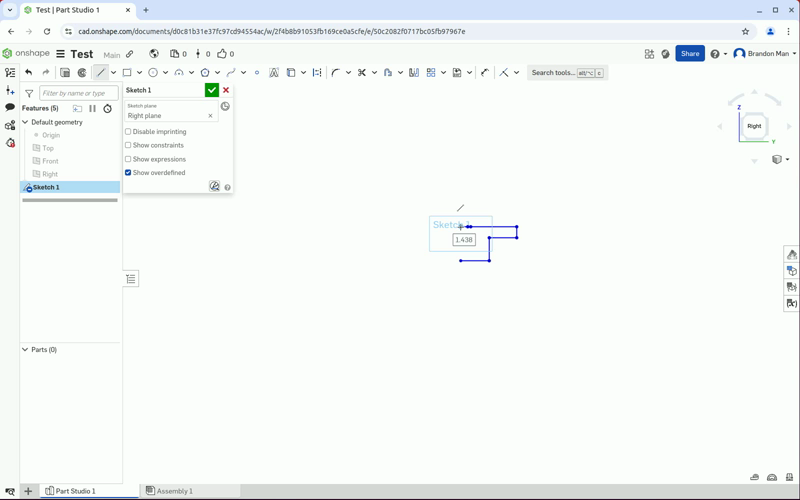
key_up(shift)
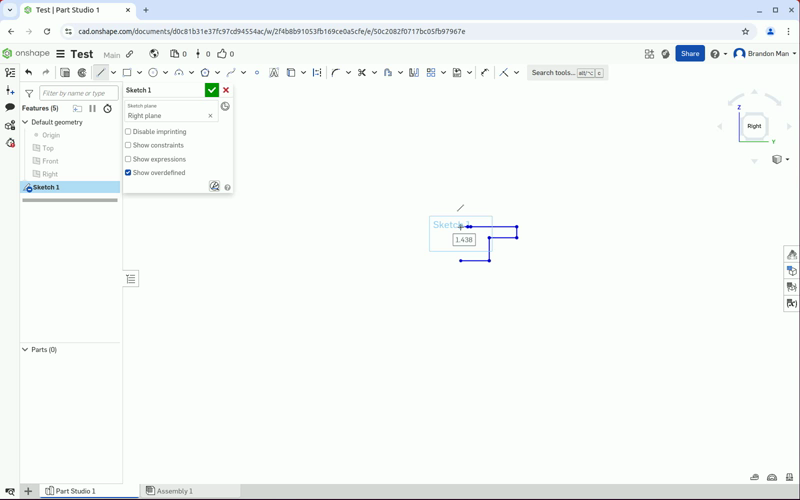
key_down(shift)
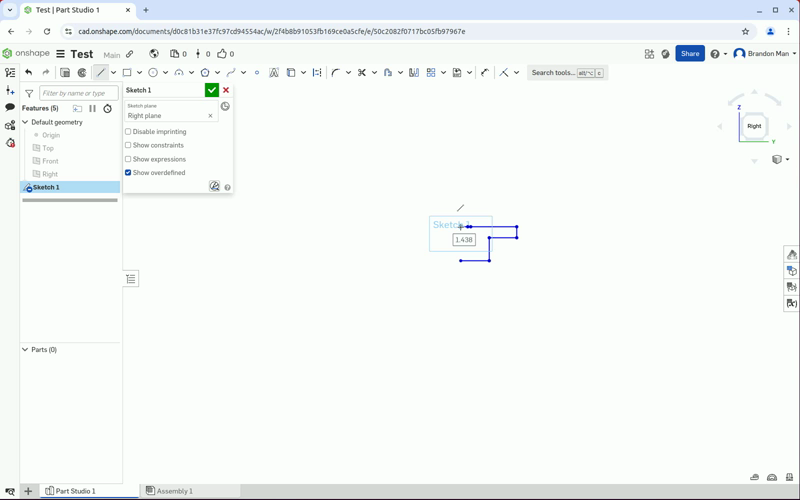
mouse_move(490, 226)
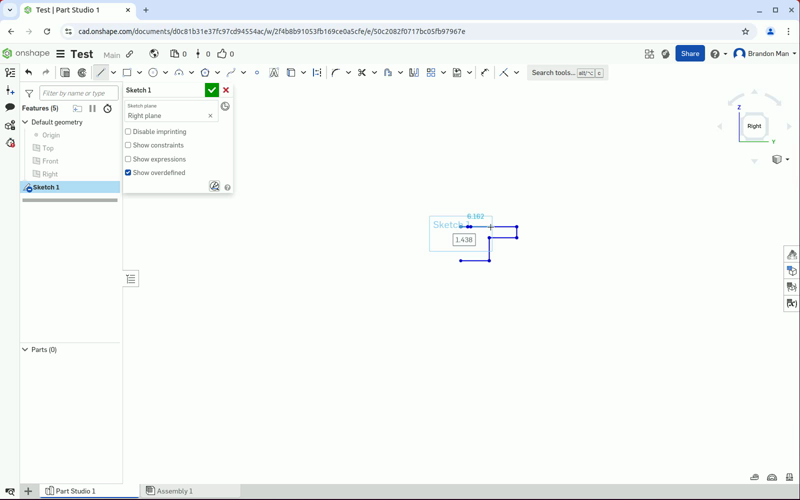
mouse_move(460, 237)
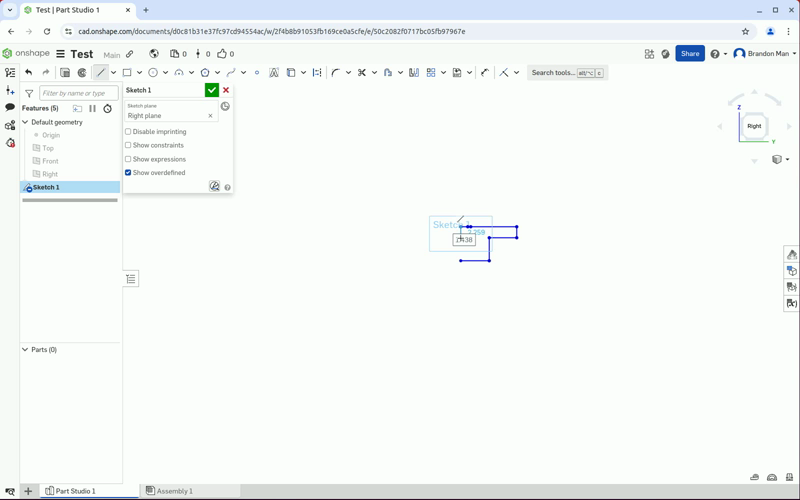
click(460, 237)
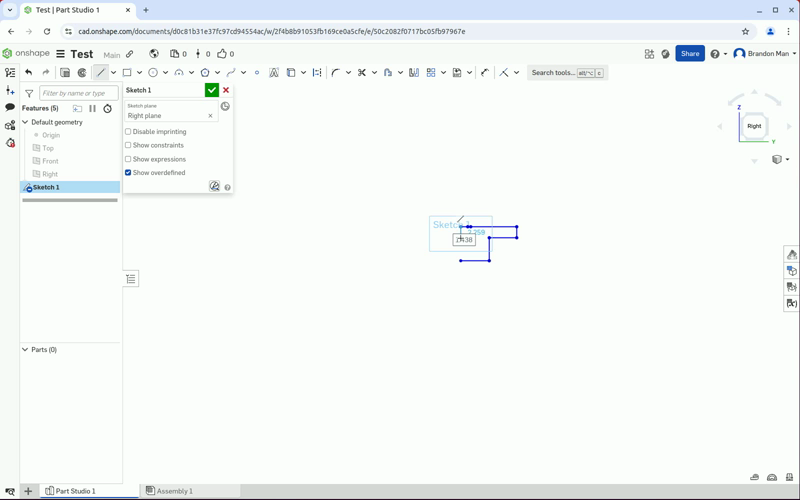
key_up(shift)
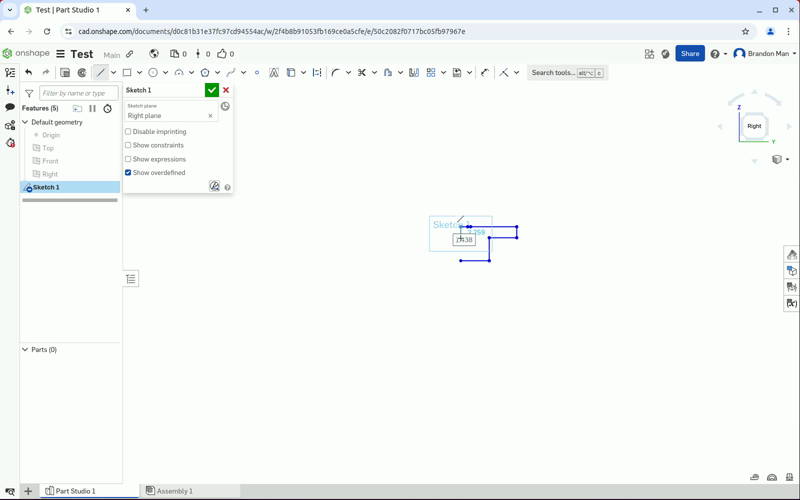
key_down(shift)
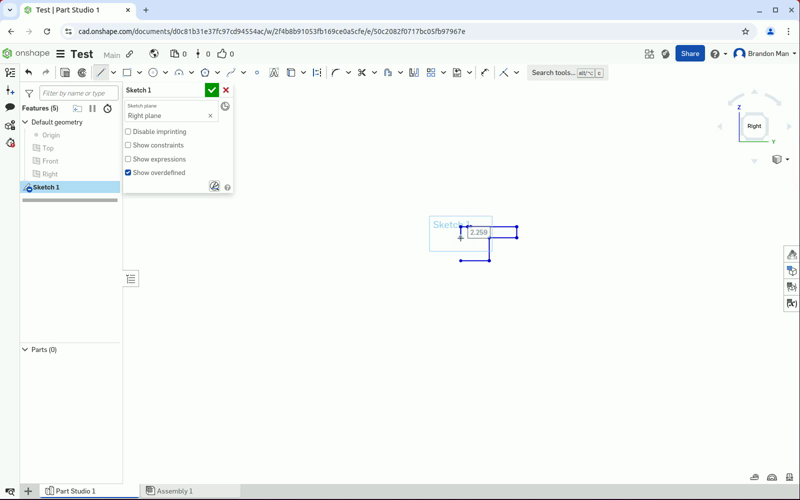
mouse_move(490, 237)
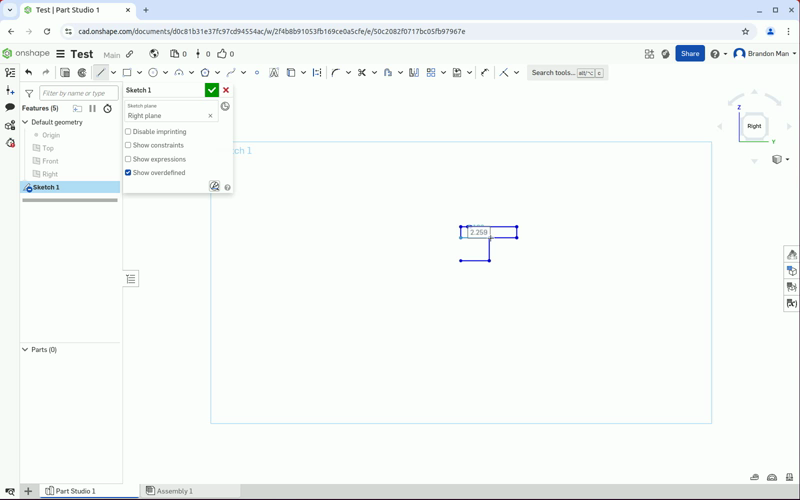
mouse_move(478, 237)
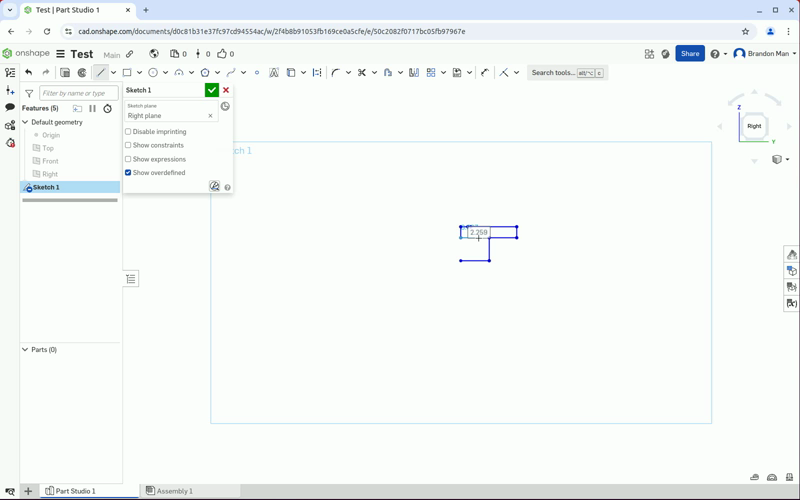
click(478, 237)
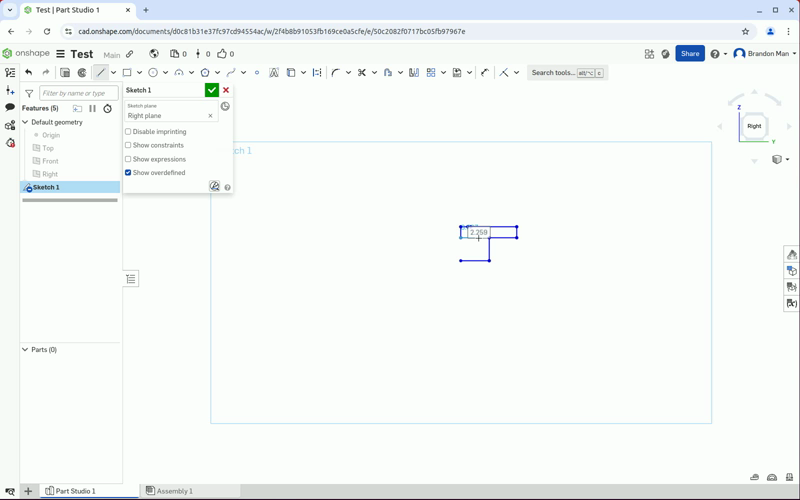
key_up(shift)
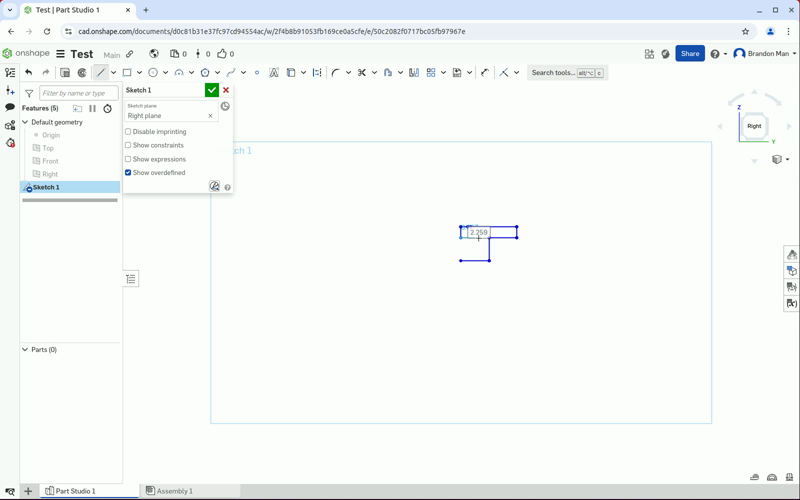
key_down(shift)
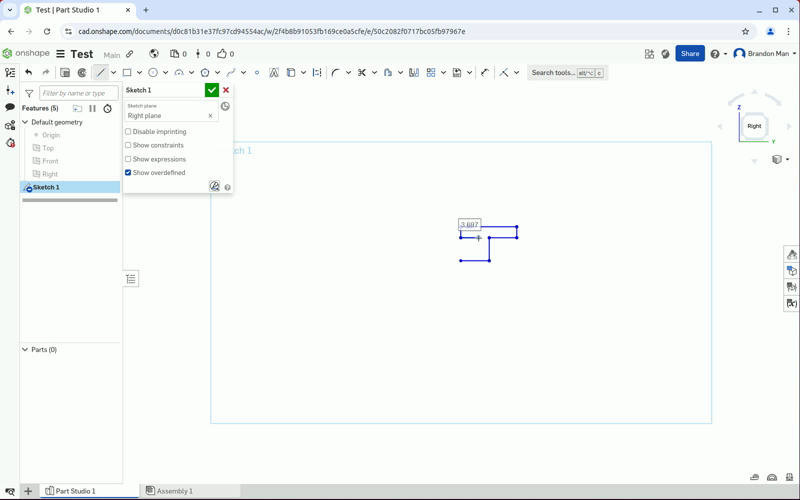
mouse_move(508, 237)
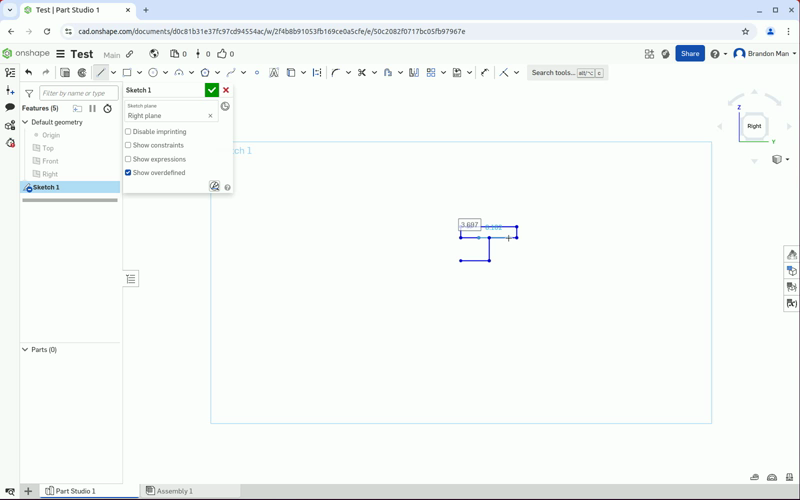
mouse_move(478, 255)
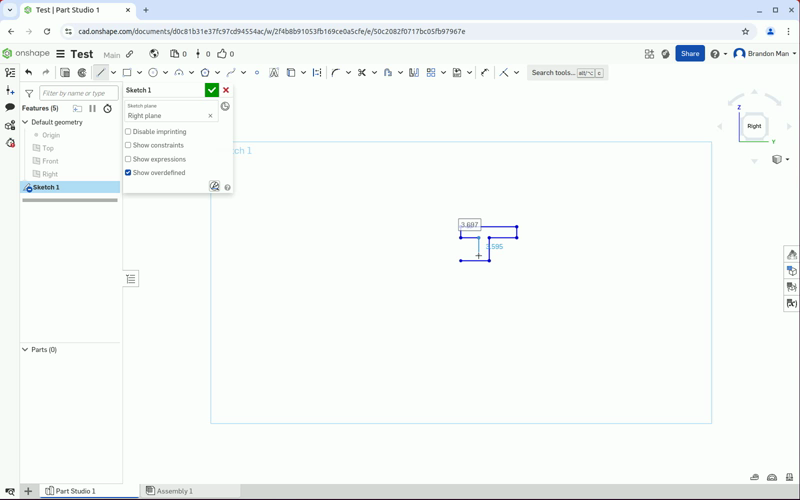
click(478, 255)
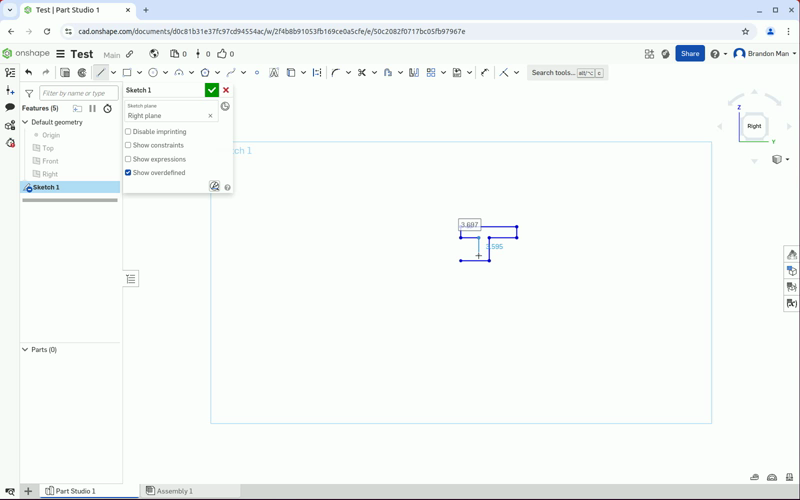
key_up(shift)
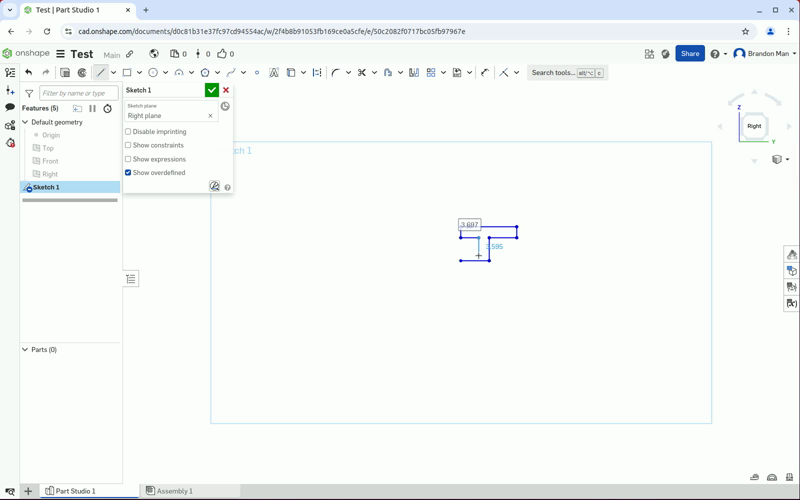
key_down(shift)
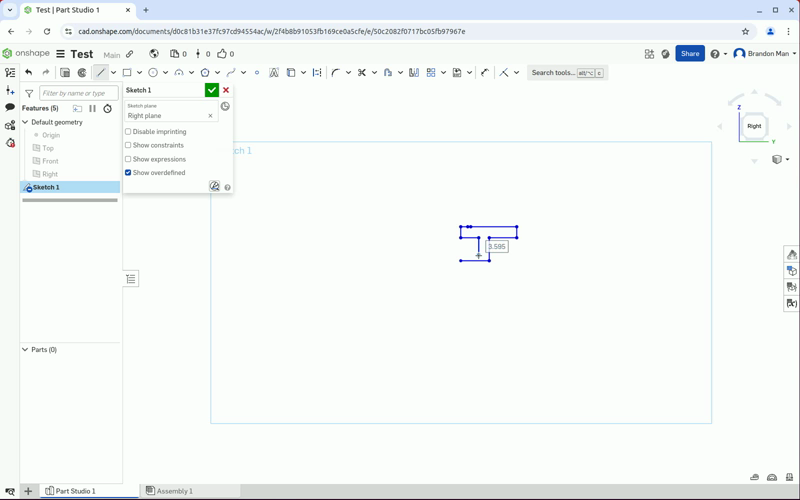
mouse_move(508, 255)
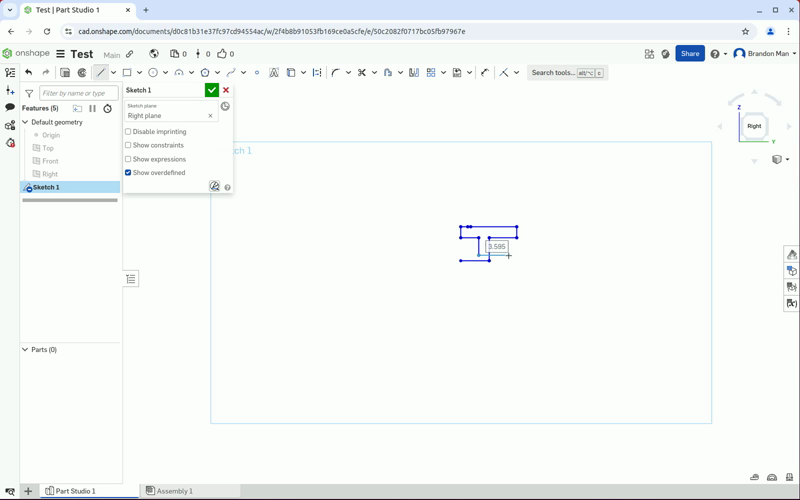
mouse_move(460, 255)
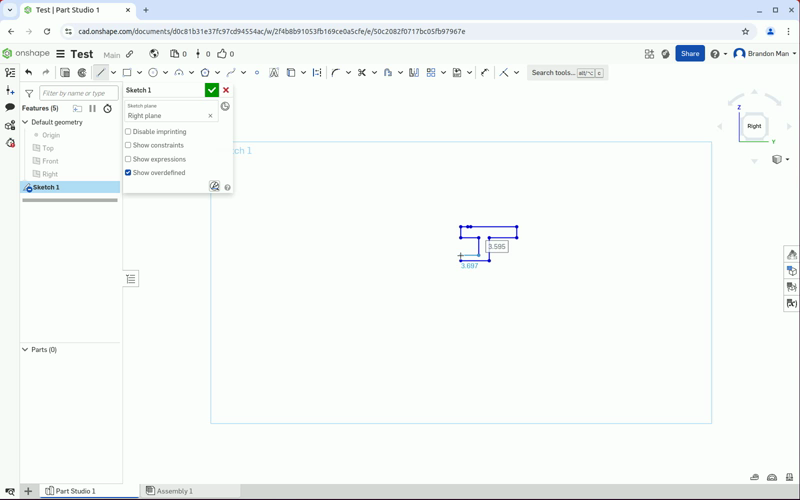
click(460, 255)
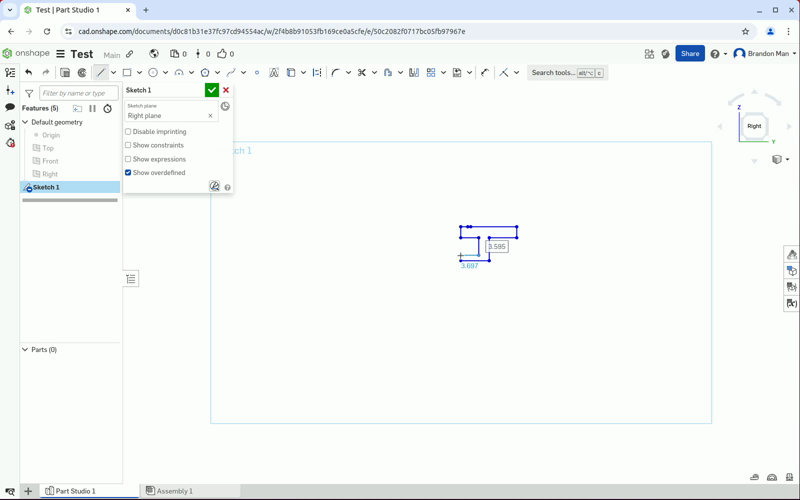
key_up(shift)
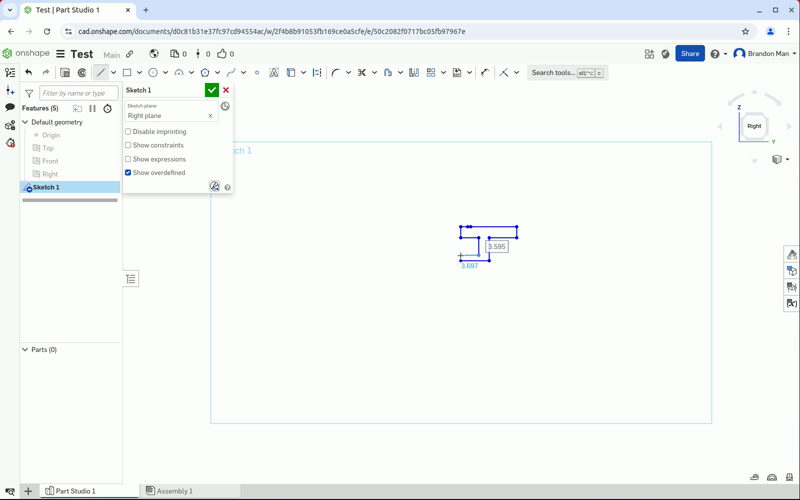
mouse_move(490, 255)
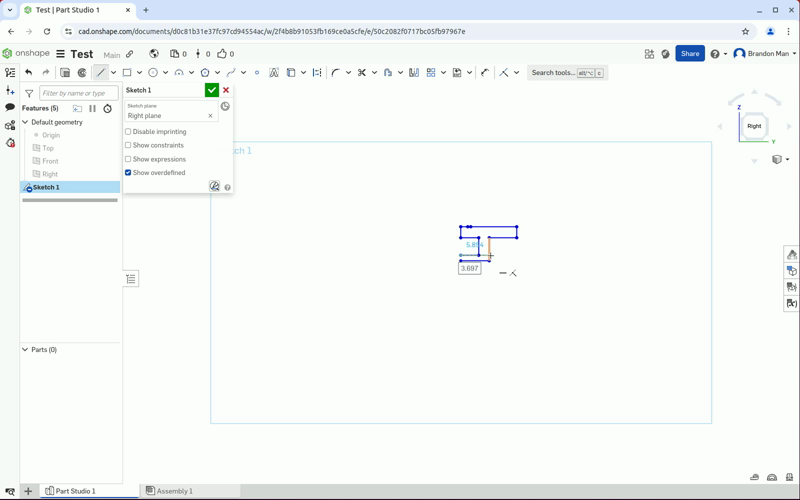
key_down(shift)
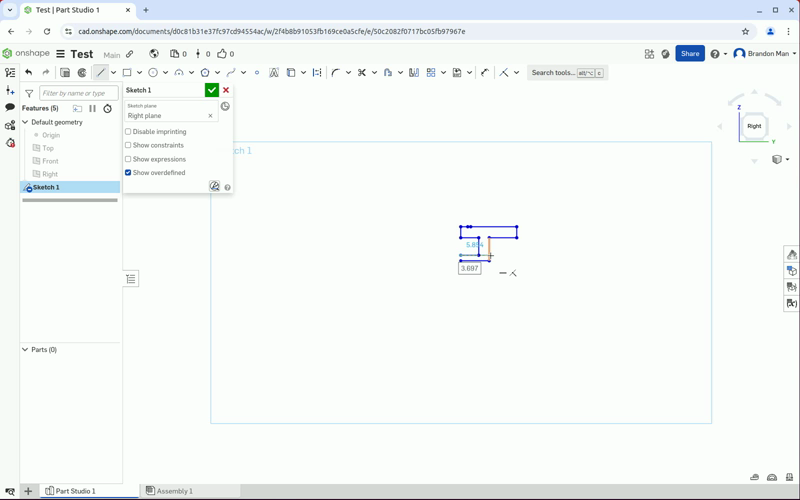
mouse_move(460, 260)
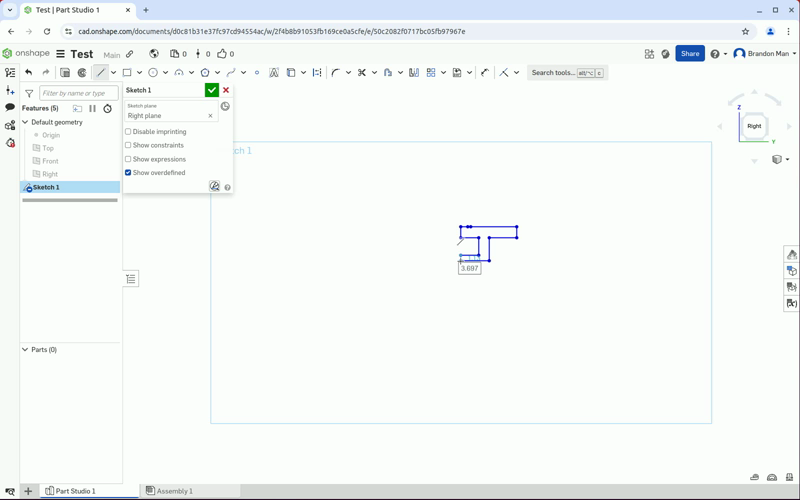
scroll(6)
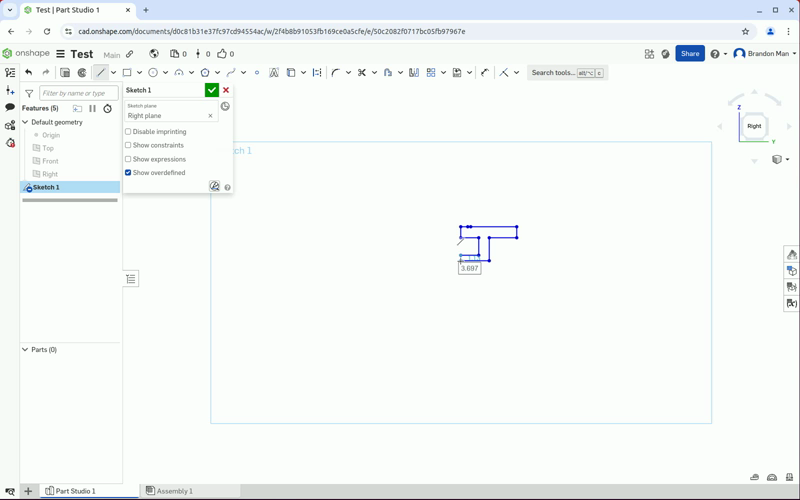
scroll(6)
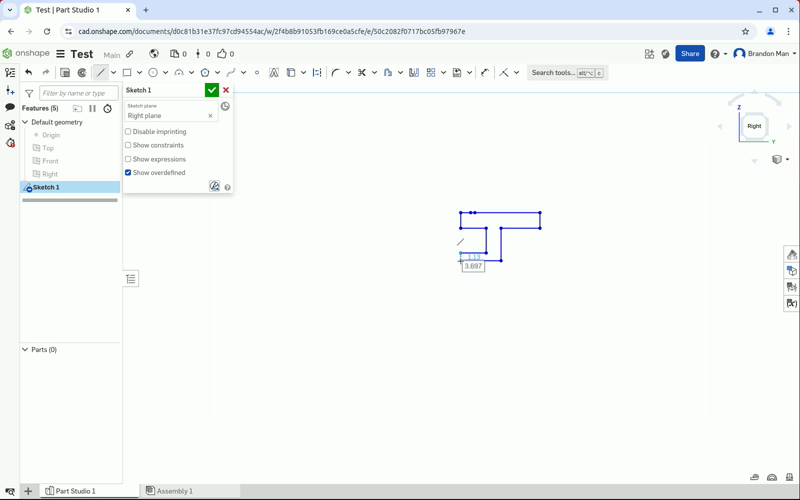
scroll(6)
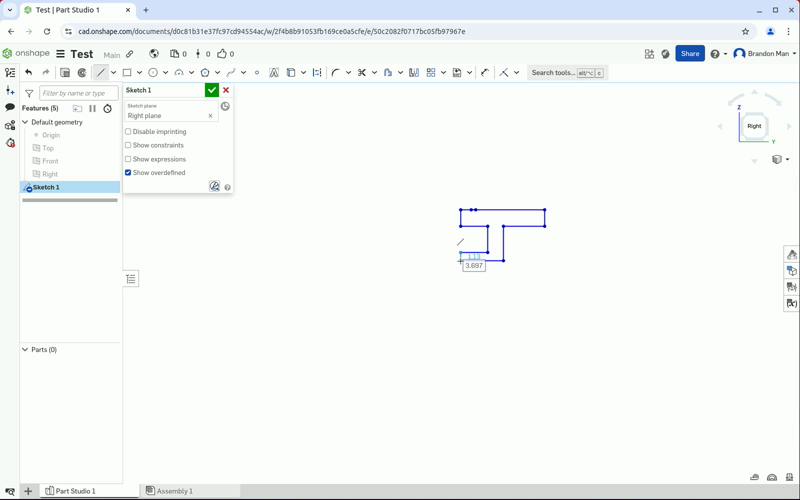
scroll(6)
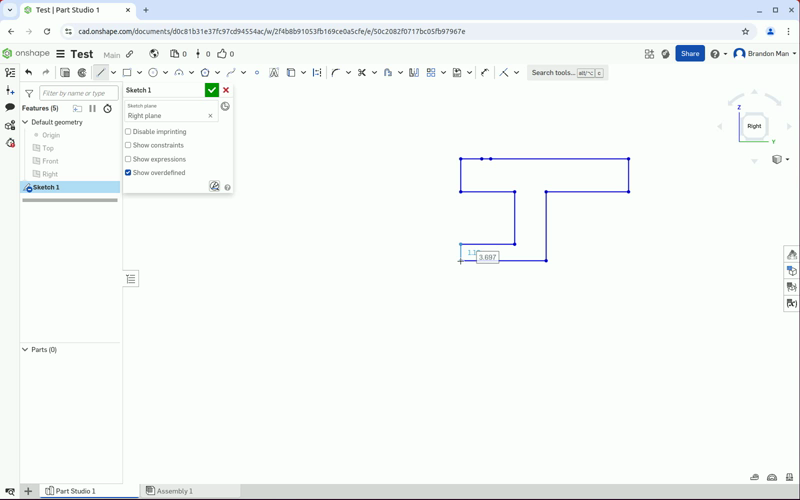
scroll(6)
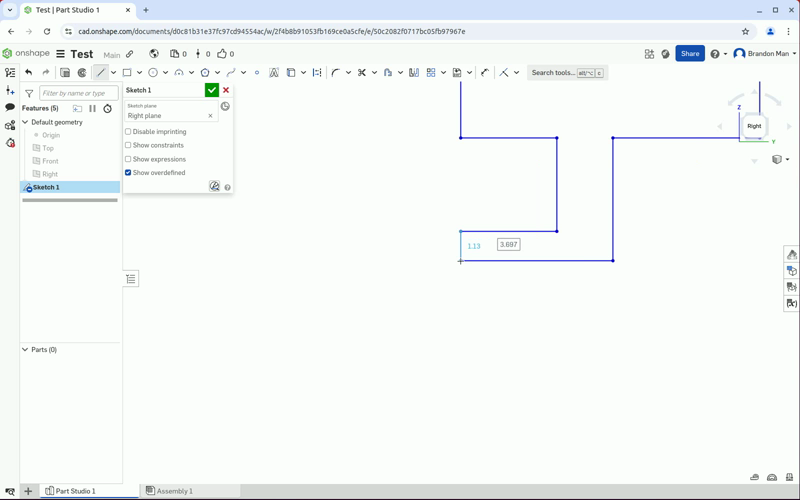
scroll(6)
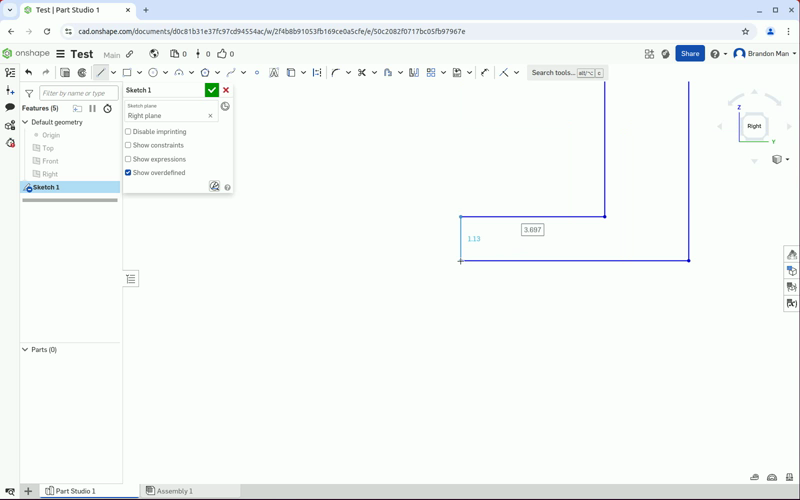
scroll(6)
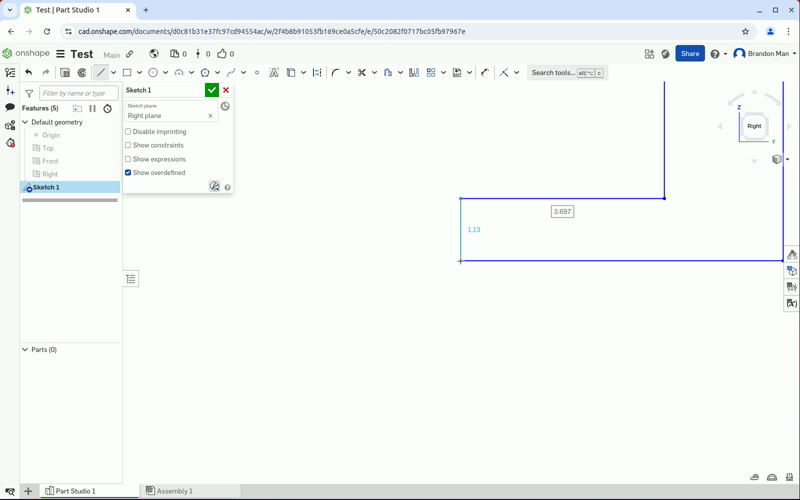
key_up(shift)
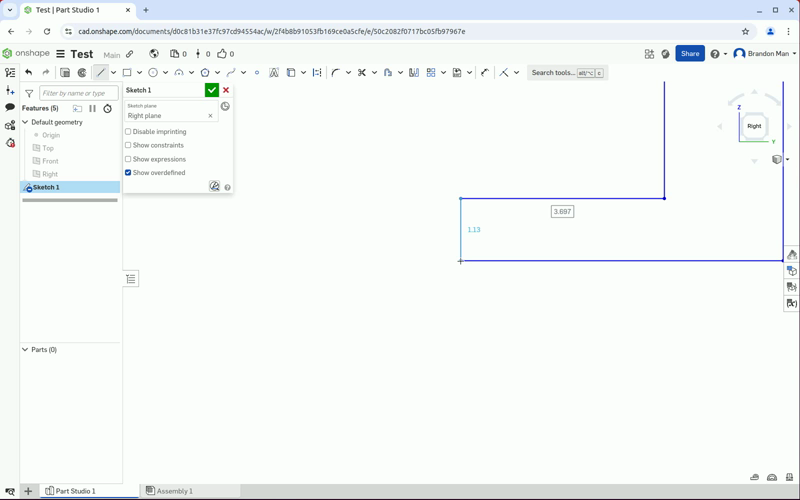
click(460, 260)
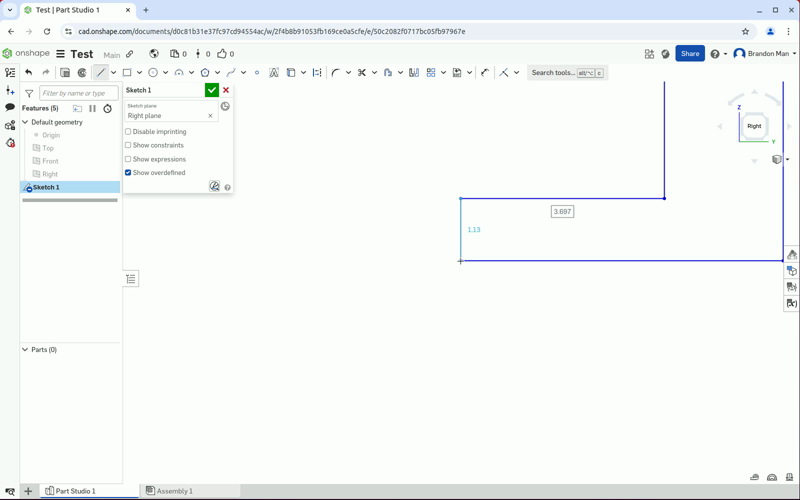
scroll(-6)
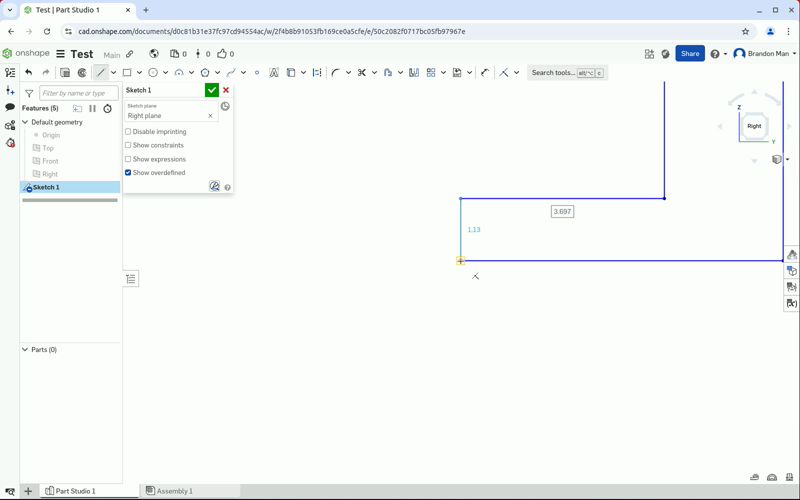
scroll(-6)
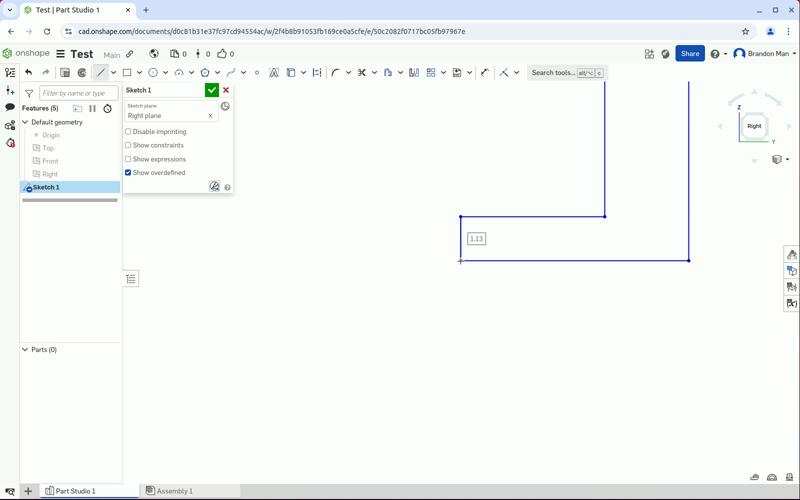
scroll(-6)
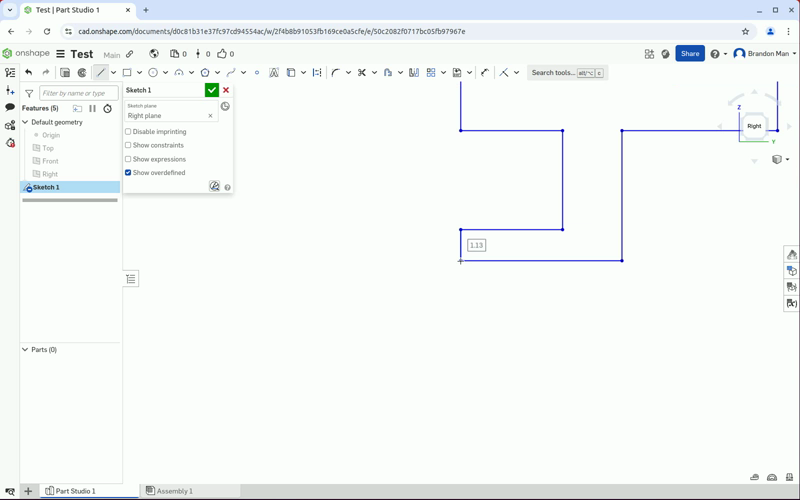
scroll(-6)
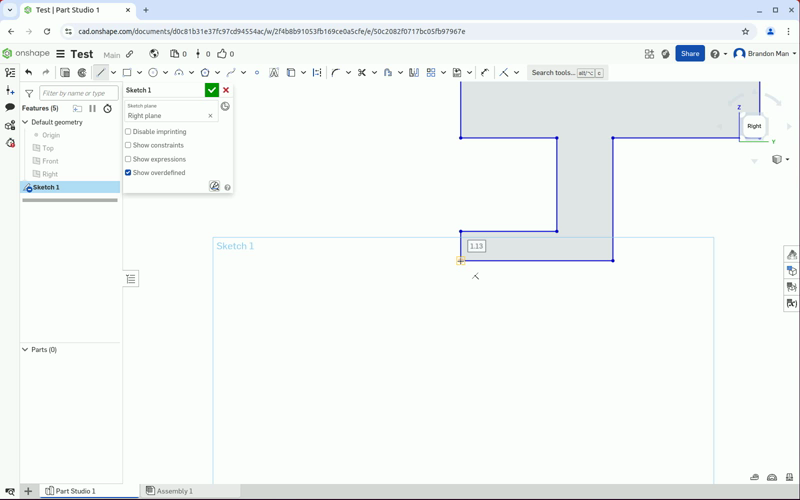
scroll(-6)
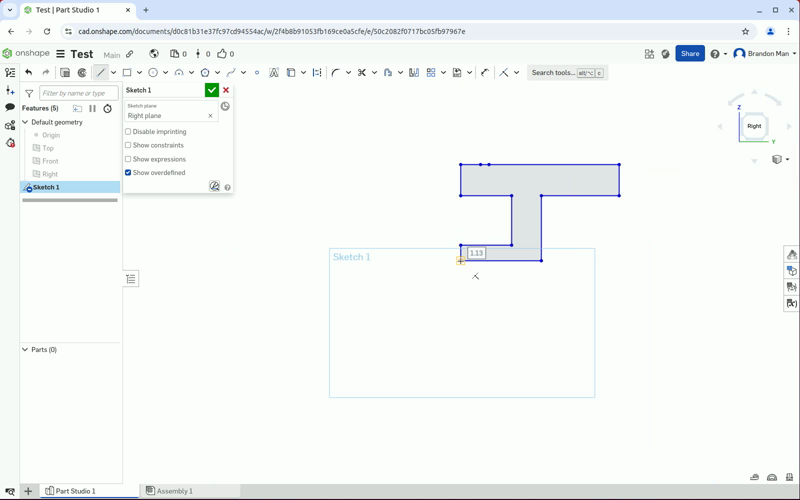
scroll(-6)
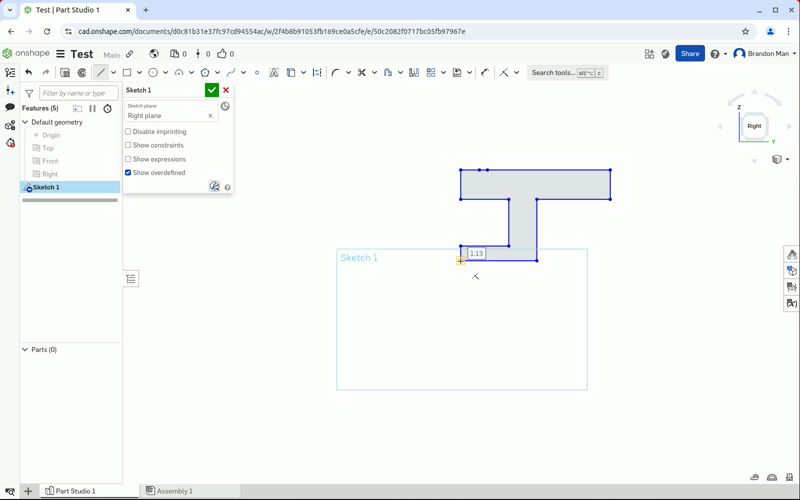
scroll(-6)
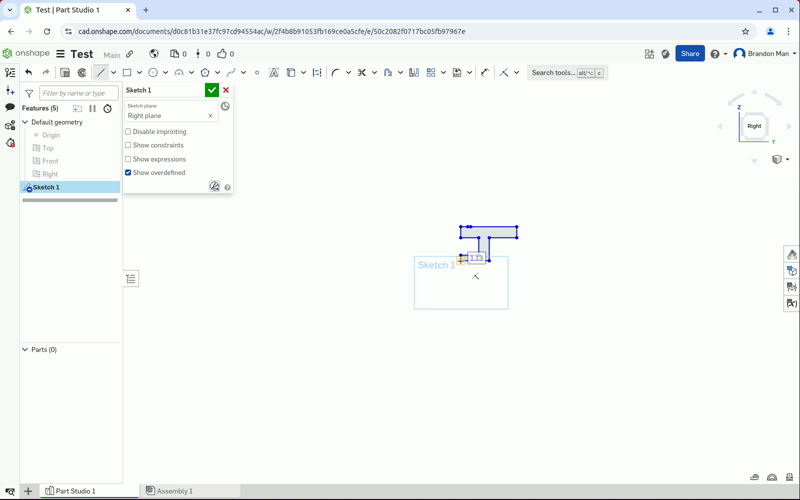
key(esc)
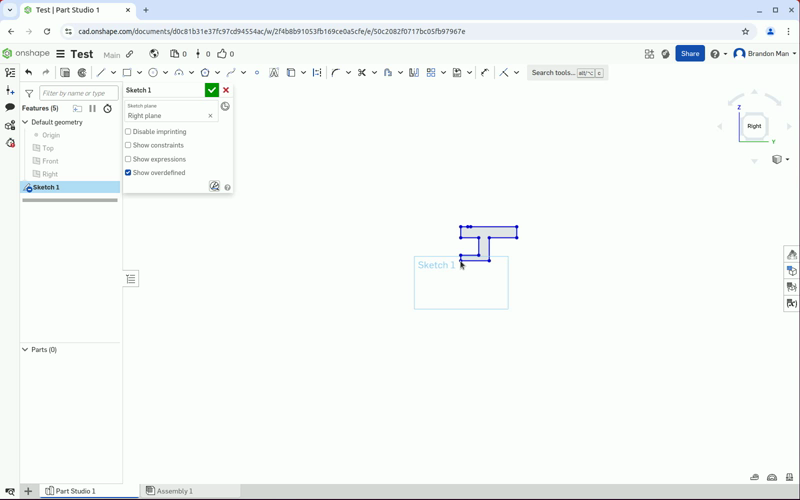
mouse_move(464, 235)
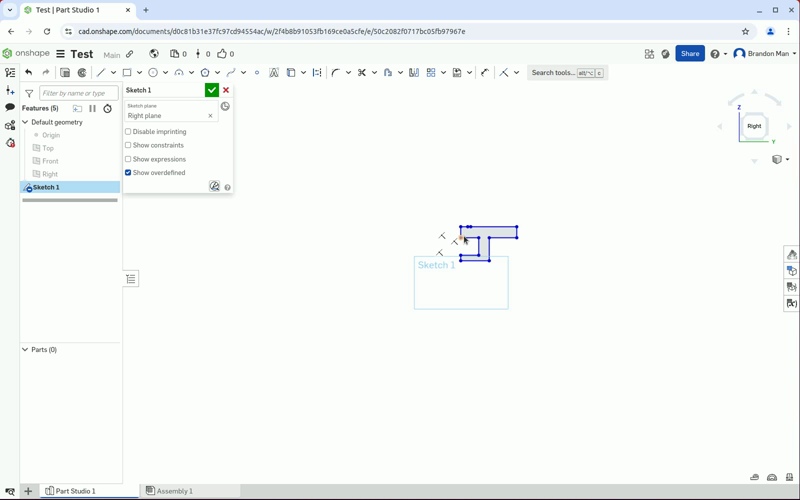
scroll(6)
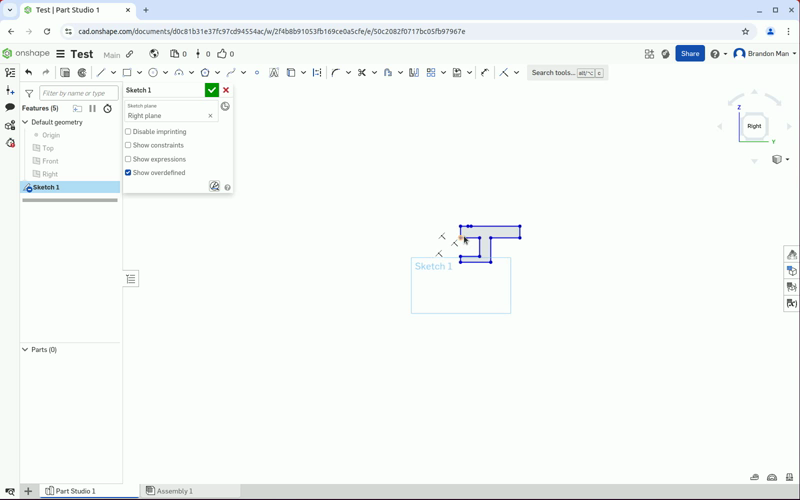
scroll(6)
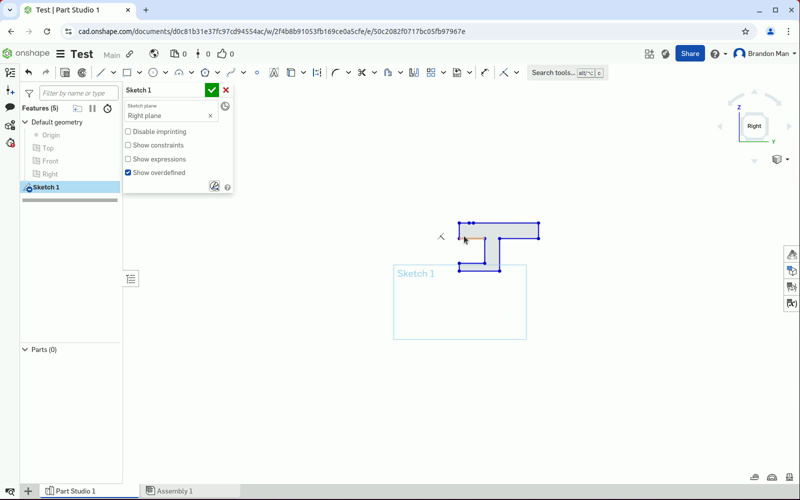
scroll(6)
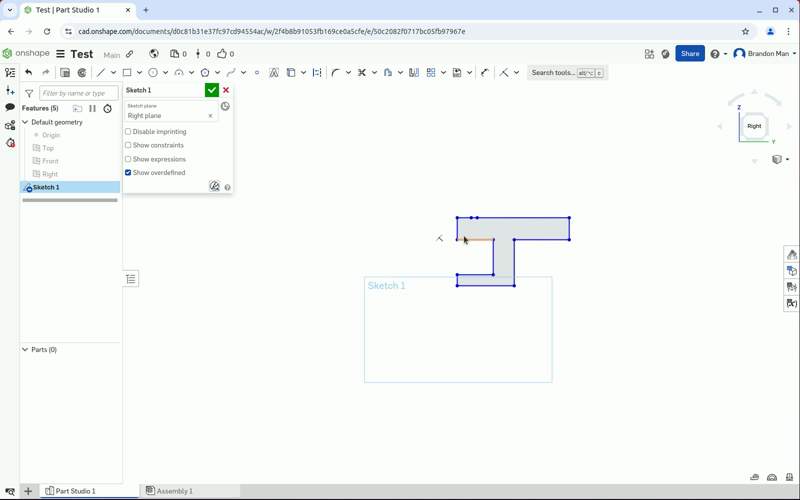
scroll(6)
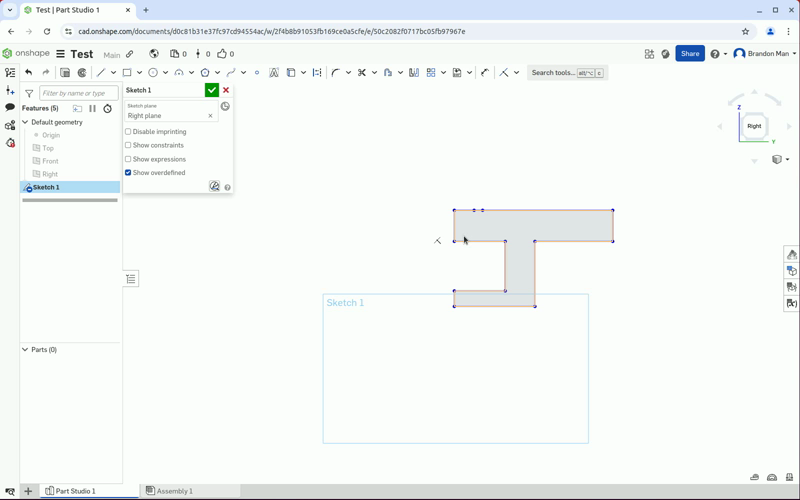
scroll(6)
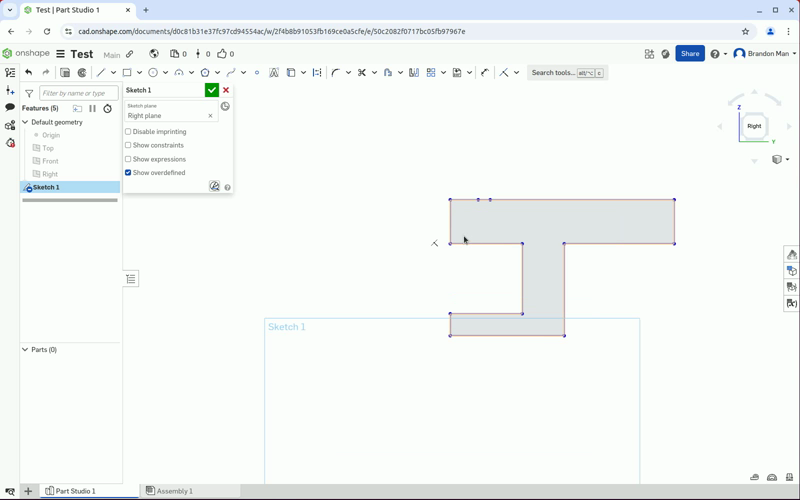
scroll(6)
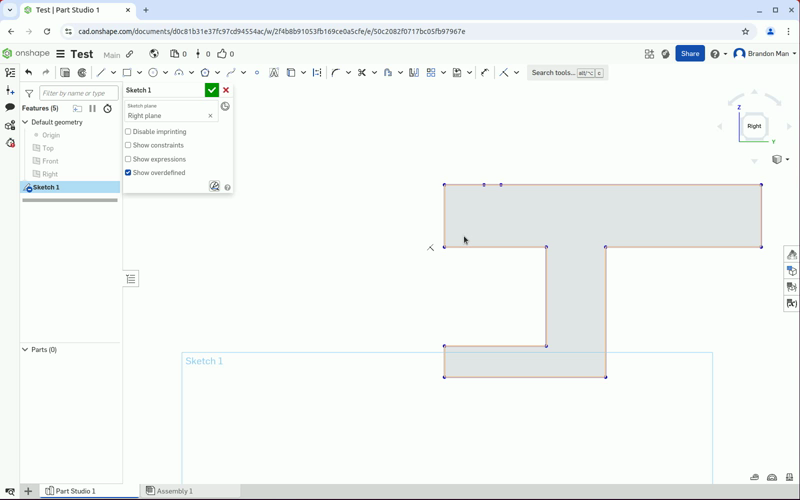
scroll(6)
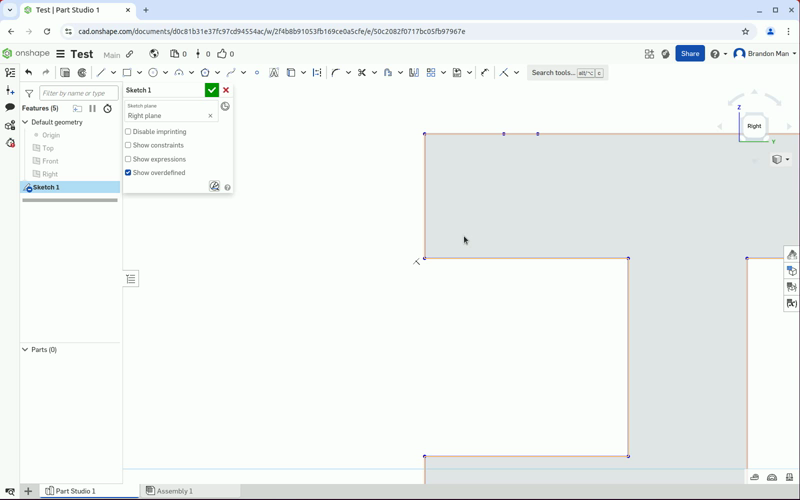
click(464, 235)
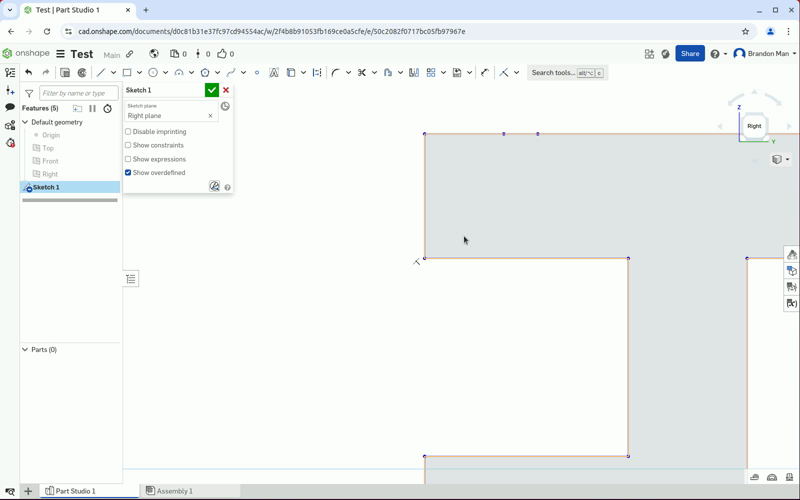
scroll(-6)
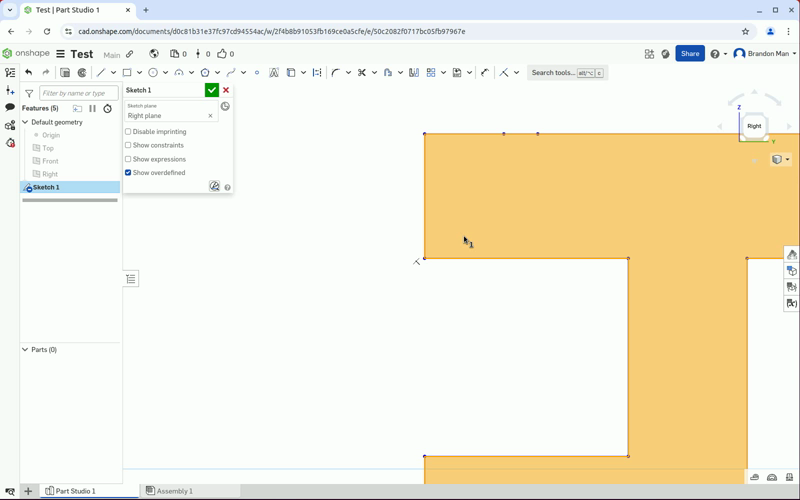
scroll(-6)
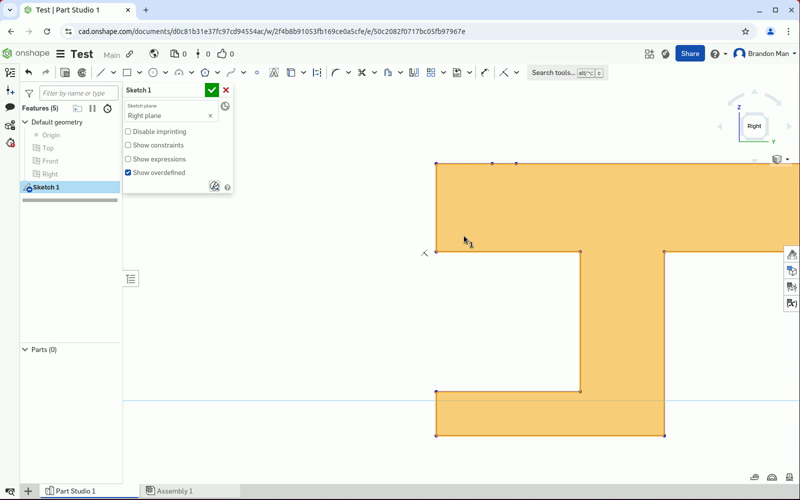
scroll(-6)
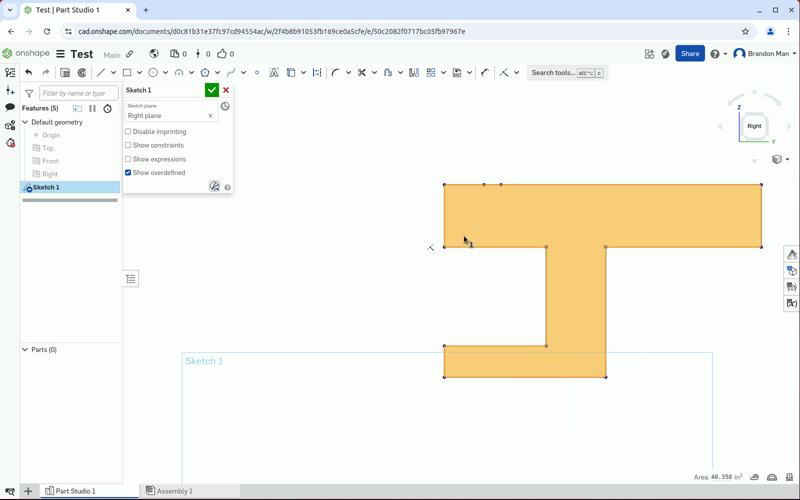
scroll(-6)
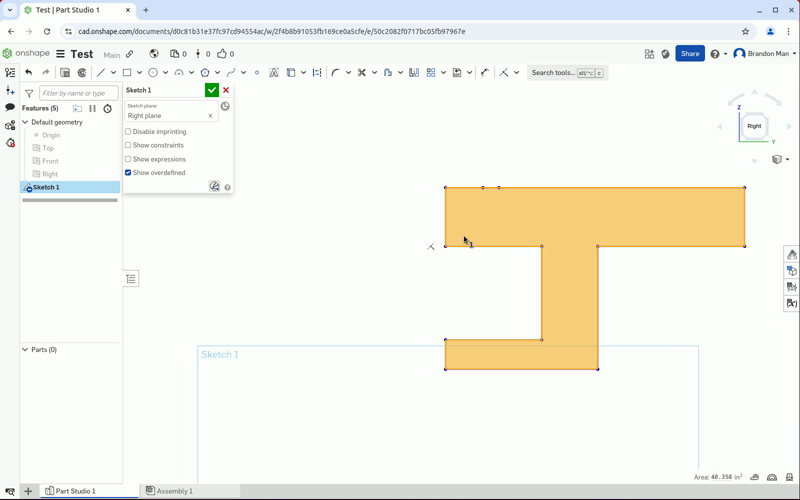
scroll(-6)
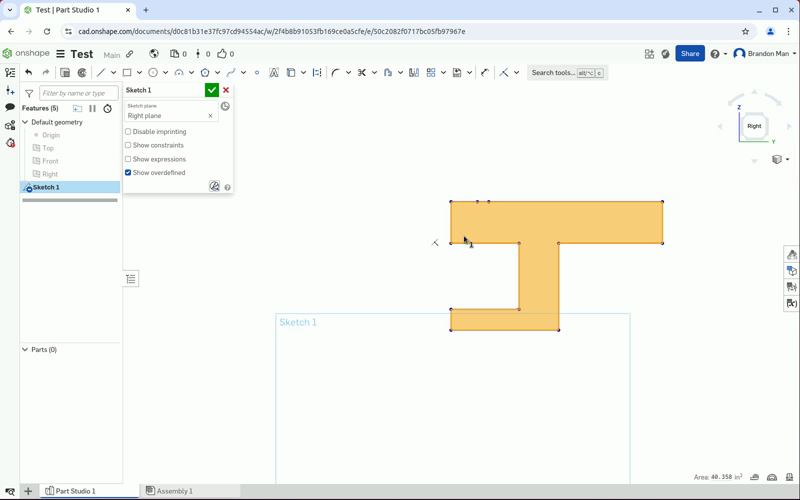
scroll(-6)
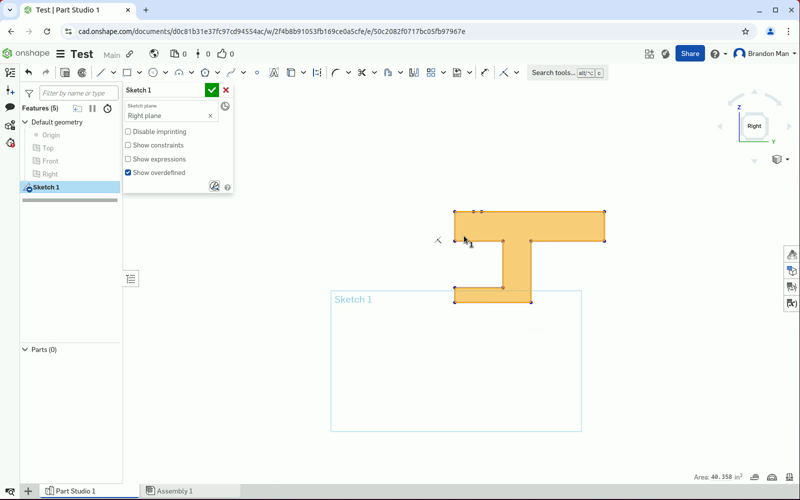
scroll(-6)
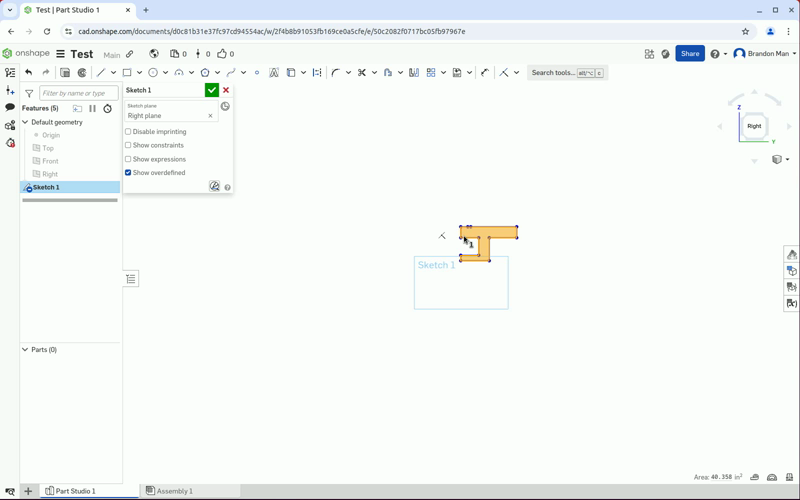
mouse_move(73, 352)
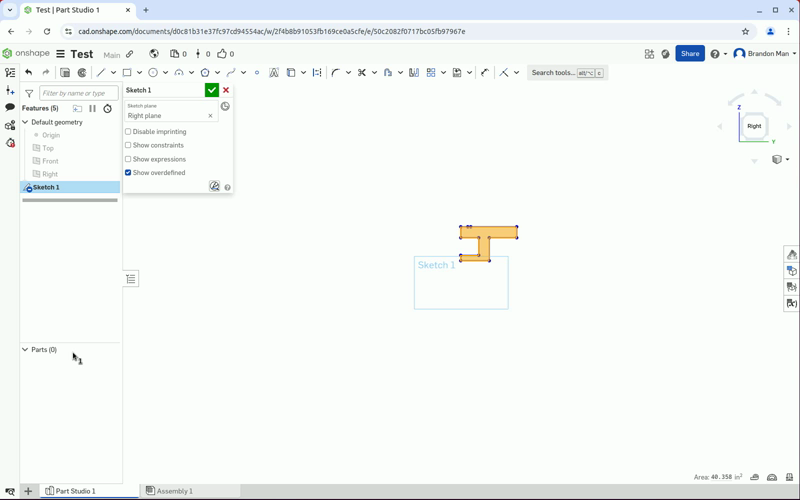
key(shift+y)
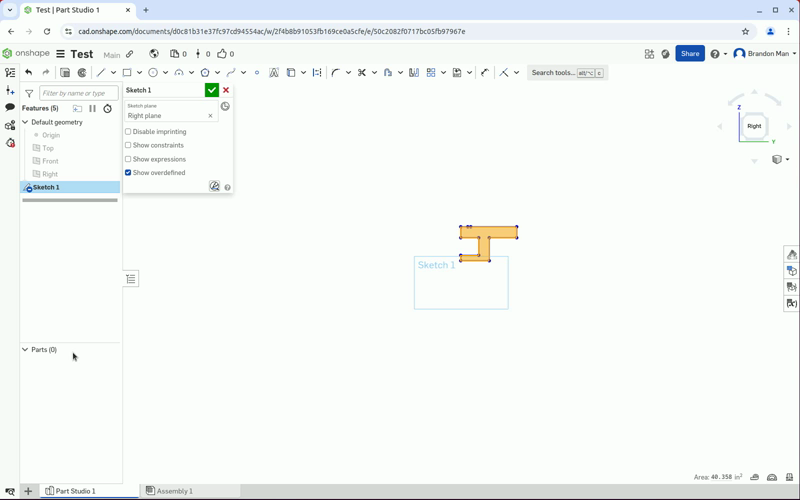
key(shift+e)
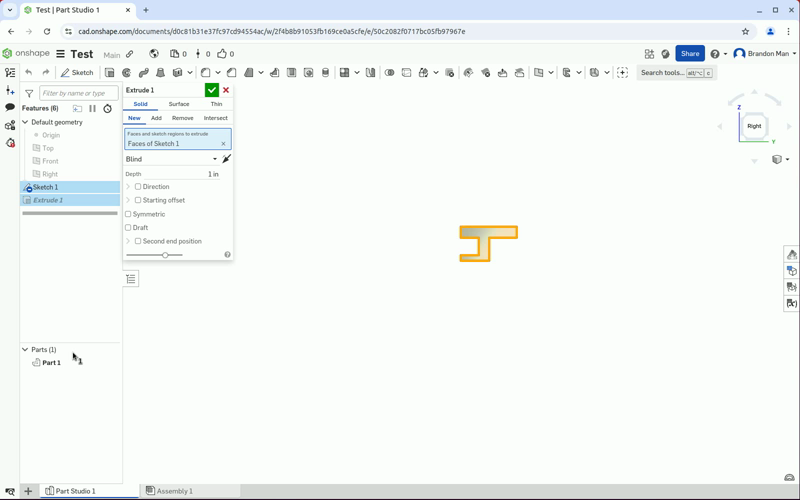
mouse_move(143, 106)
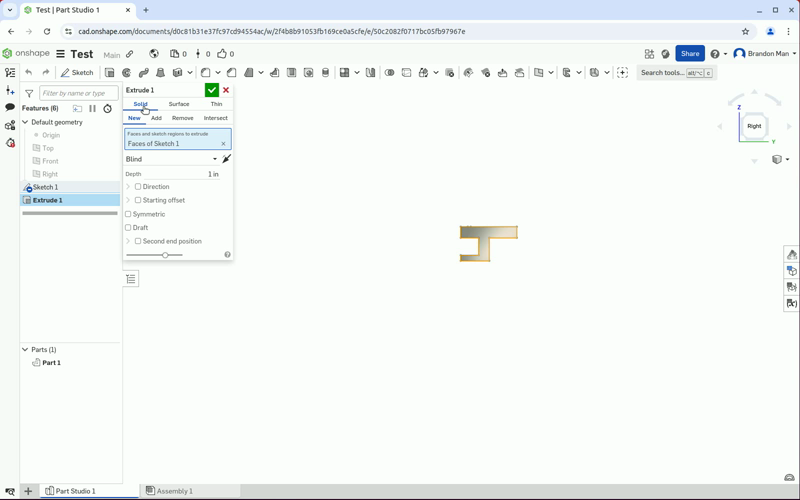
click(143, 106)
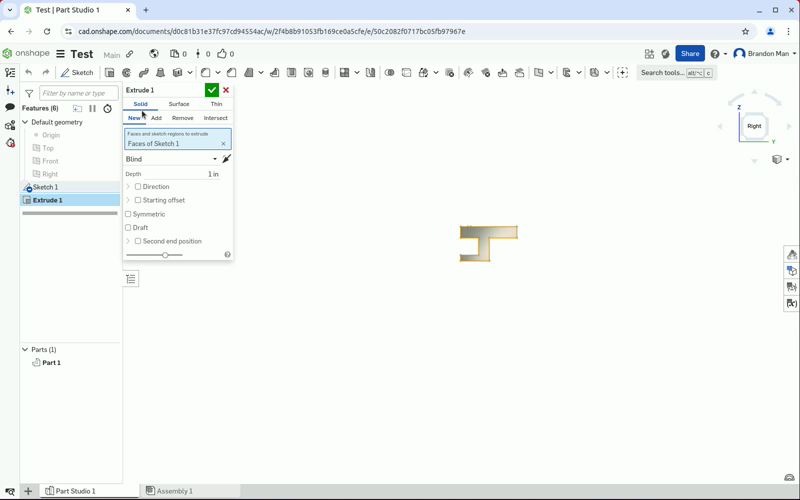
mouse_move(137, 120)
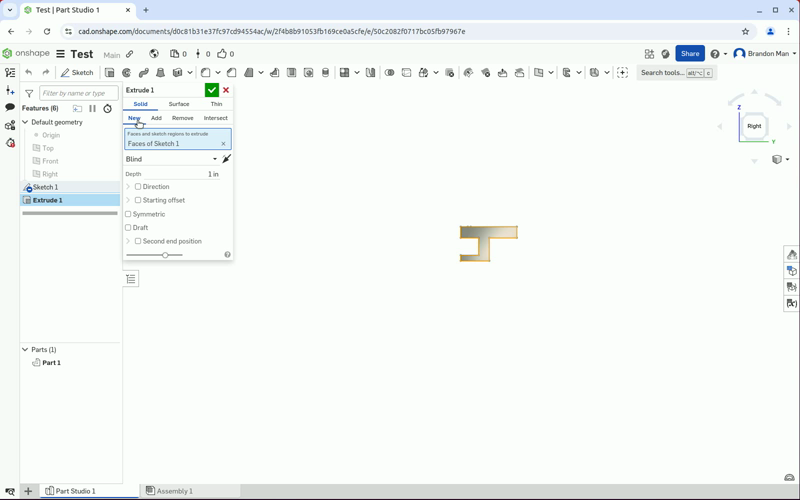
click(137, 120)
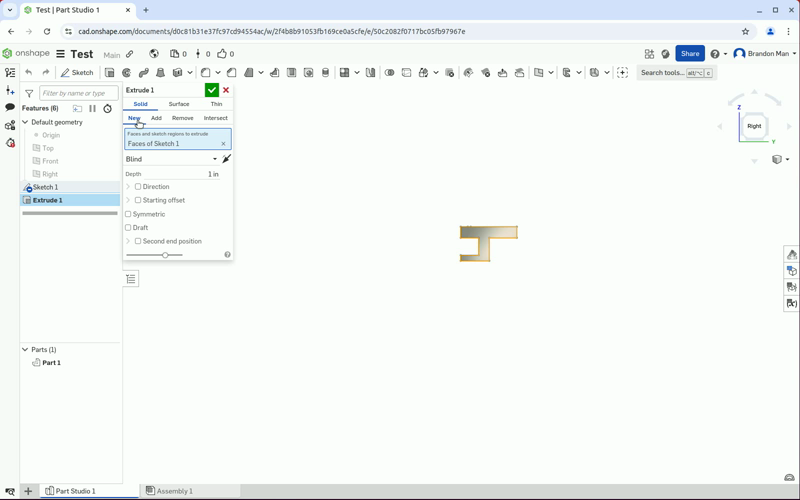
key(tab, 4)
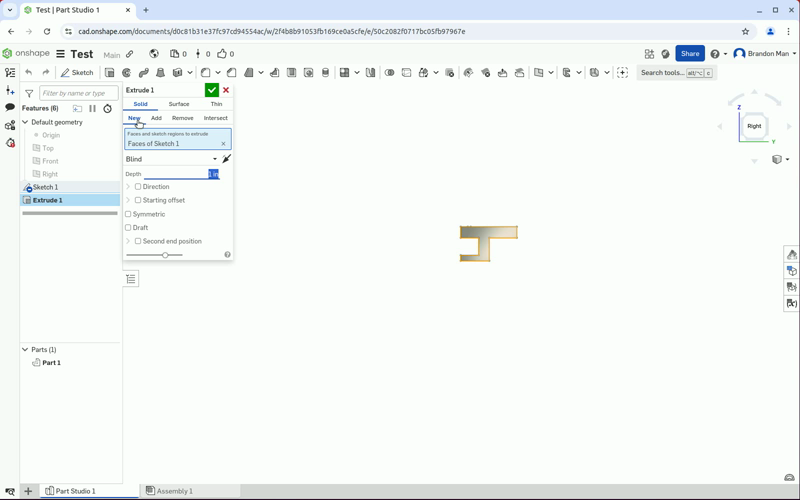
text(0.722)
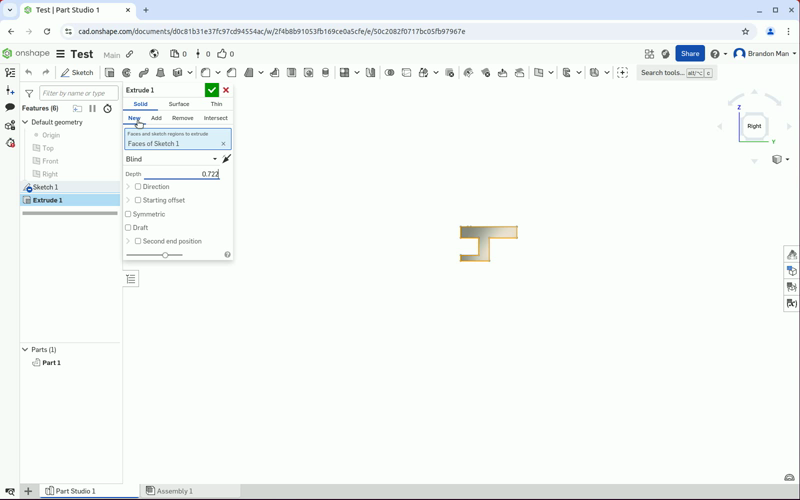
key(enter)
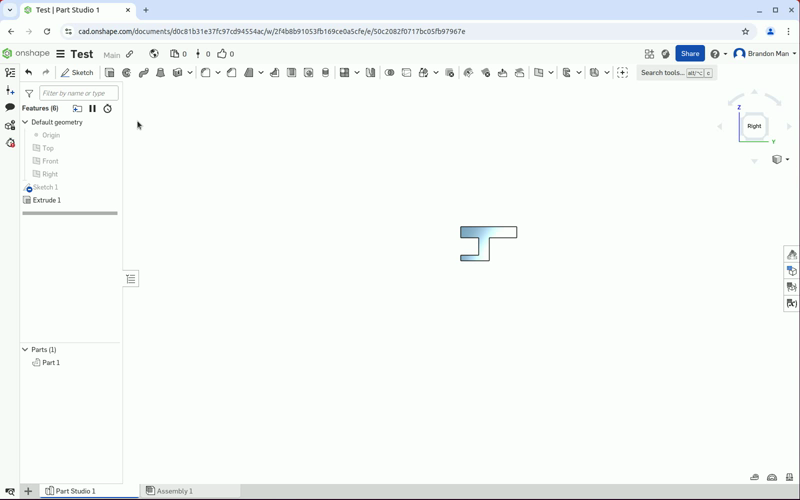
key(shift+h)
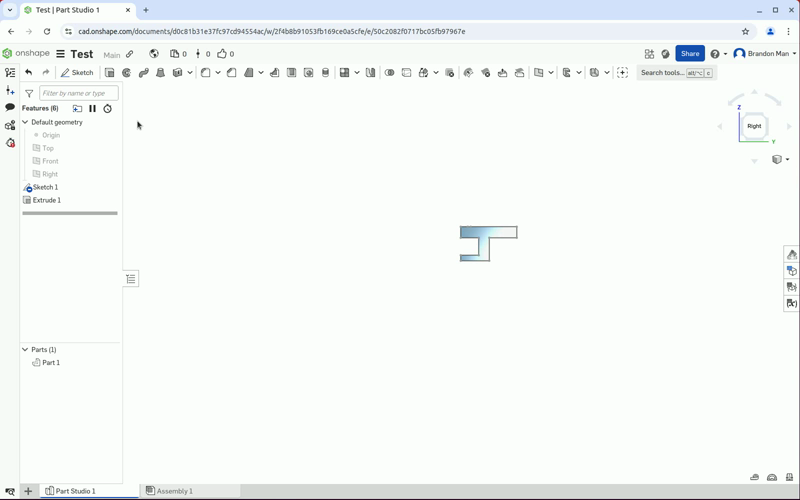
key(shift+h)
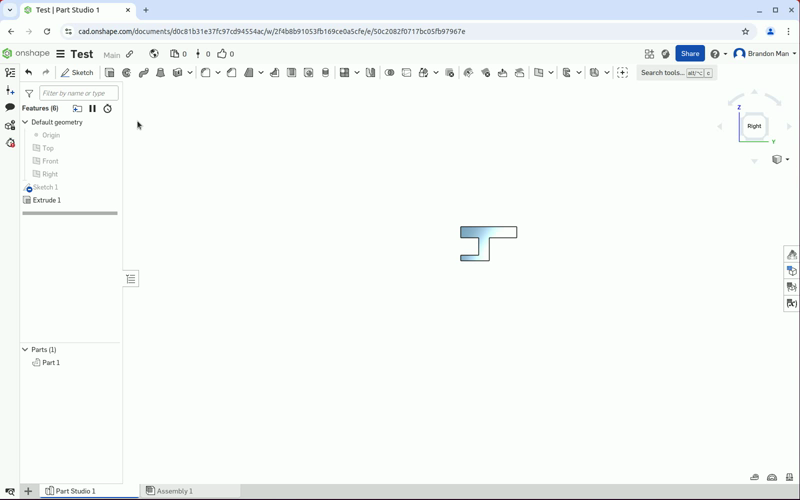
mouse_move(73, 189)
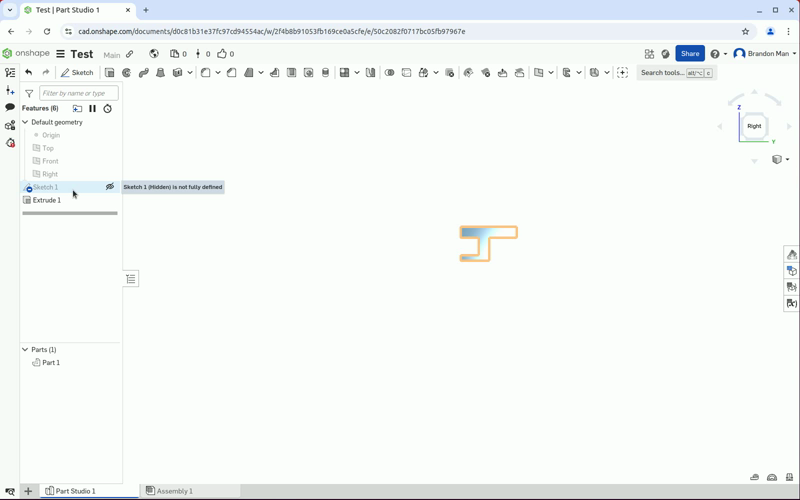
click(73, 189)
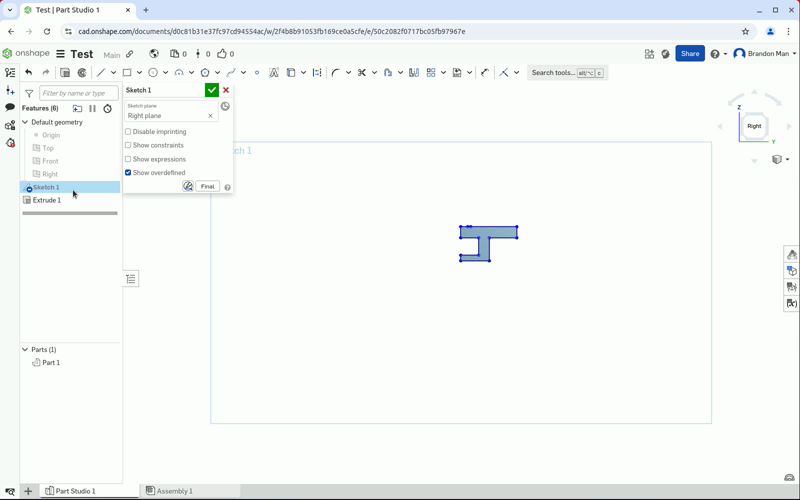
mouse_move(229, 92)
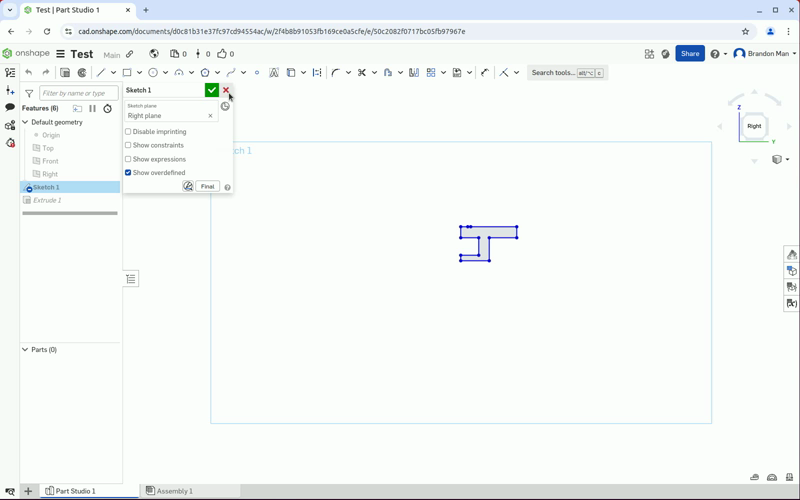
click(229, 92)
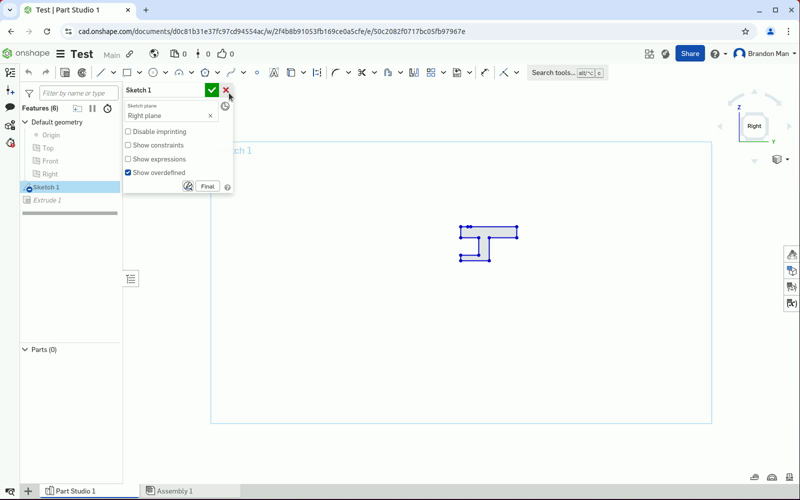
key(shift+s)
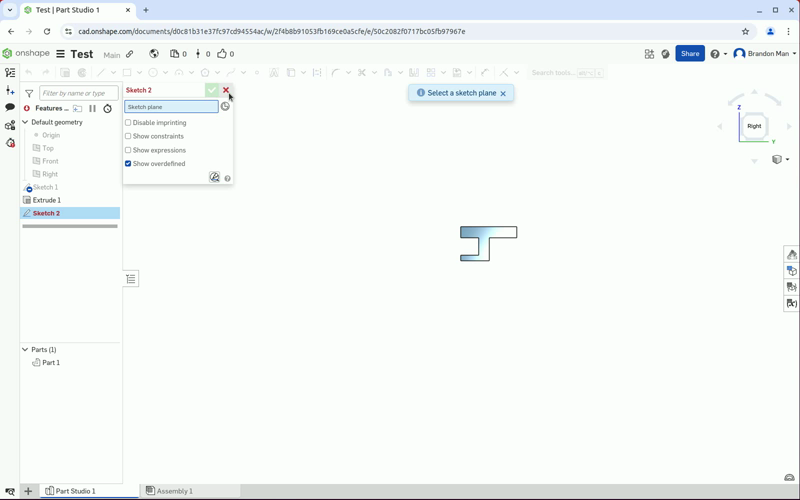
mouse_move(73, 176)
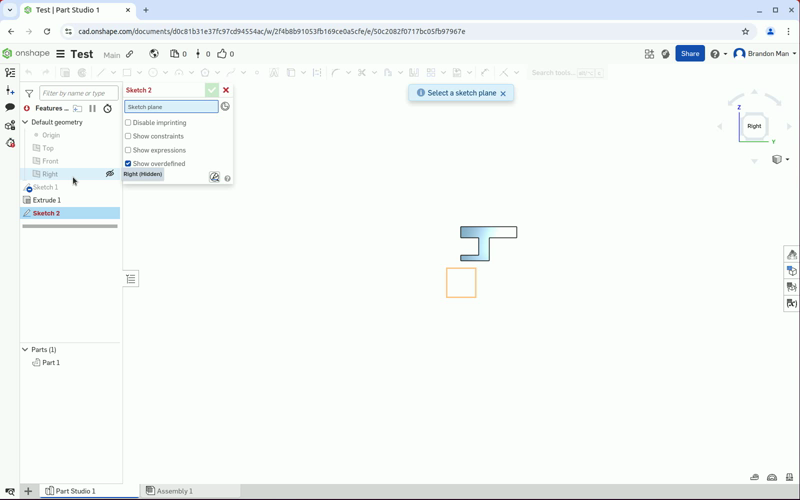
click(73, 176)
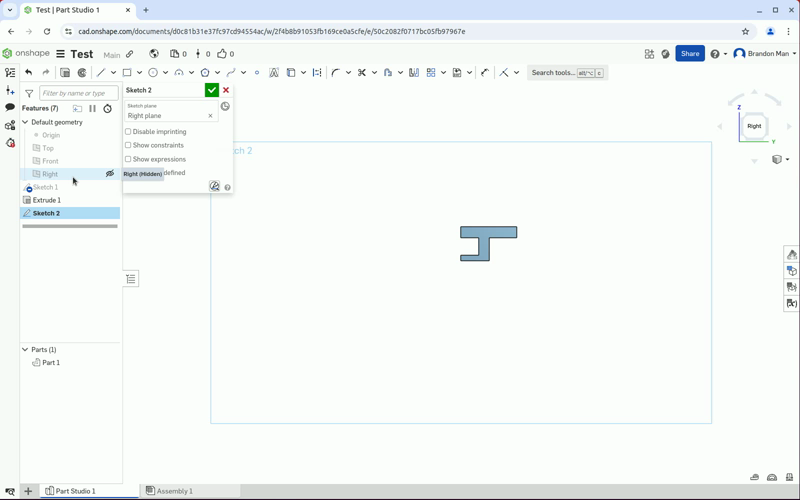
mouse_move(73, 352)
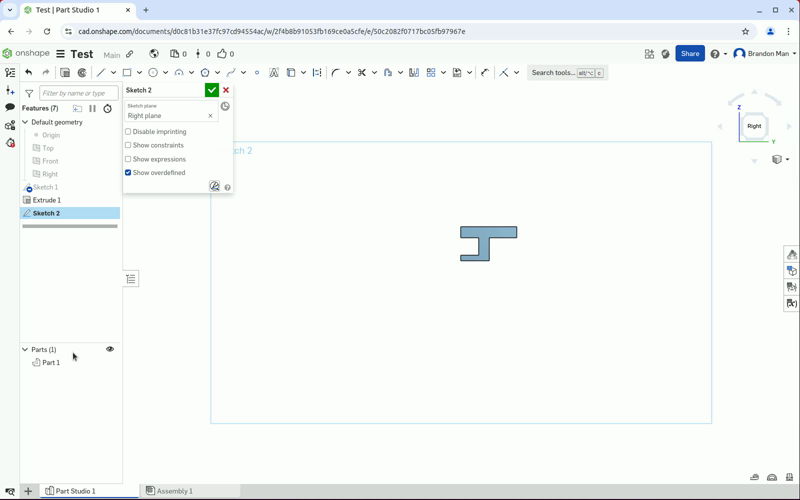
key(y)
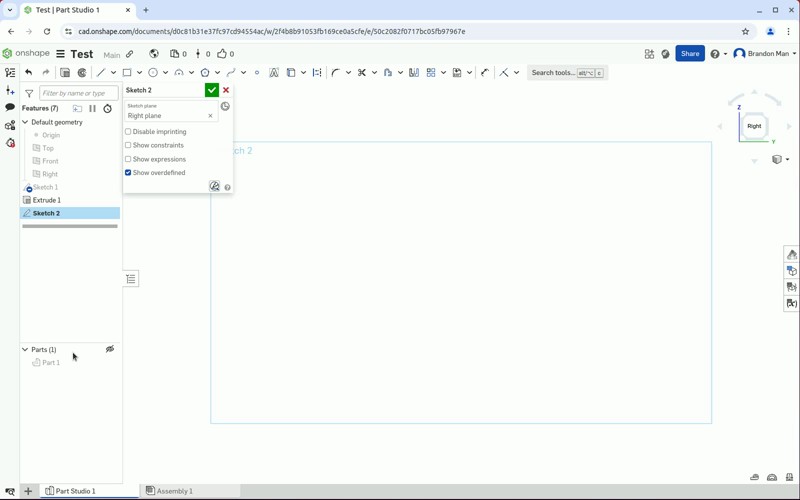
key(l)
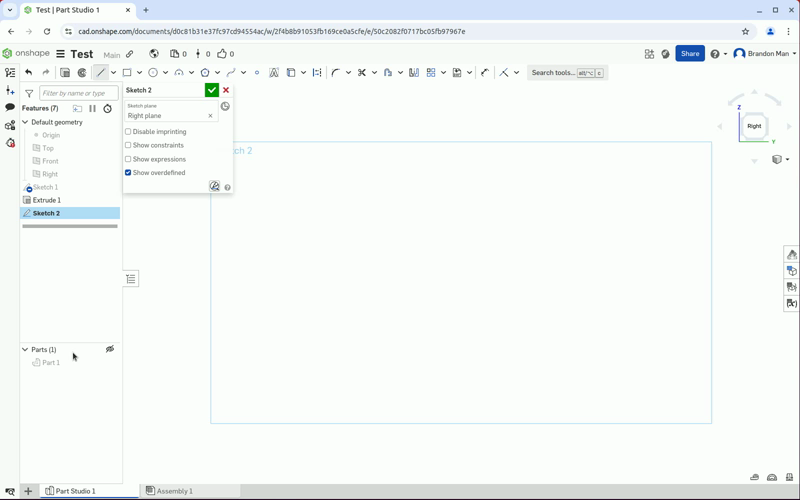
key_down(shift)
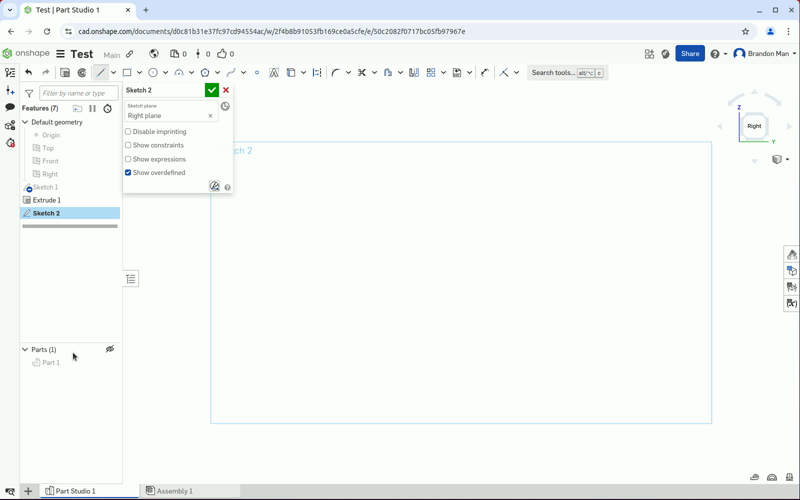
mouse_move(467, 226)
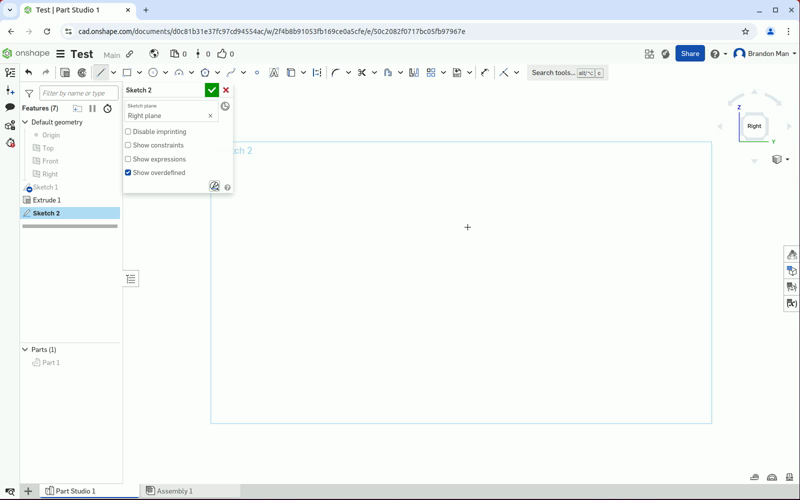
click(467, 226)
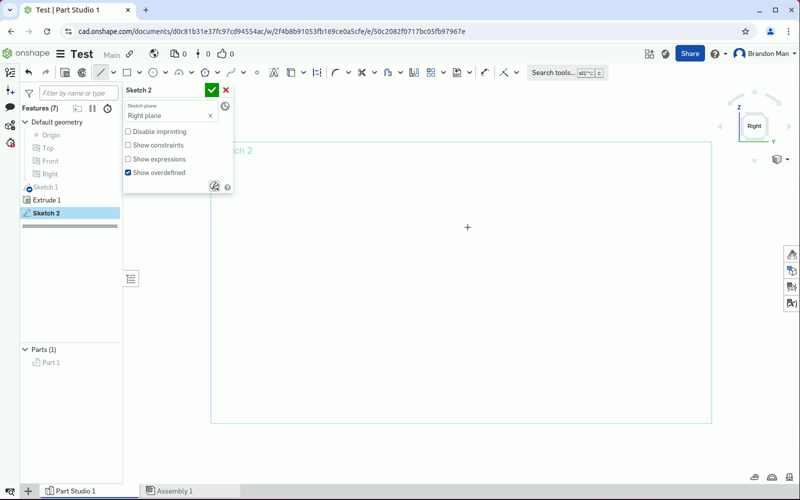
key_up(shift)
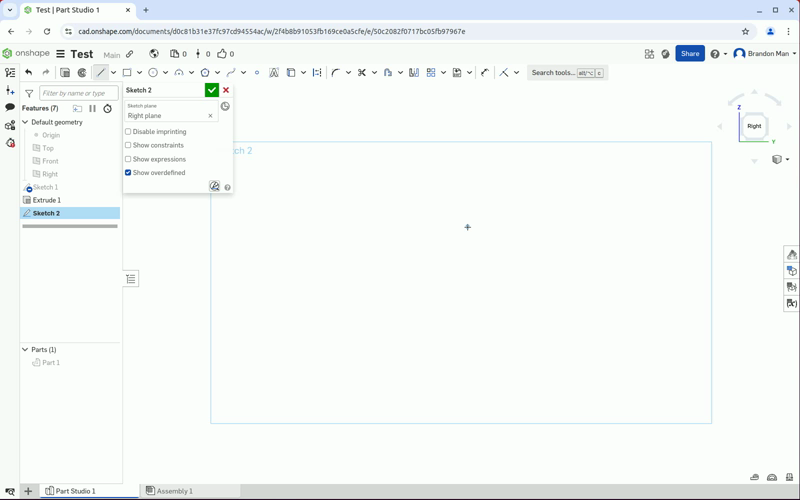
key_down(shift)
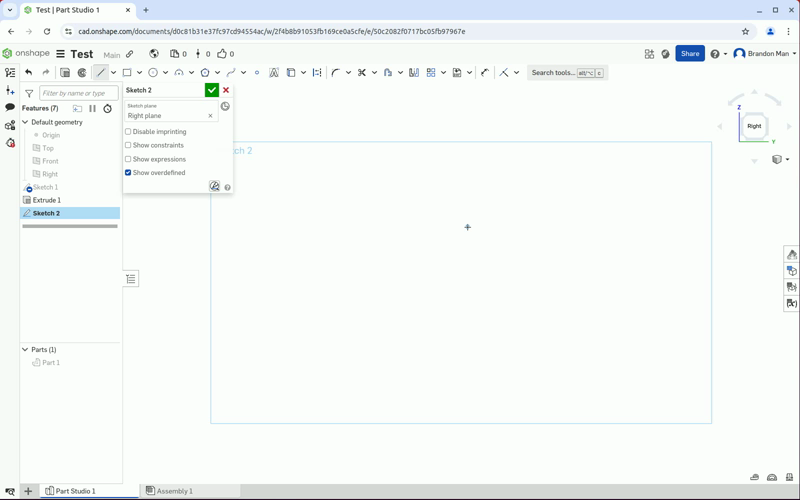
mouse_move(497, 226)
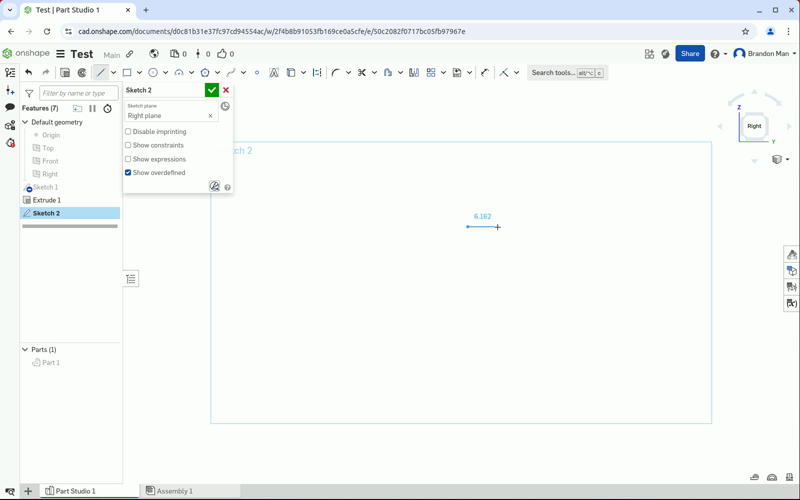
mouse_move(470, 226)
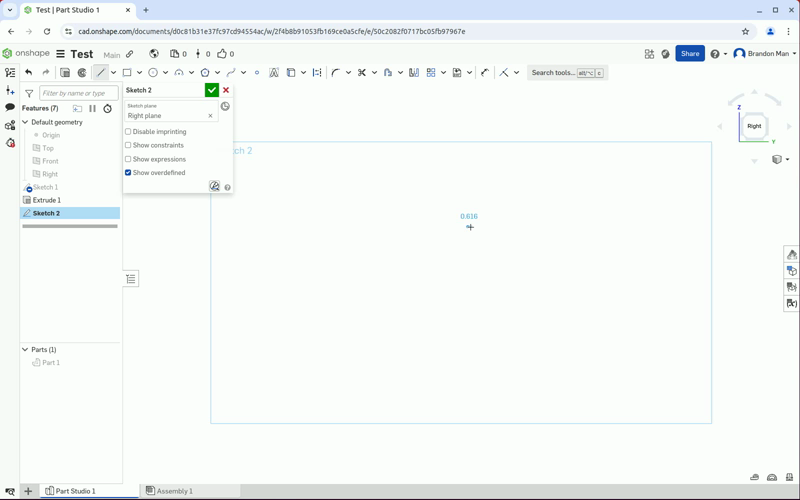
scroll(6)
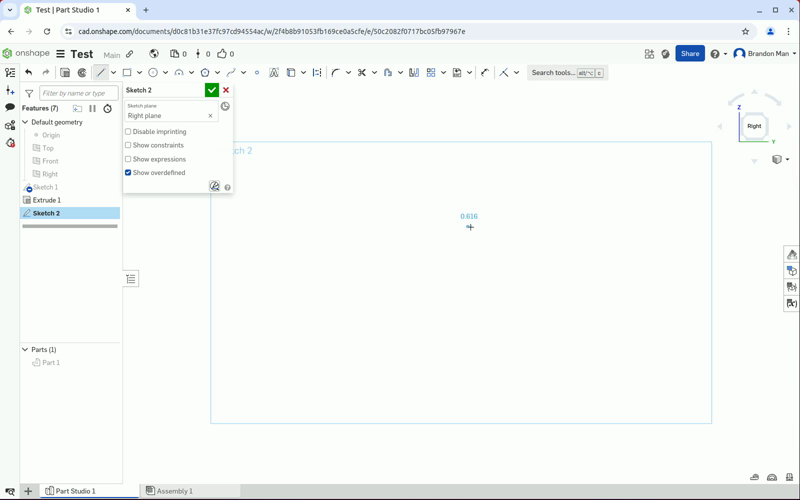
scroll(6)
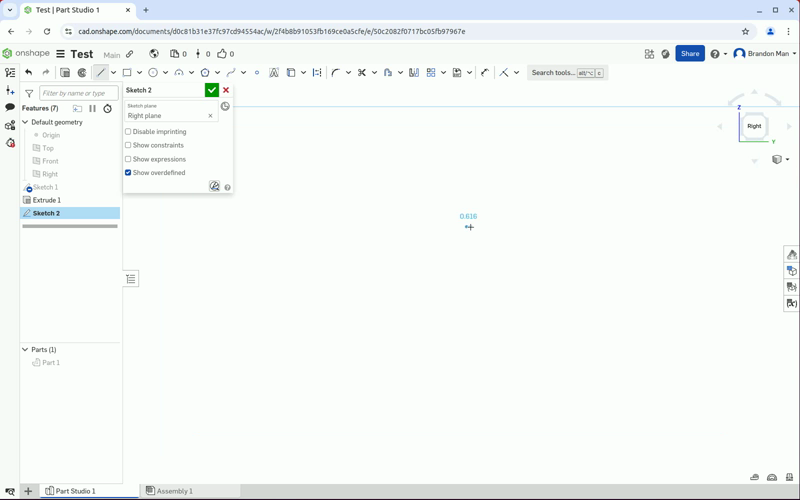
scroll(6)
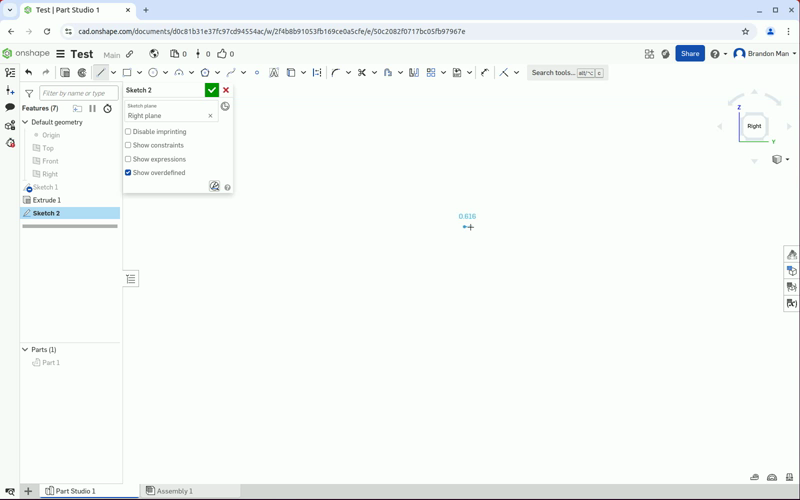
scroll(6)
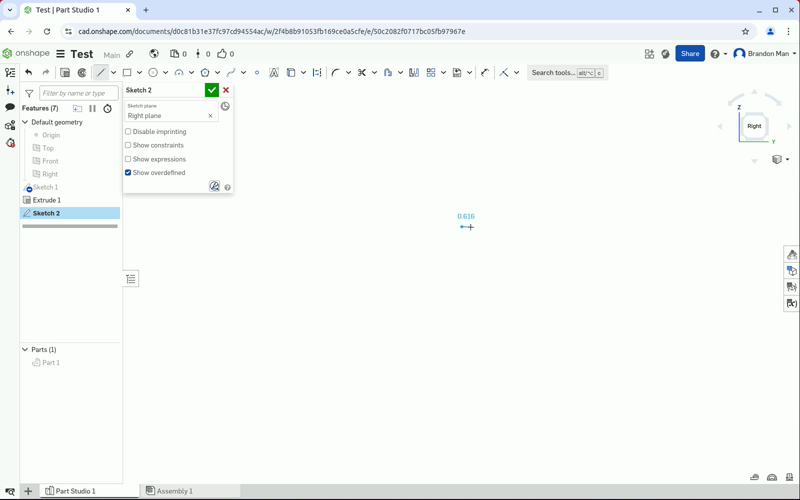
scroll(6)
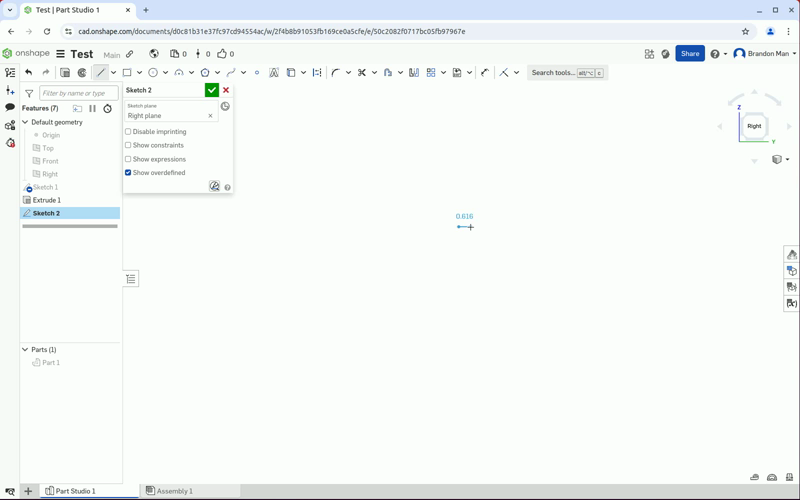
scroll(6)
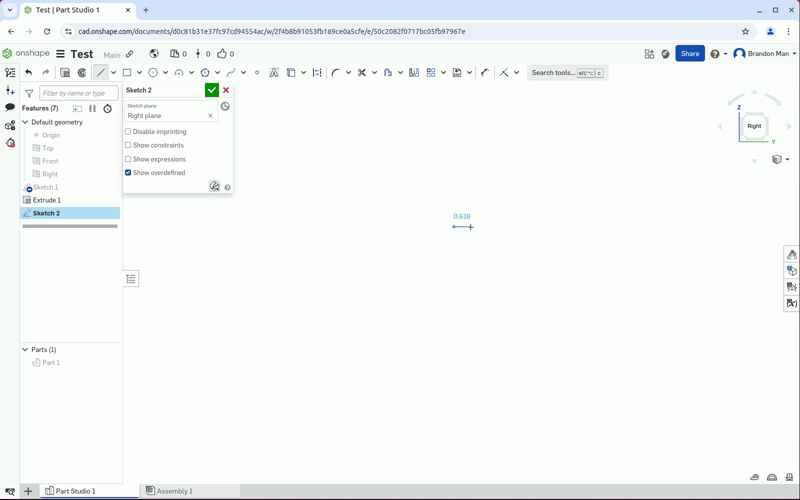
scroll(6)
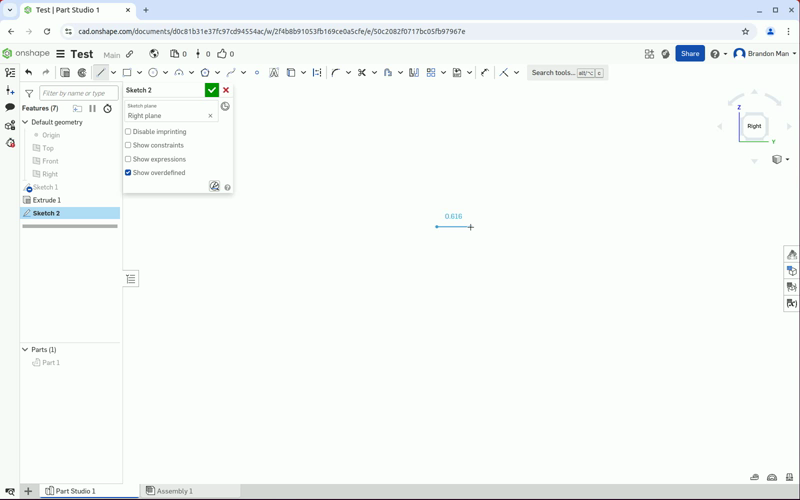
click(470, 226)
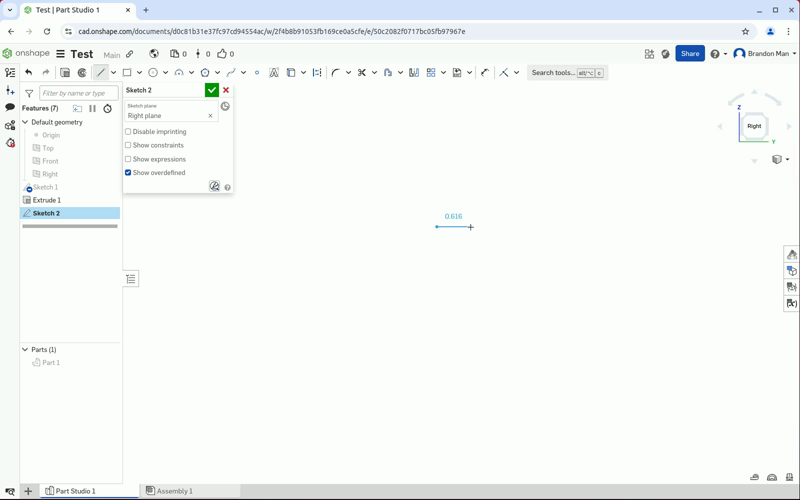
scroll(-6)
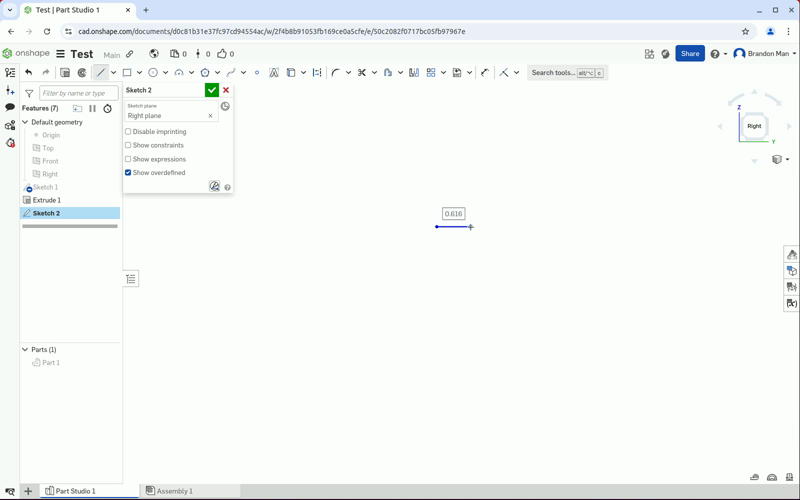
scroll(-6)
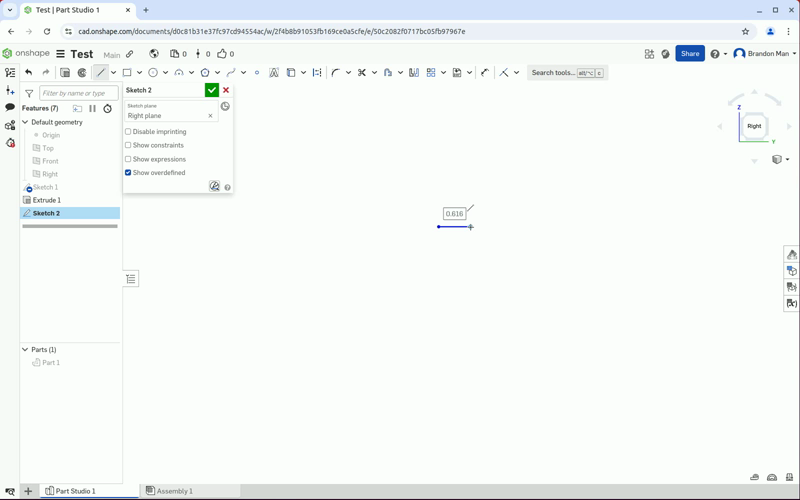
scroll(-6)
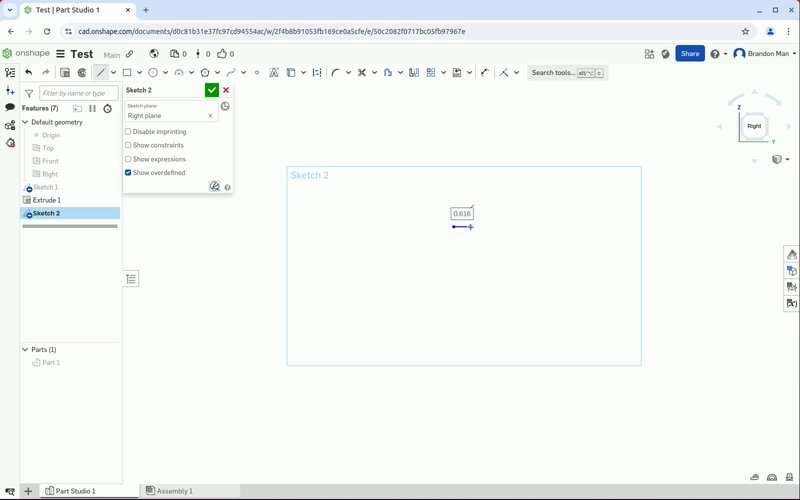
scroll(-6)
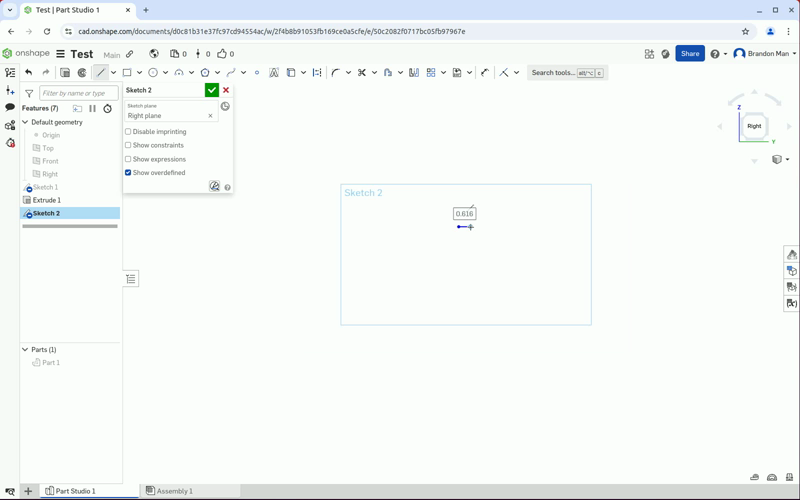
scroll(-6)
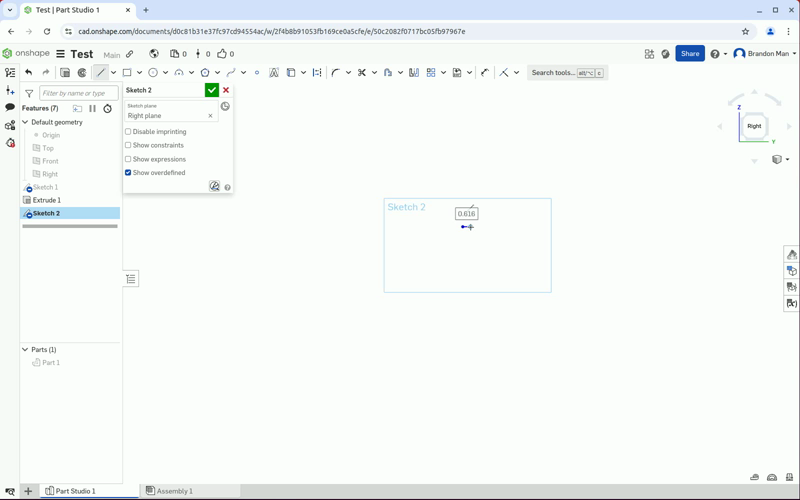
scroll(-6)
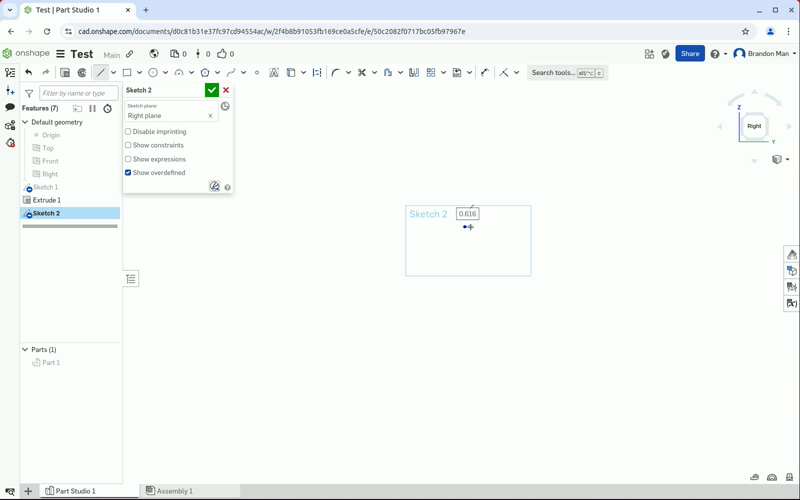
scroll(-6)
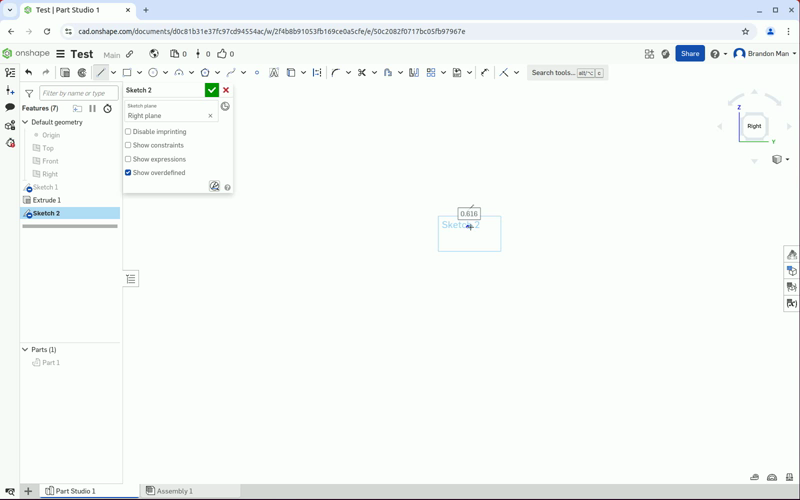
key_up(shift)
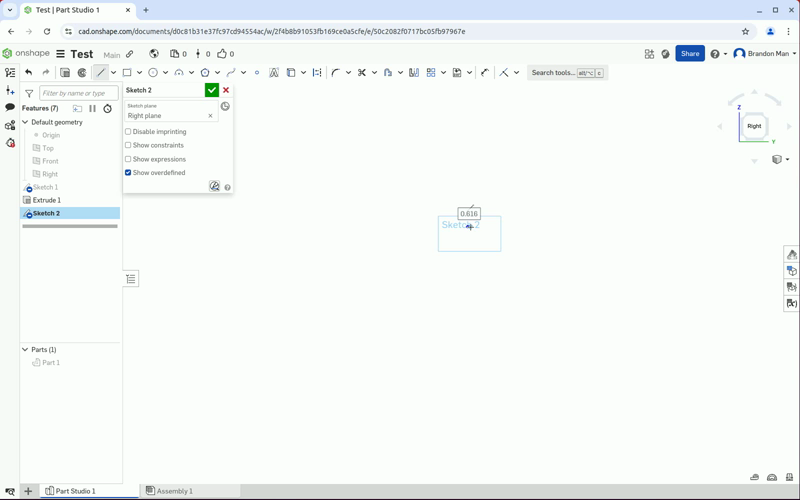
key_down(shift)
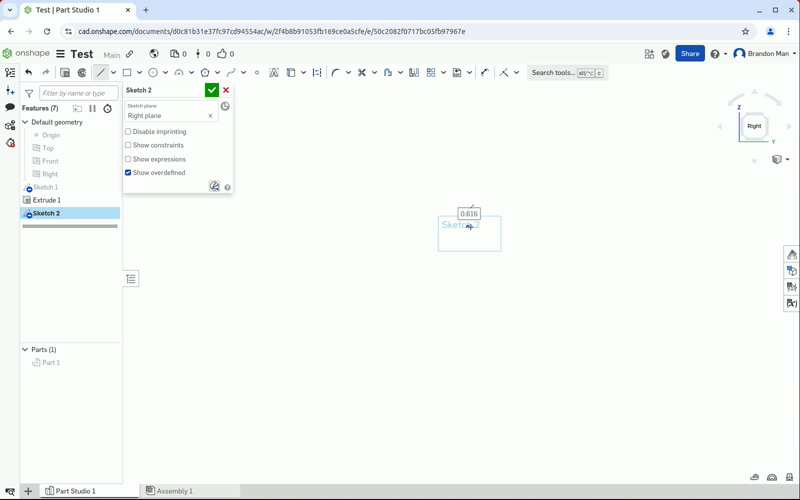
mouse_move(500, 226)
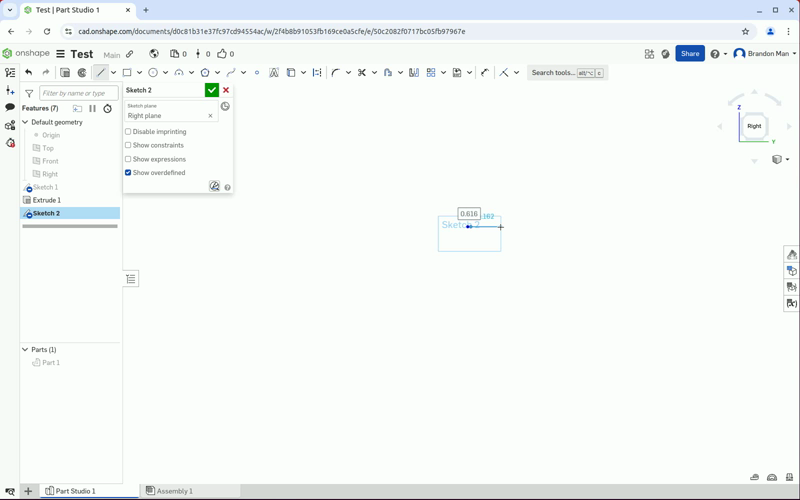
mouse_move(467, 169)
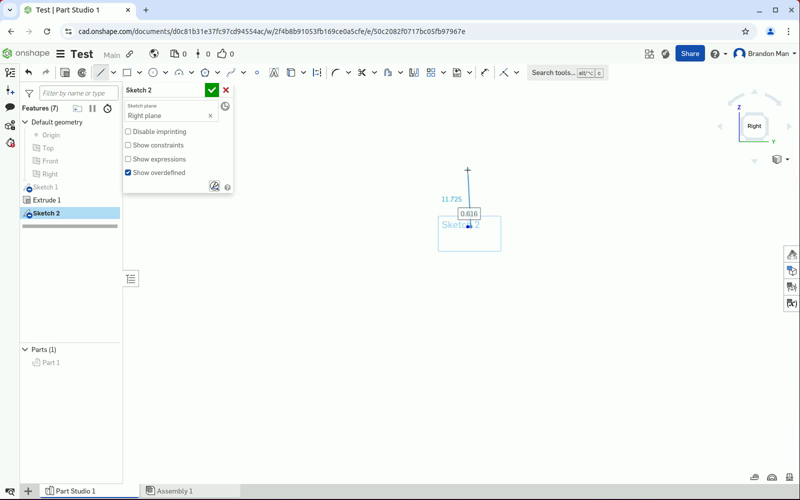
click(467, 169)
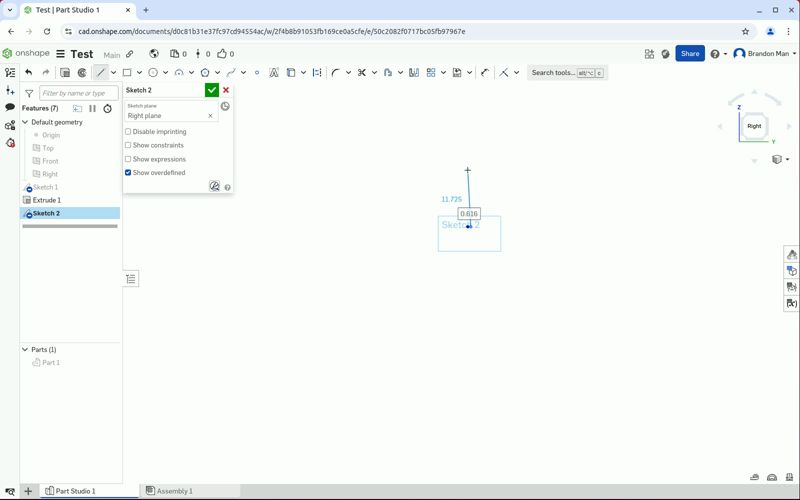
key_up(shift)
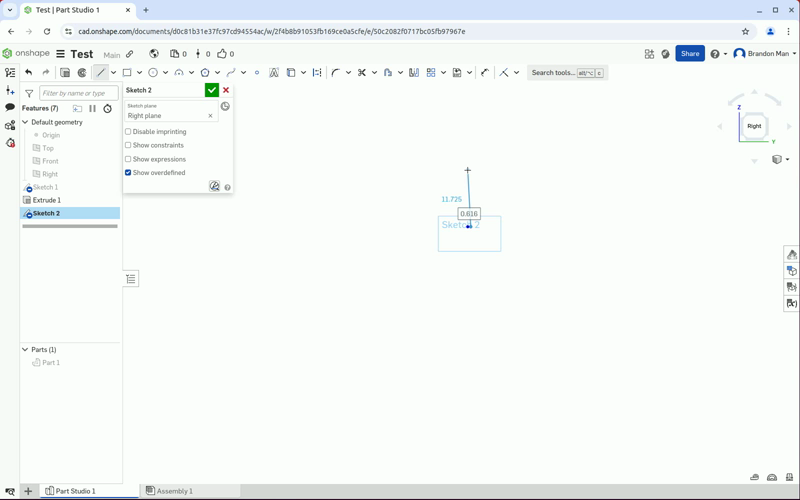
mouse_move(497, 169)
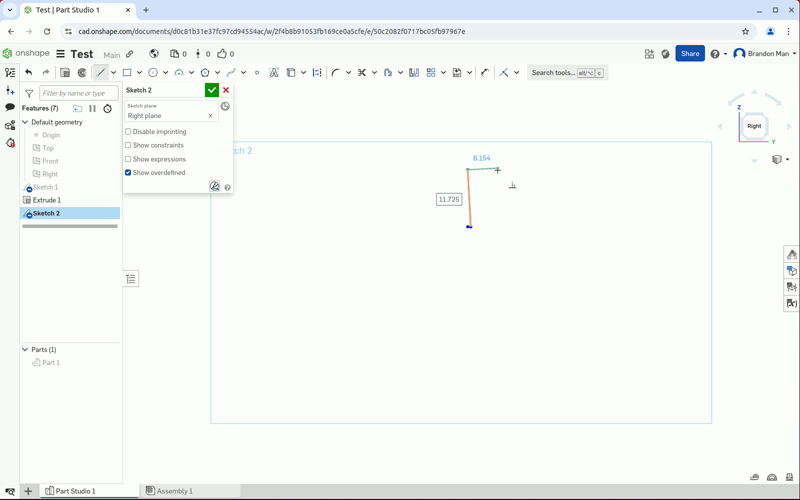
key_down(shift)
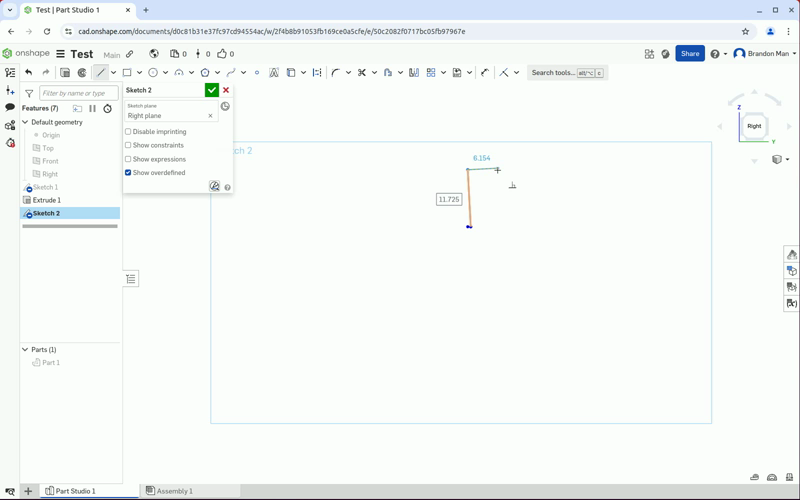
mouse_move(467, 226)
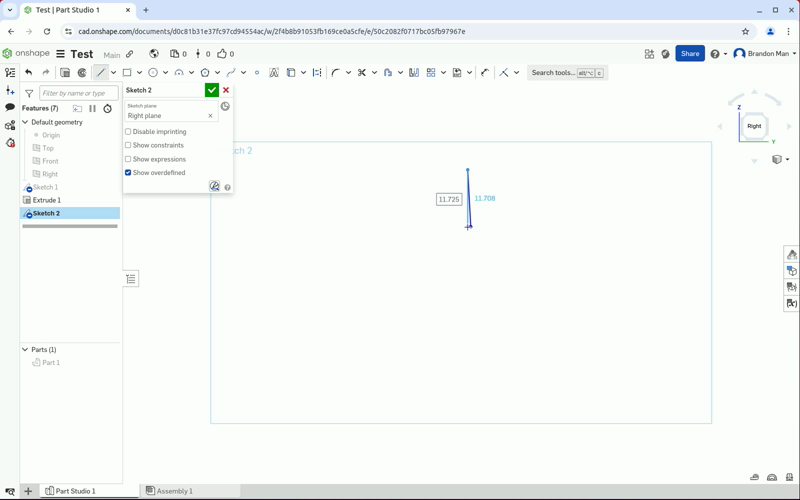
scroll(6)
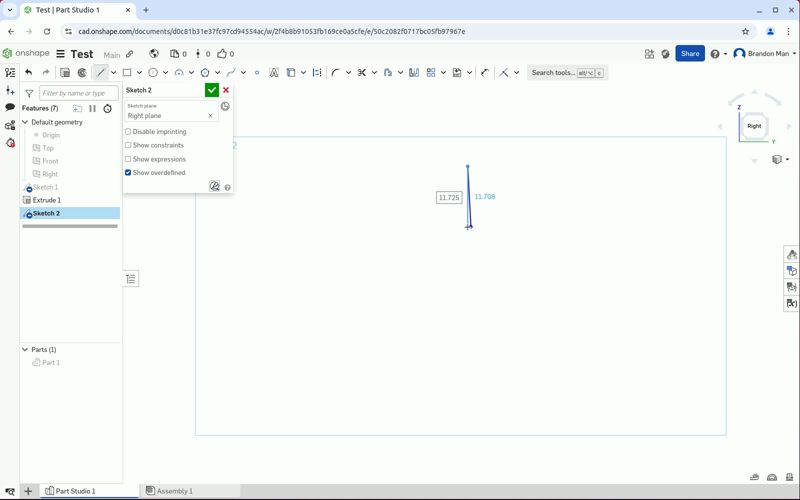
scroll(6)
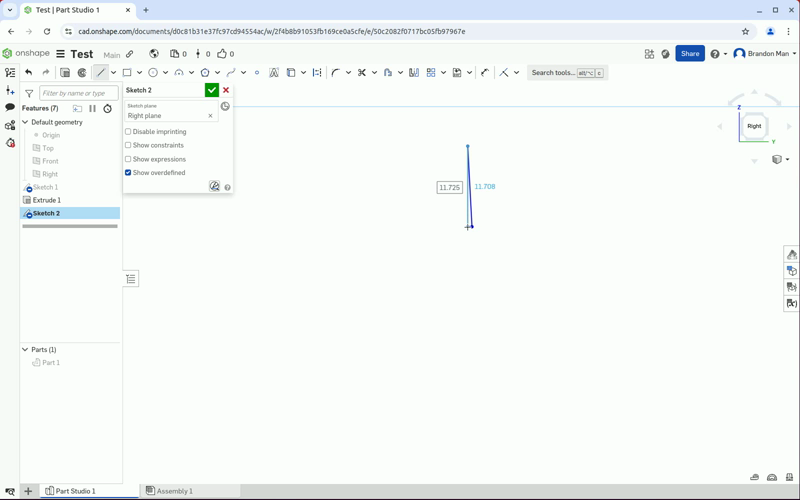
scroll(6)
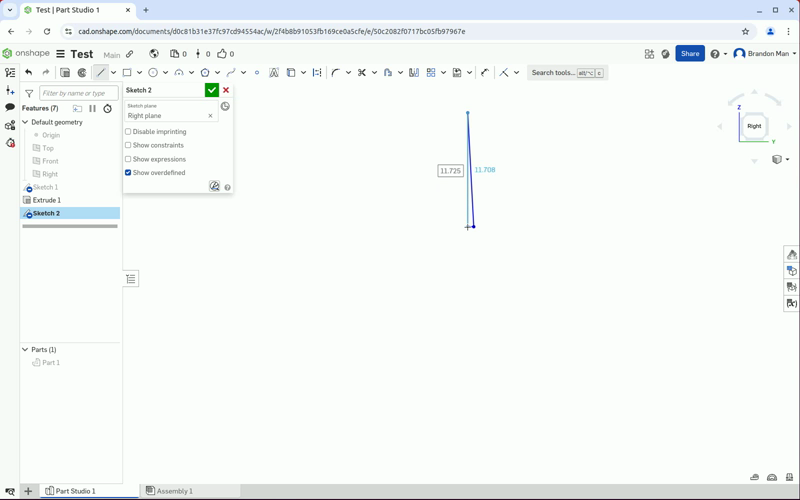
scroll(6)
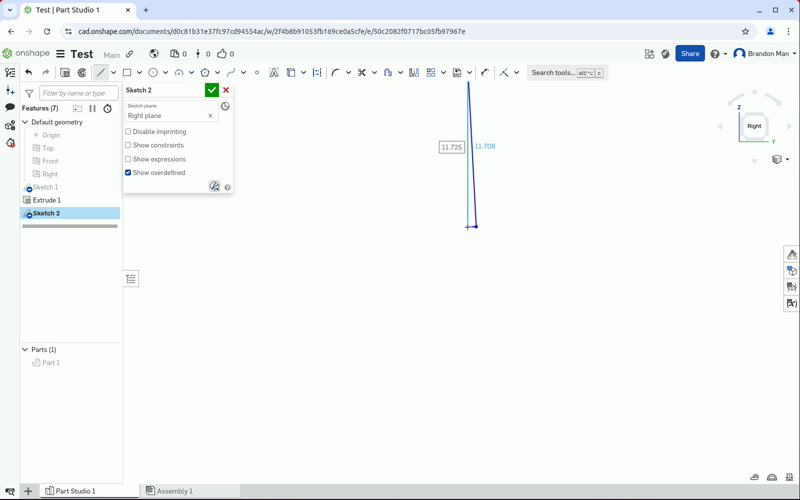
scroll(6)
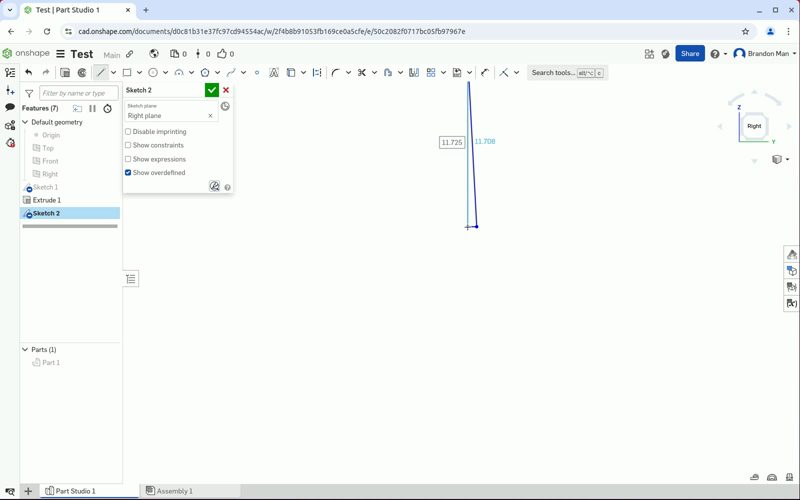
scroll(6)
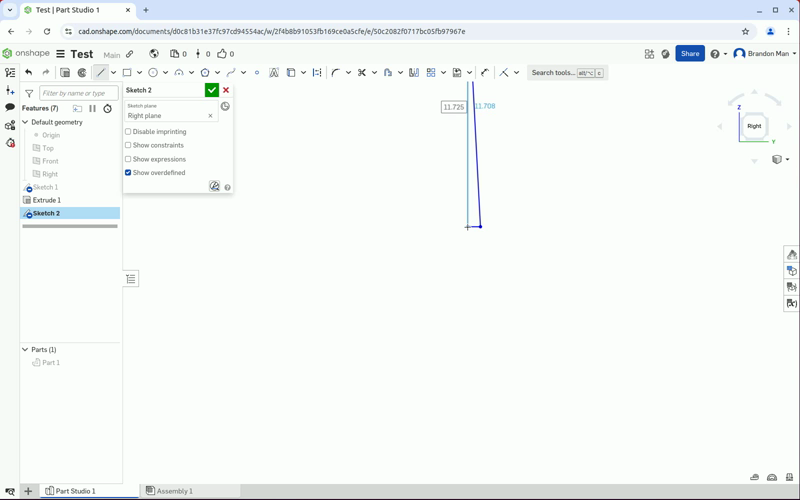
scroll(6)
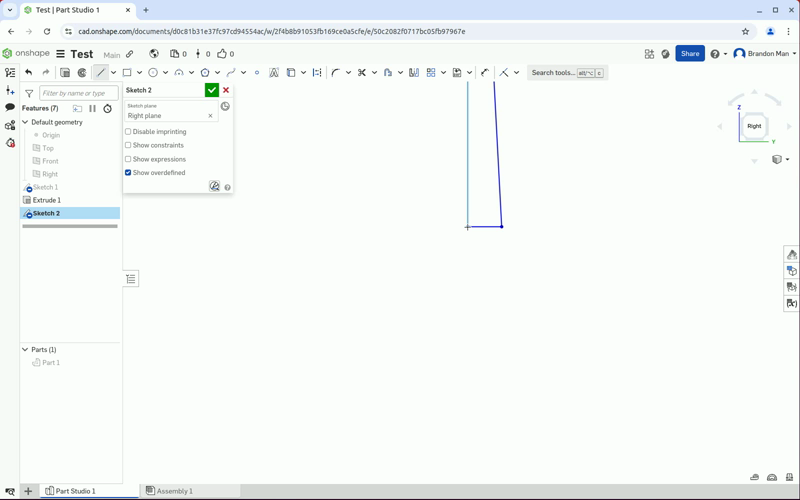
key_up(shift)
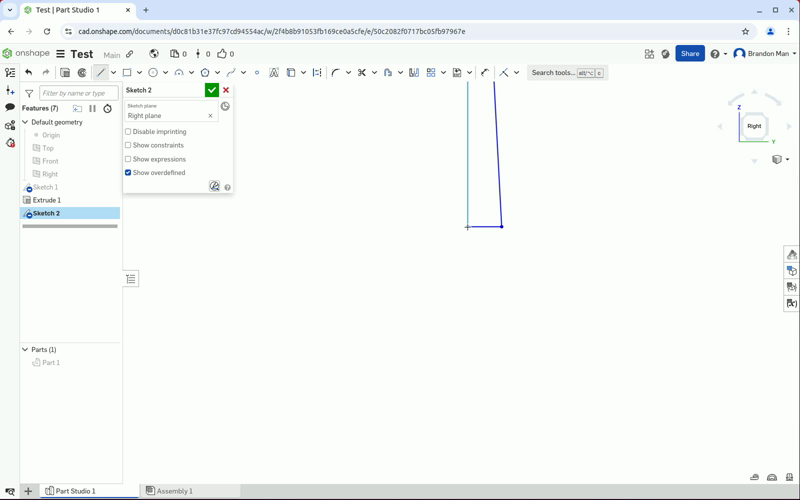
click(467, 226)
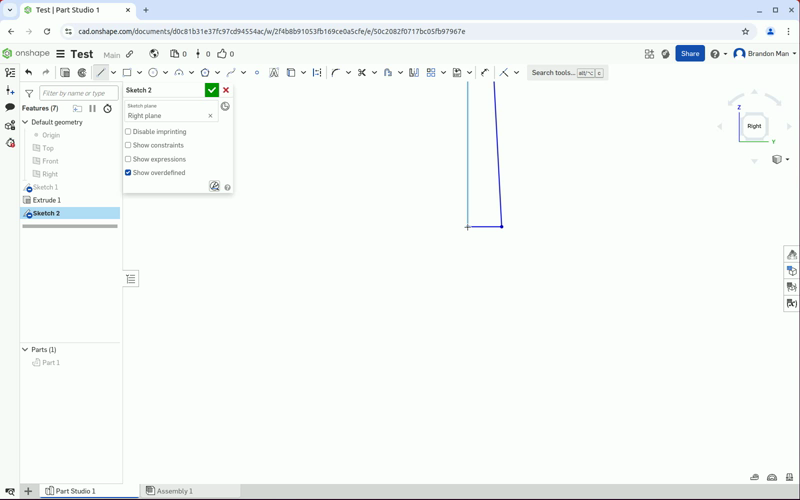
scroll(-6)
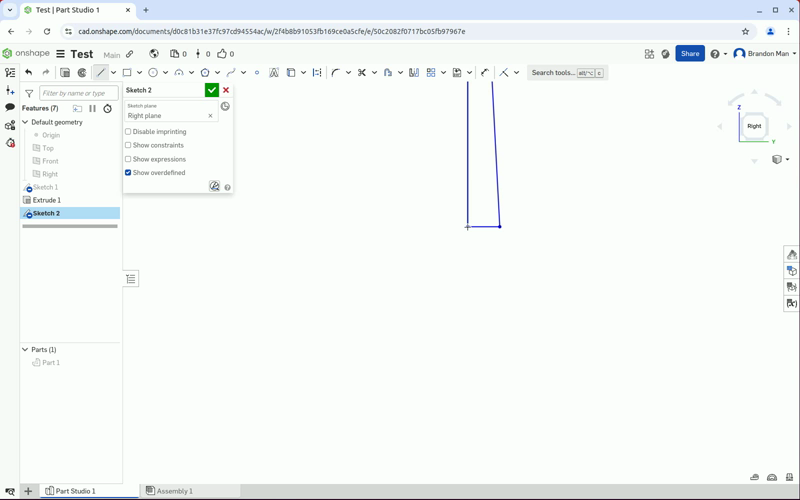
scroll(-6)
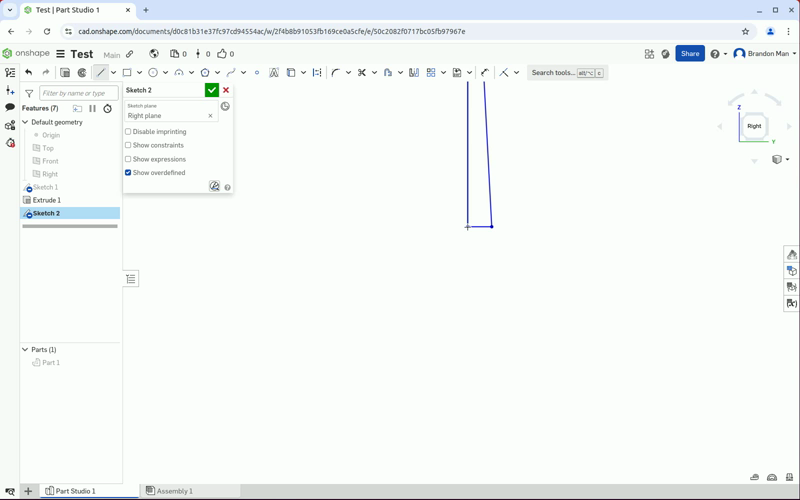
scroll(-6)
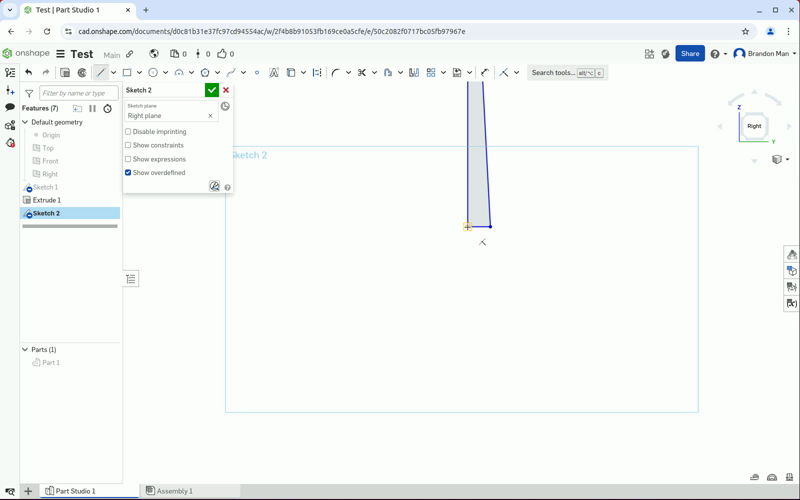
scroll(-6)
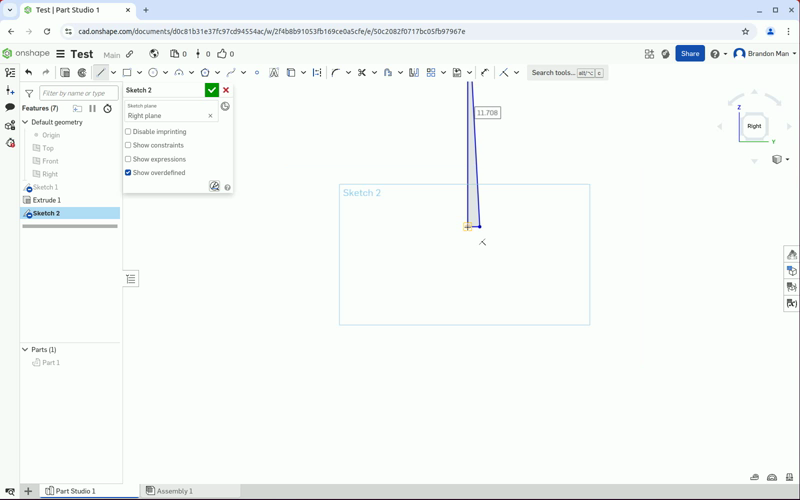
scroll(-6)
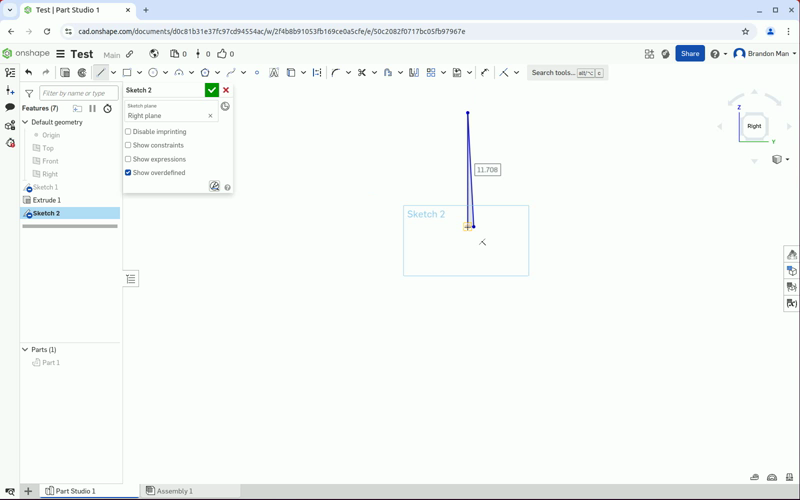
scroll(-6)
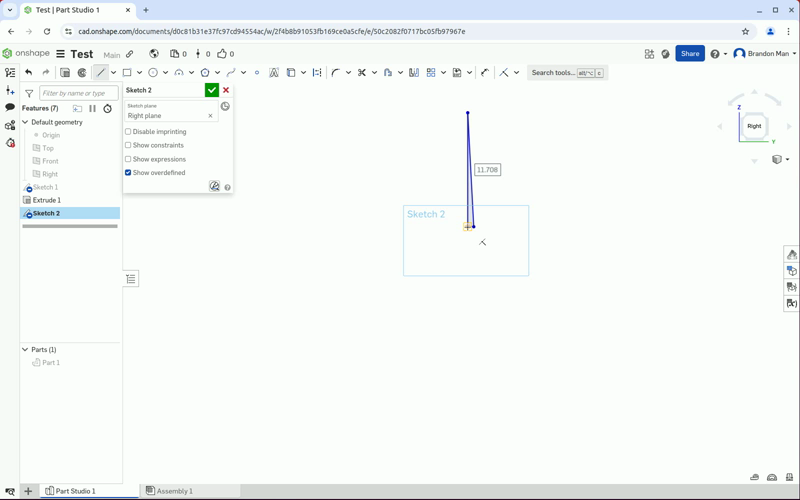
scroll(-6)
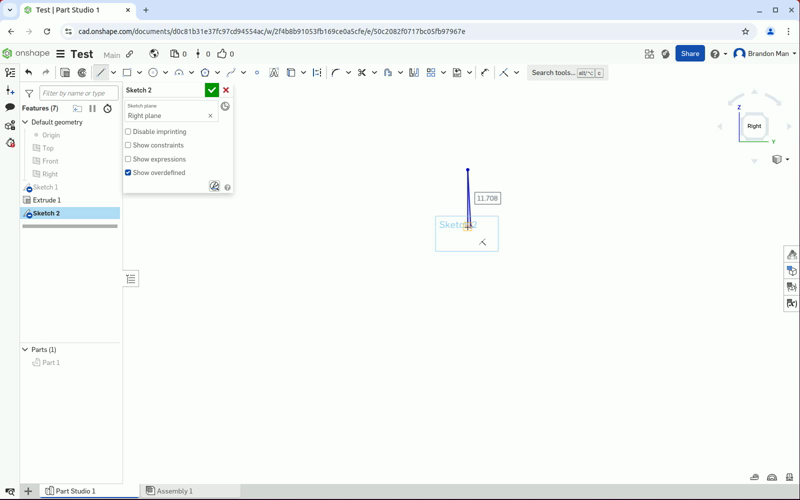
key(esc)
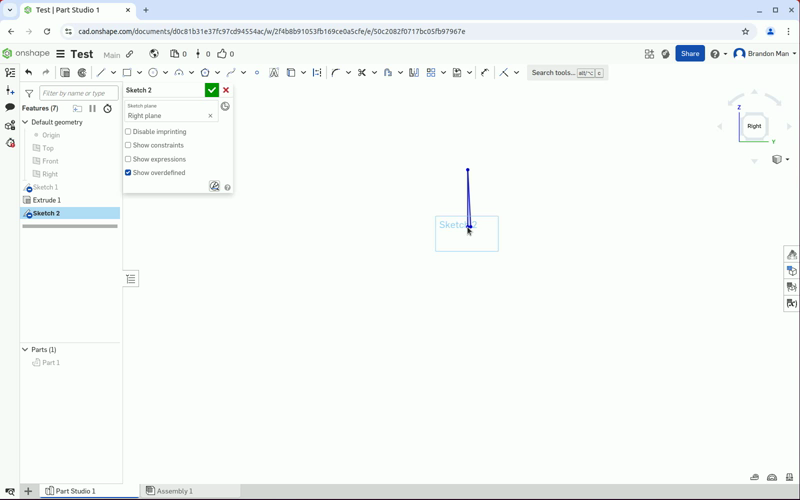
mouse_move(469, 225)
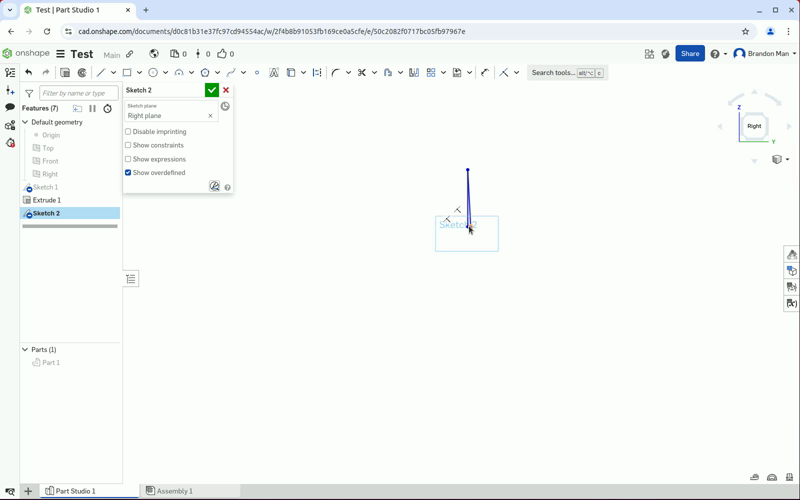
scroll(6)
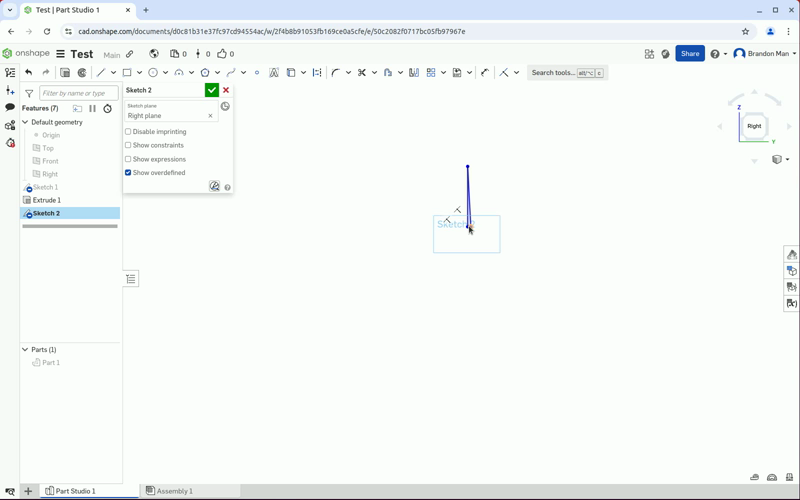
scroll(6)
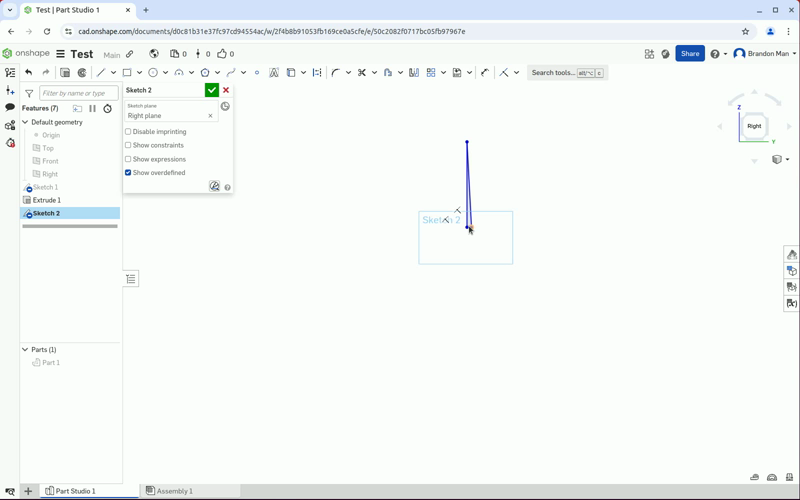
scroll(6)
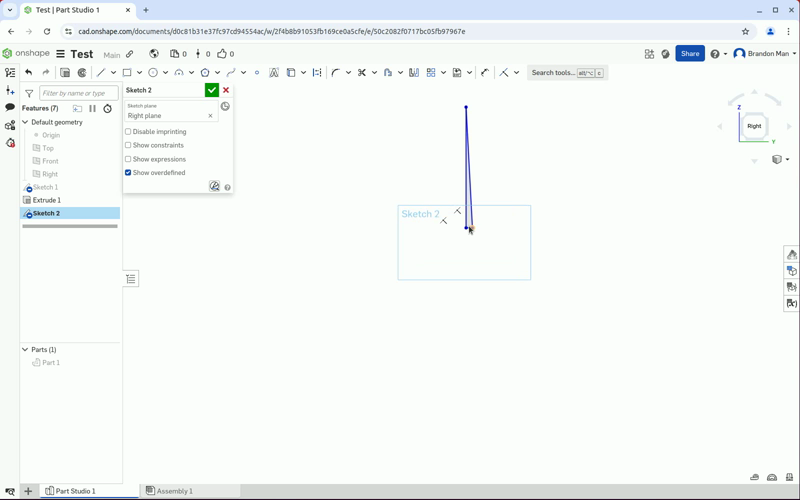
scroll(6)
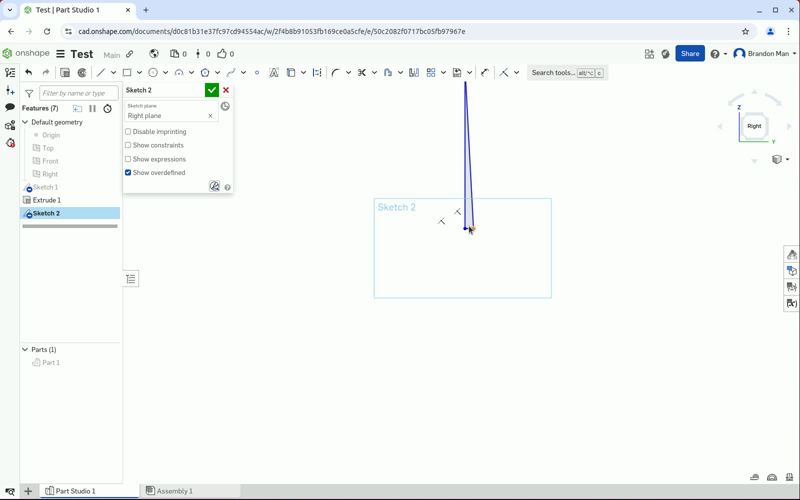
scroll(6)
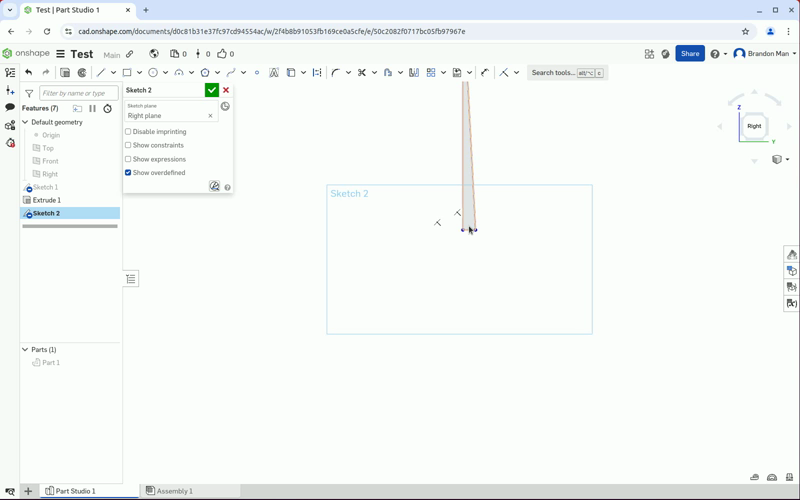
scroll(6)
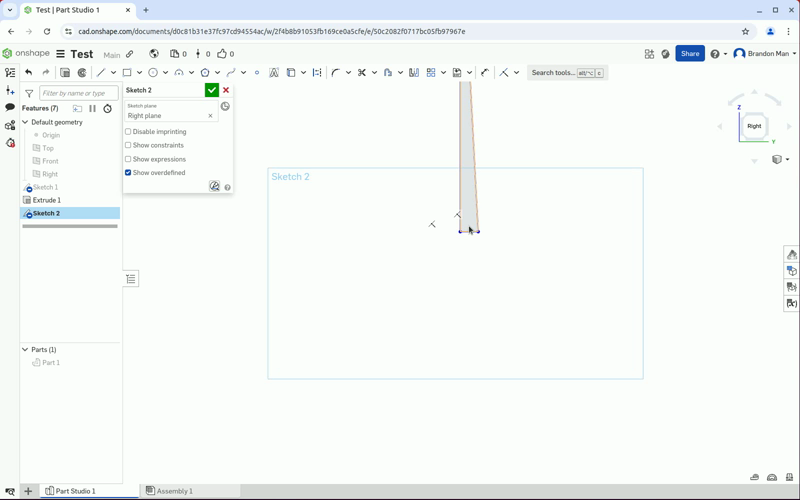
scroll(6)
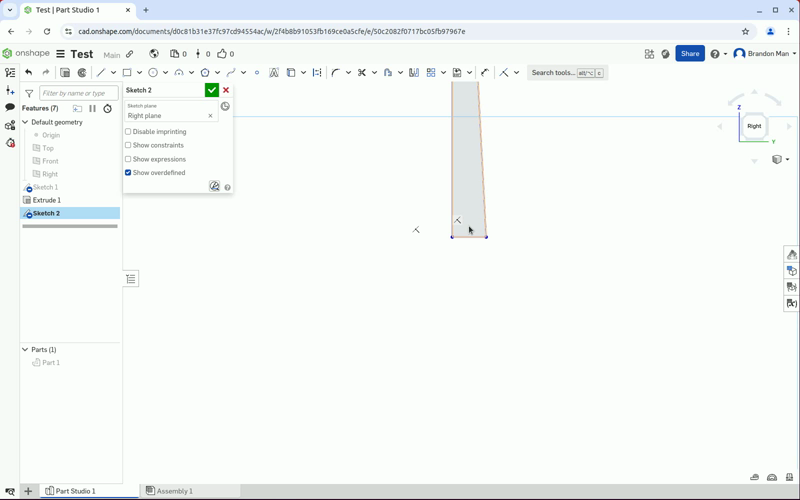
click(469, 225)
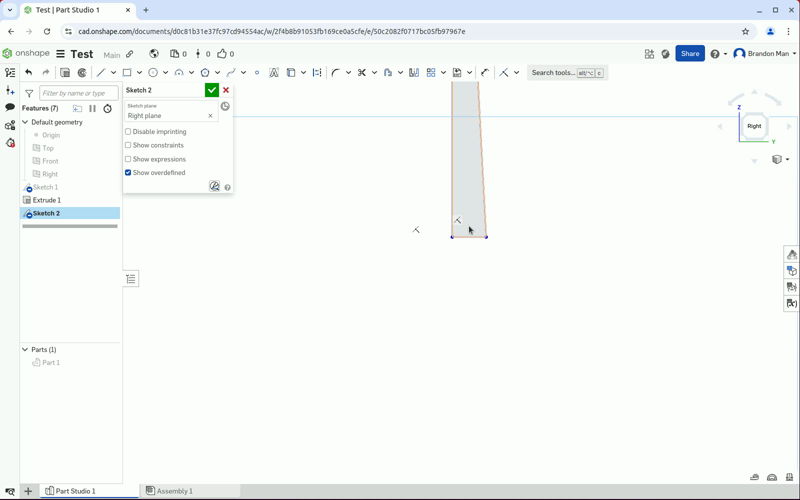
scroll(-6)
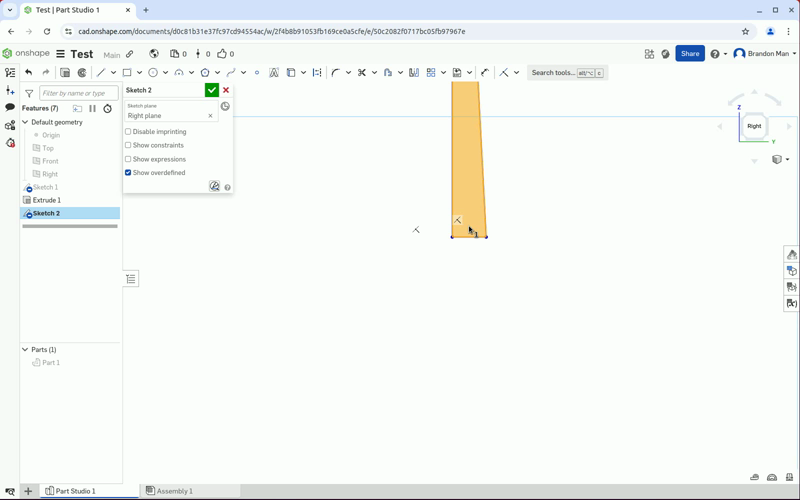
scroll(-6)
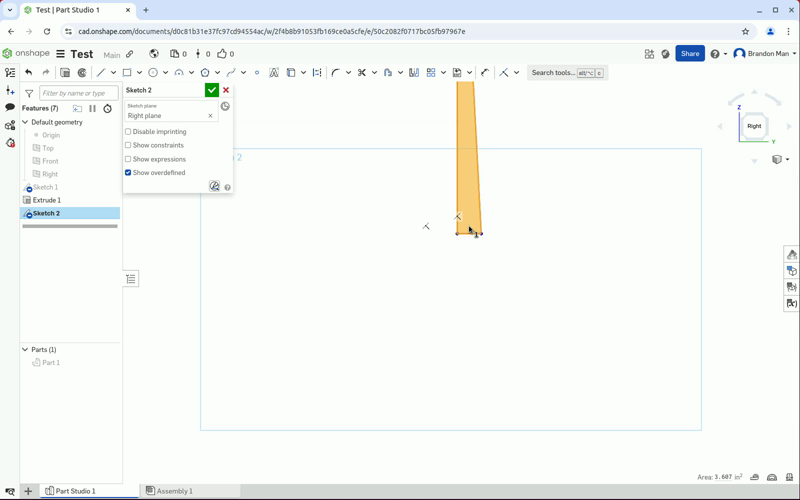
scroll(-6)
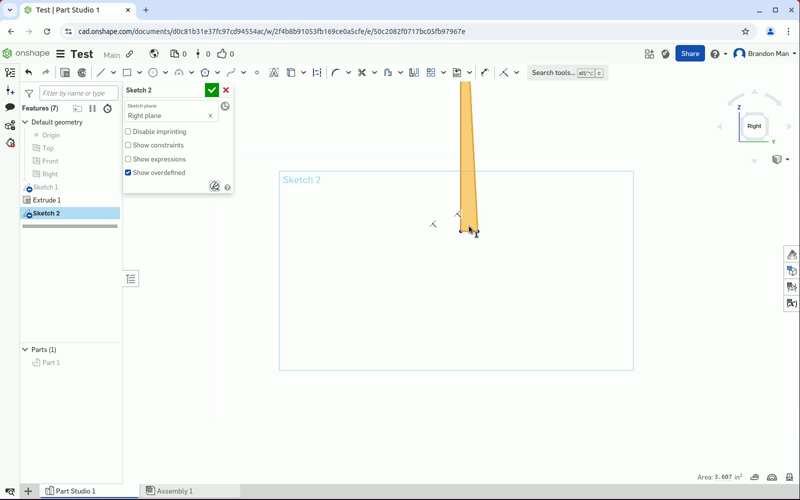
scroll(-6)
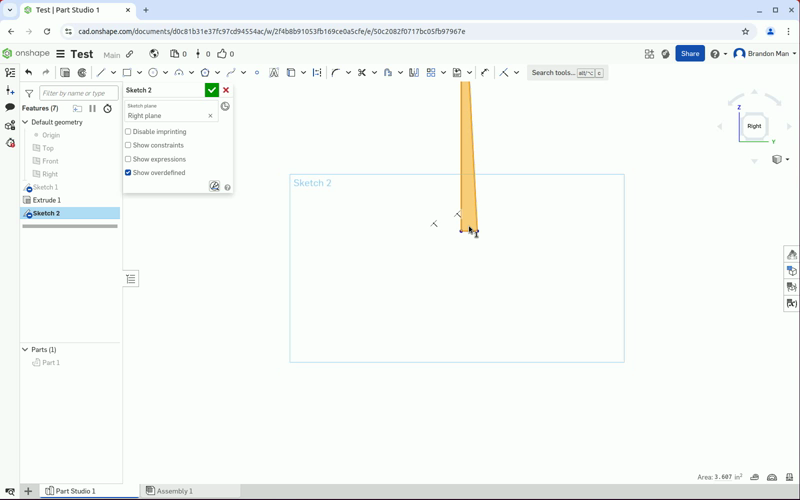
scroll(-6)
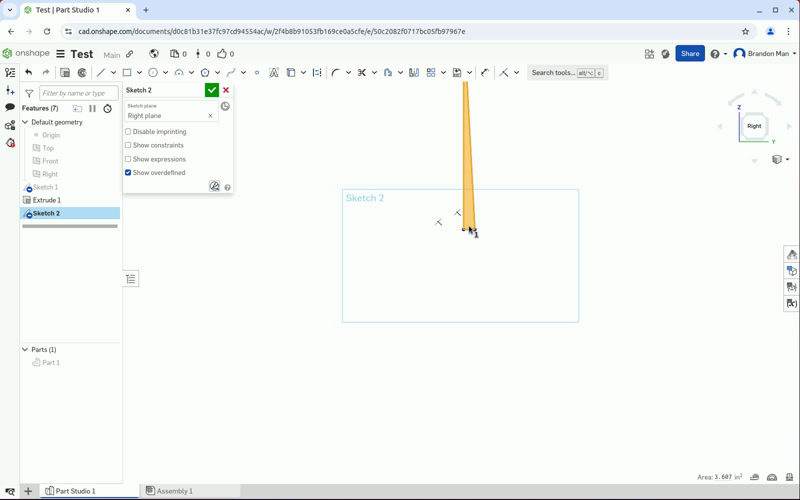
scroll(-6)
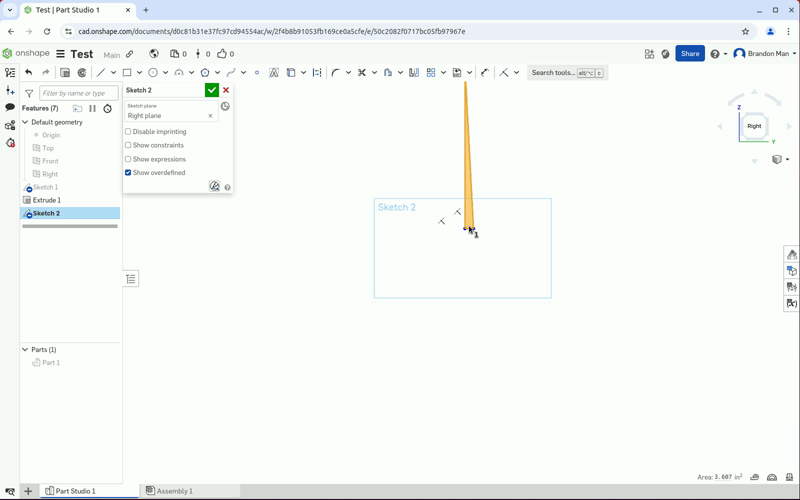
scroll(-6)
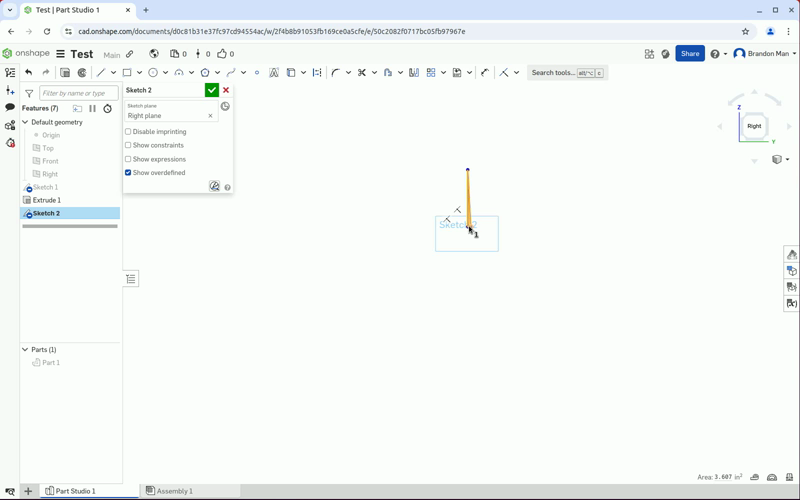
mouse_move(73, 352)
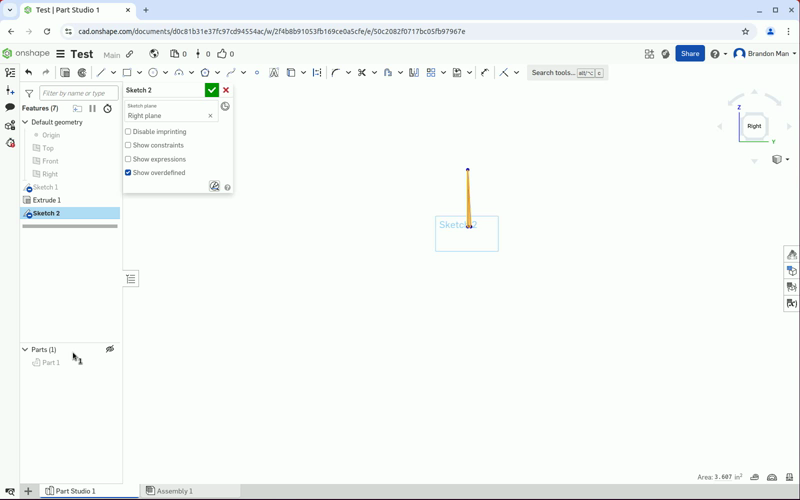
key(shift+y)
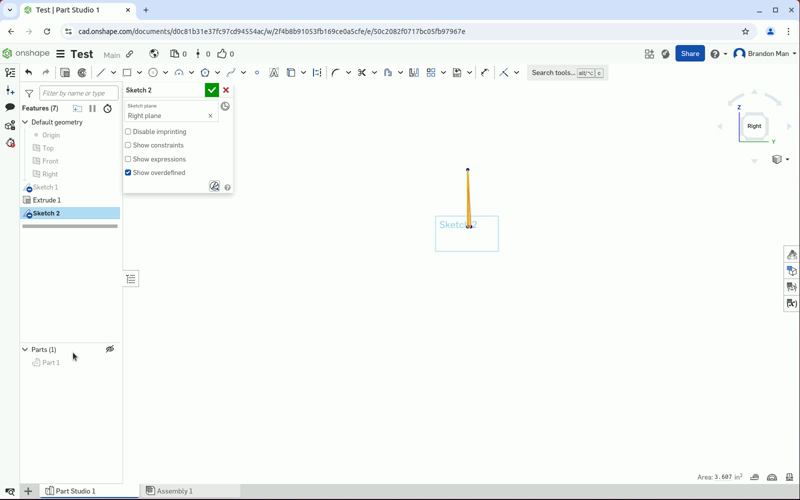
key(shift+e)
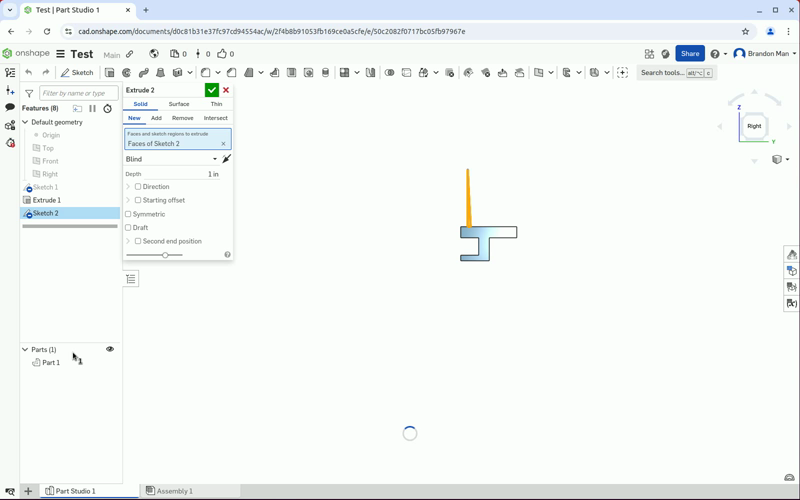
mouse_move(143, 106)
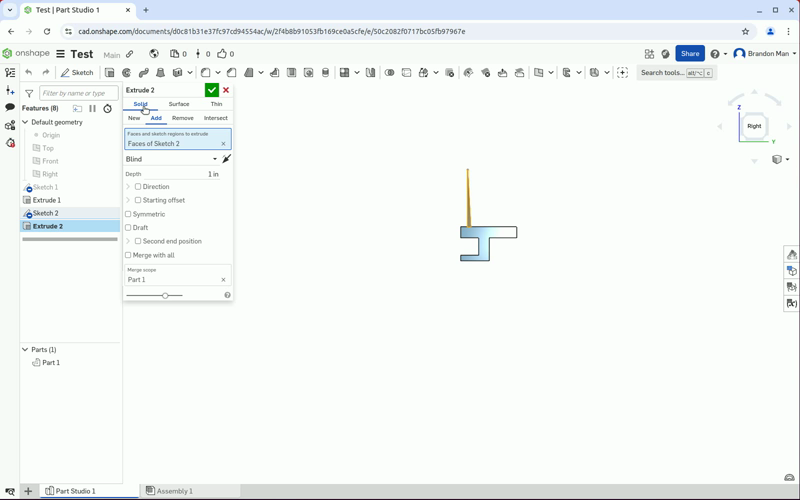
click(143, 106)
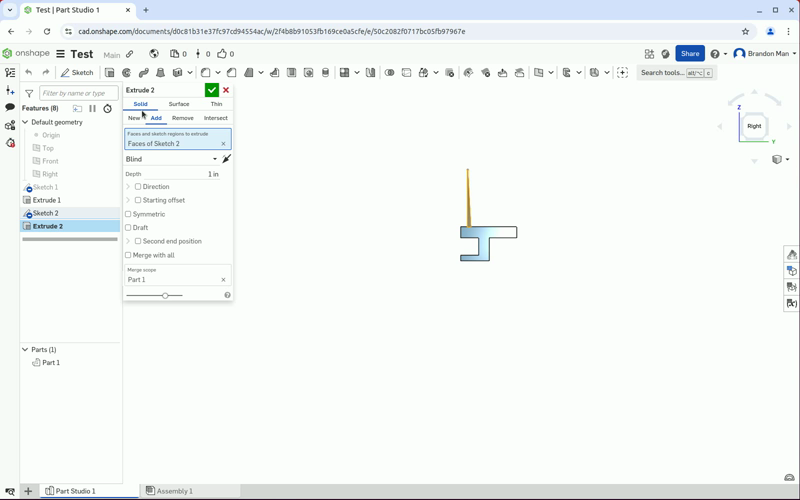
mouse_move(137, 120)
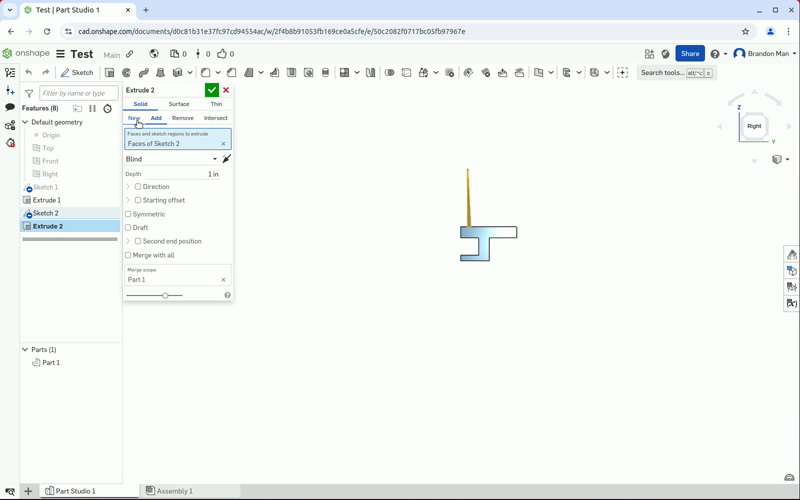
click(137, 120)
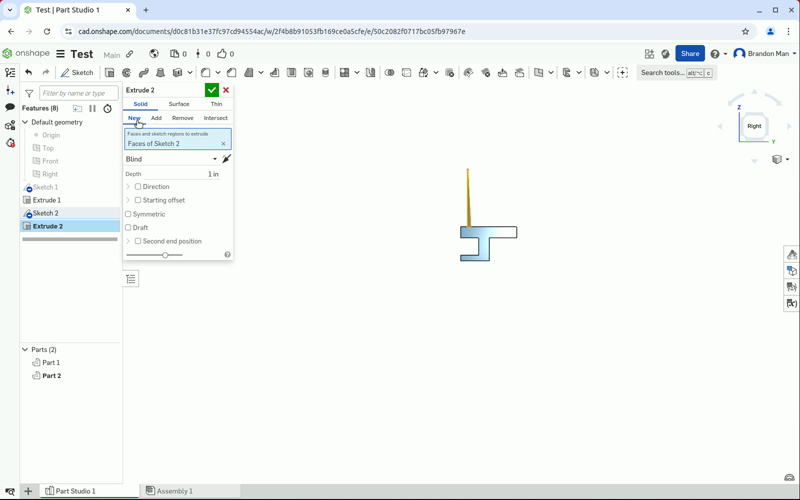
key(tab, 4)
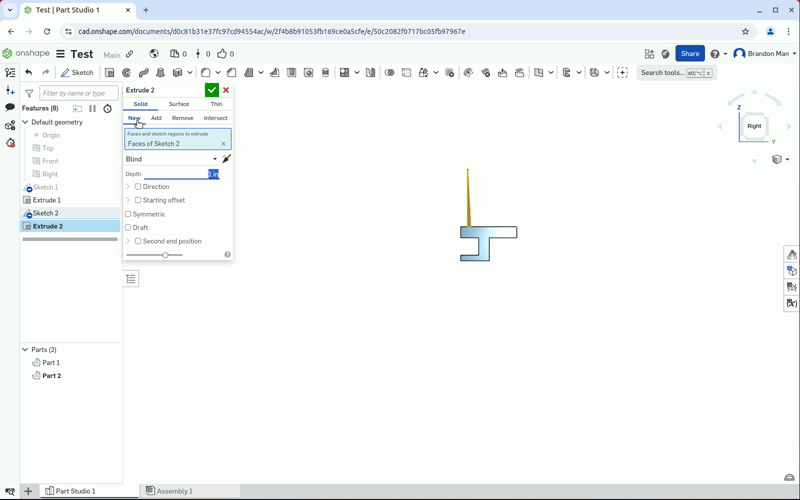
text(0.722)
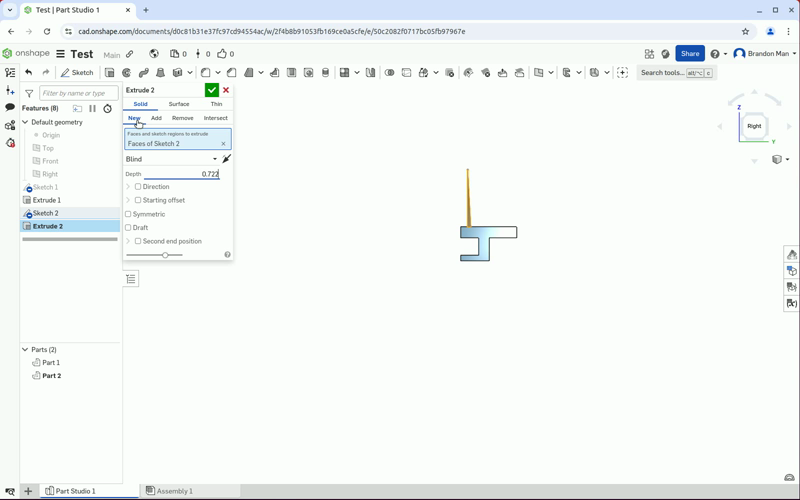
key(enter)
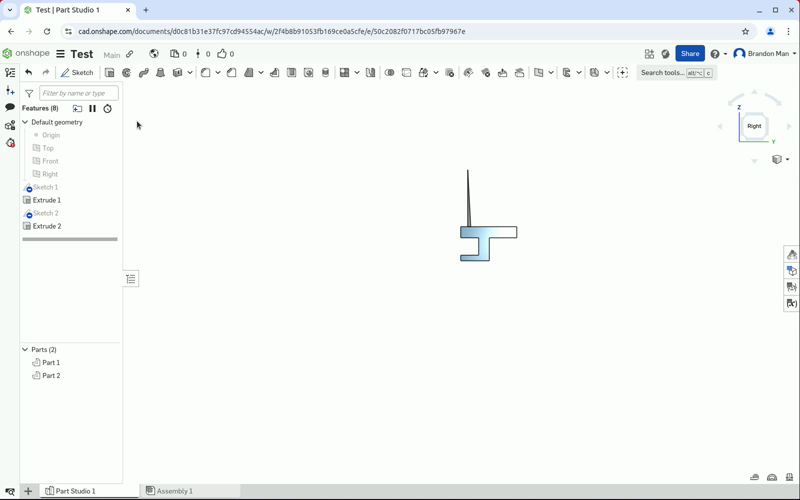
key(shift+h)
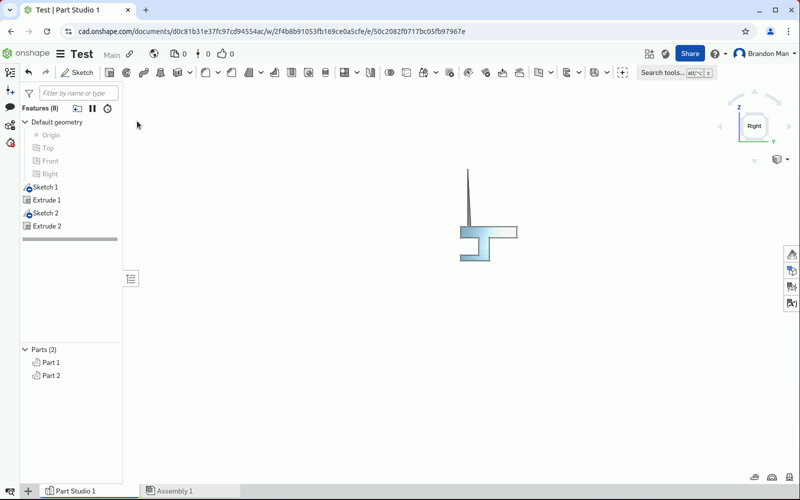
key(shift+h)
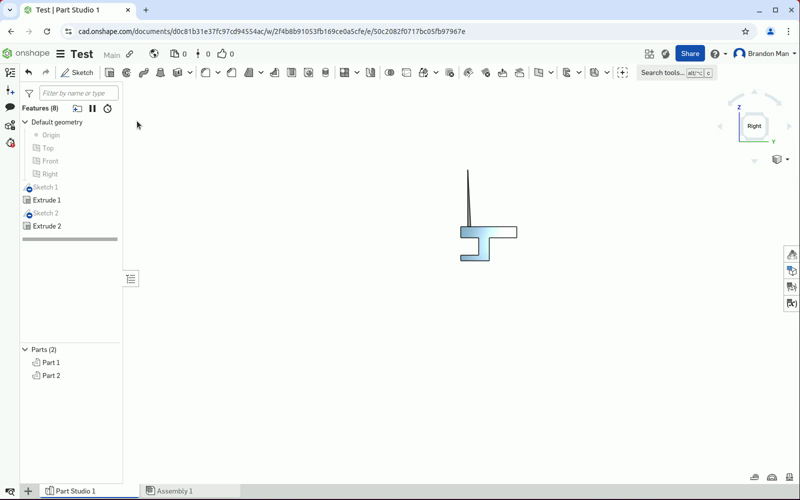
mouse_move(73, 189)
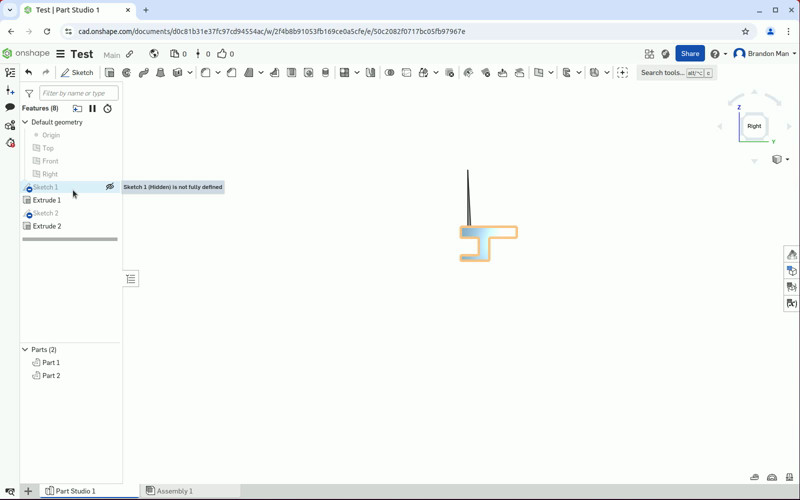
click(73, 189)
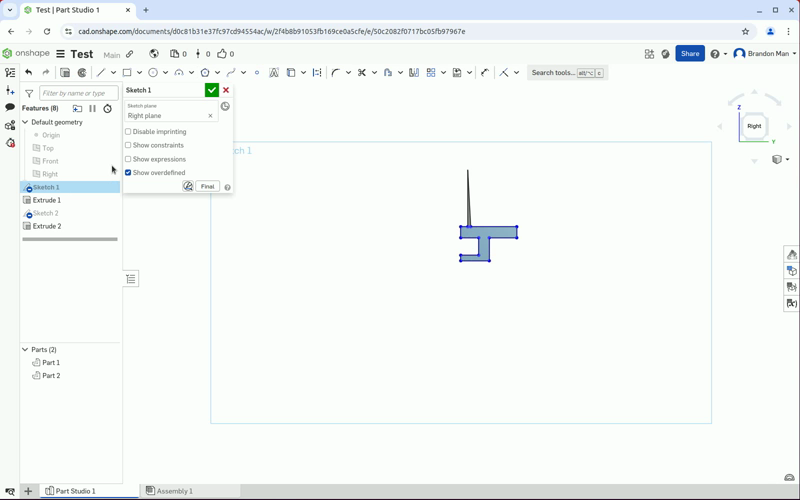
mouse_move(229, 92)
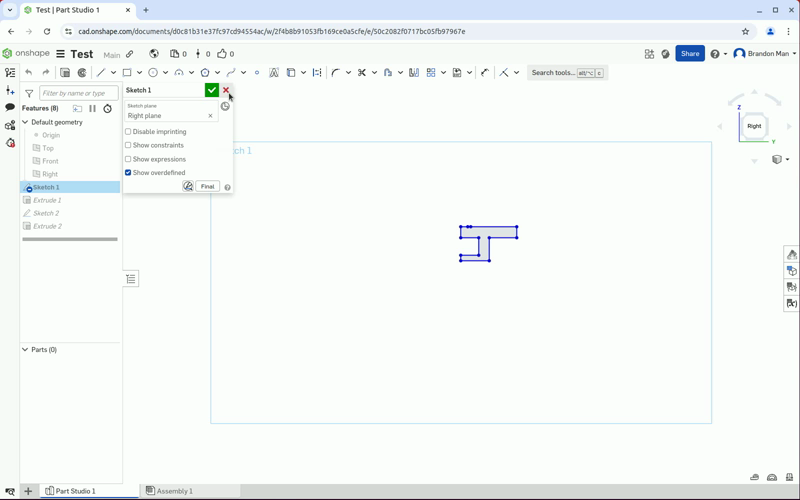
click(229, 92)
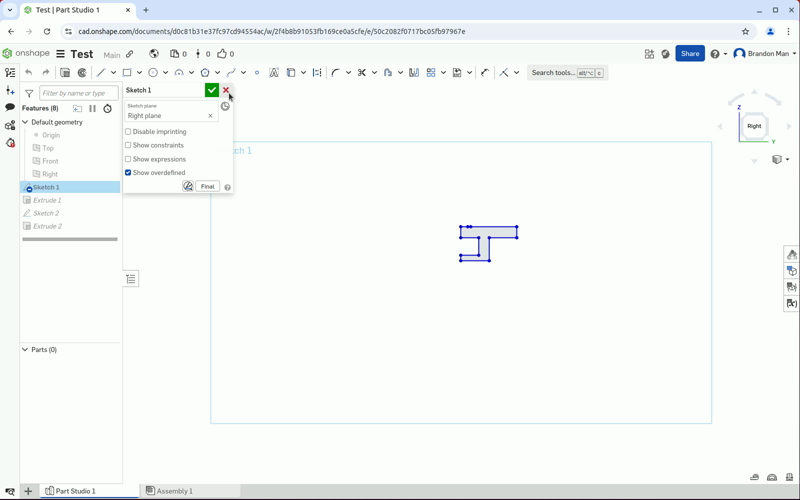
key(shift+s)
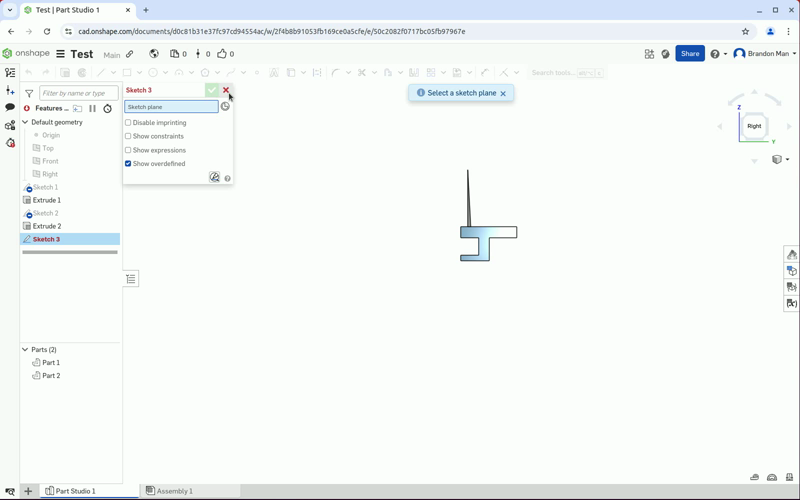
mouse_move(73, 176)
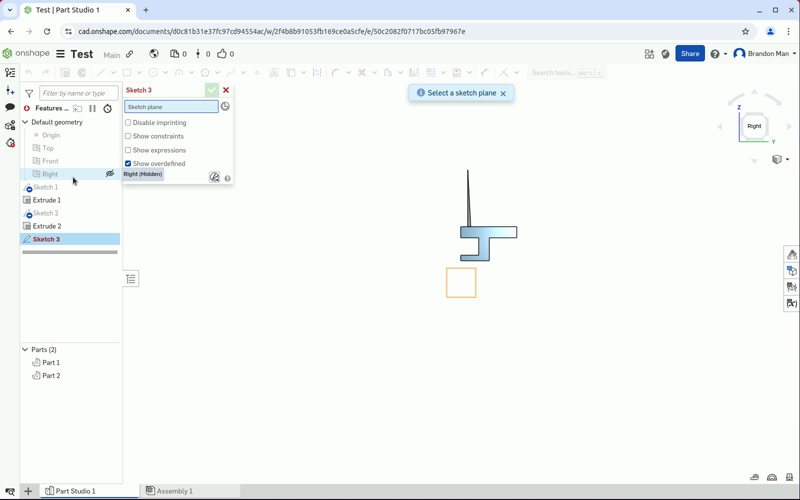
click(73, 176)
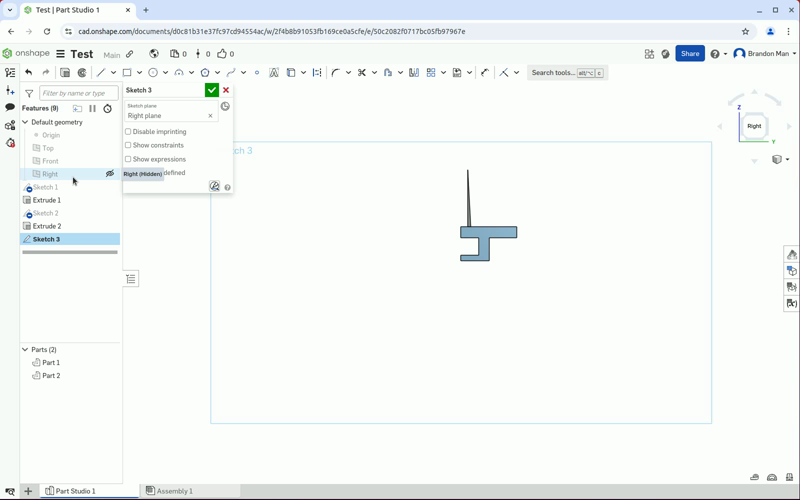
mouse_move(73, 352)
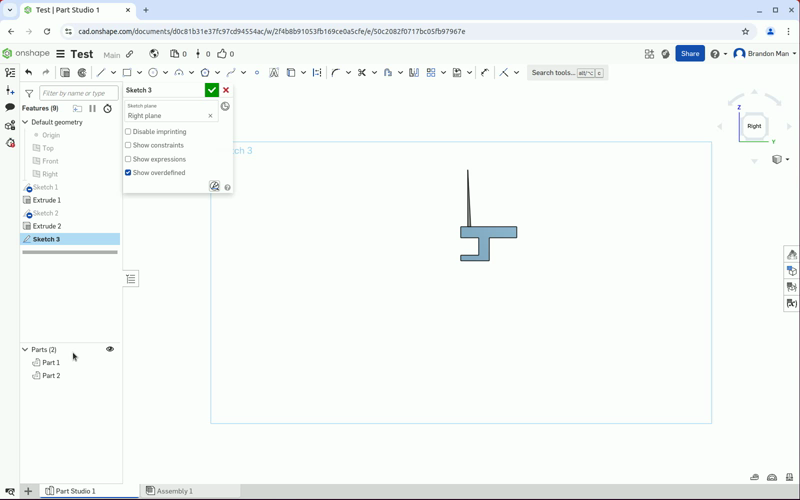
key(y)
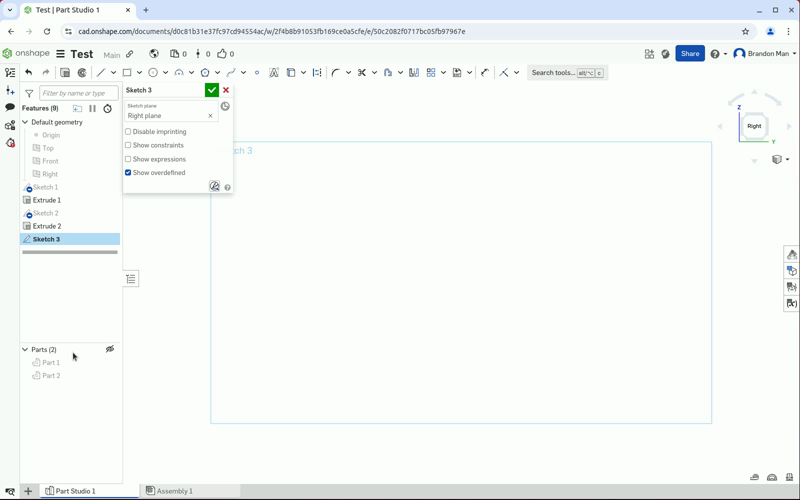
key(l)
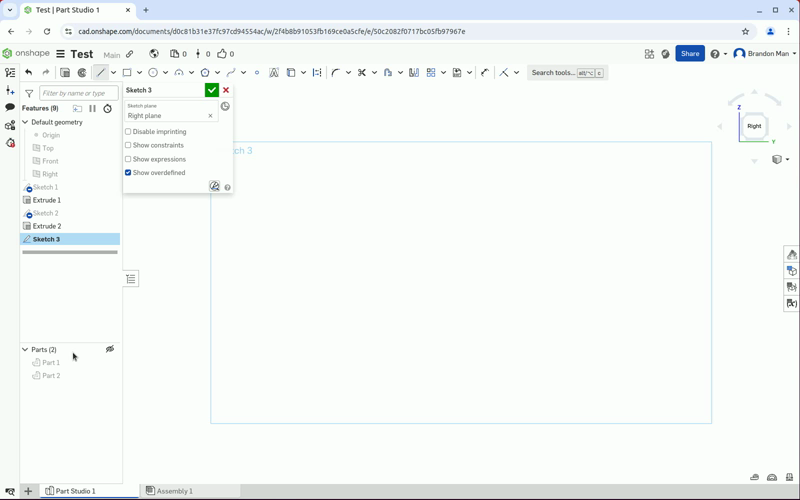
key_down(shift)
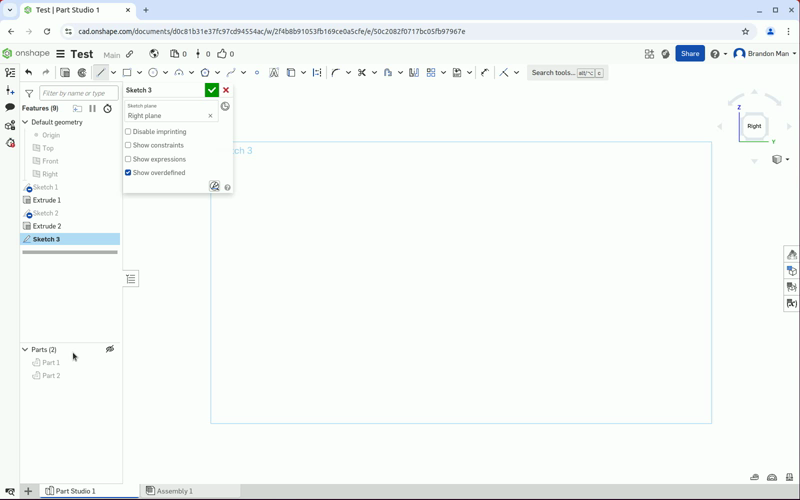
mouse_move(460, 226)
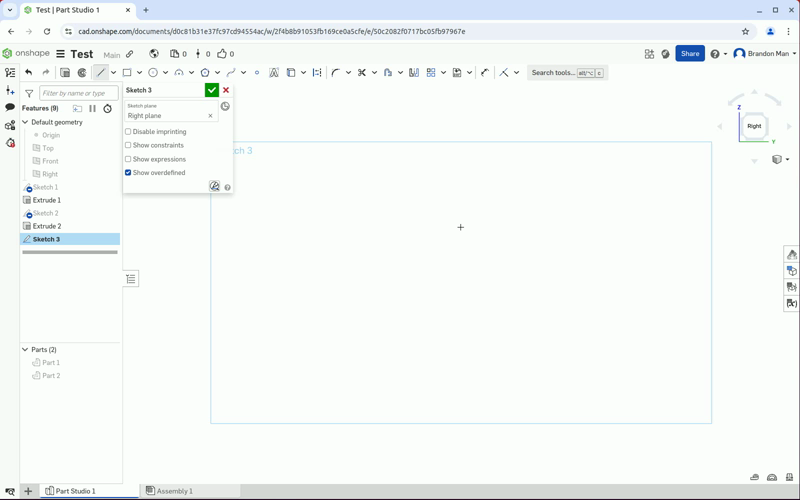
click(460, 226)
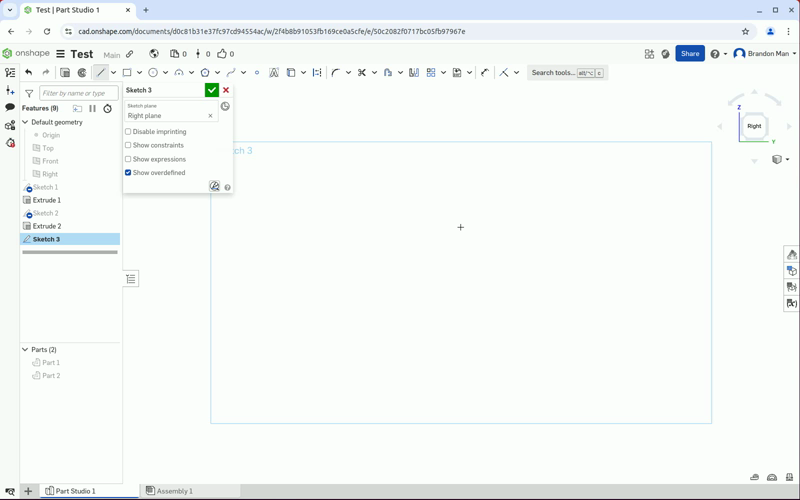
key_up(shift)
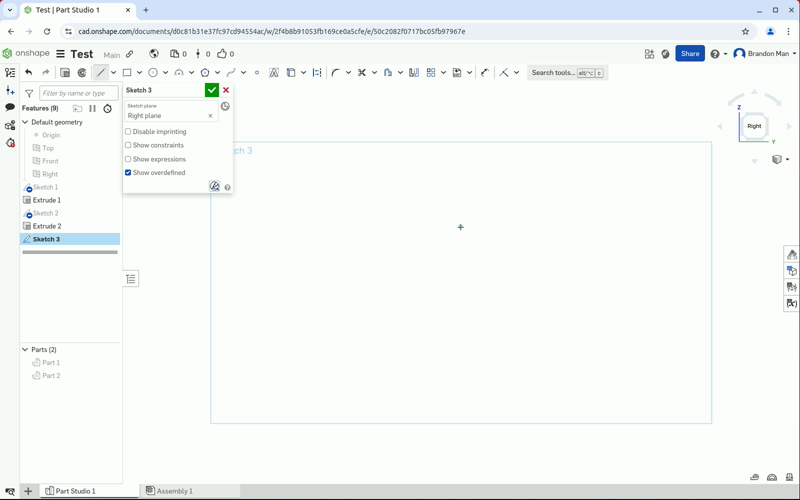
key_down(shift)
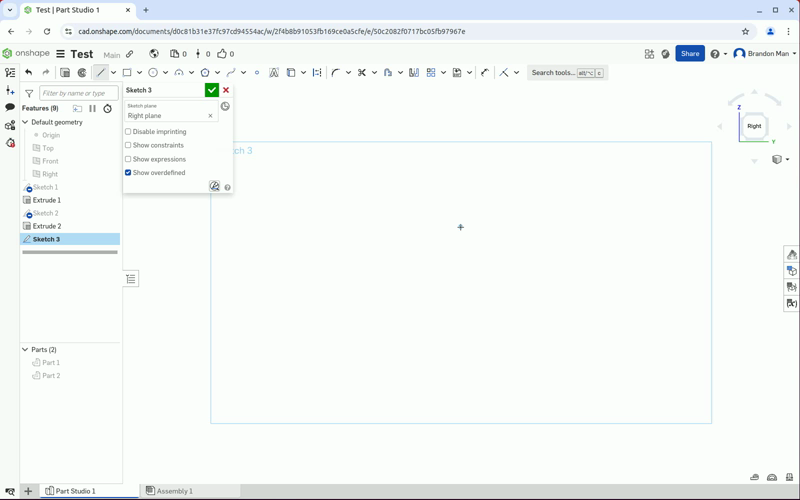
mouse_move(490, 226)
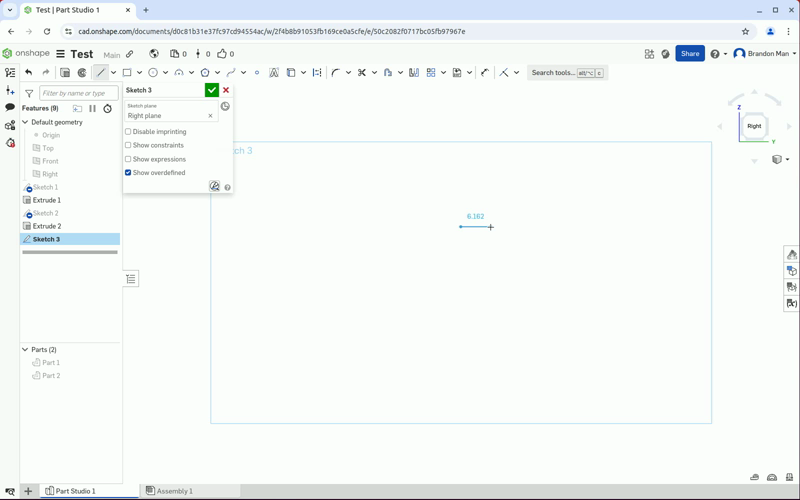
mouse_move(467, 226)
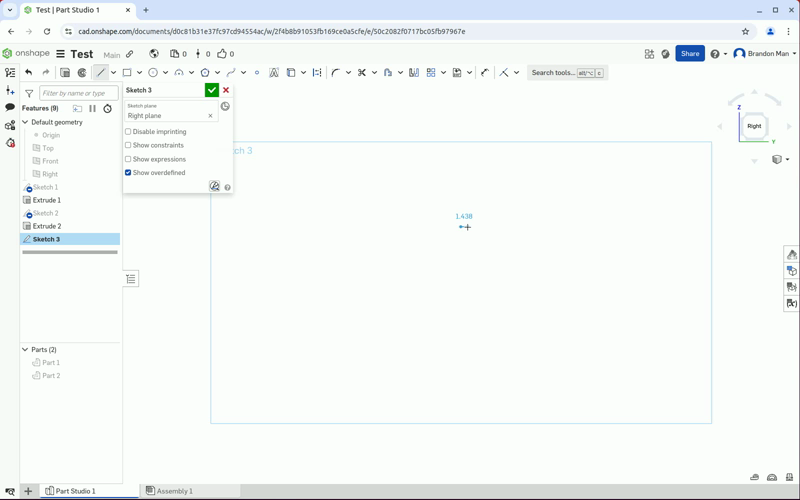
scroll(6)
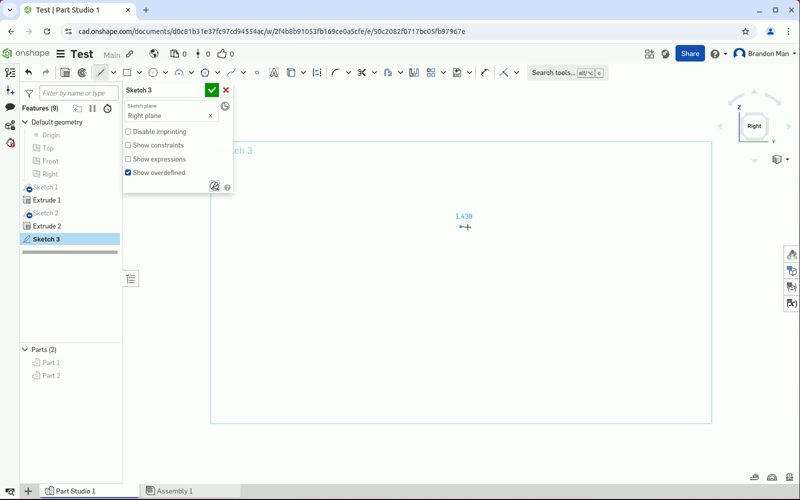
scroll(6)
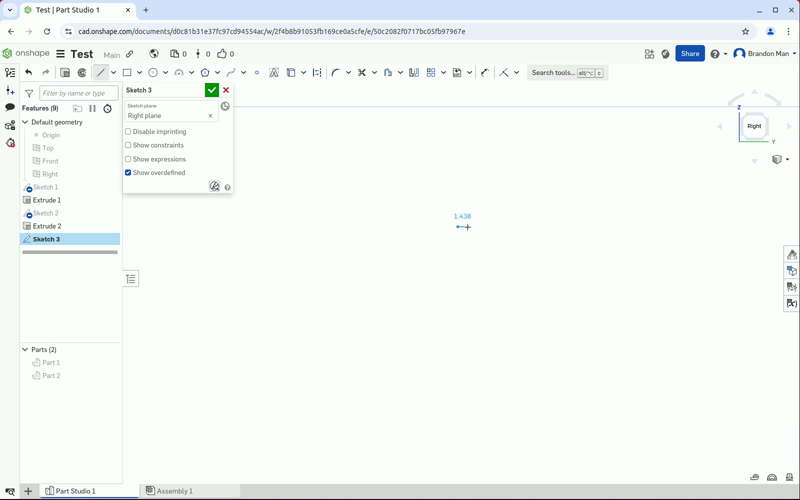
scroll(6)
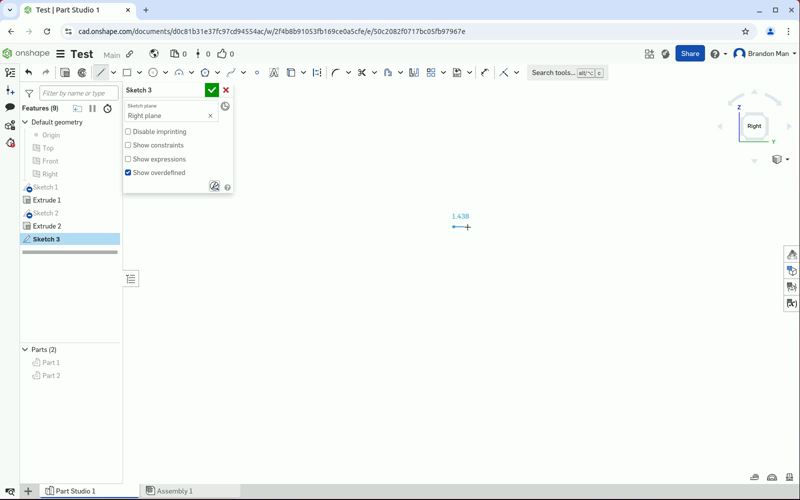
scroll(6)
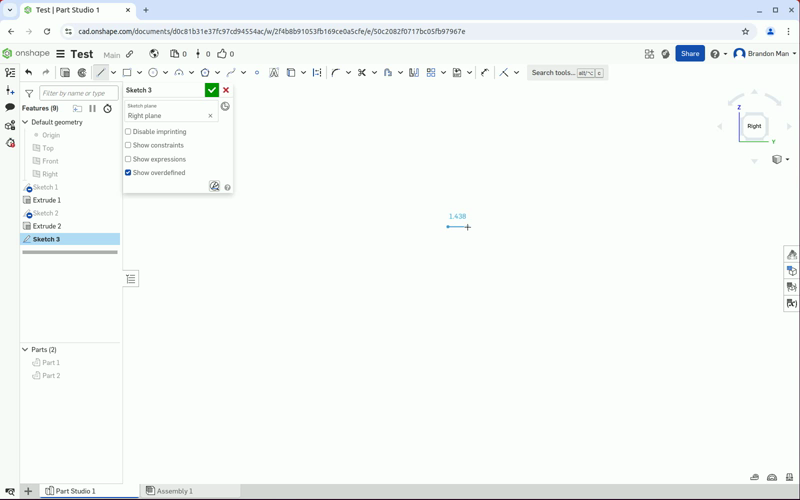
scroll(6)
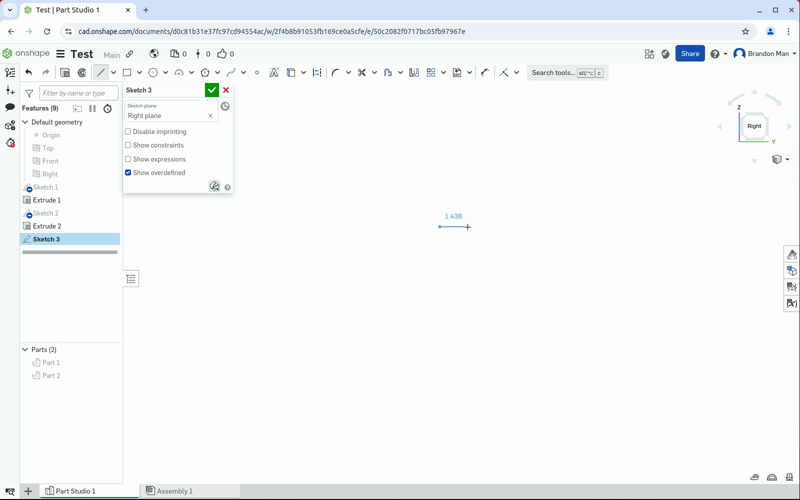
scroll(6)
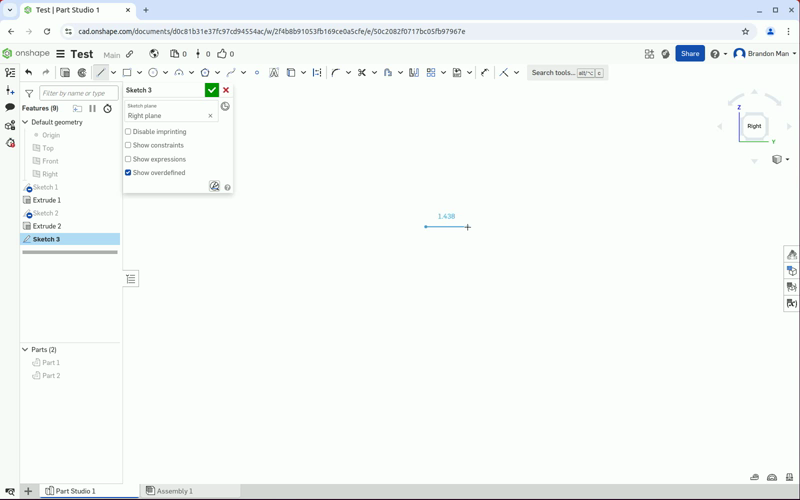
scroll(6)
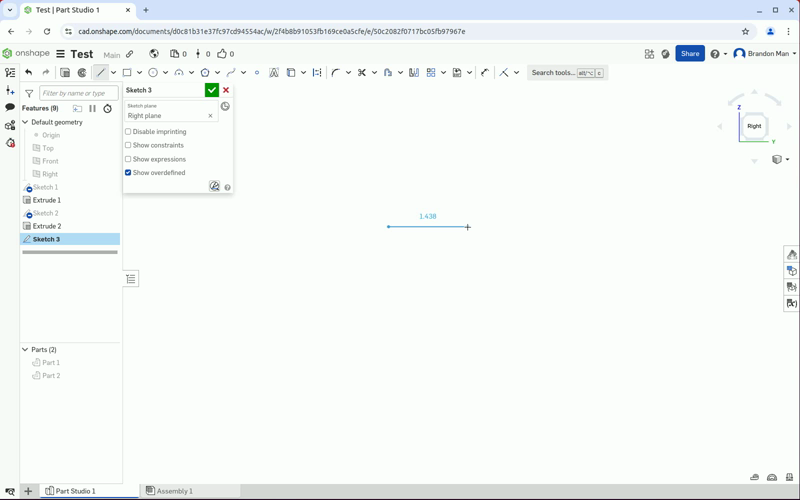
click(467, 226)
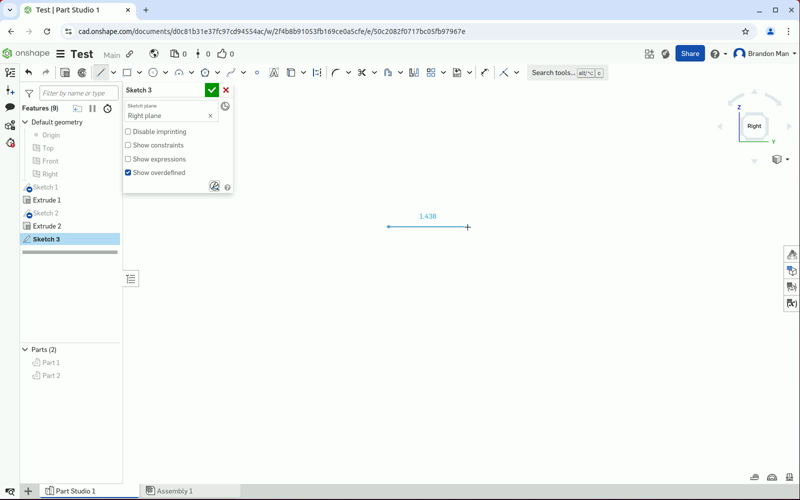
scroll(-6)
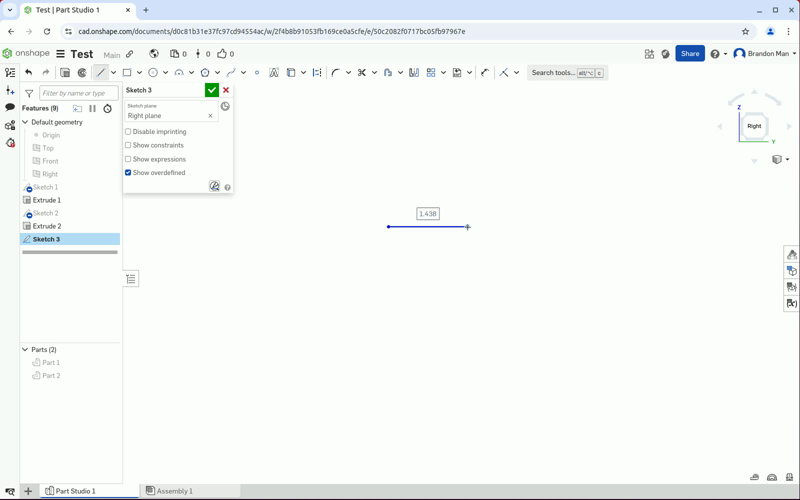
scroll(-6)
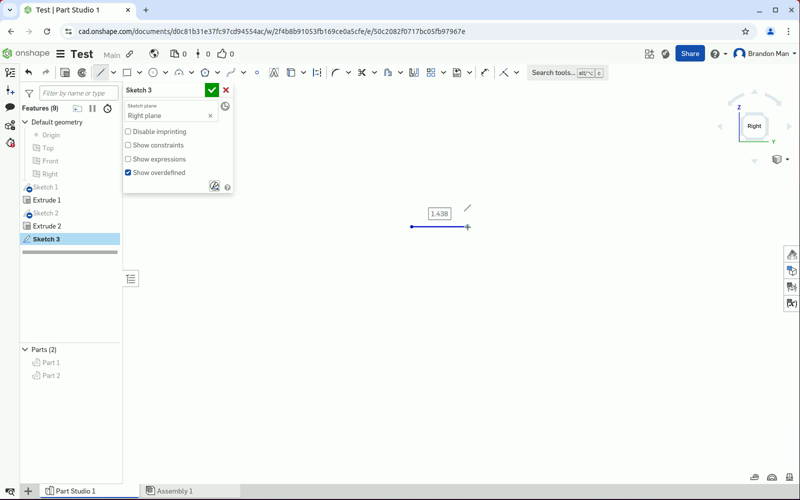
scroll(-6)
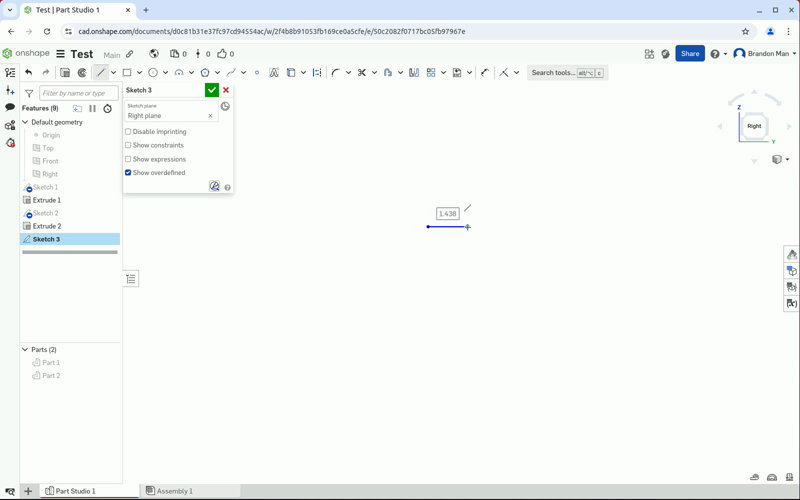
scroll(-6)
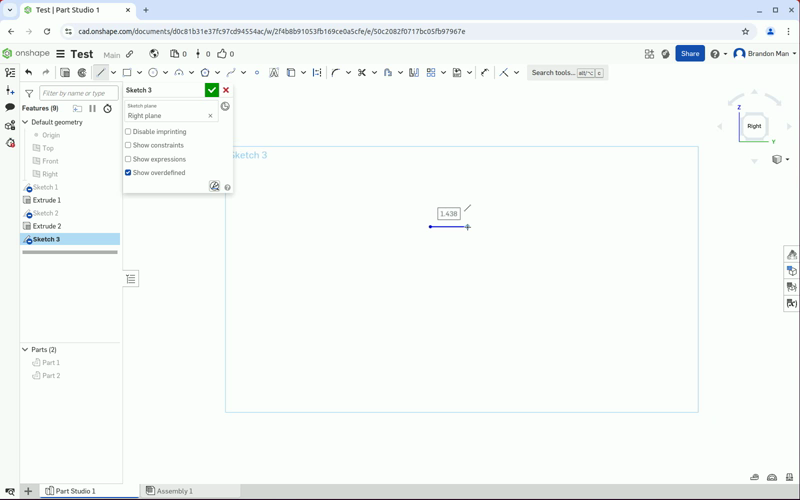
scroll(-6)
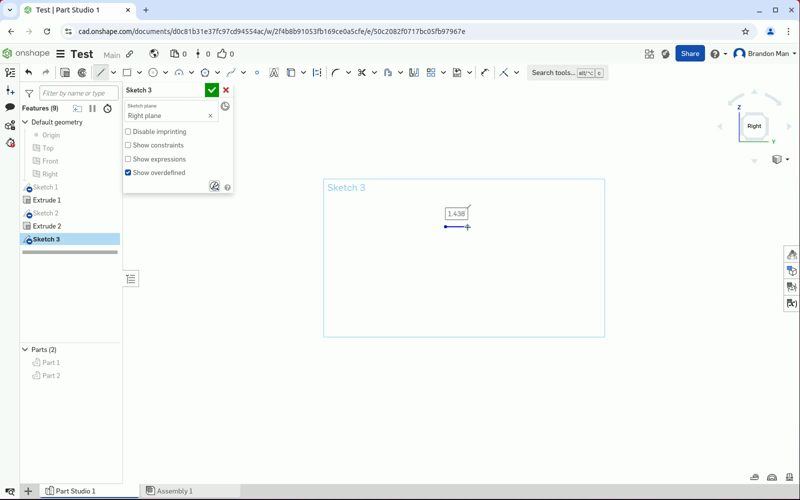
scroll(-6)
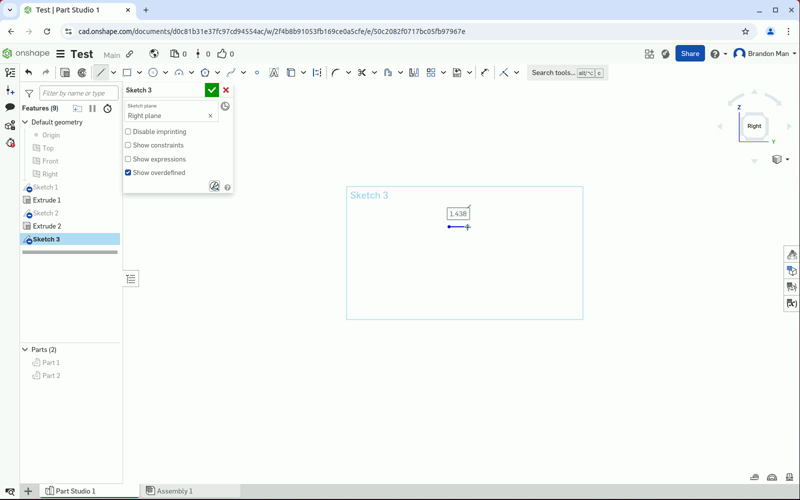
scroll(-6)
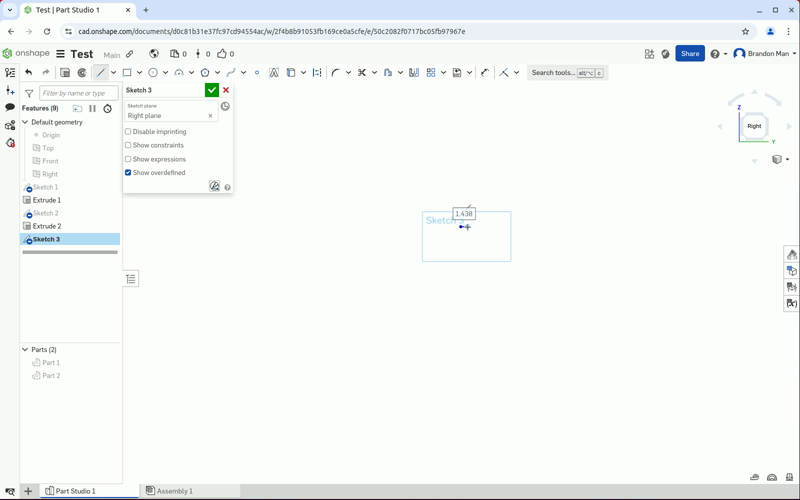
key_up(shift)
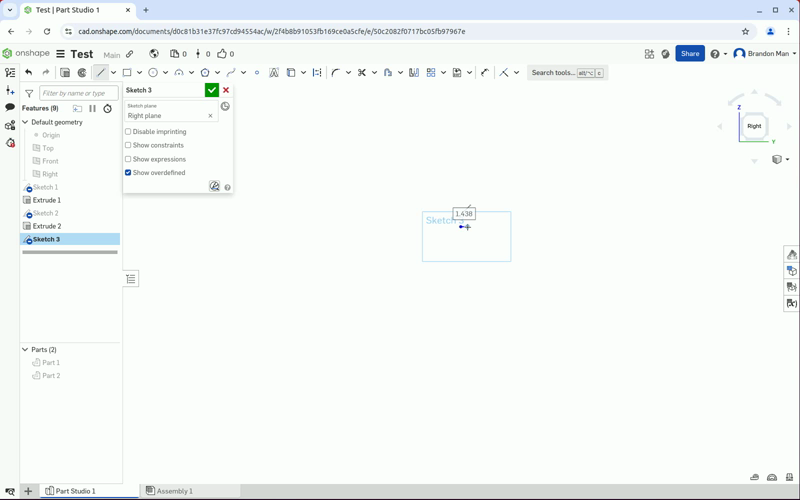
key_down(shift)
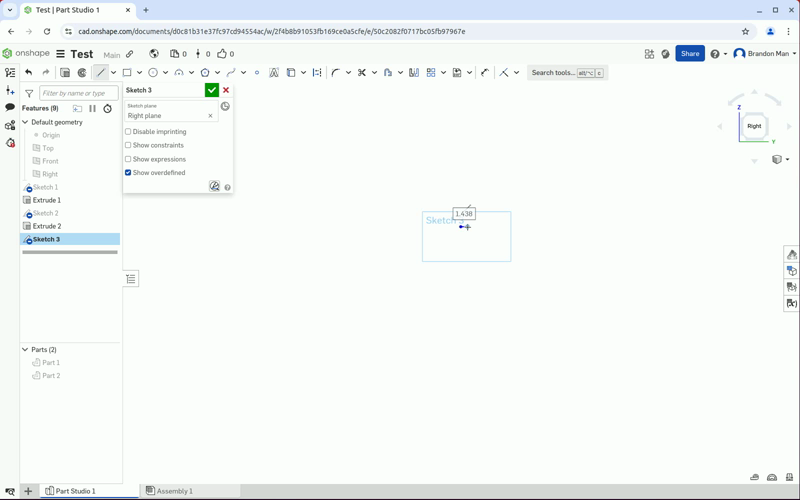
mouse_move(498, 226)
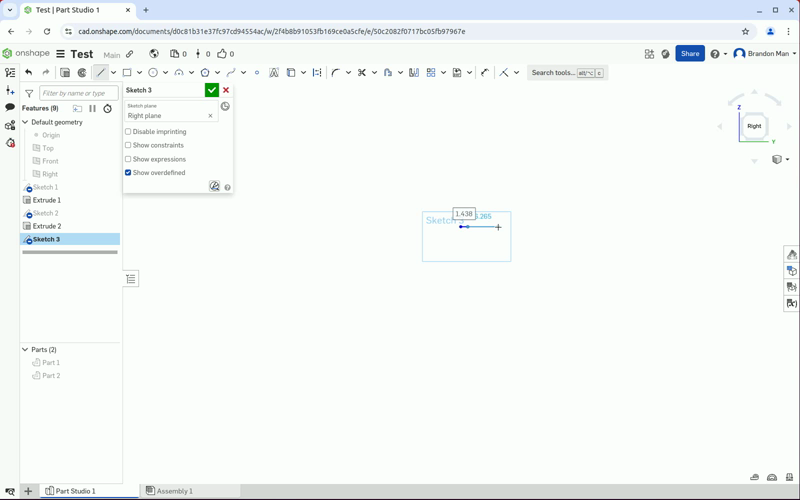
mouse_move(467, 169)
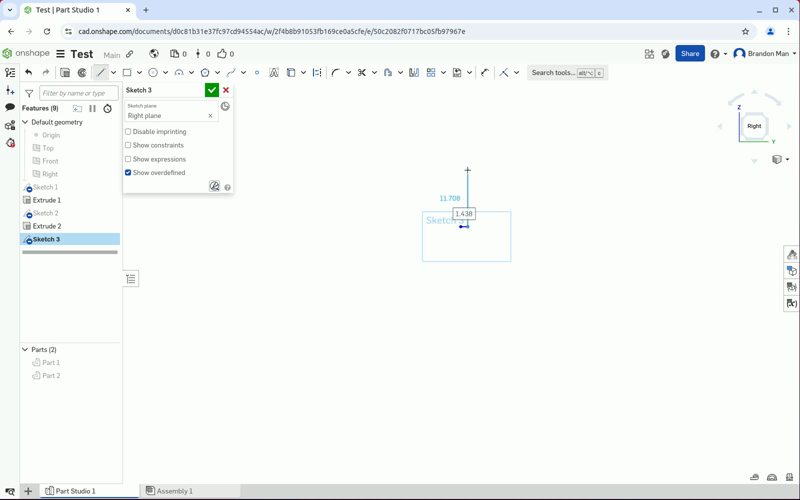
click(467, 169)
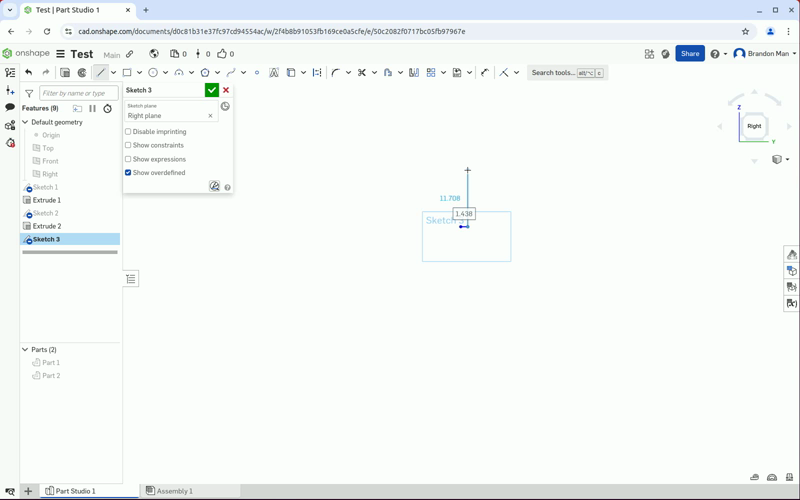
key_up(shift)
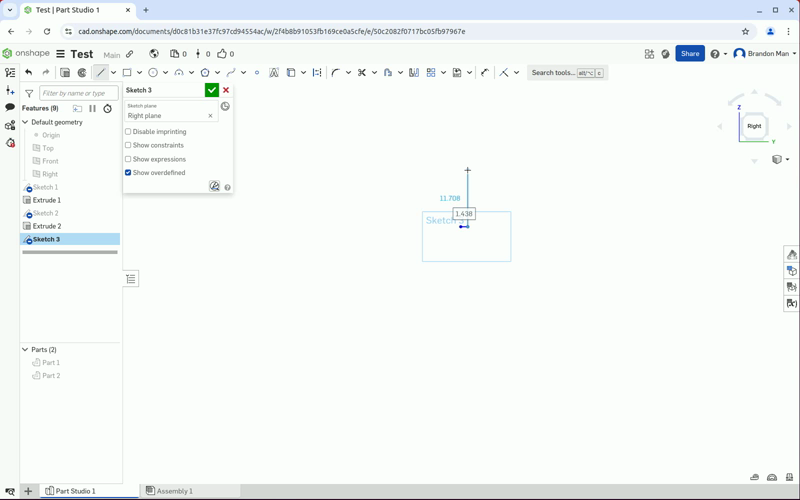
key_down(shift)
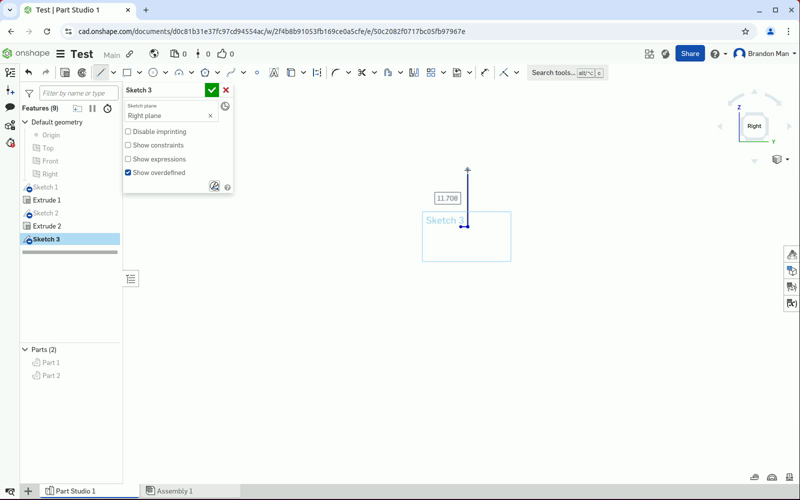
mouse_move(498, 169)
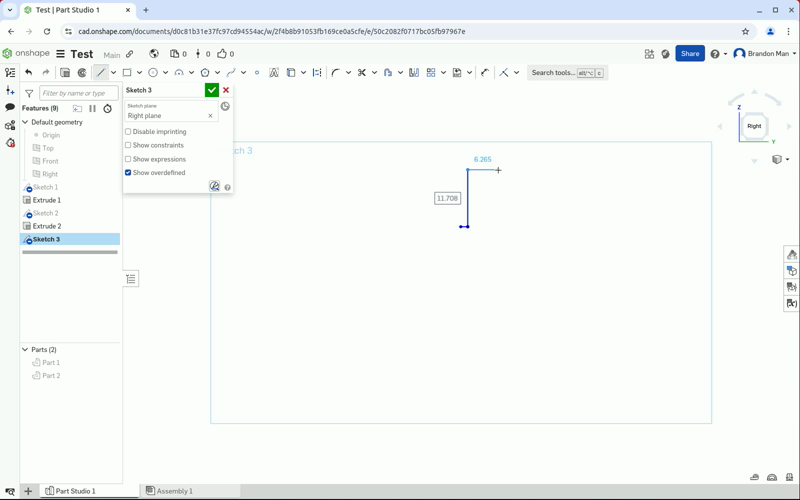
mouse_move(462, 169)
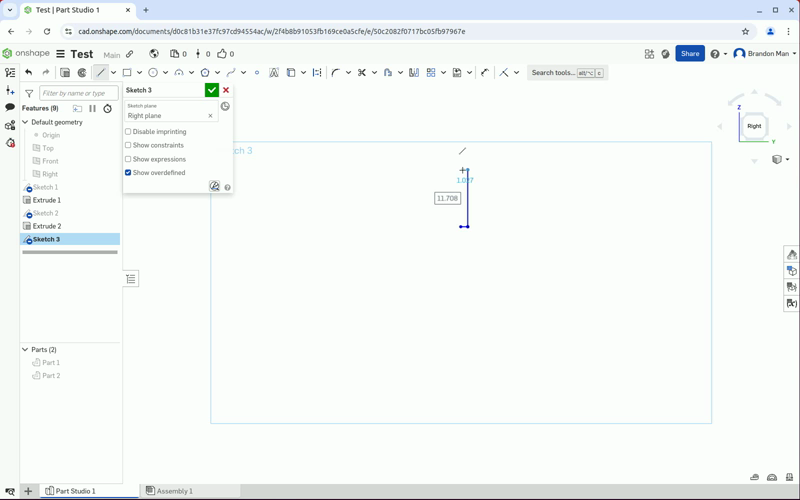
scroll(6)
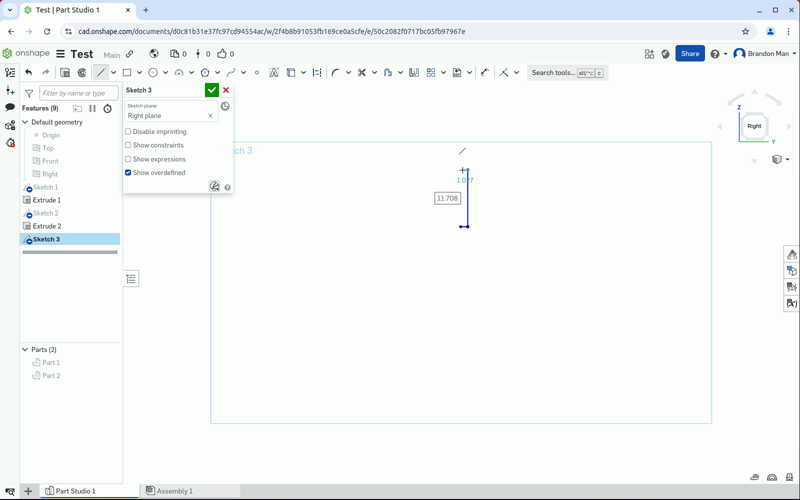
scroll(6)
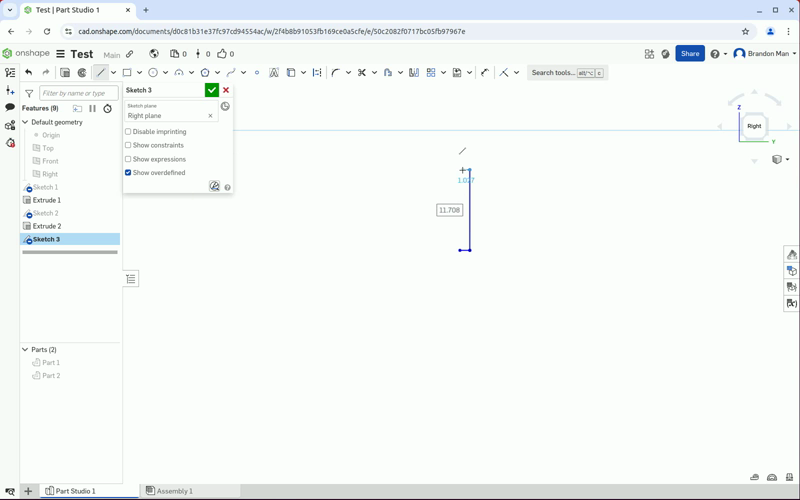
scroll(6)
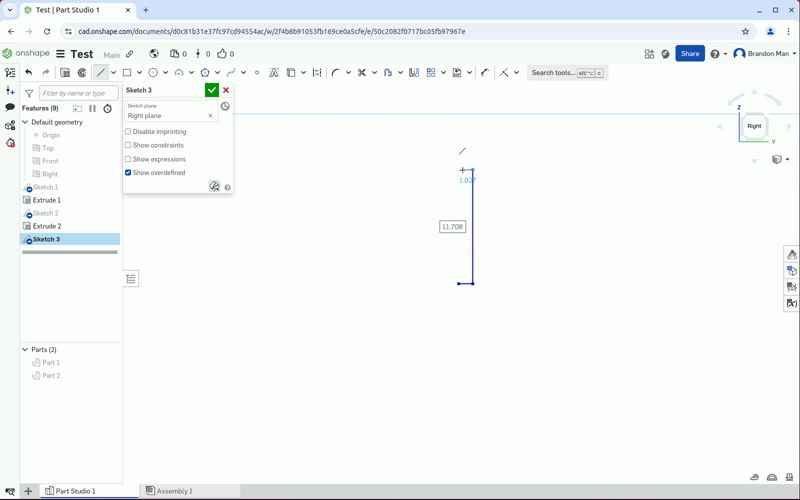
scroll(6)
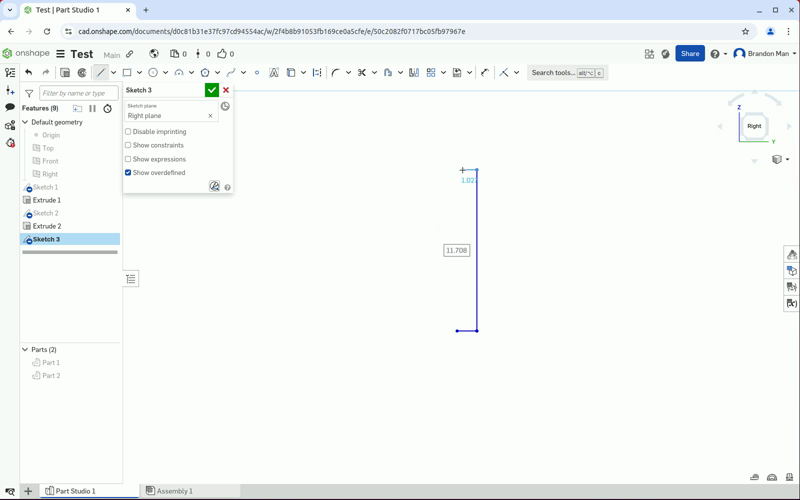
scroll(6)
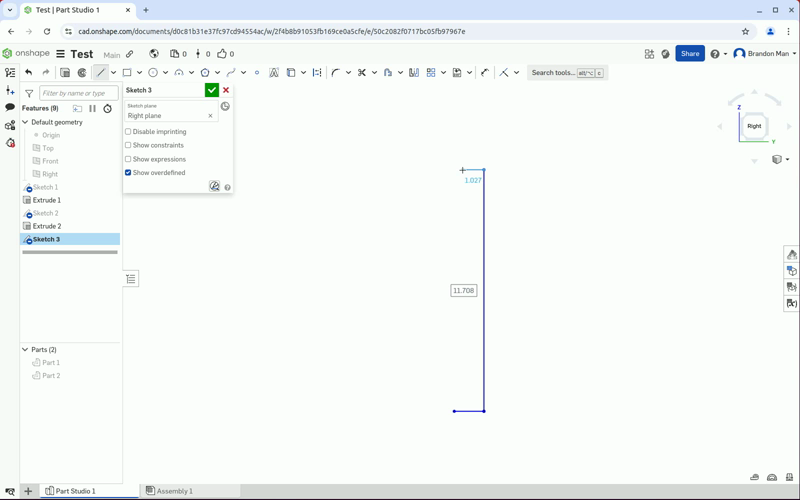
scroll(6)
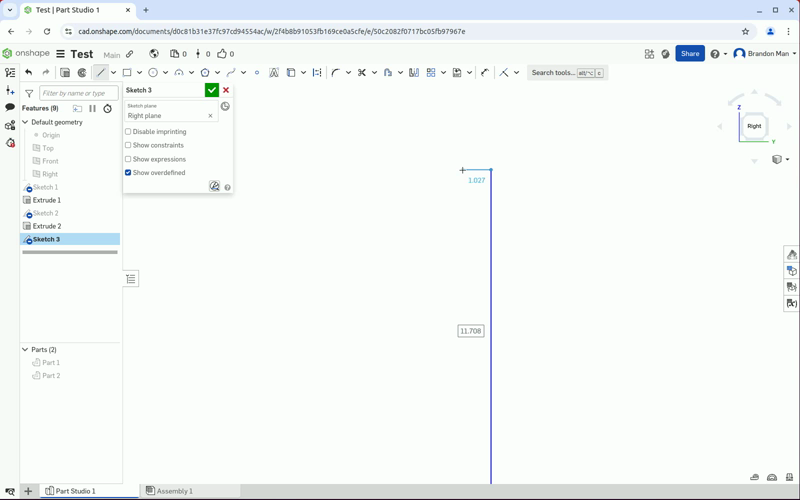
scroll(6)
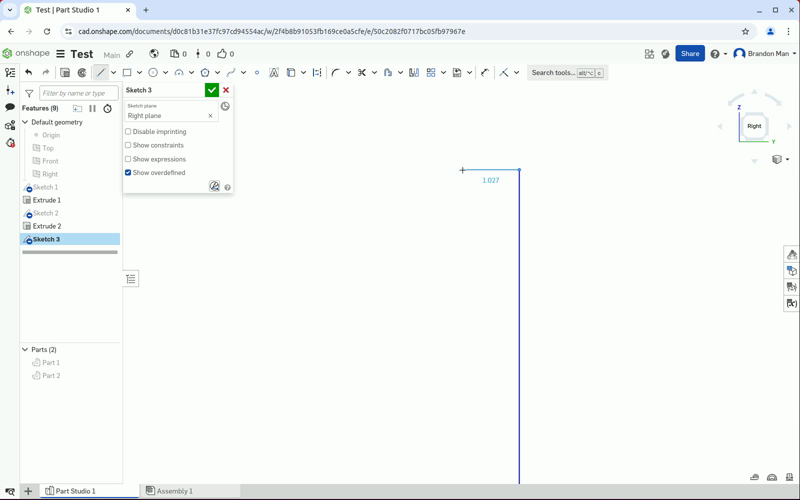
click(462, 169)
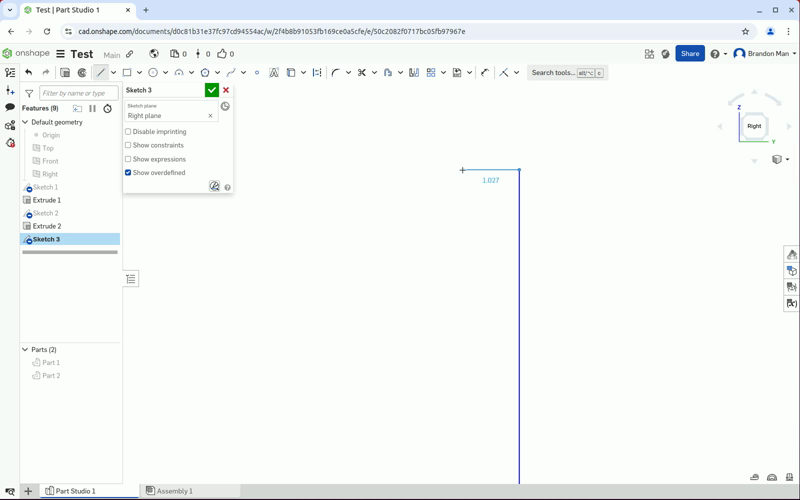
scroll(-6)
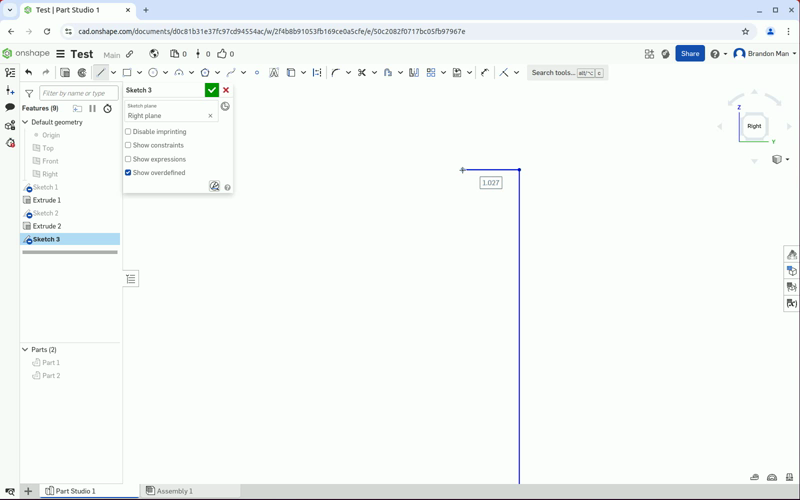
scroll(-6)
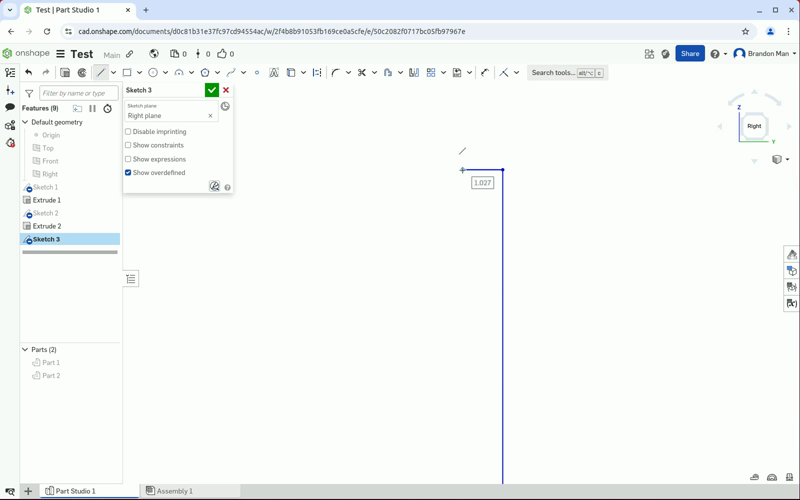
scroll(-6)
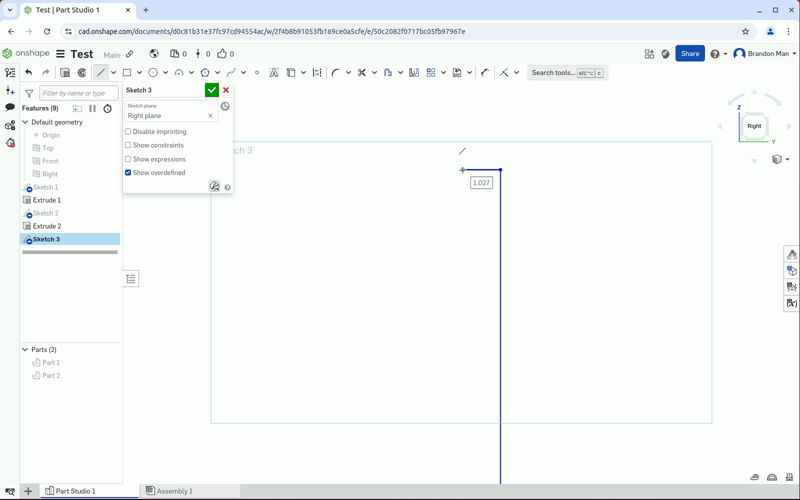
scroll(-6)
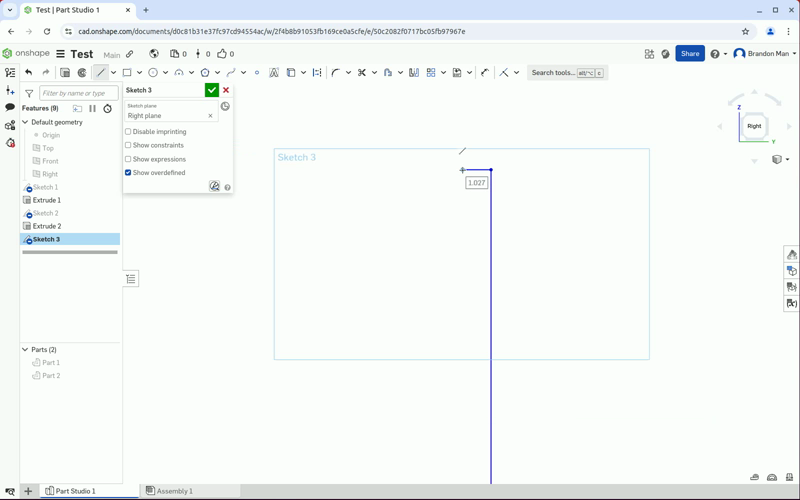
scroll(-6)
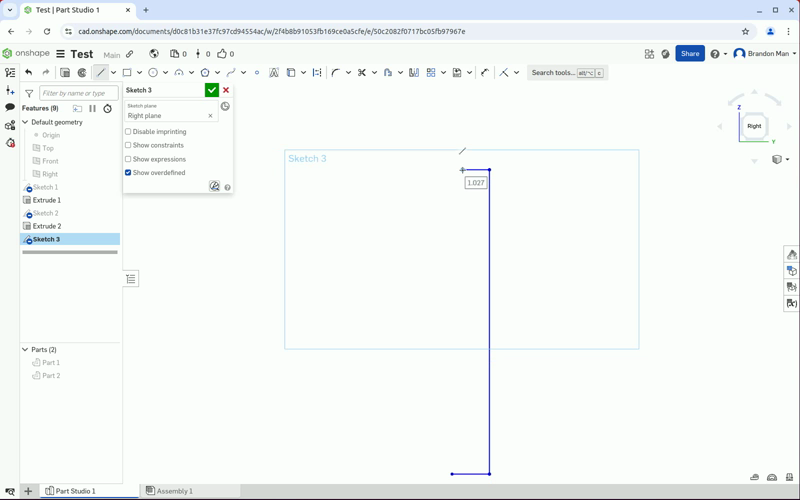
scroll(-6)
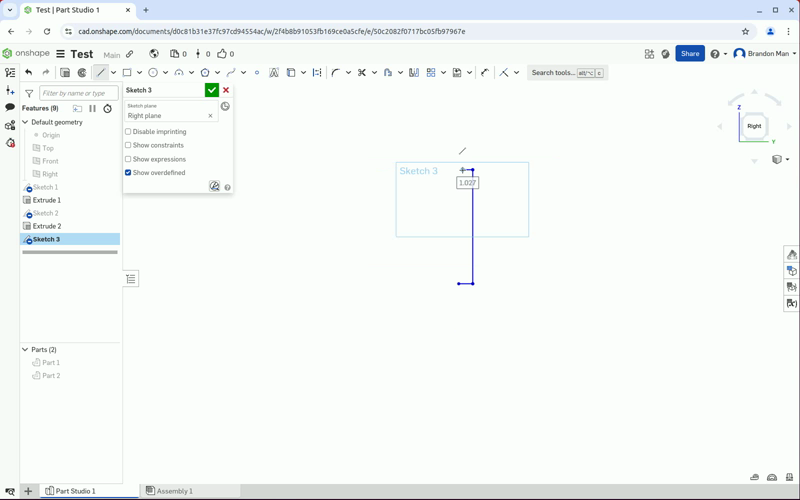
scroll(-6)
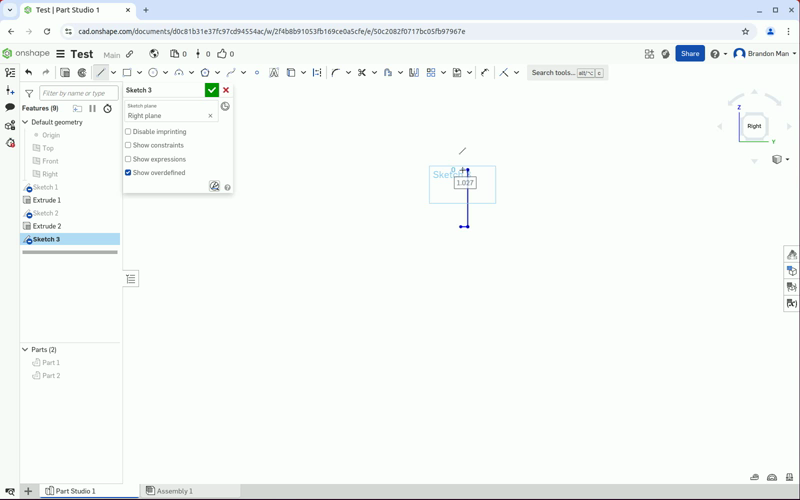
key_up(shift)
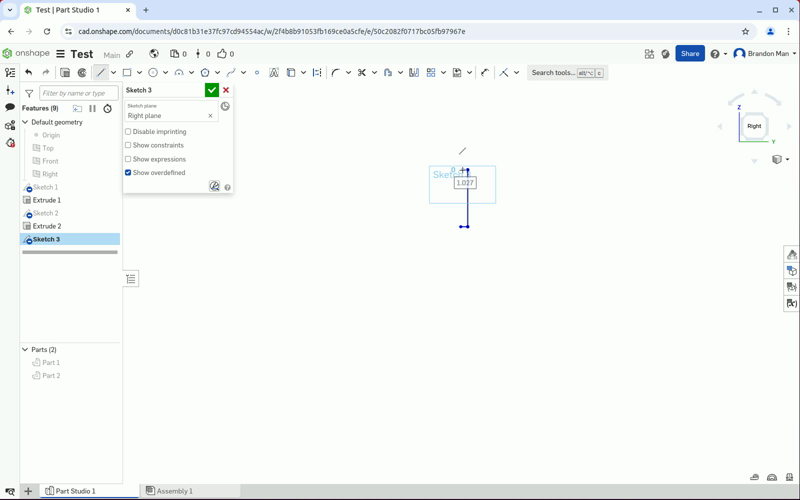
mouse_move(492, 169)
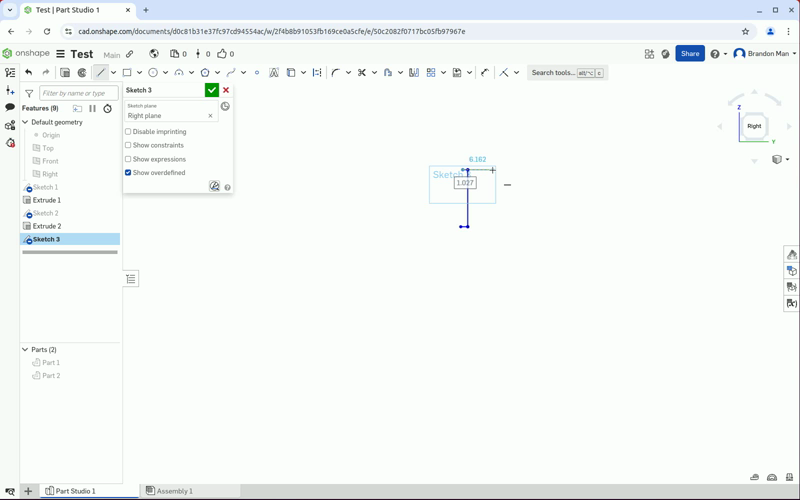
key_down(shift)
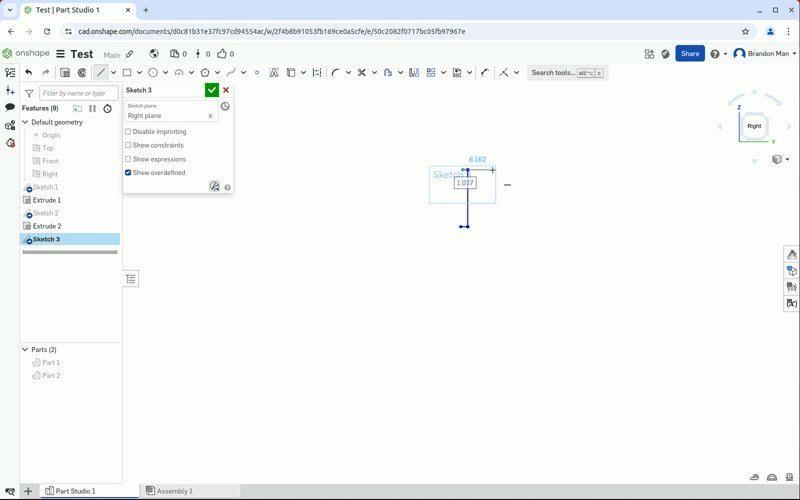
mouse_move(460, 226)
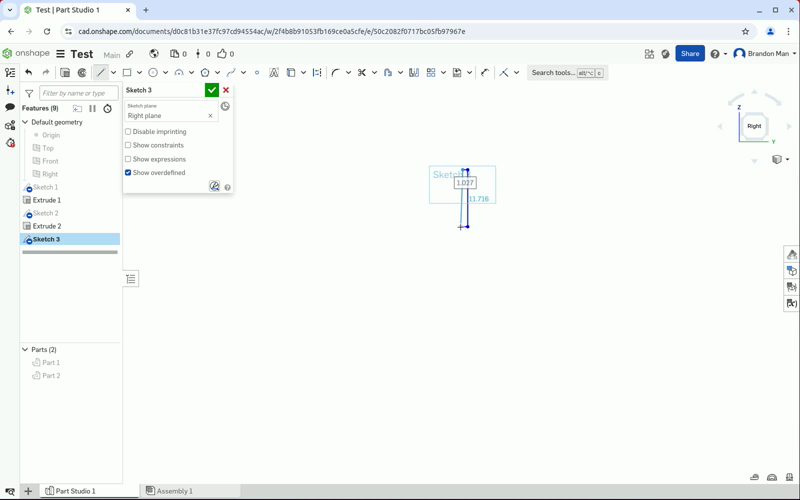
key_up(shift)
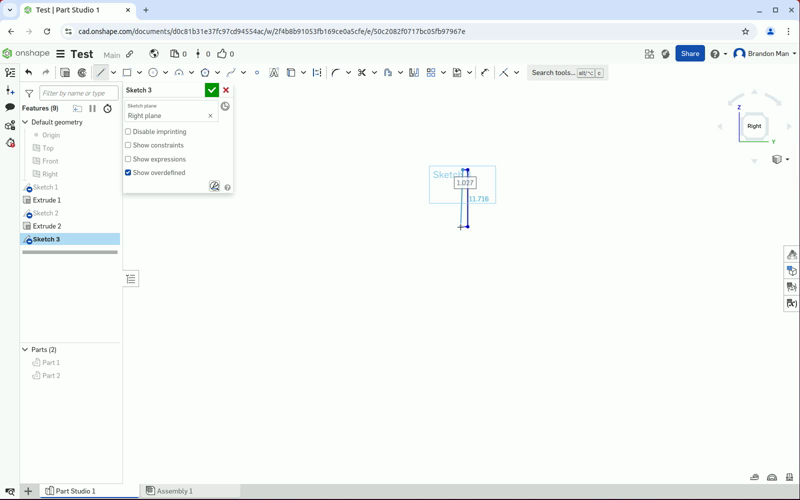
click(460, 226)
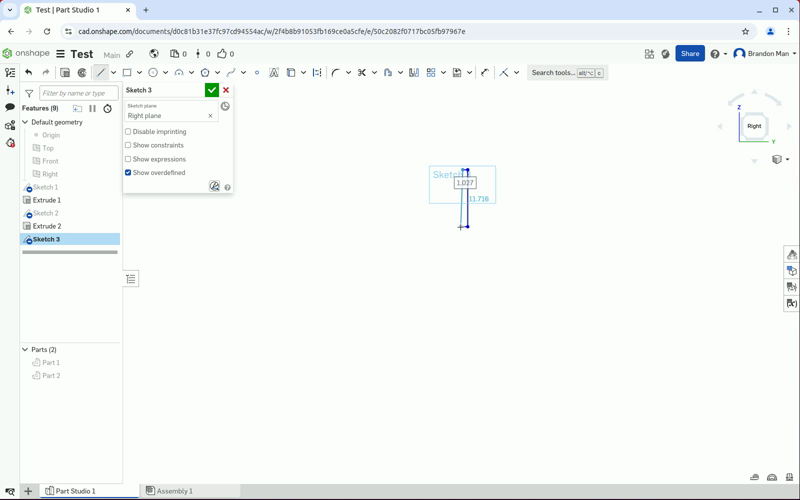
key(esc)
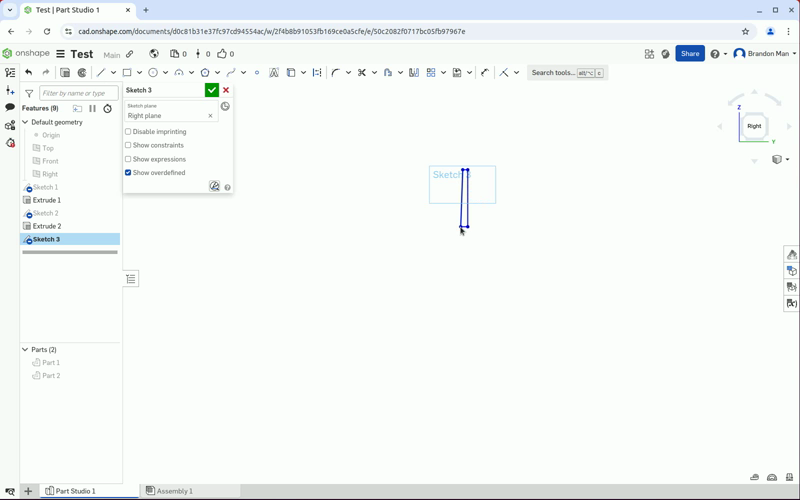
mouse_move(464, 208)
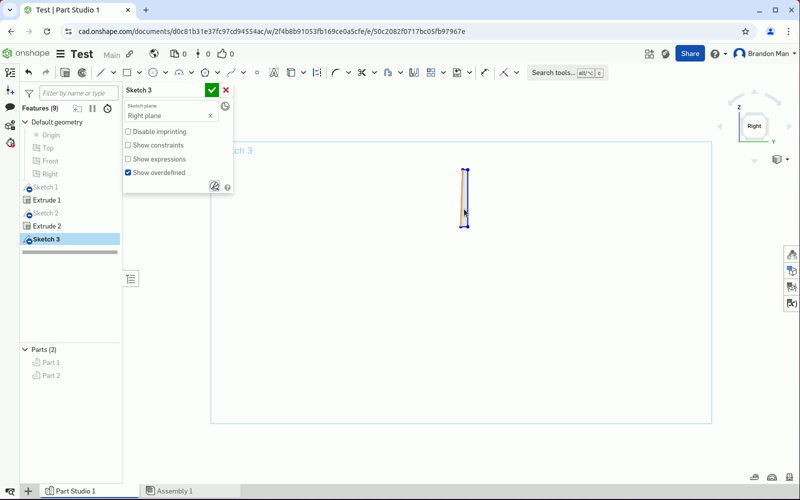
scroll(6)
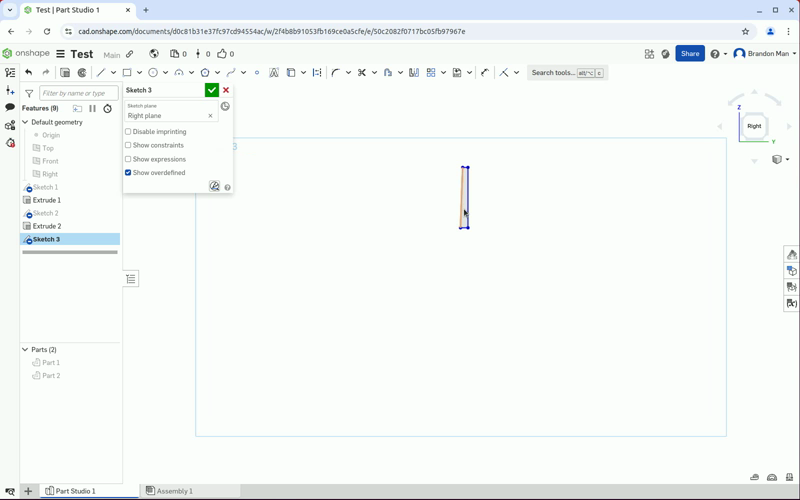
scroll(6)
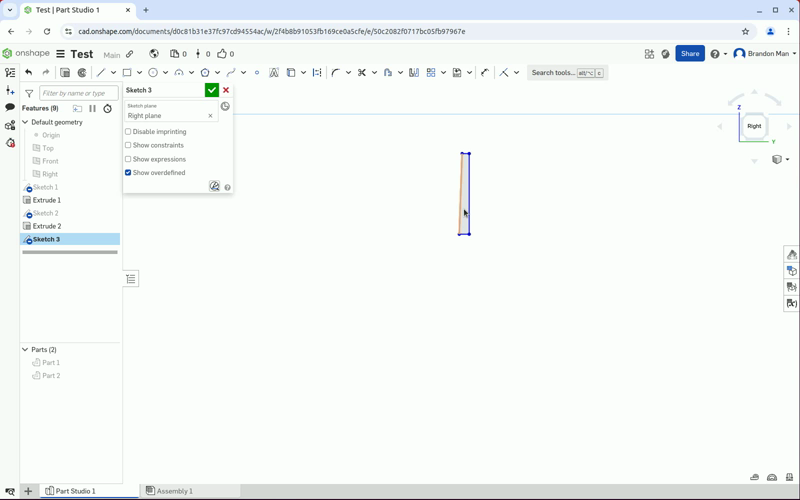
scroll(6)
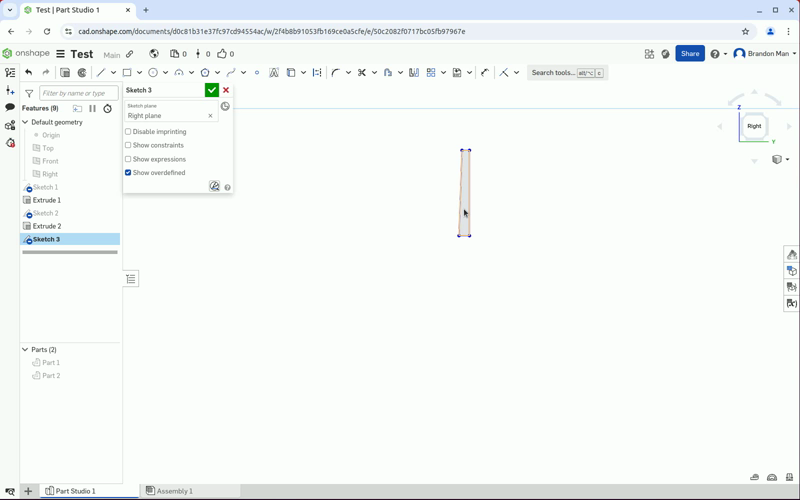
scroll(6)
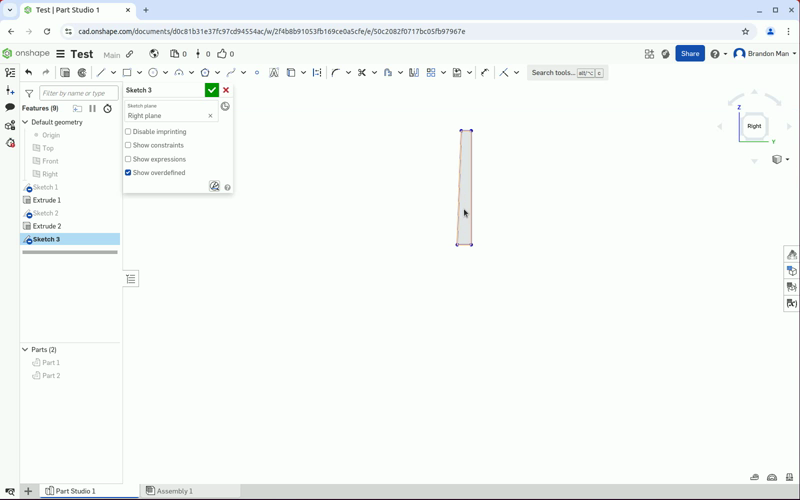
scroll(6)
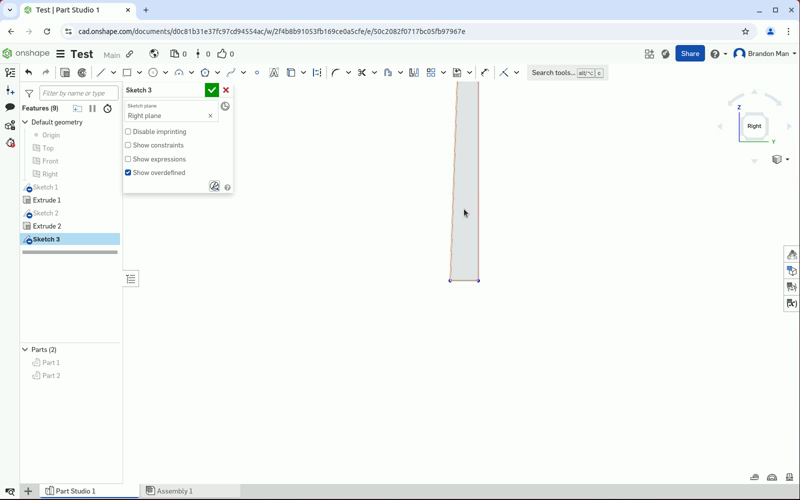
scroll(6)
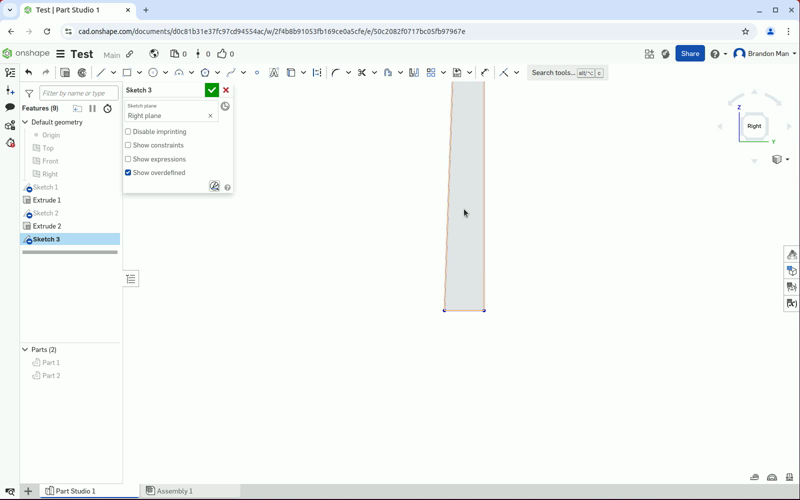
scroll(6)
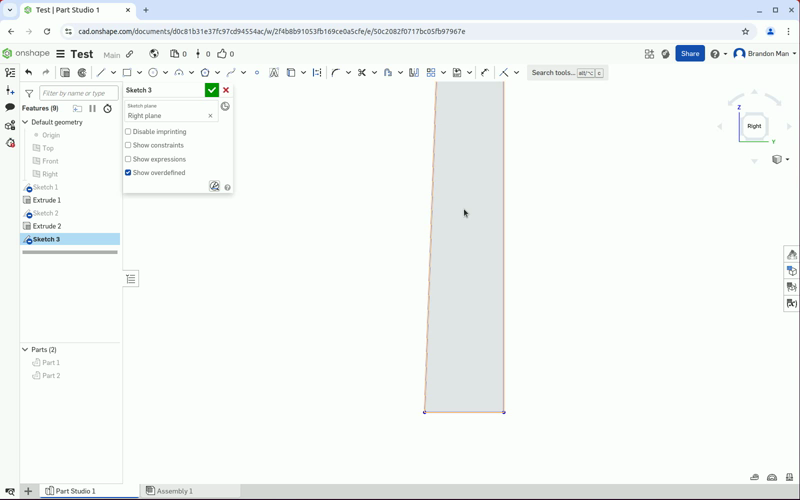
click(464, 208)
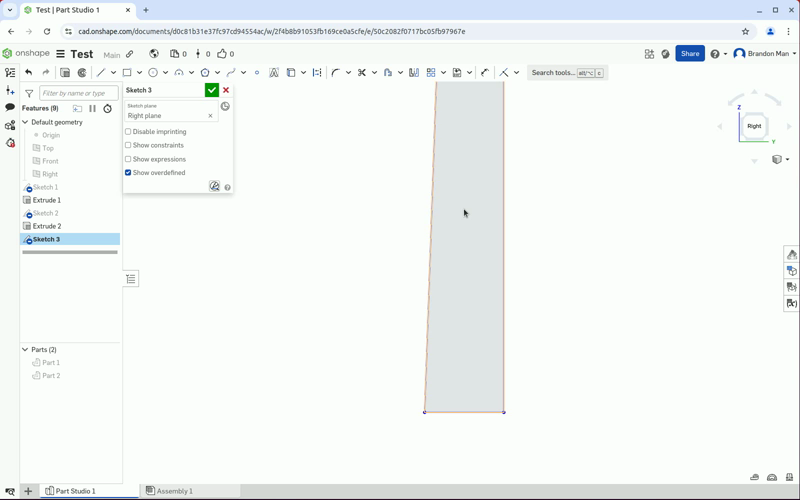
scroll(-6)
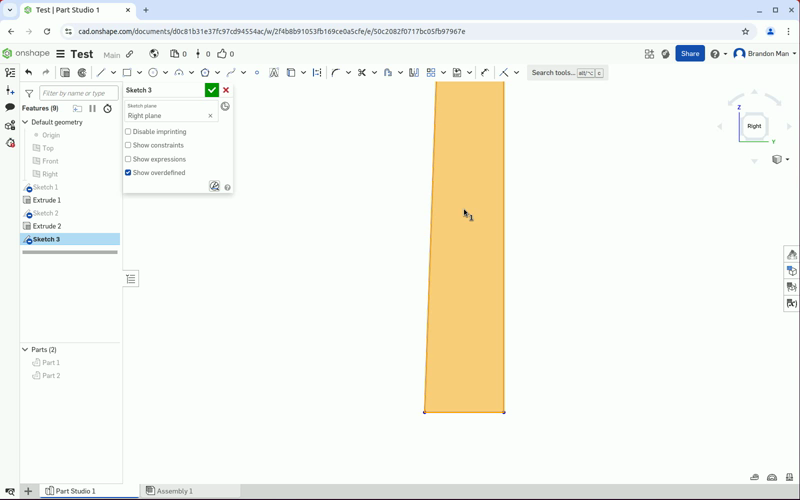
scroll(-6)
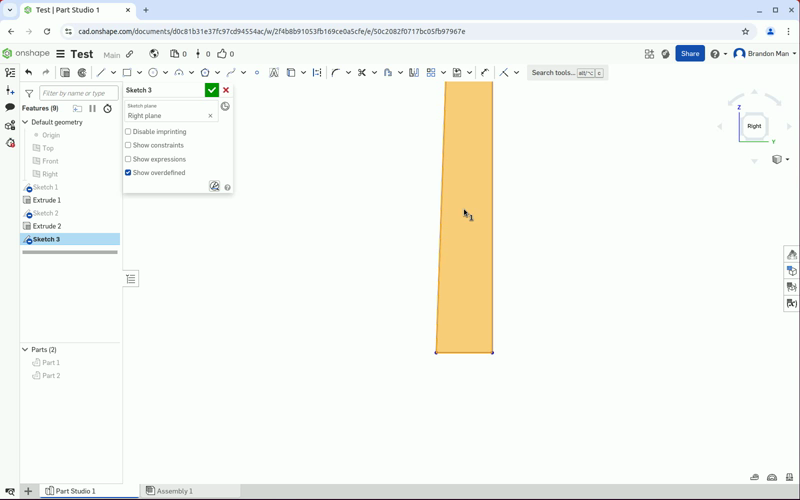
scroll(-6)
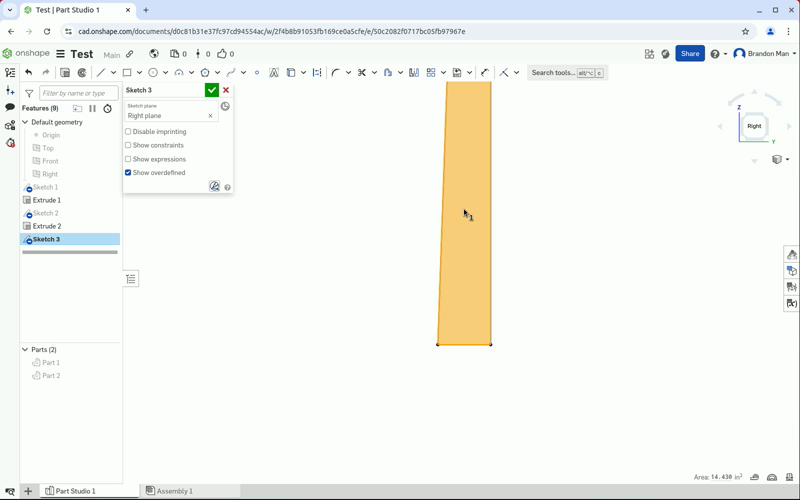
scroll(-6)
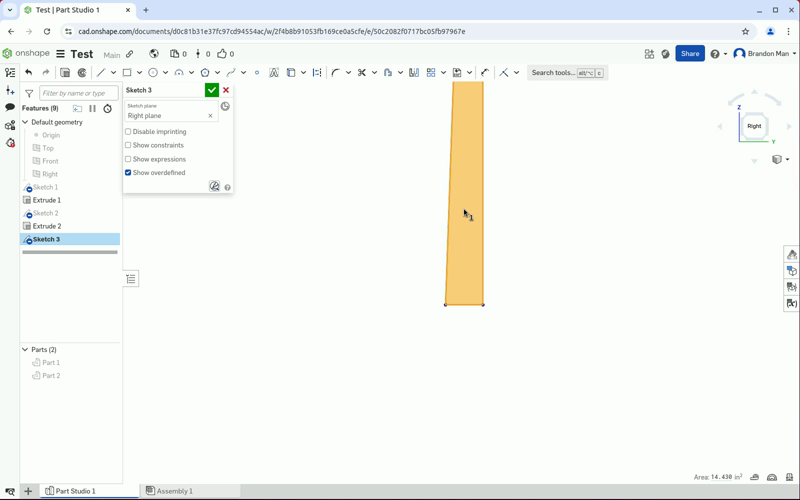
scroll(-6)
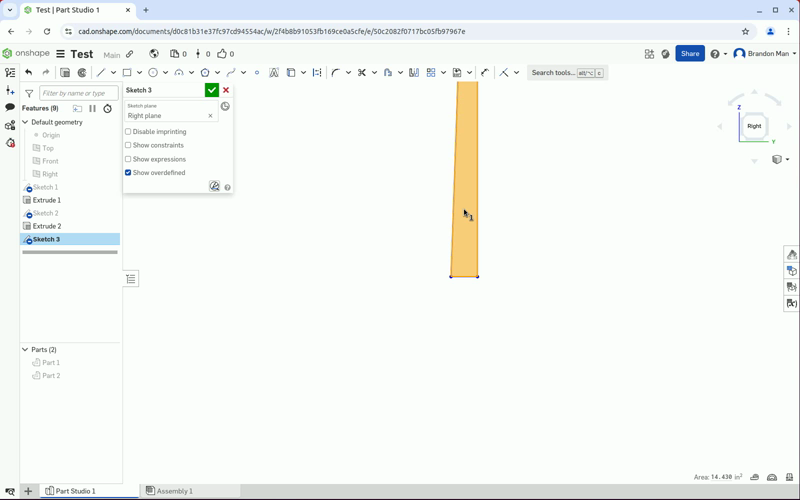
scroll(-6)
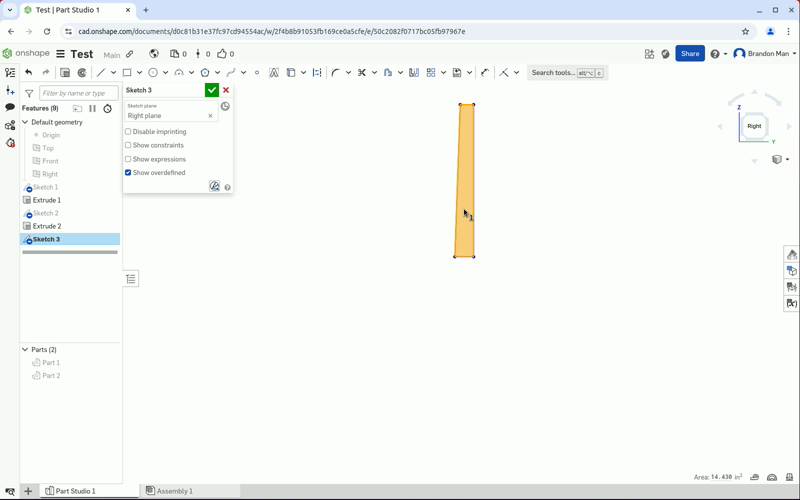
scroll(-6)
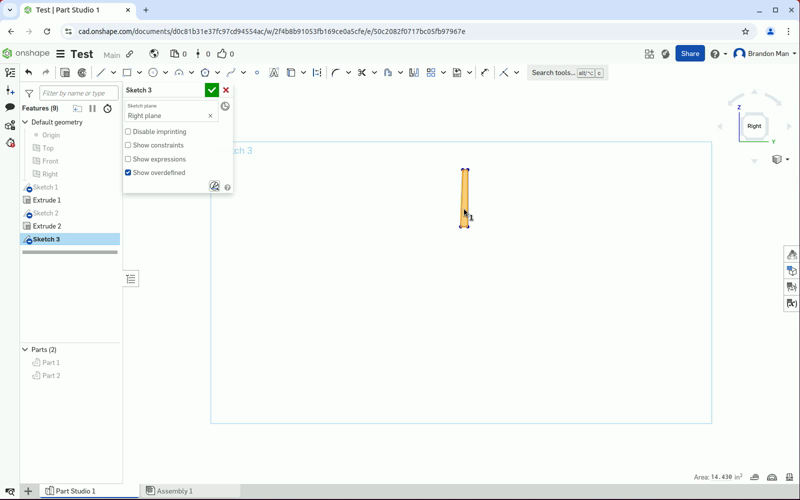
mouse_move(73, 352)
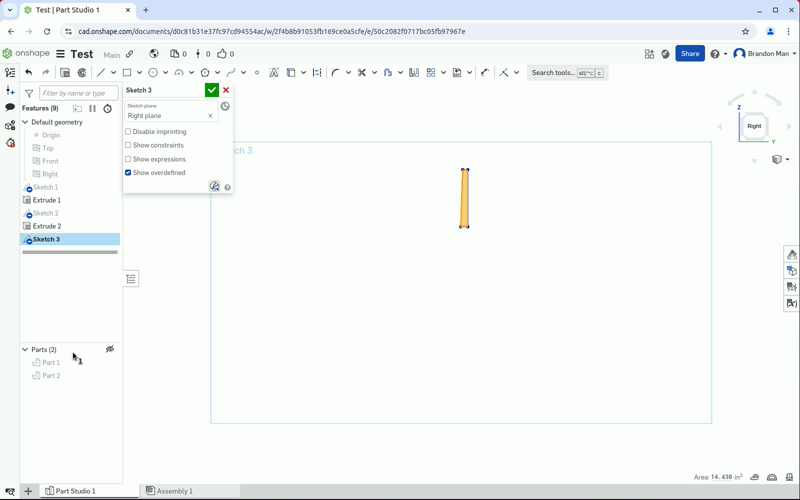
key(shift+y)
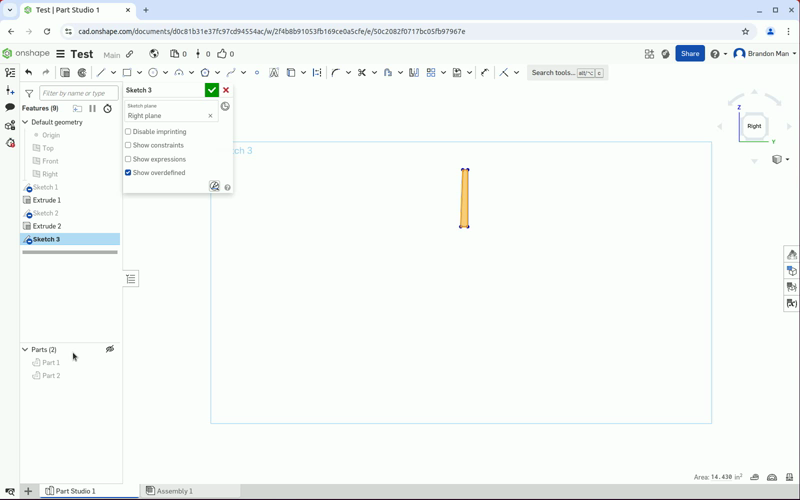
key(shift+e)
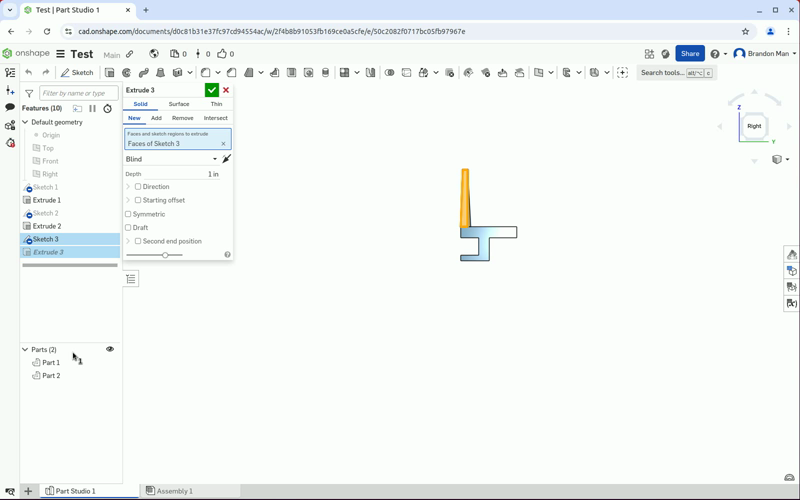
mouse_move(143, 106)
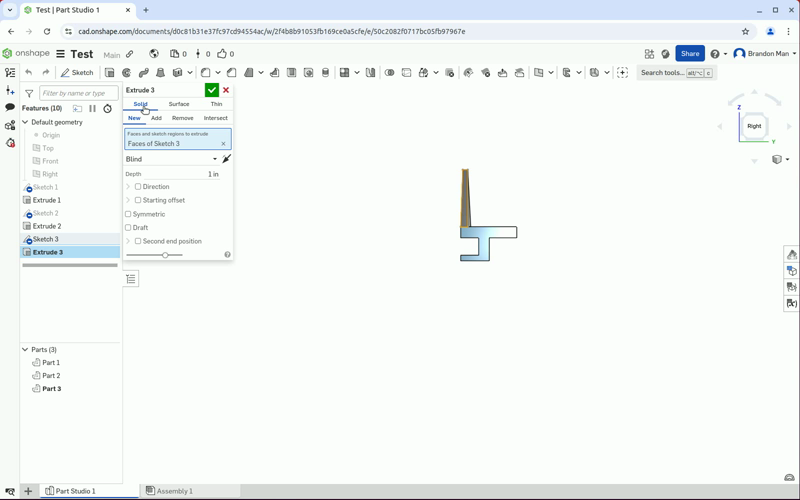
click(143, 106)
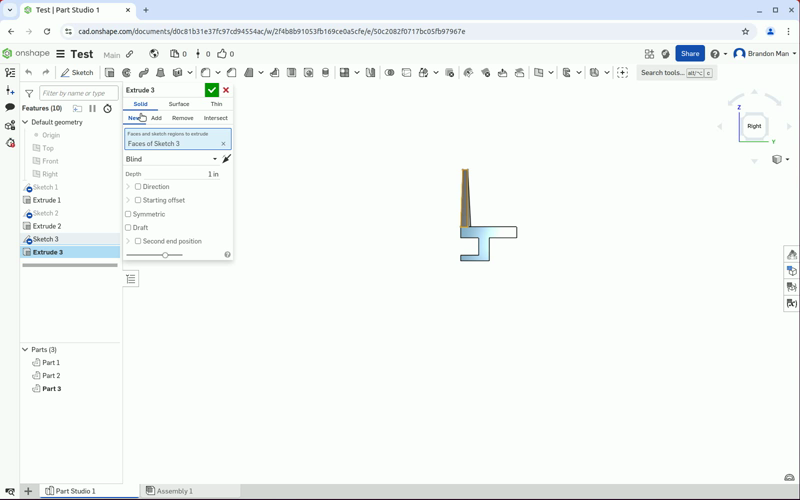
mouse_move(137, 120)
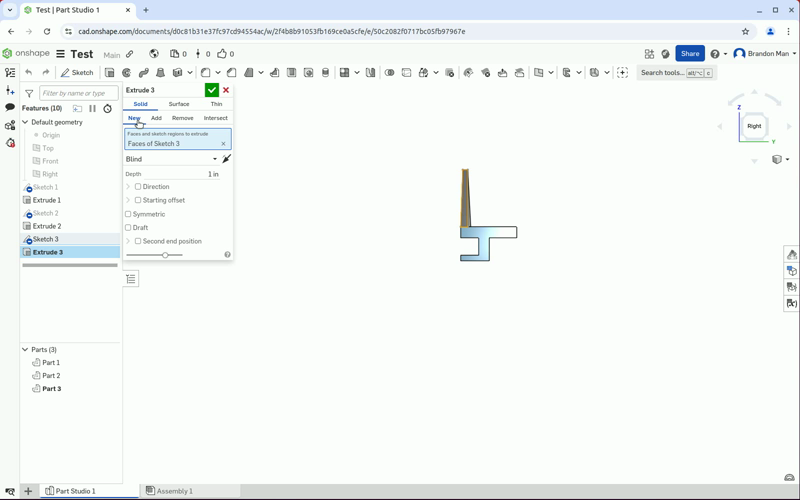
click(137, 120)
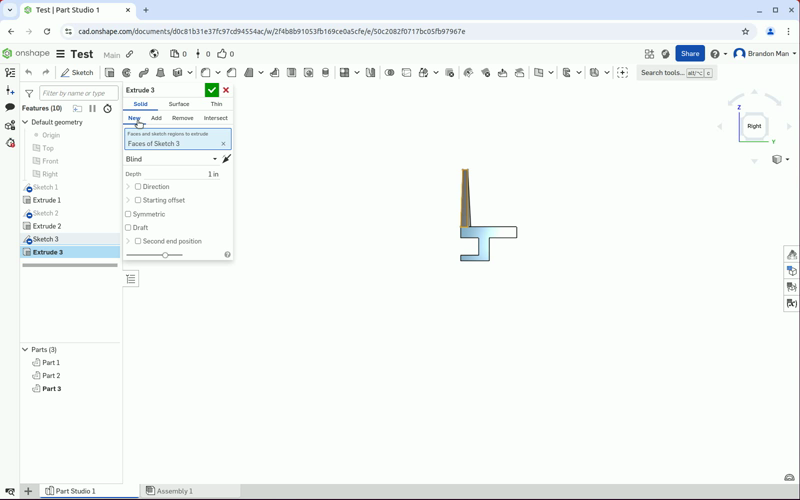
key(tab, 4)
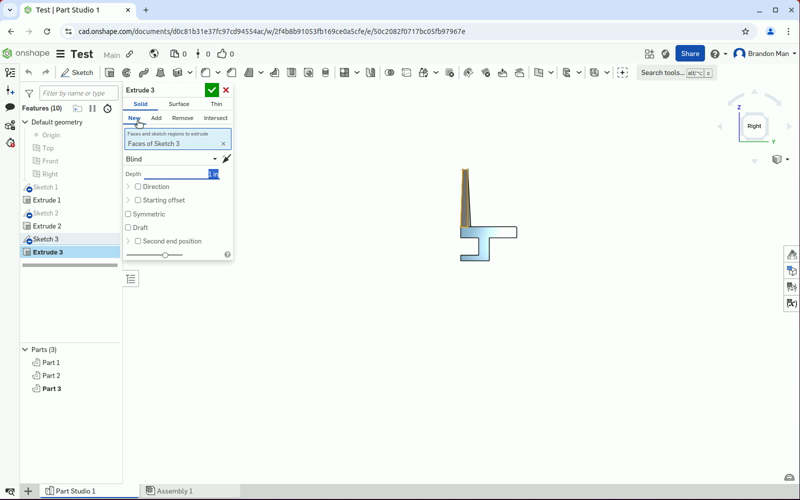
text(0.722)
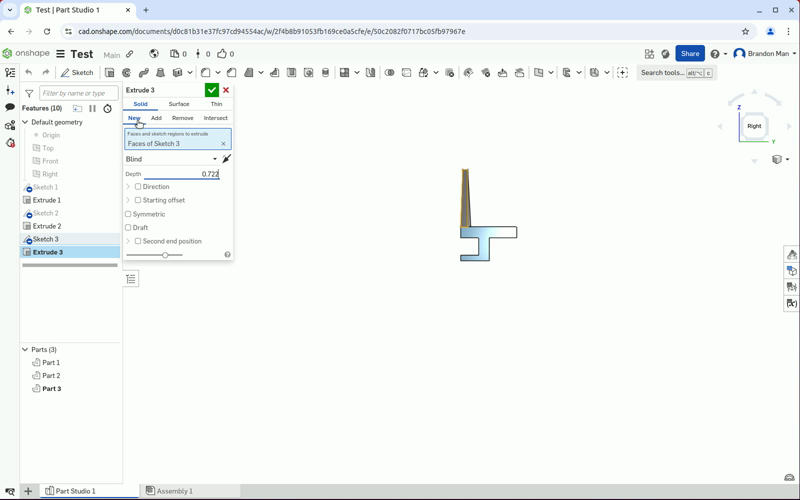
key(enter)
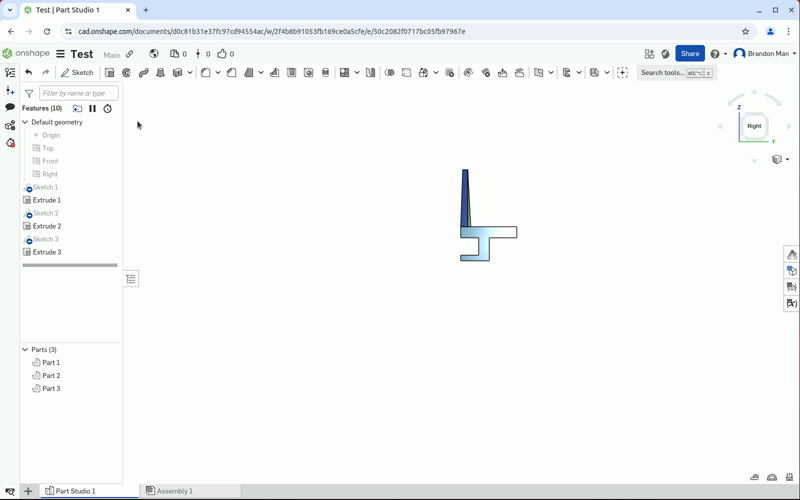
key(shift+h)
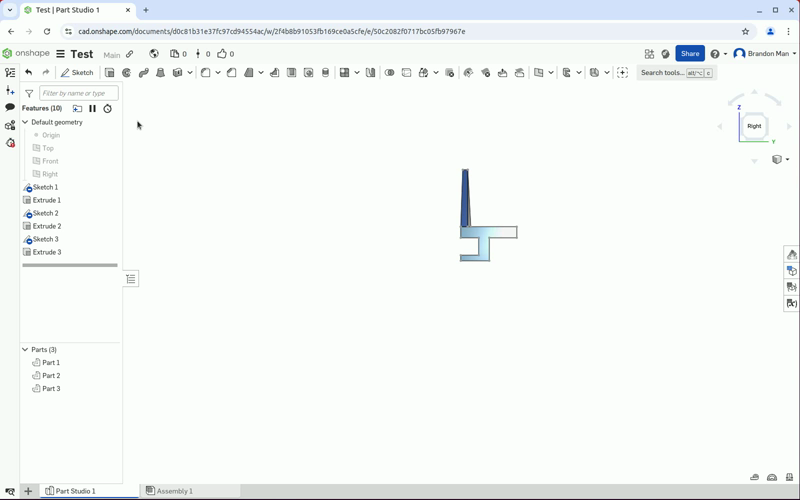
key(shift+h)
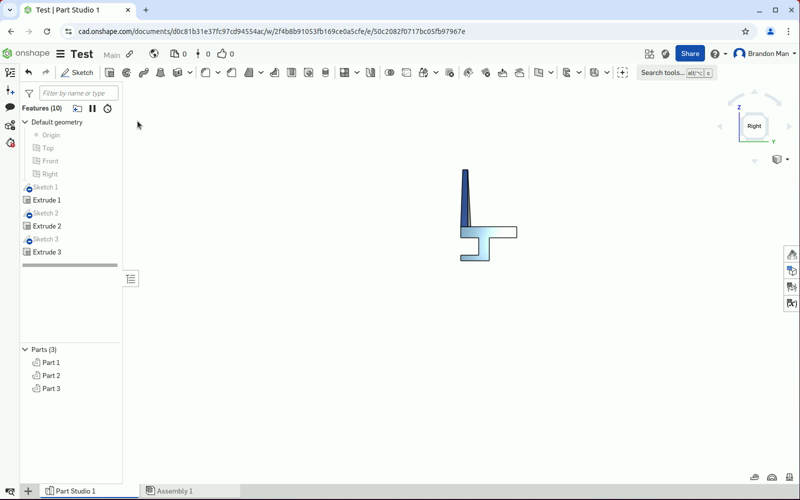
mouse_move(73, 189)
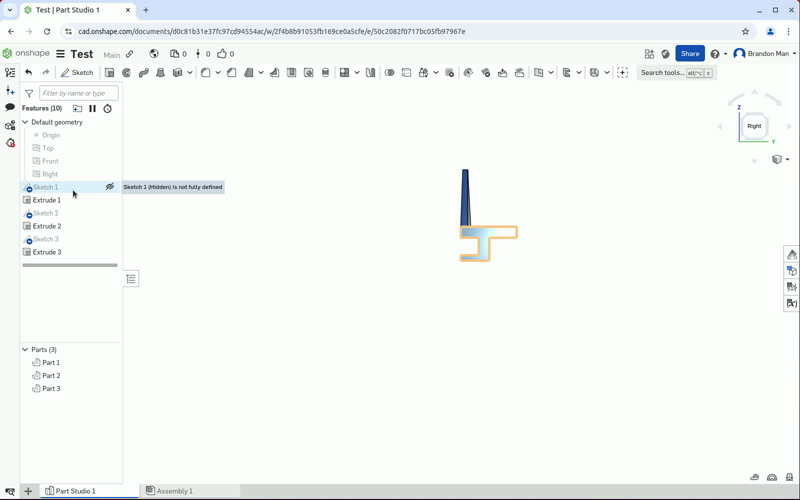
click(73, 189)
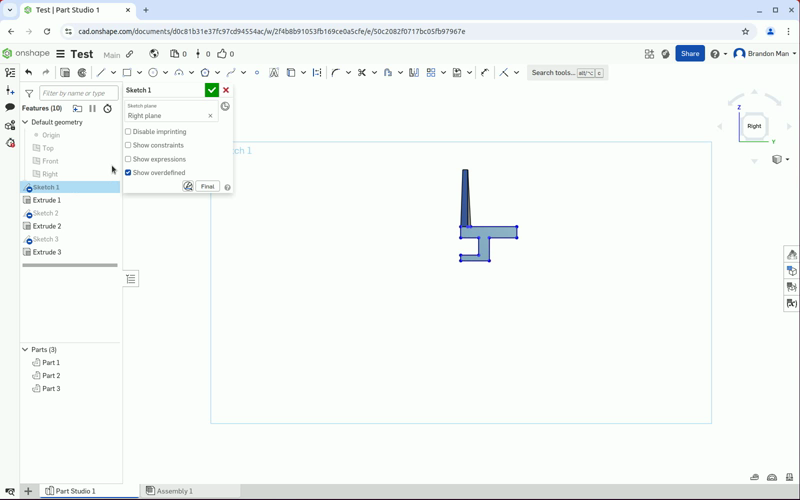
mouse_move(229, 92)
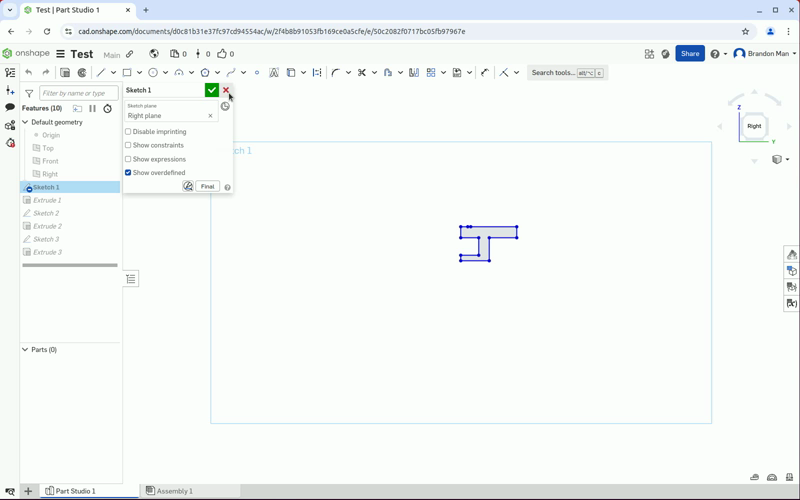
click(229, 92)
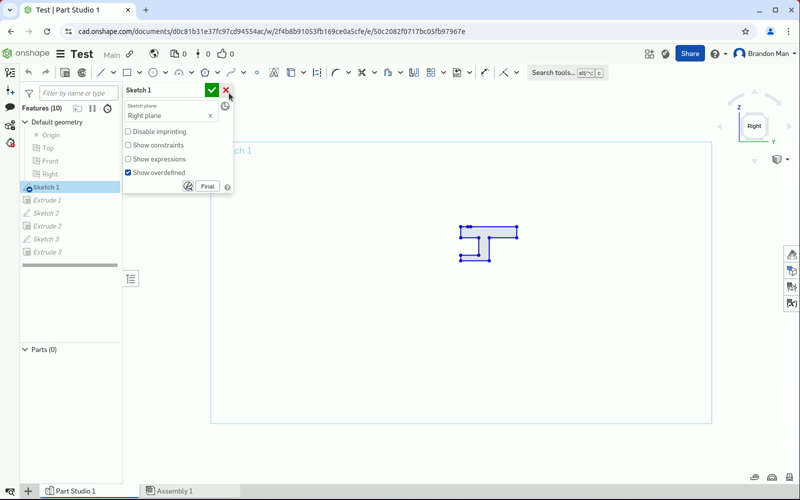
key(shift+s)
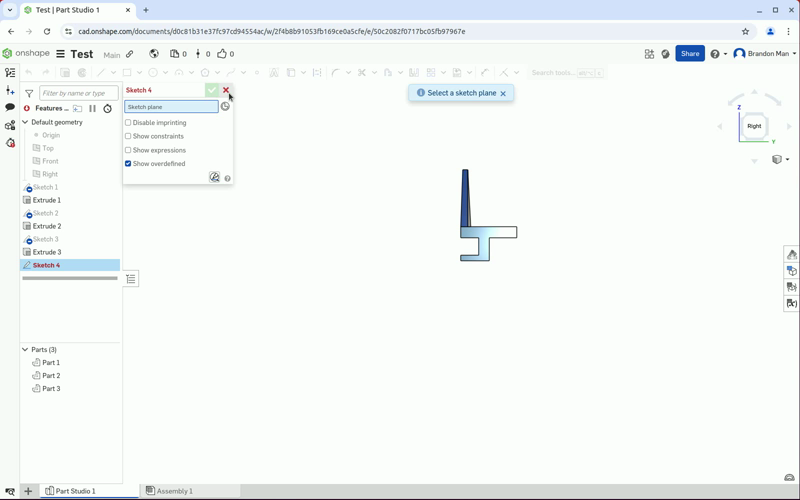
mouse_move(73, 176)
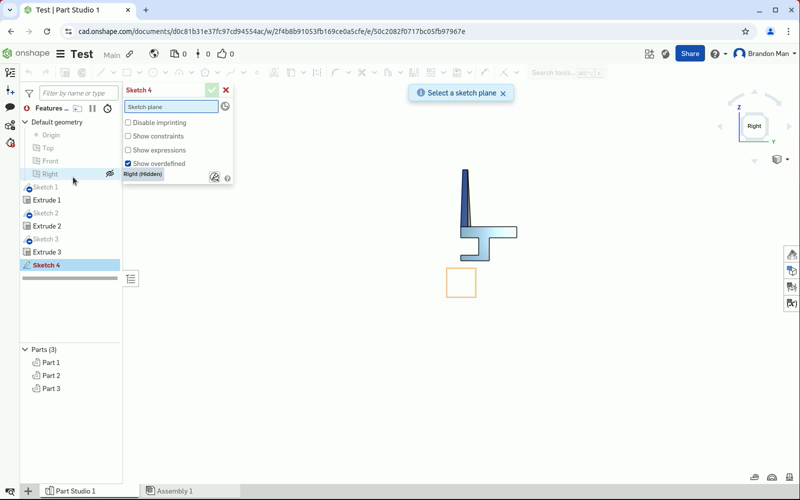
click(73, 176)
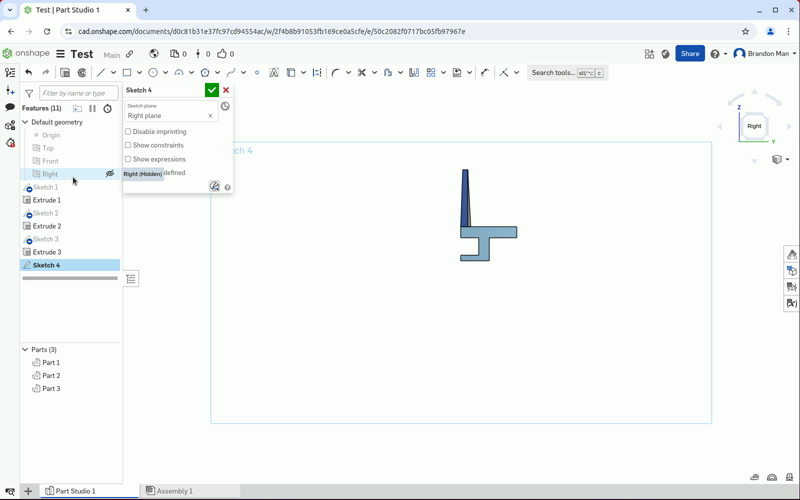
mouse_move(73, 352)
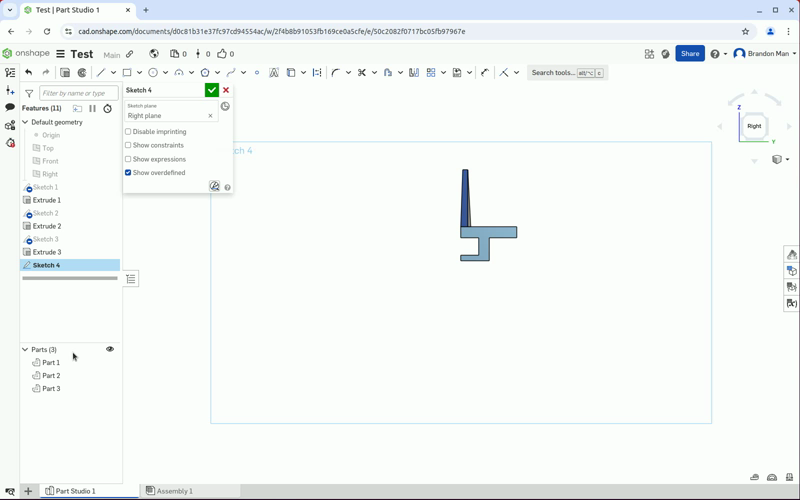
key(y)
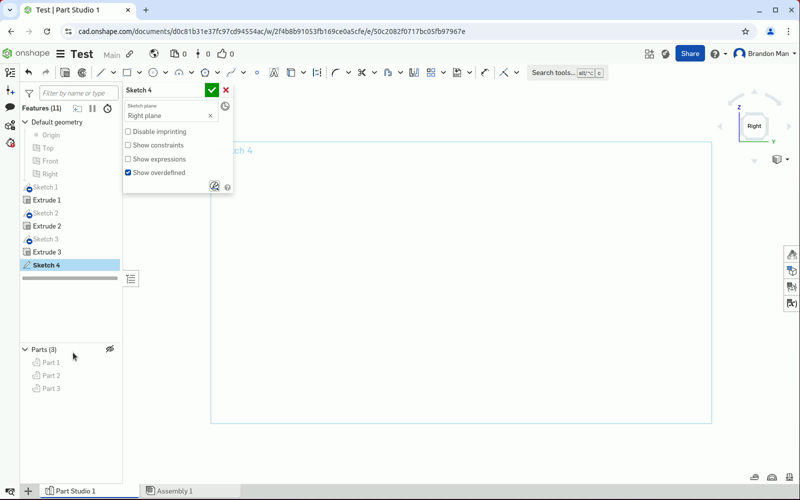
key(l)
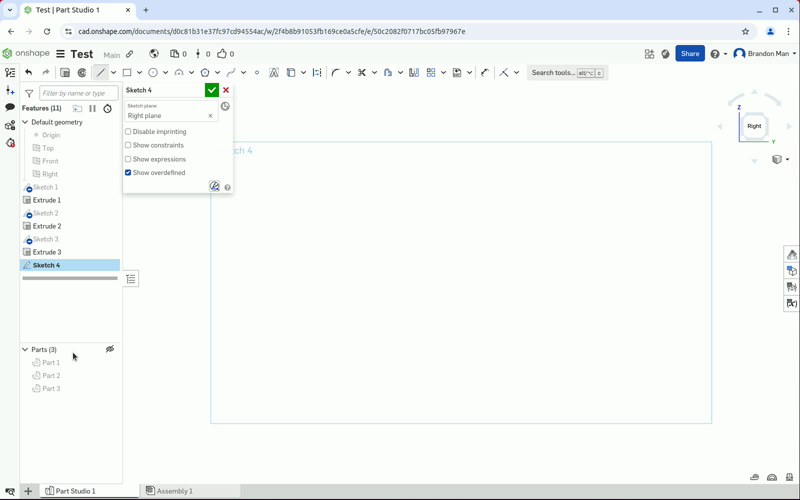
key_down(shift)
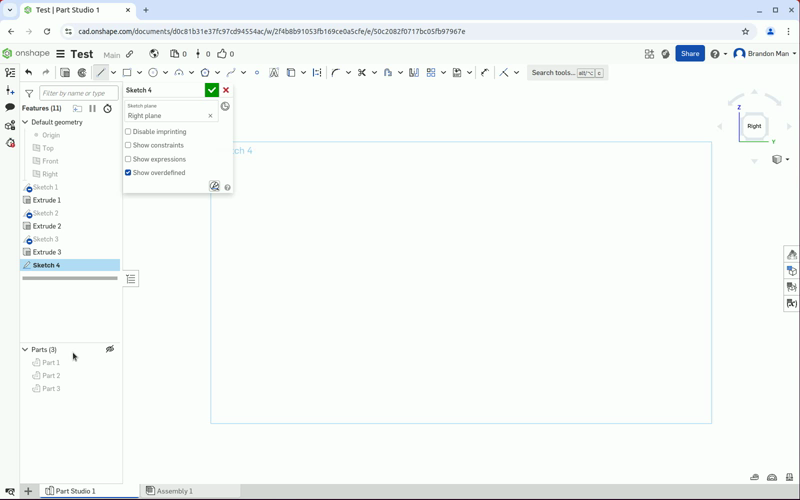
mouse_move(515, 282)
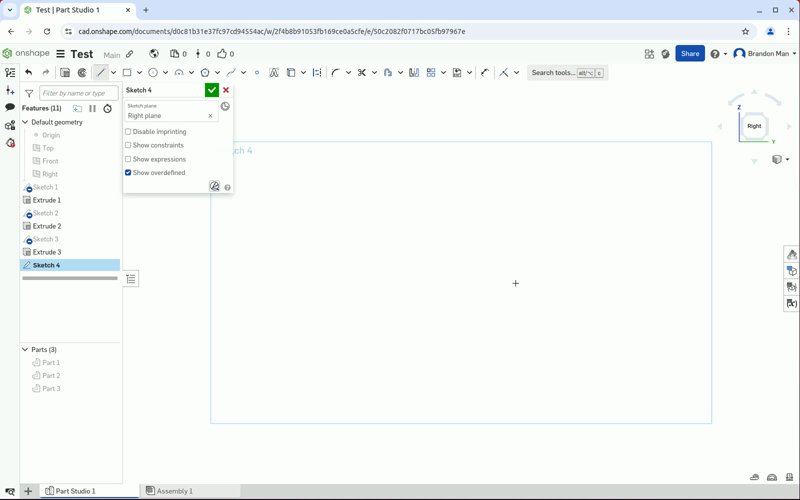
click(515, 282)
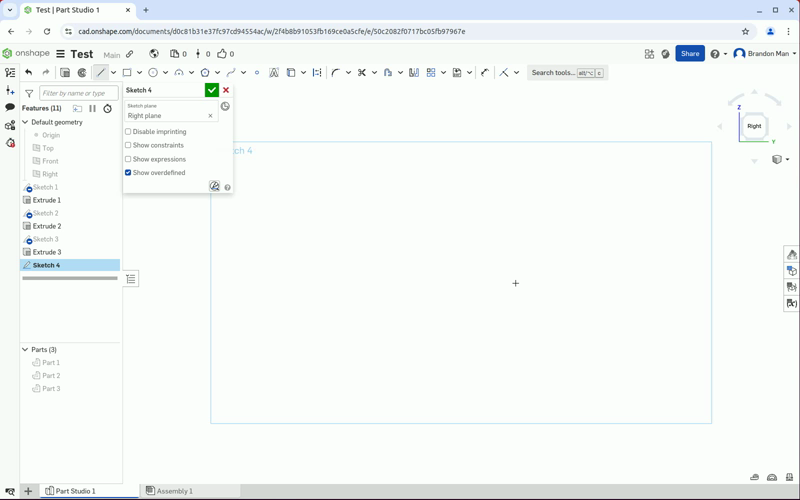
key_up(shift)
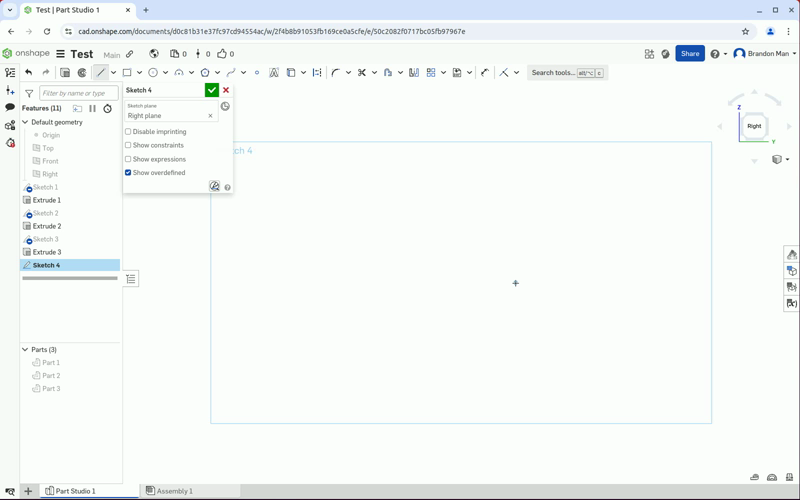
key_down(shift)
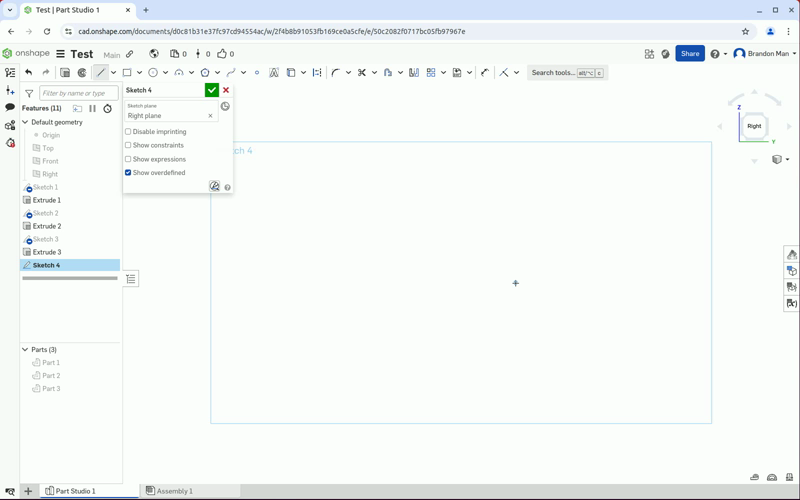
mouse_move(545, 282)
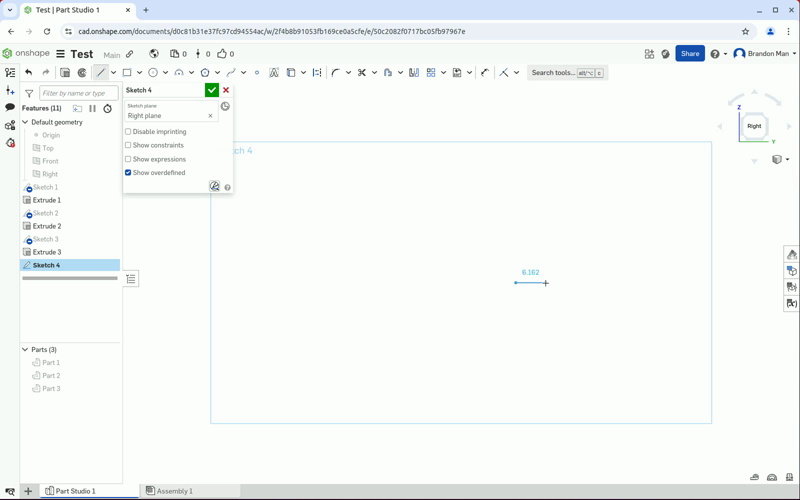
mouse_move(522, 282)
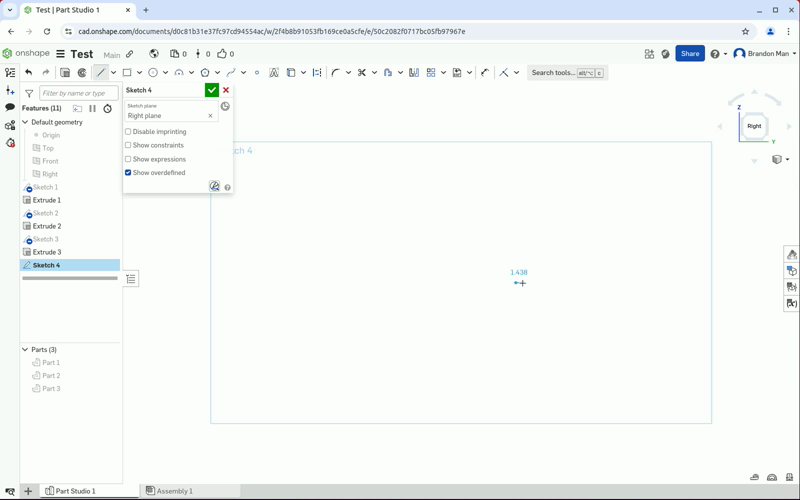
scroll(6)
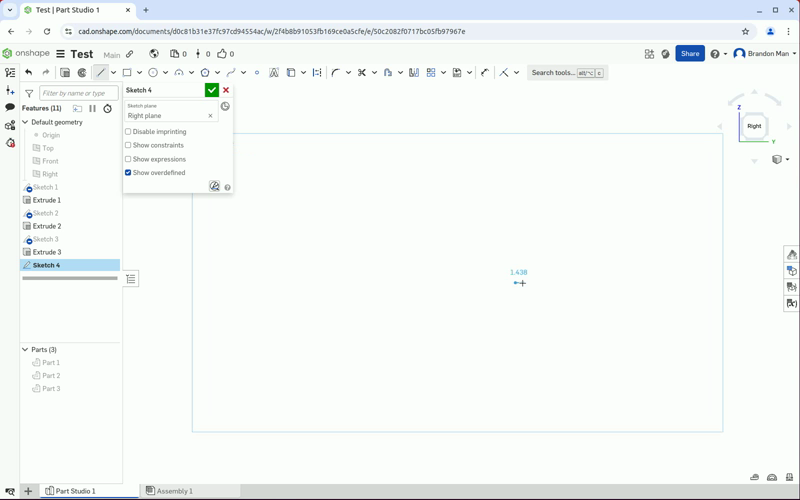
scroll(6)
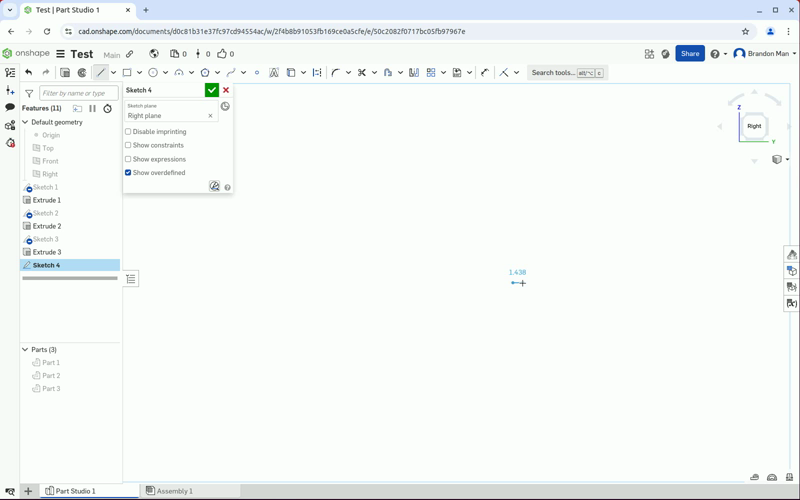
scroll(6)
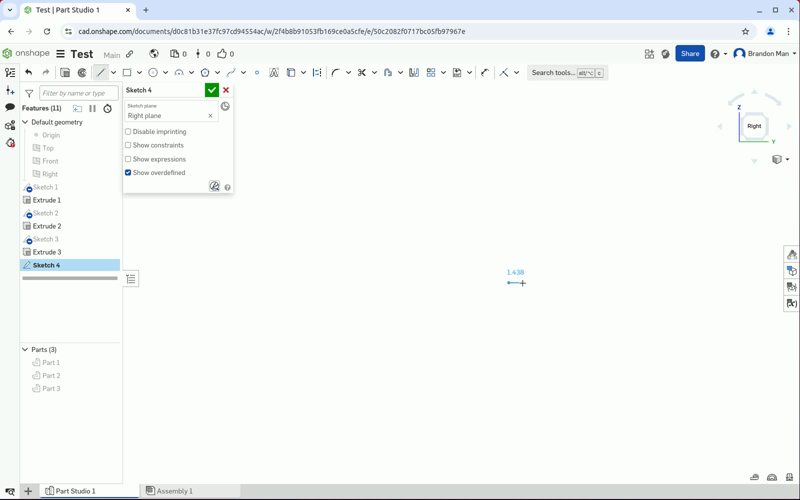
scroll(6)
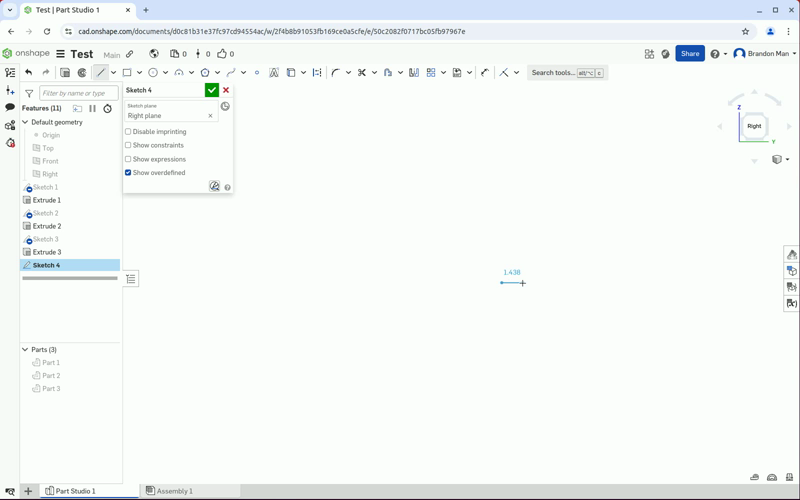
scroll(6)
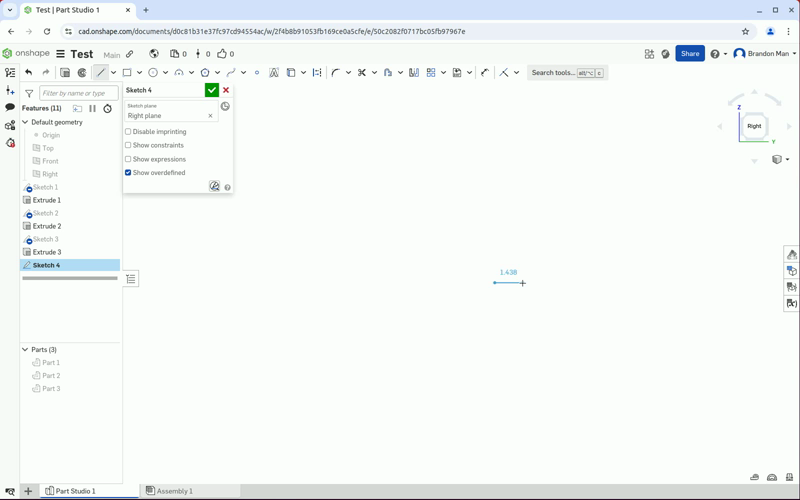
scroll(6)
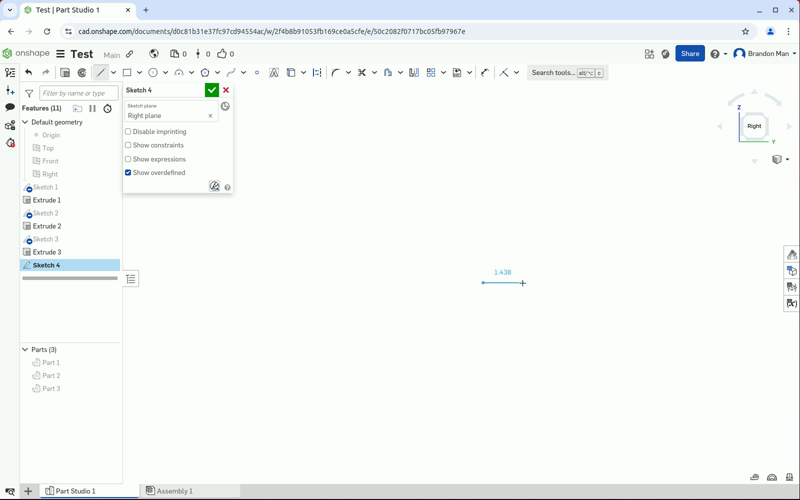
scroll(6)
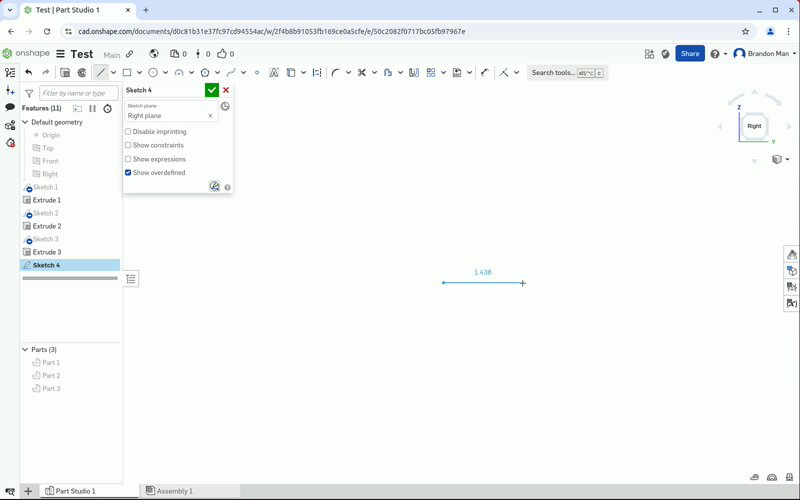
click(522, 282)
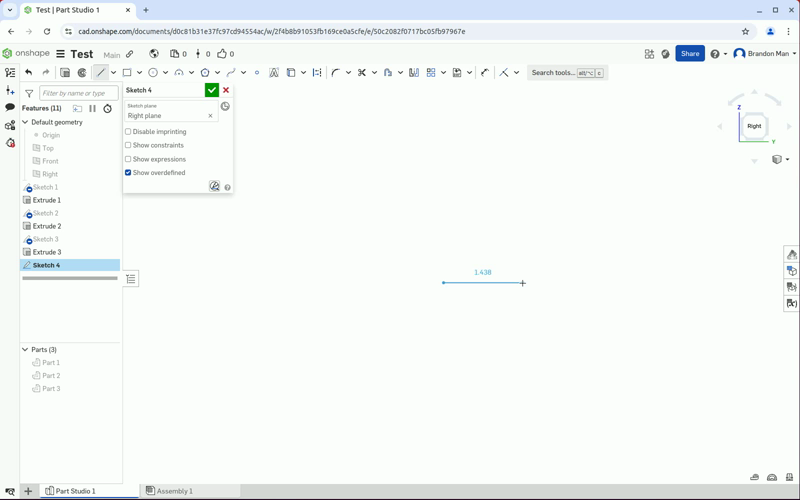
scroll(-6)
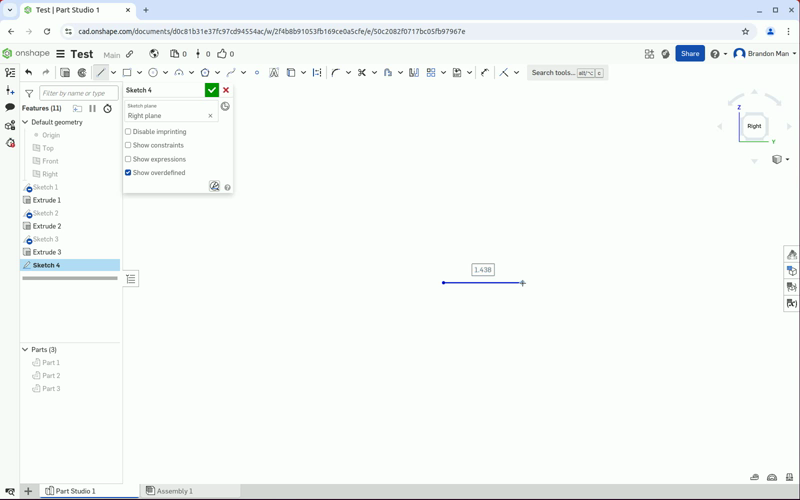
scroll(-6)
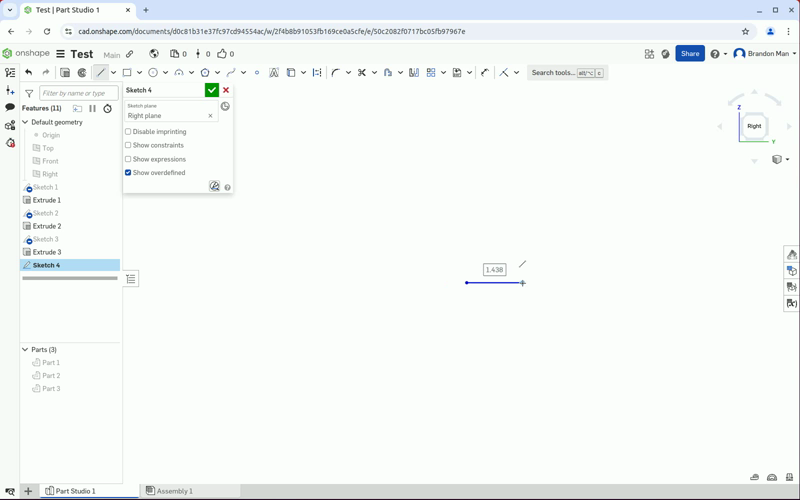
scroll(-6)
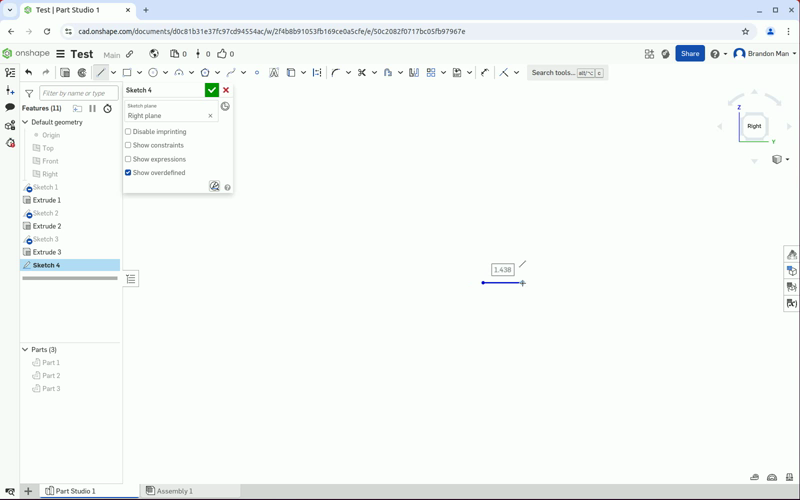
scroll(-6)
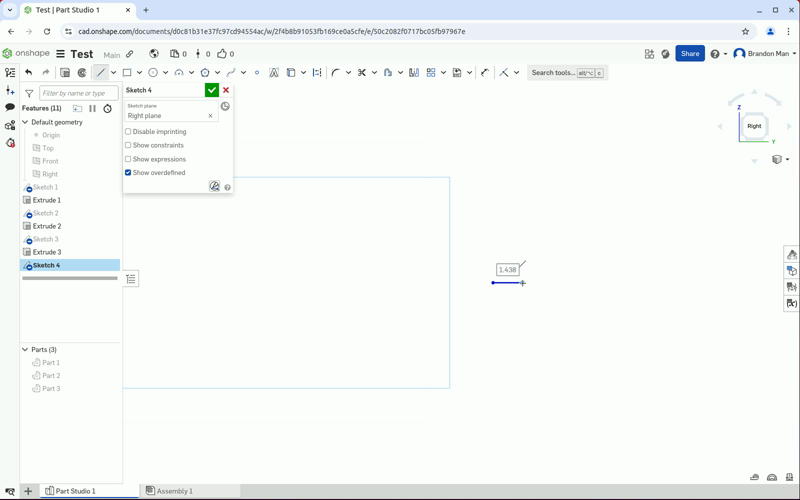
scroll(-6)
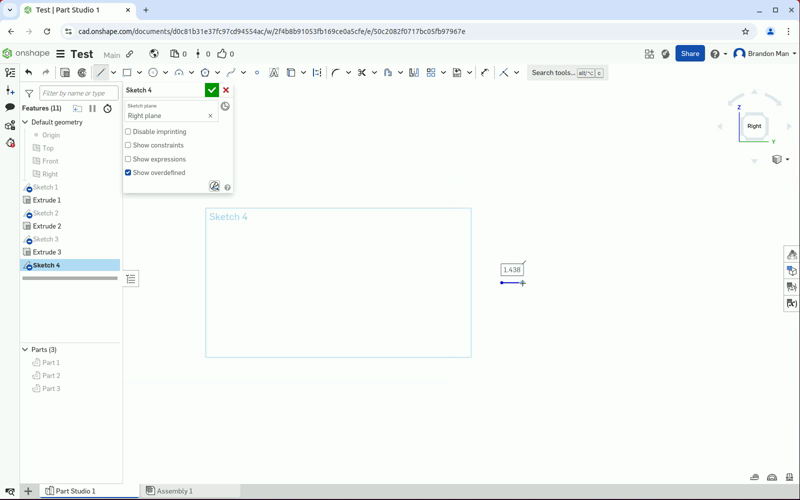
scroll(-6)
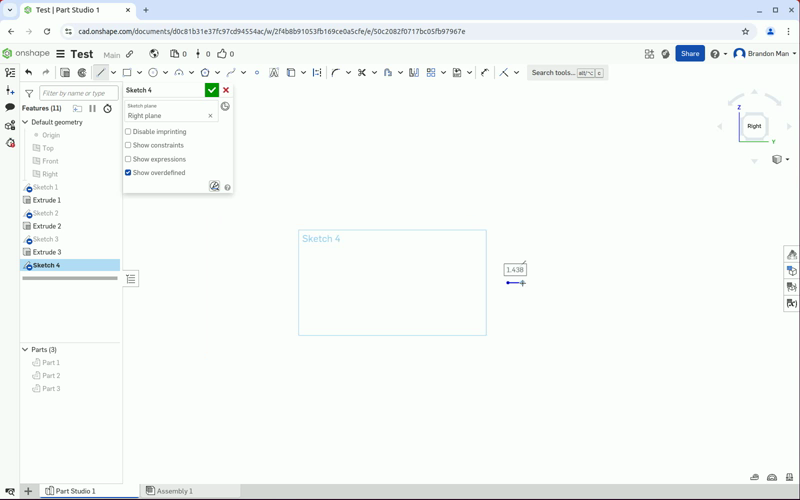
scroll(-6)
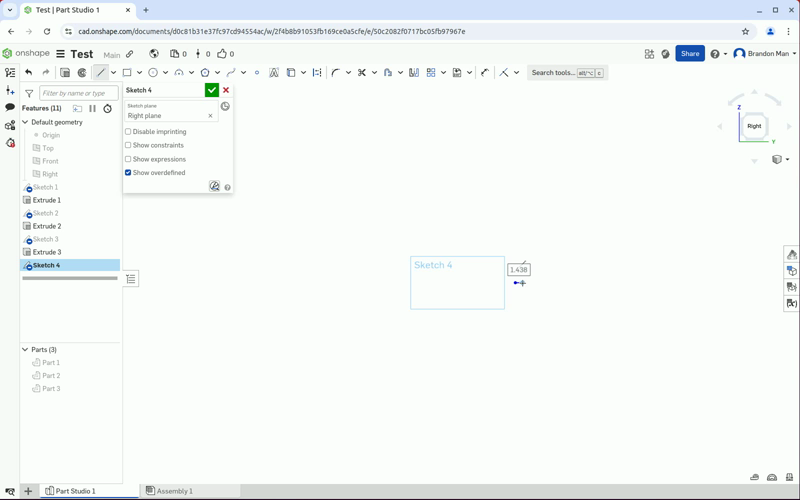
key_up(shift)
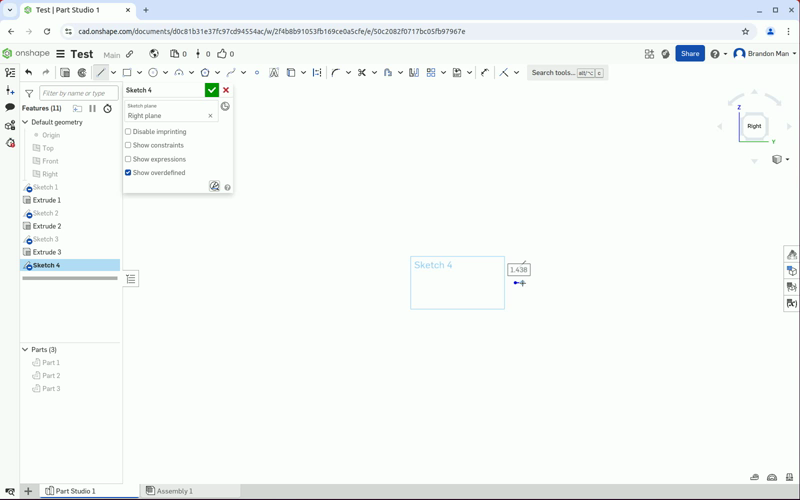
key_down(shift)
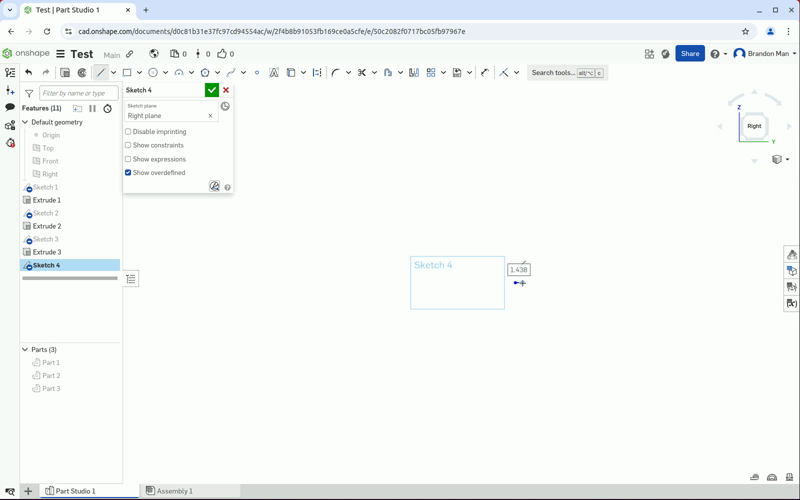
mouse_move(552, 282)
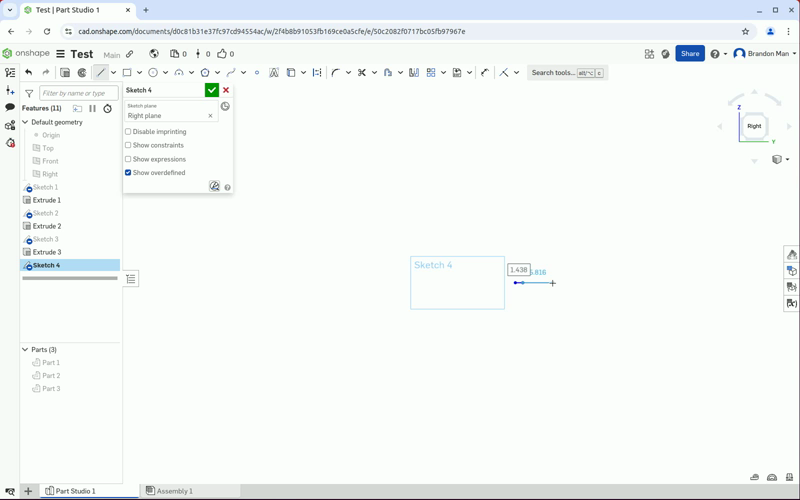
mouse_move(522, 226)
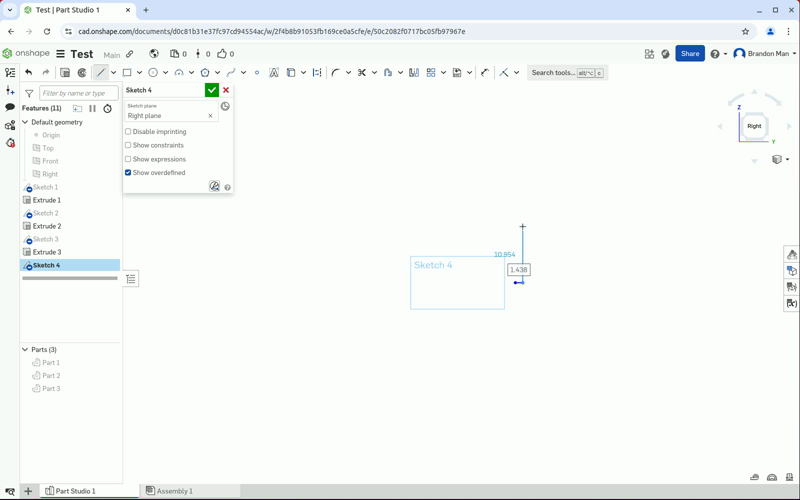
click(522, 226)
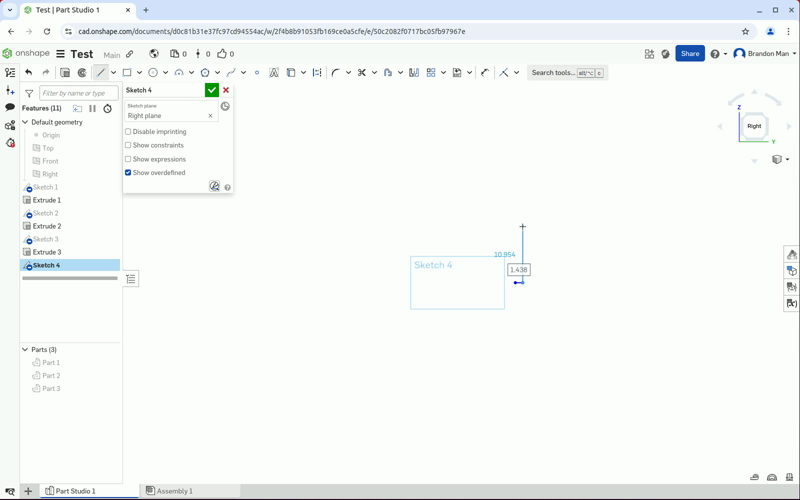
key_up(shift)
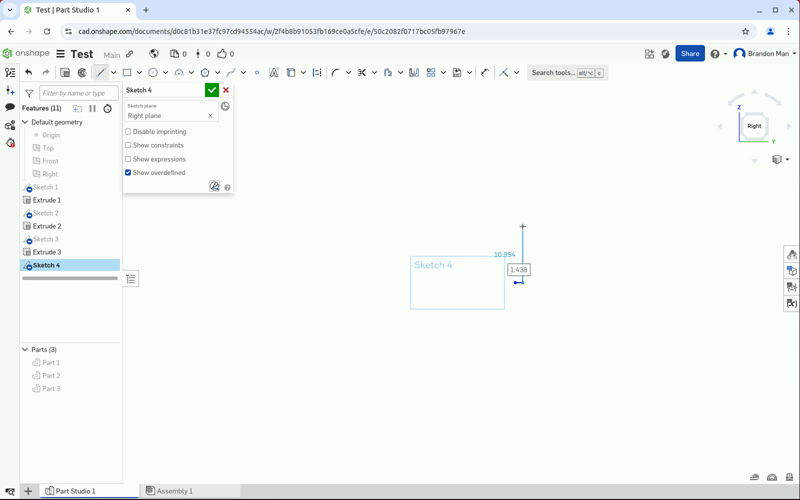
key_down(shift)
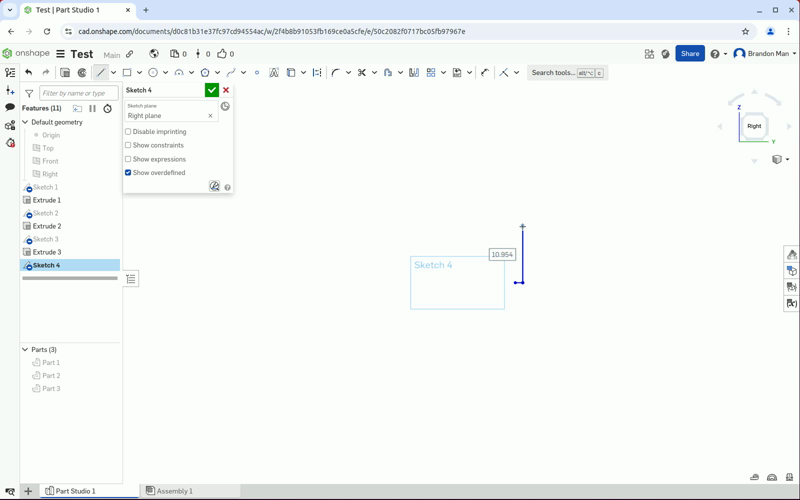
mouse_move(552, 226)
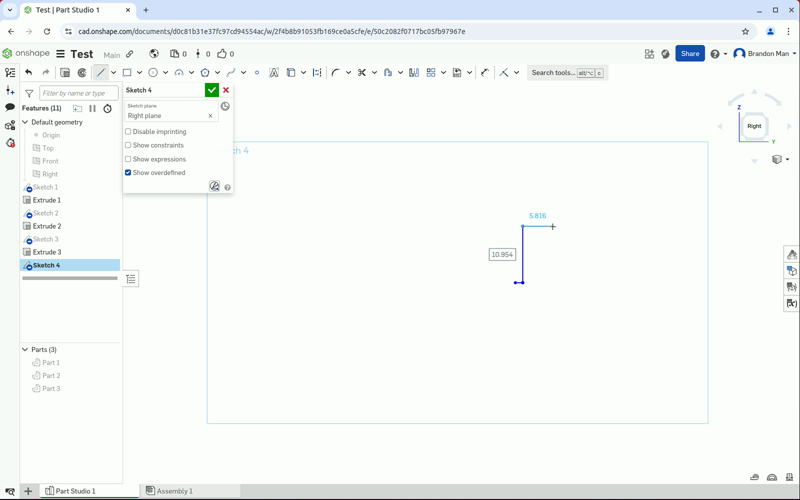
mouse_move(515, 226)
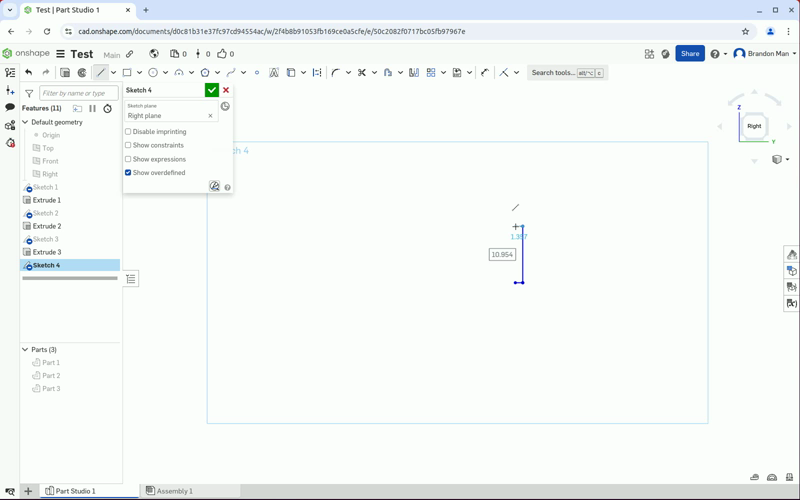
scroll(6)
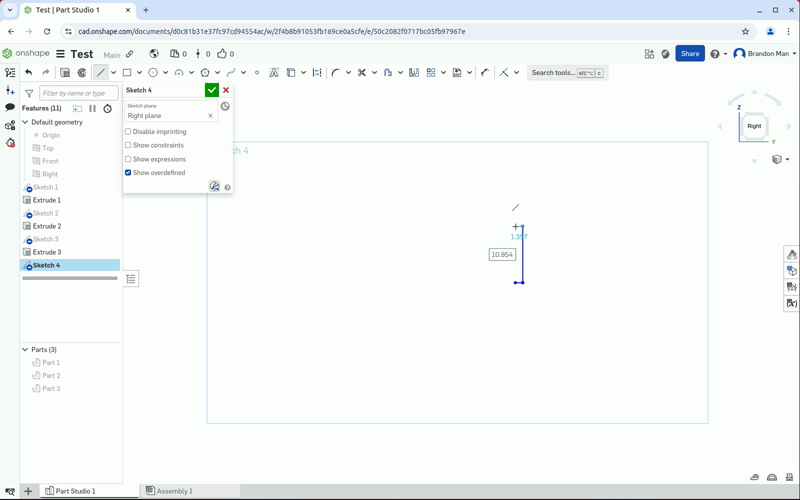
scroll(6)
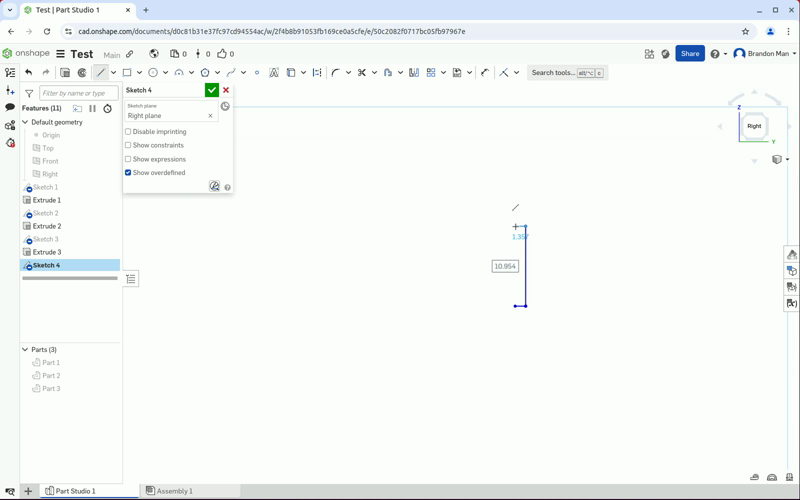
scroll(6)
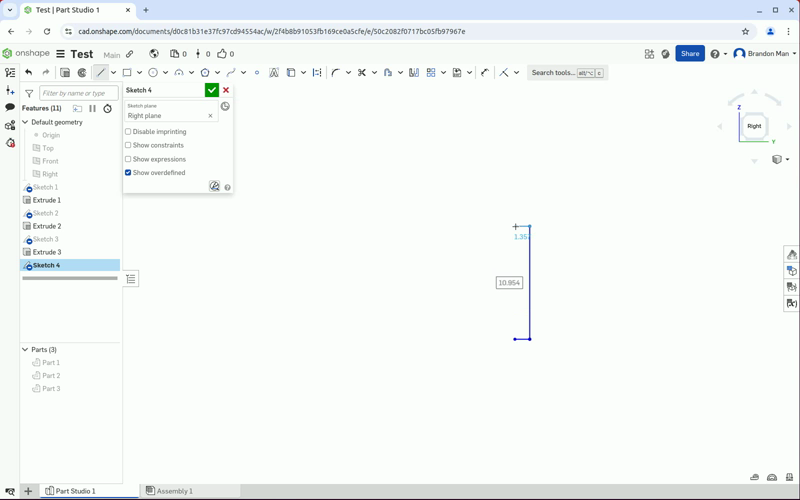
scroll(6)
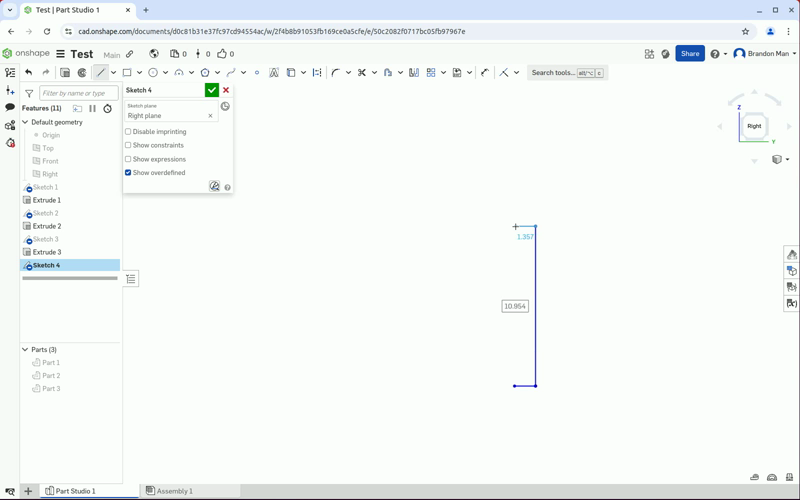
scroll(6)
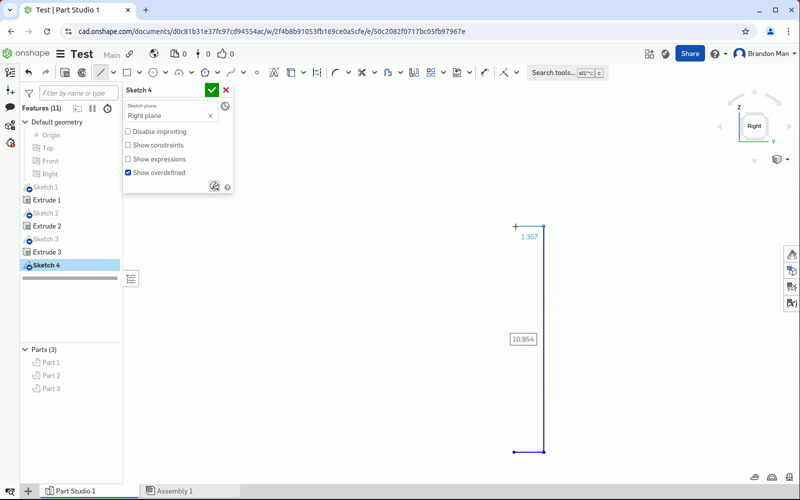
scroll(6)
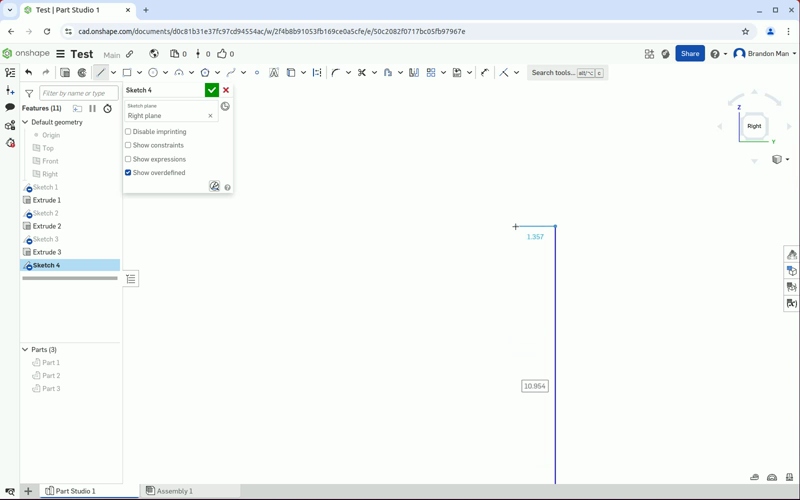
scroll(6)
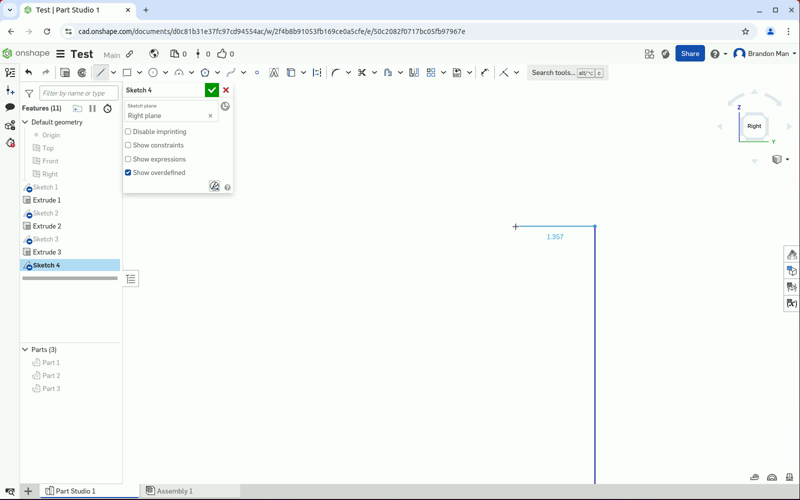
click(515, 226)
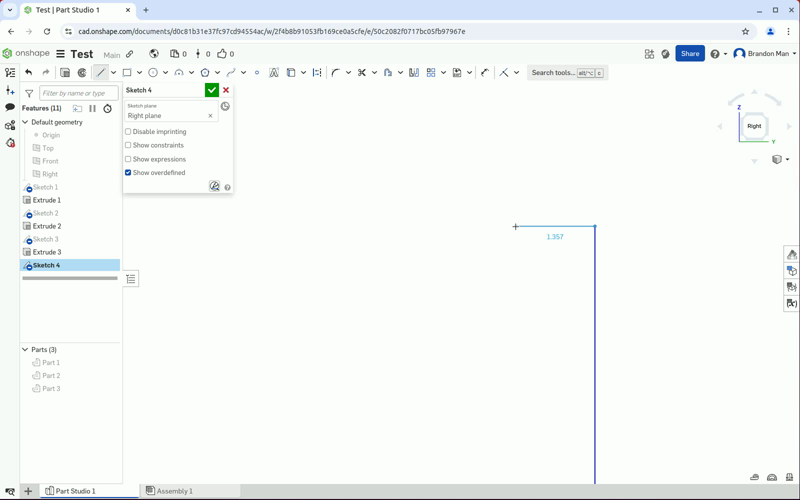
scroll(-6)
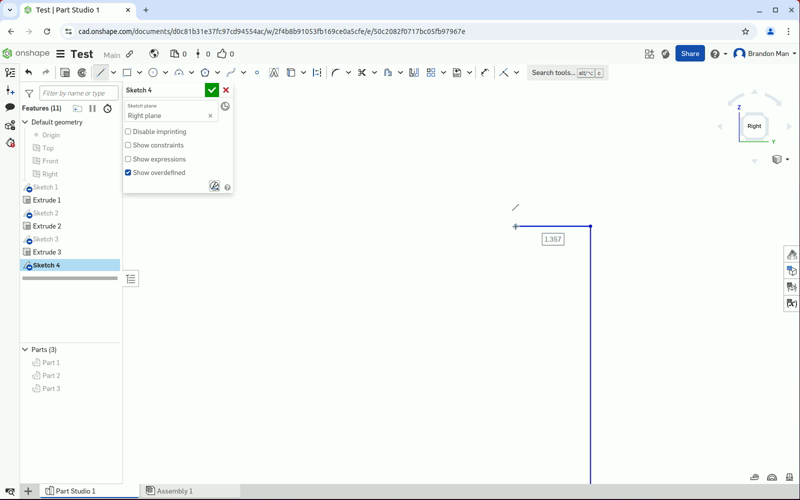
scroll(-6)
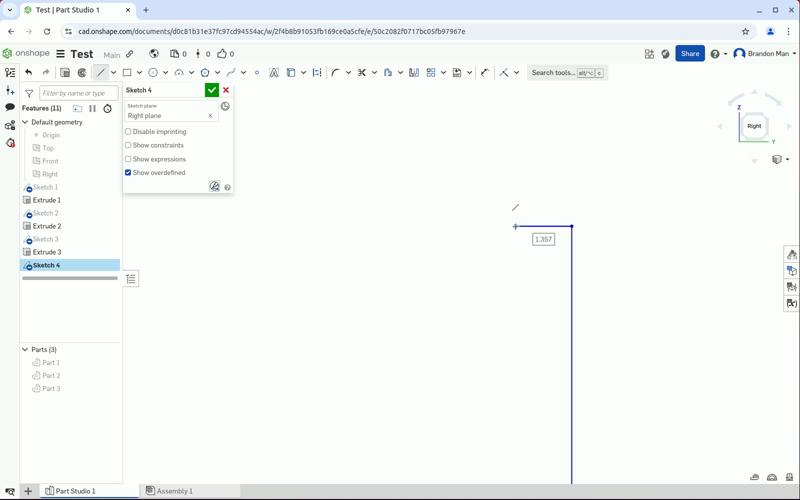
scroll(-6)
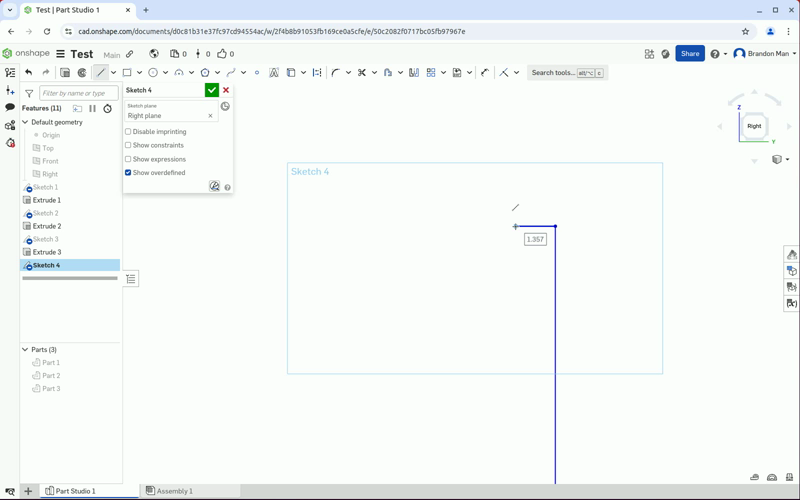
scroll(-6)
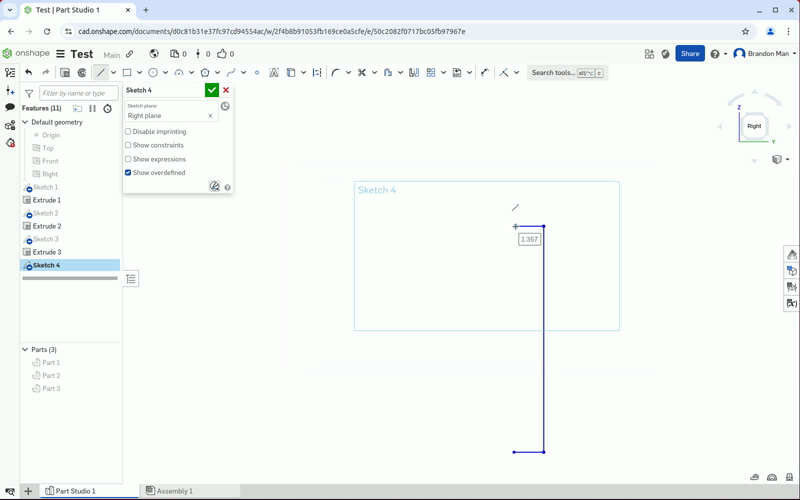
scroll(-6)
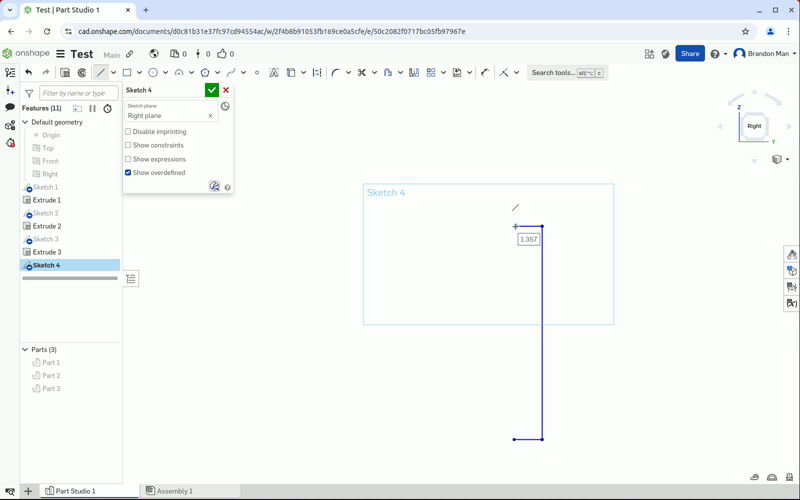
scroll(-6)
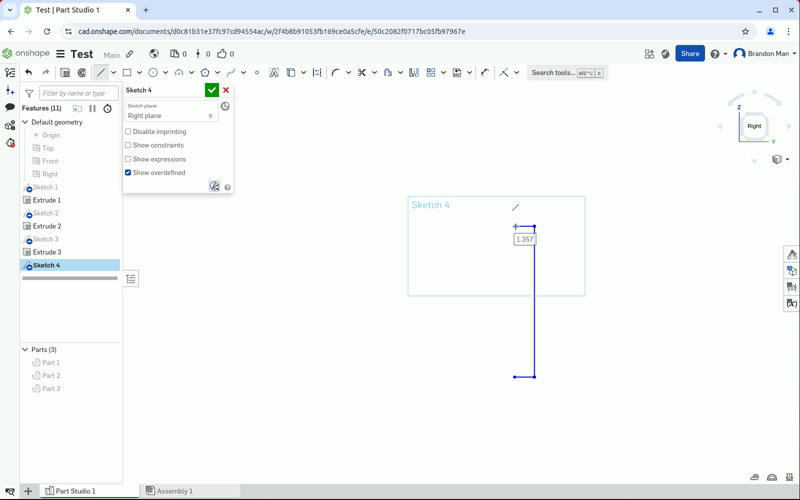
scroll(-6)
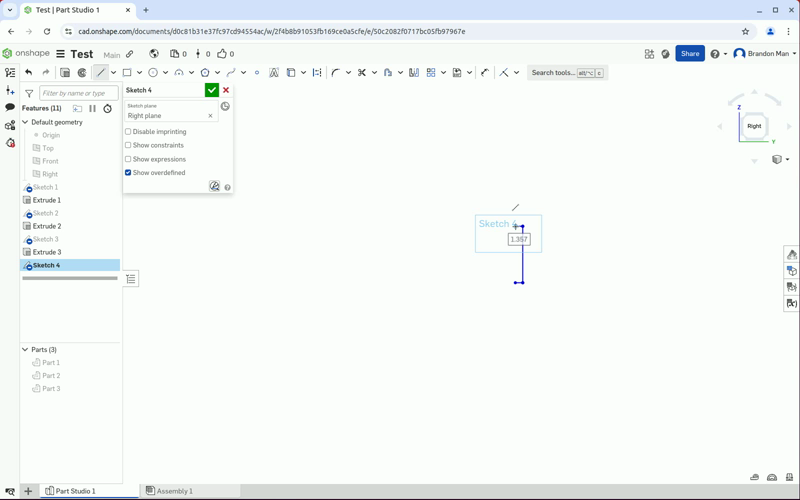
key_up(shift)
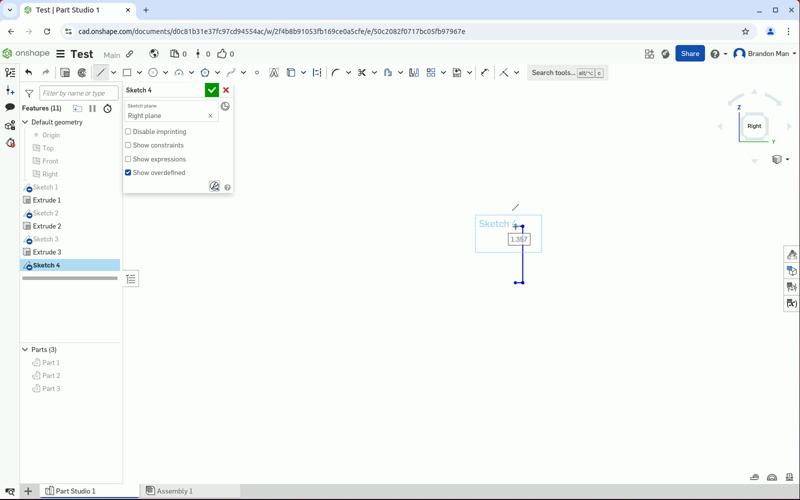
key_down(shift)
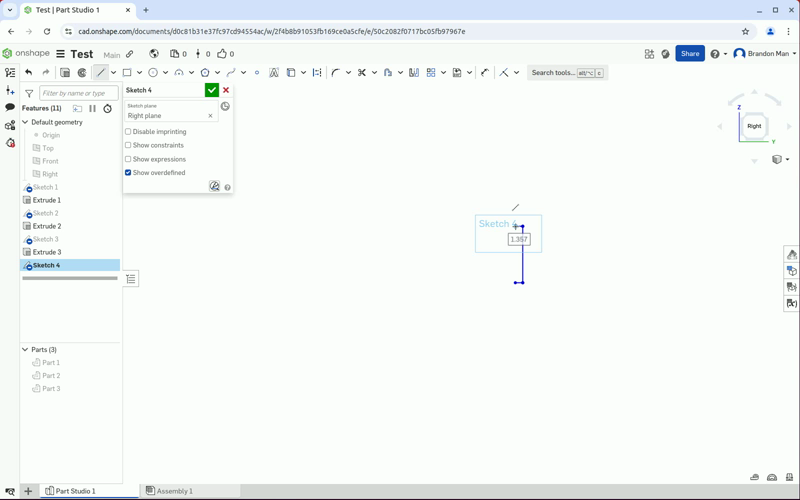
mouse_move(545, 226)
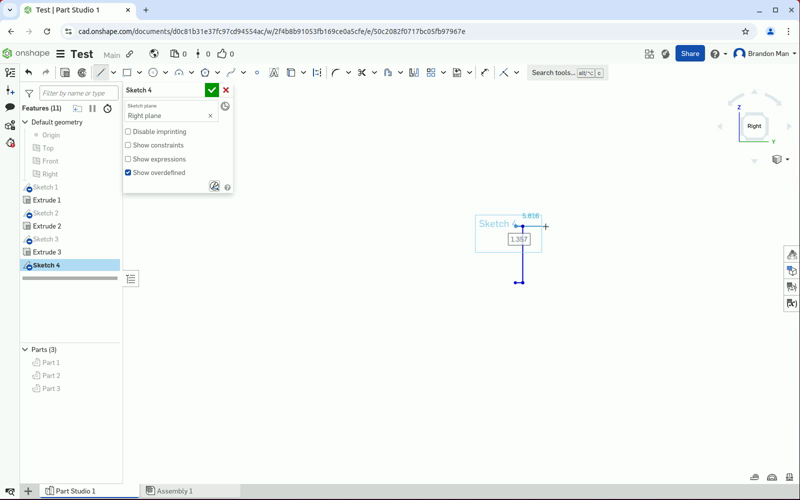
mouse_move(515, 237)
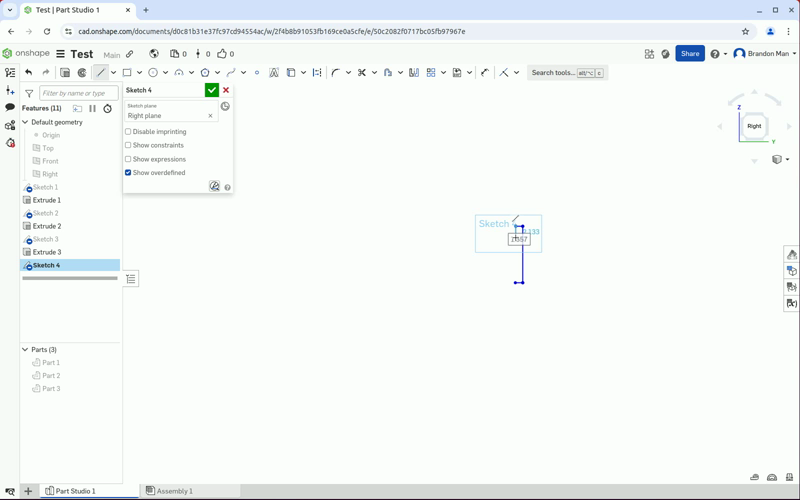
click(515, 237)
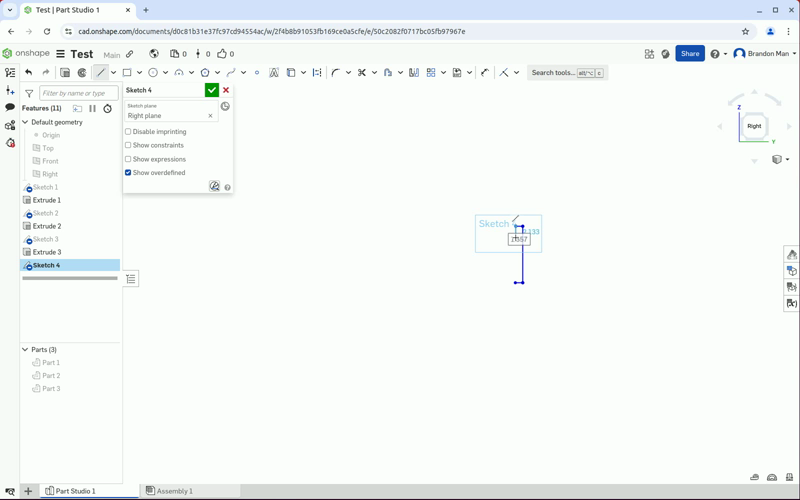
key_up(shift)
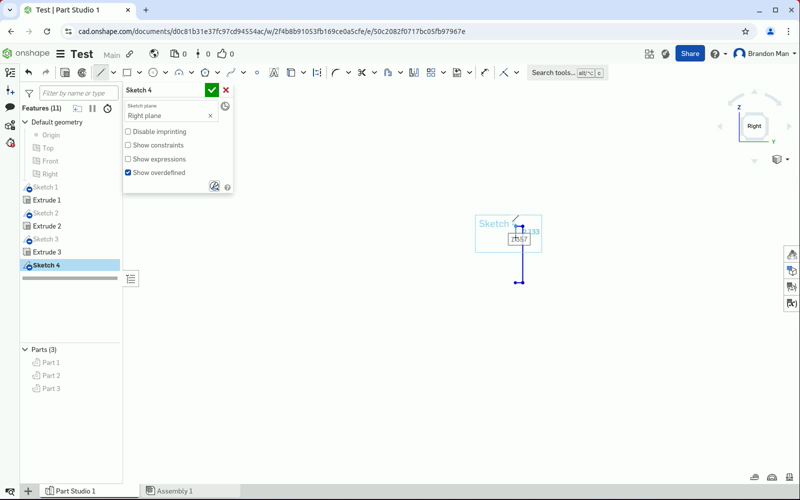
key_down(shift)
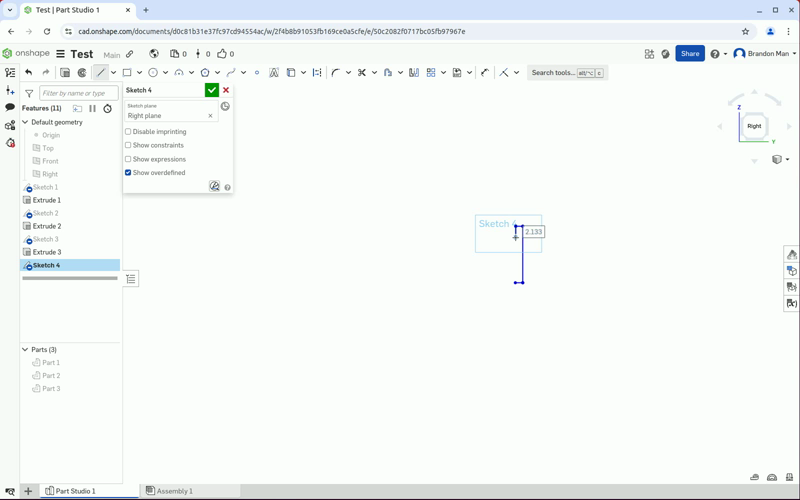
mouse_move(545, 237)
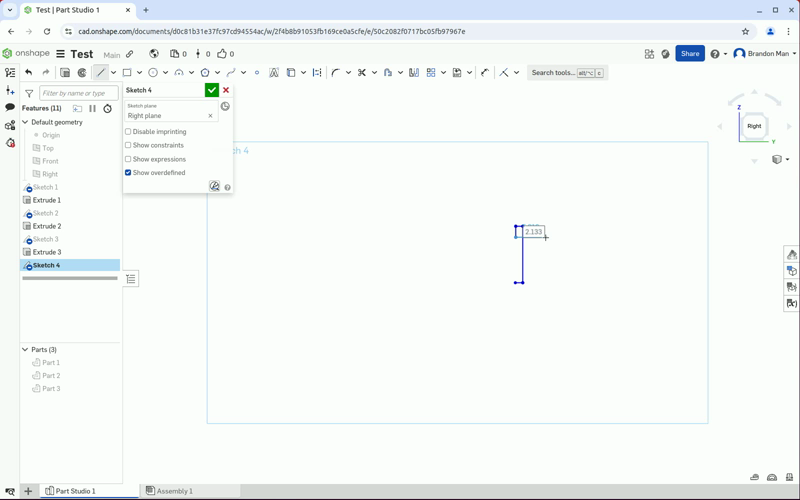
mouse_move(515, 242)
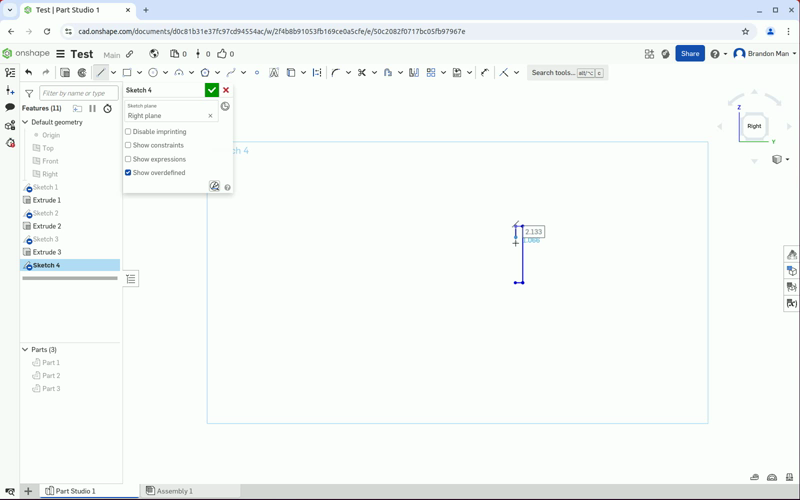
scroll(6)
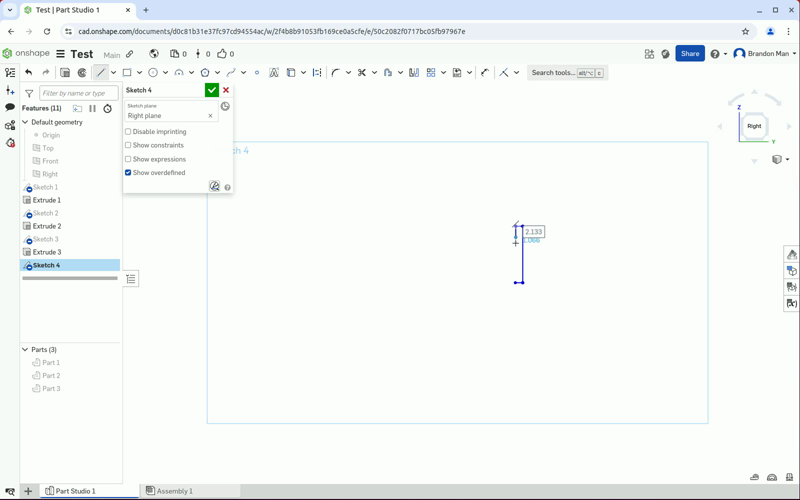
scroll(6)
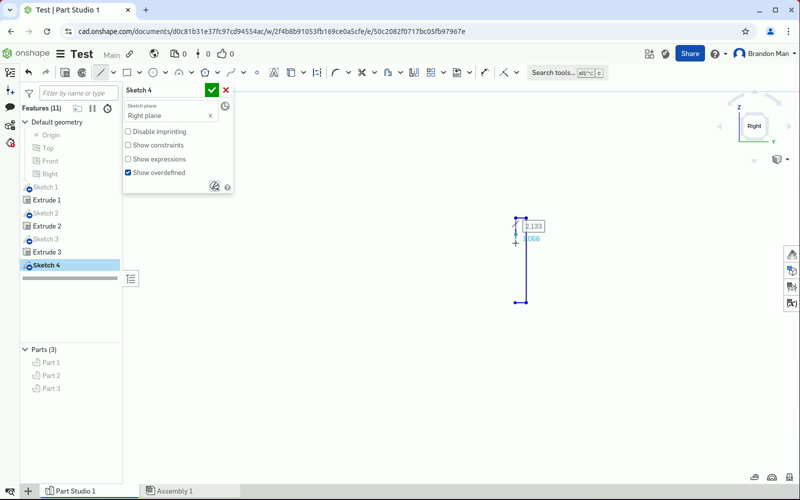
scroll(6)
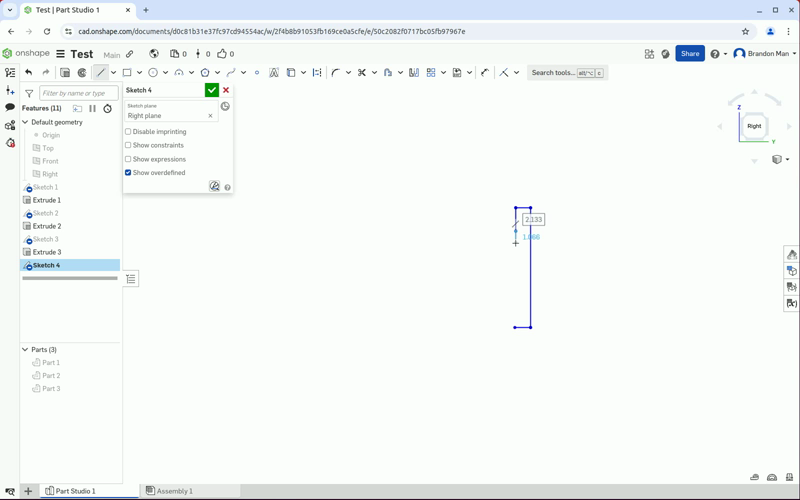
scroll(6)
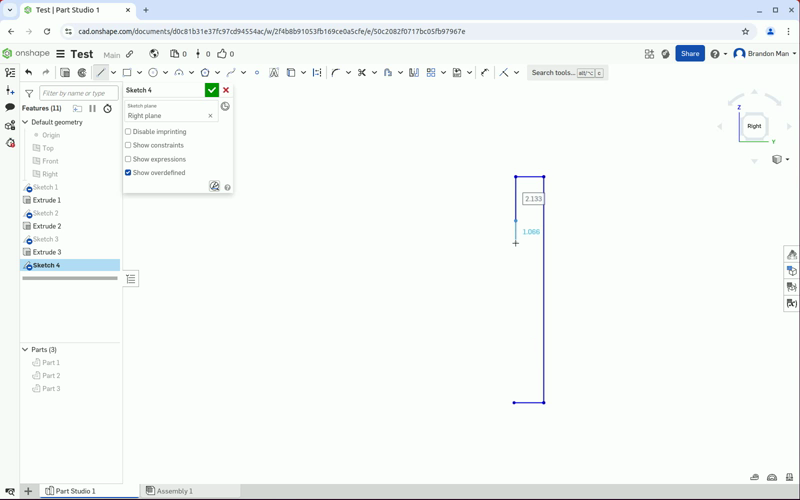
scroll(6)
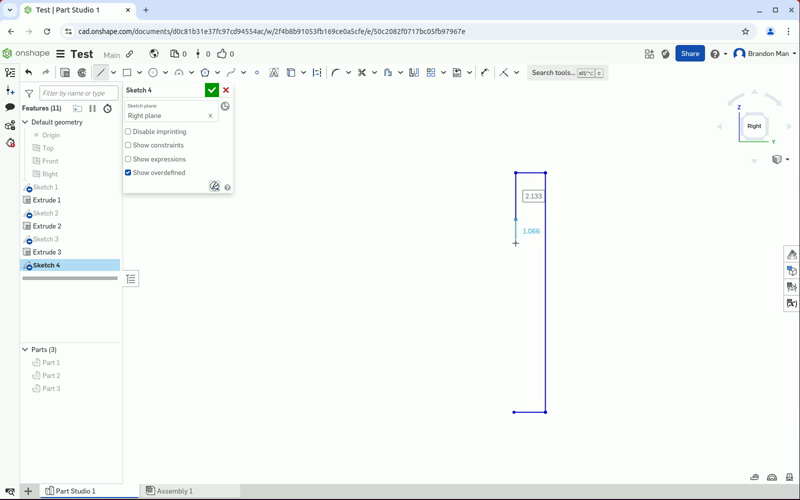
scroll(6)
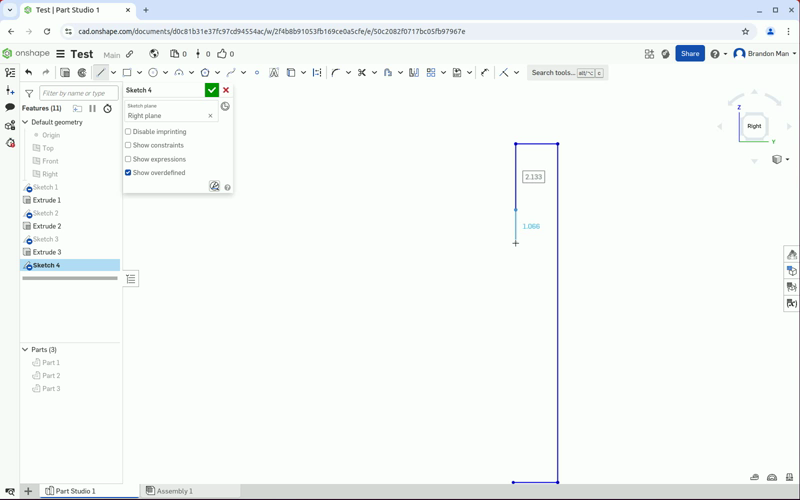
scroll(6)
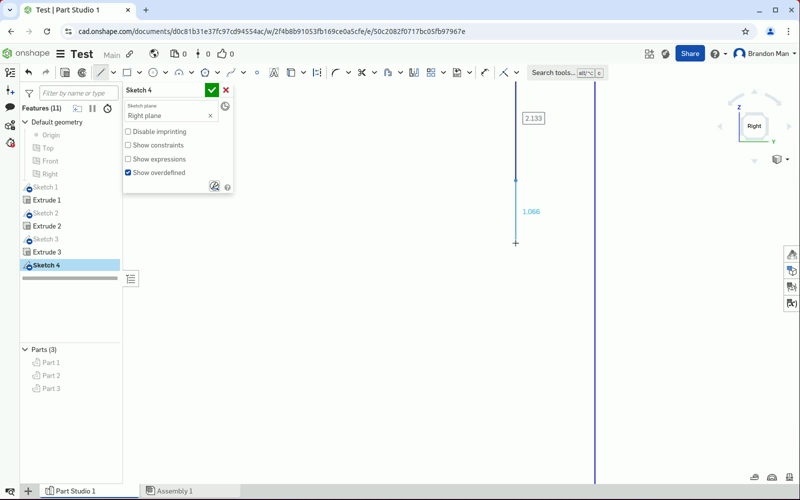
click(515, 242)
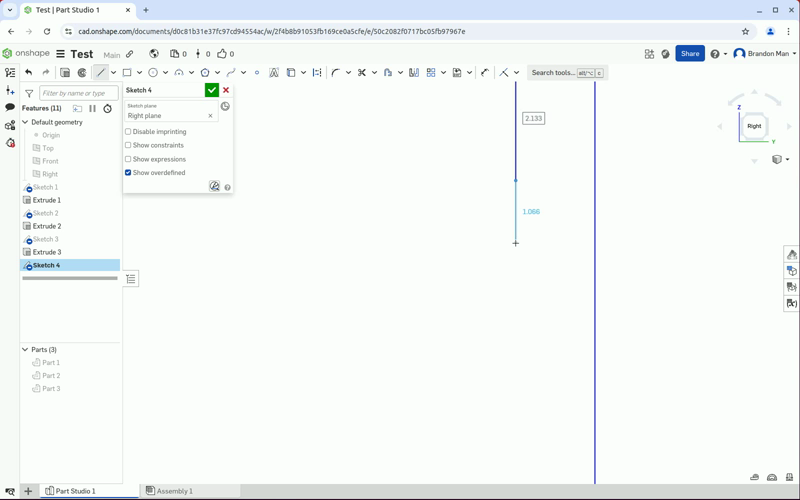
scroll(-6)
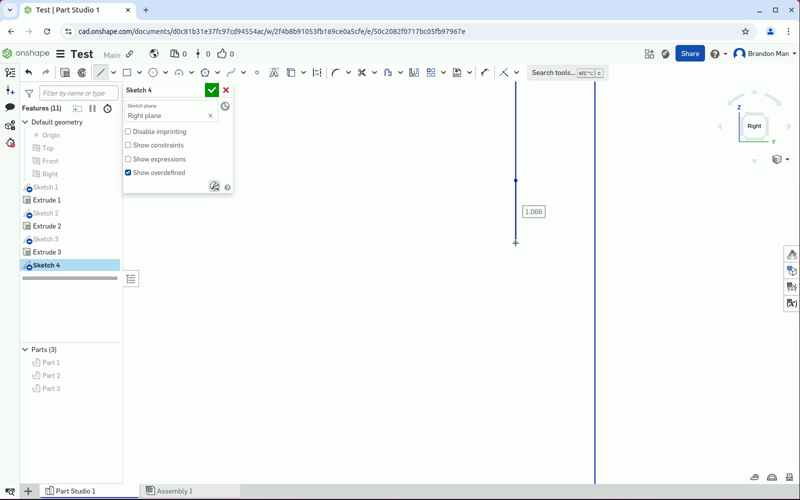
scroll(-6)
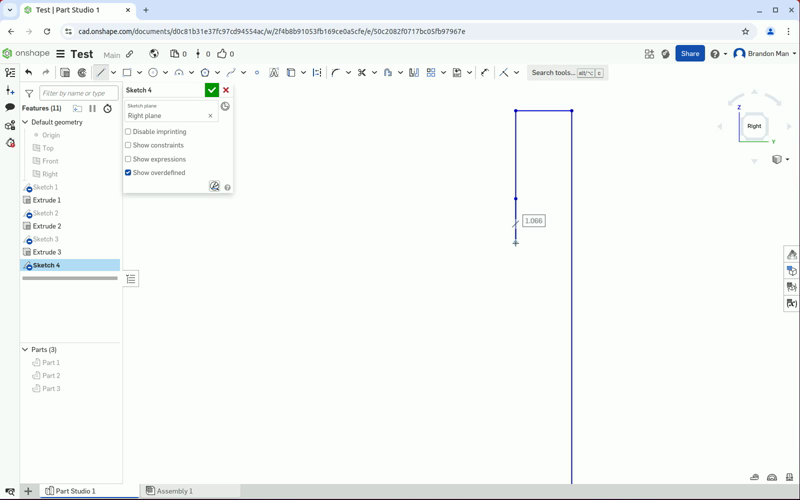
scroll(-6)
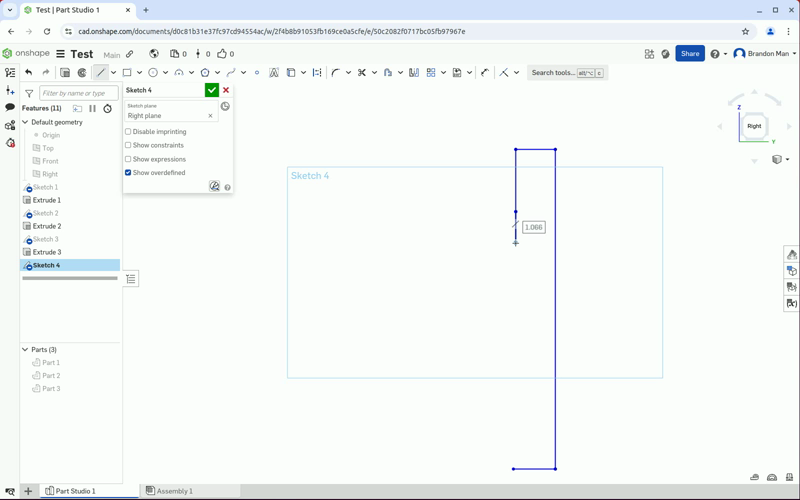
scroll(-6)
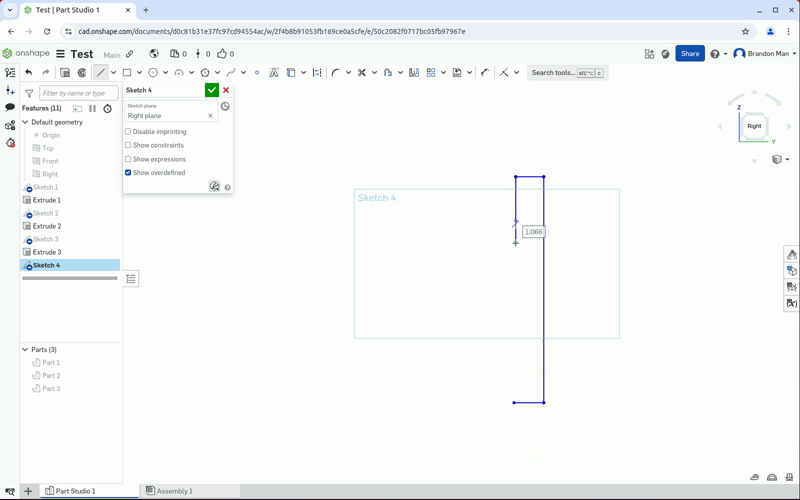
scroll(-6)
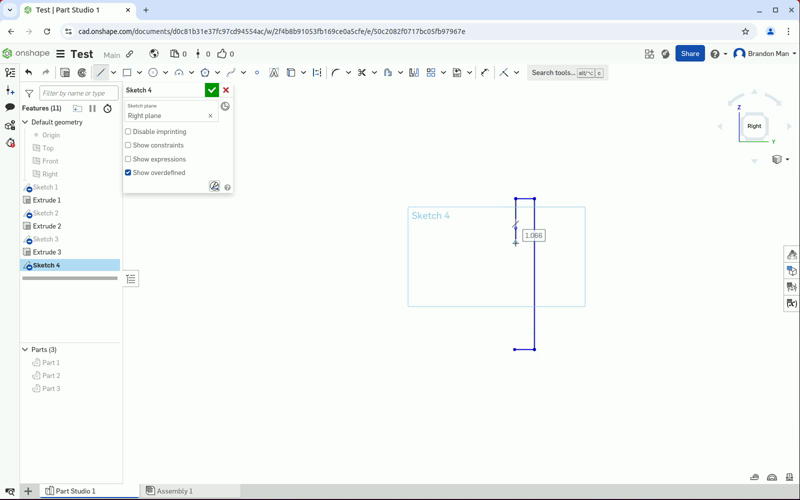
scroll(-6)
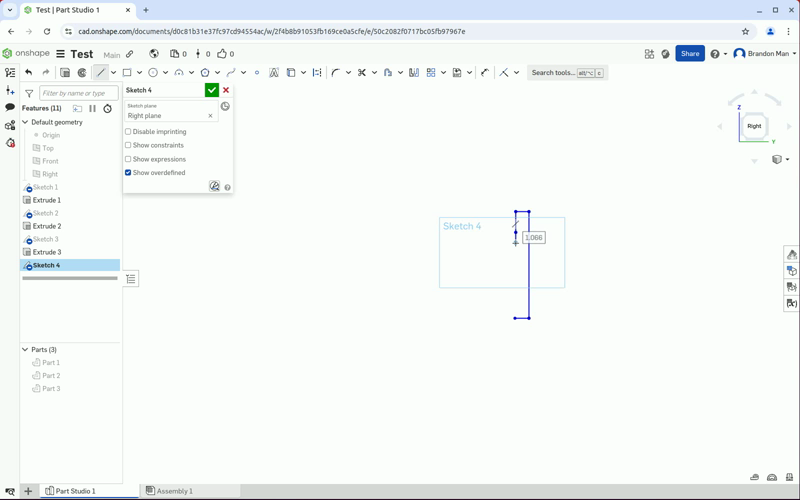
scroll(-6)
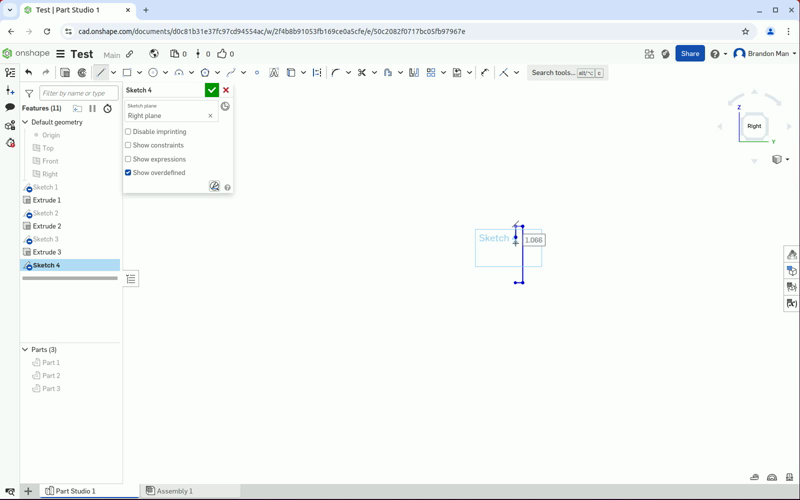
key_up(shift)
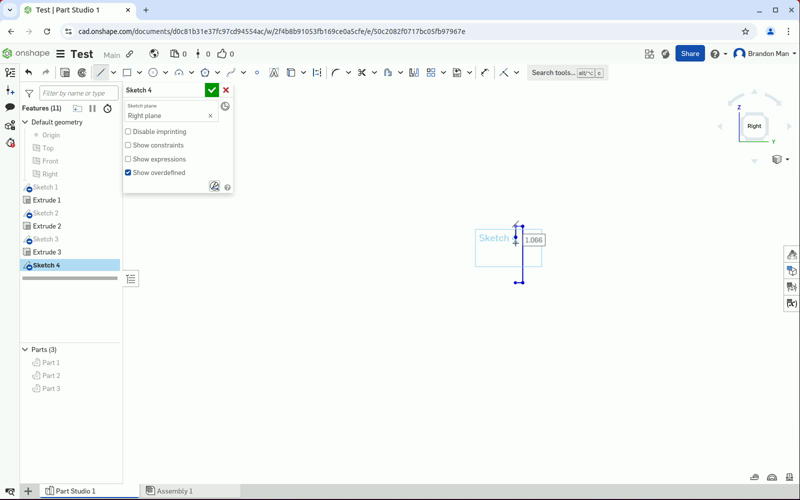
mouse_move(545, 242)
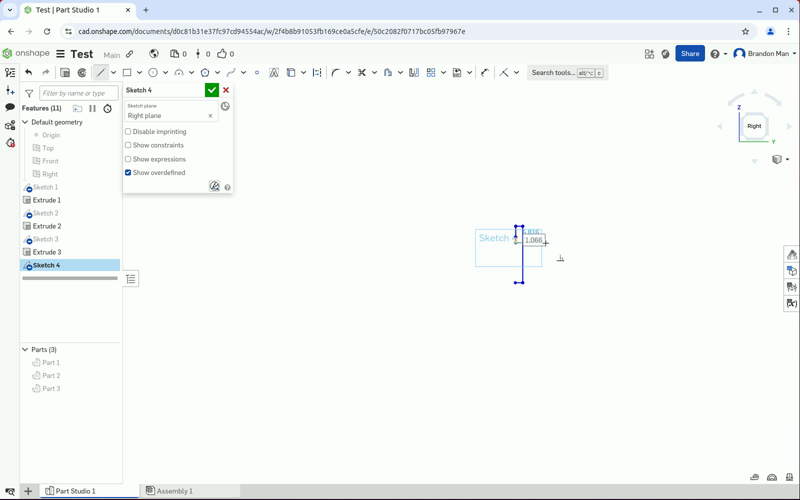
key_down(shift)
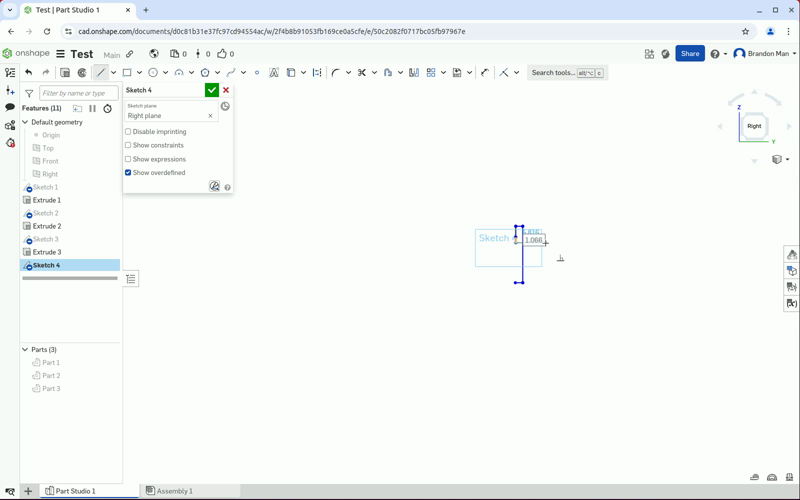
mouse_move(515, 282)
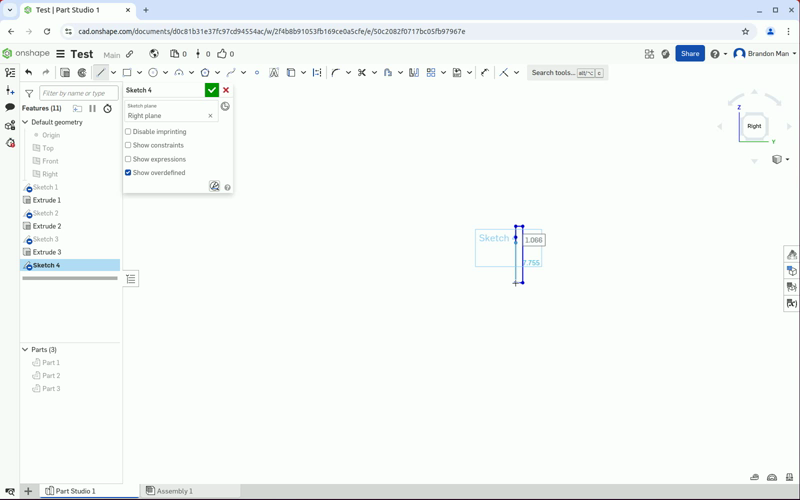
key_up(shift)
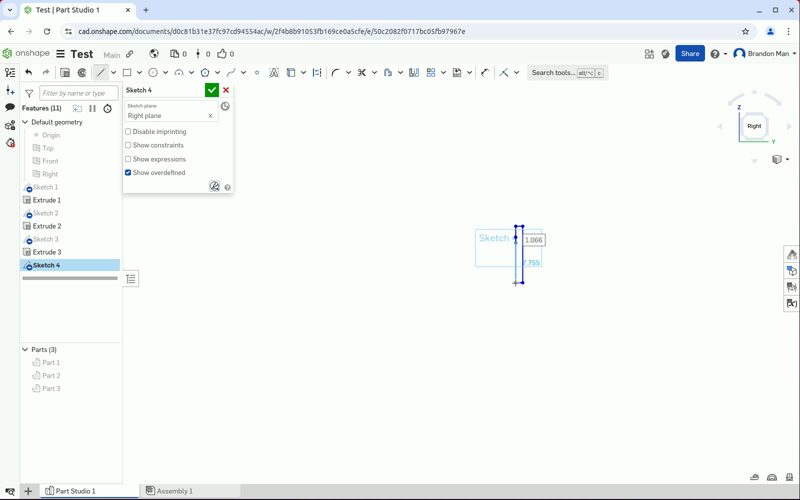
click(515, 282)
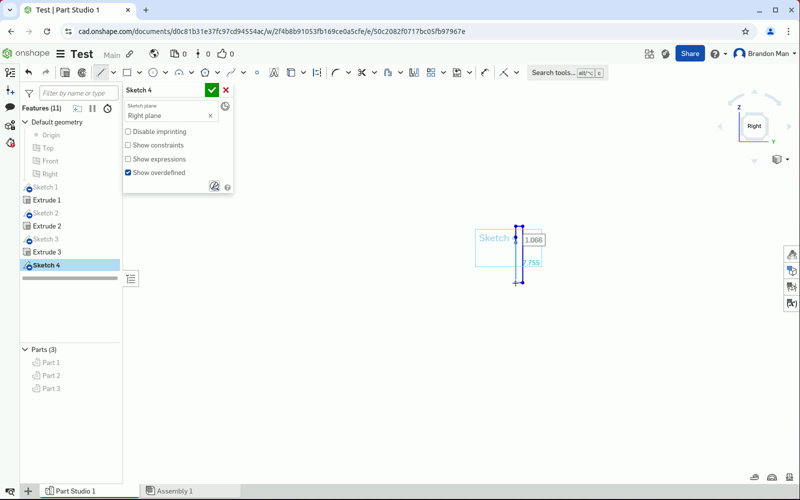
key(esc)
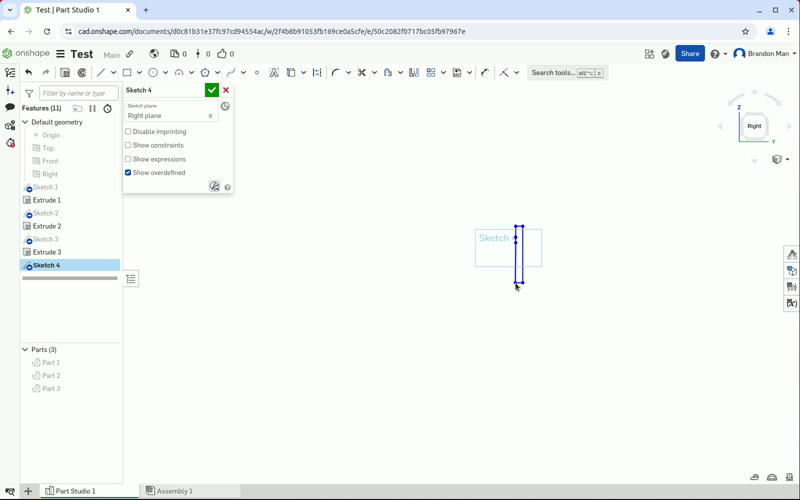
mouse_move(518, 277)
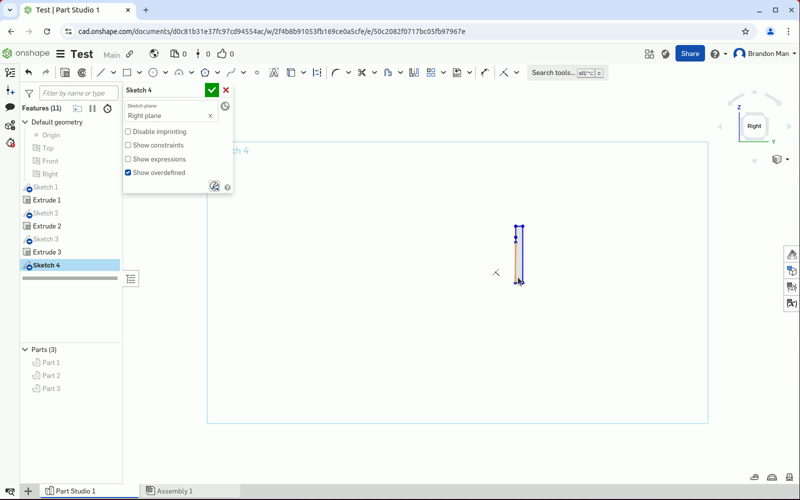
scroll(6)
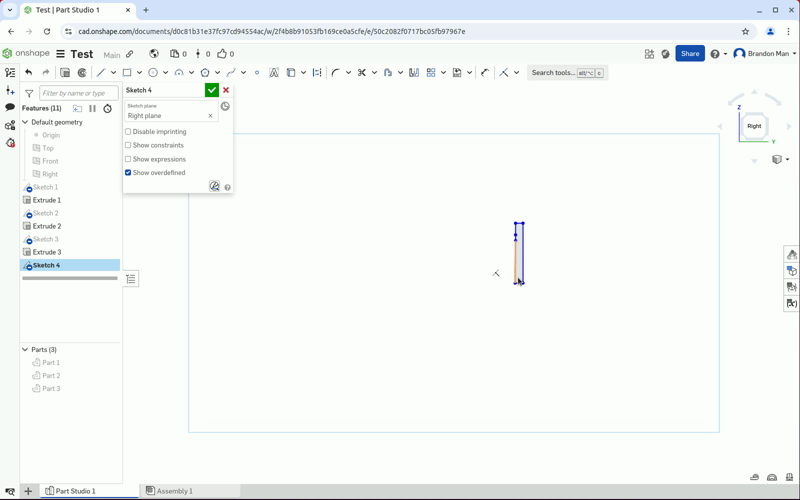
scroll(6)
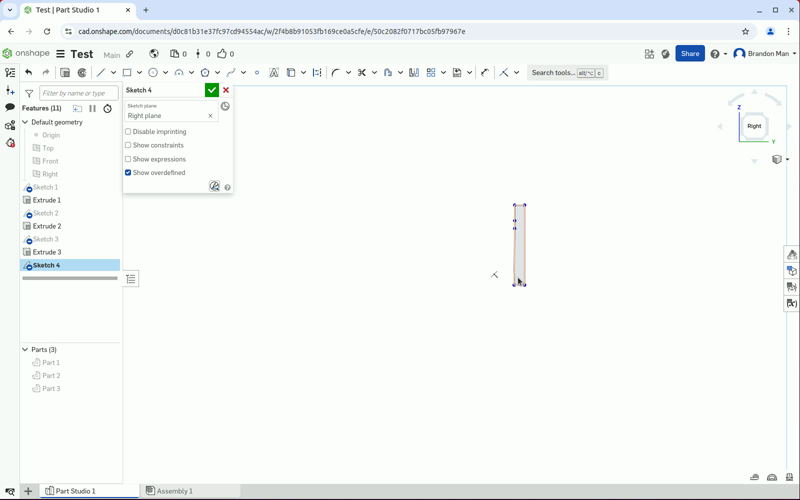
scroll(6)
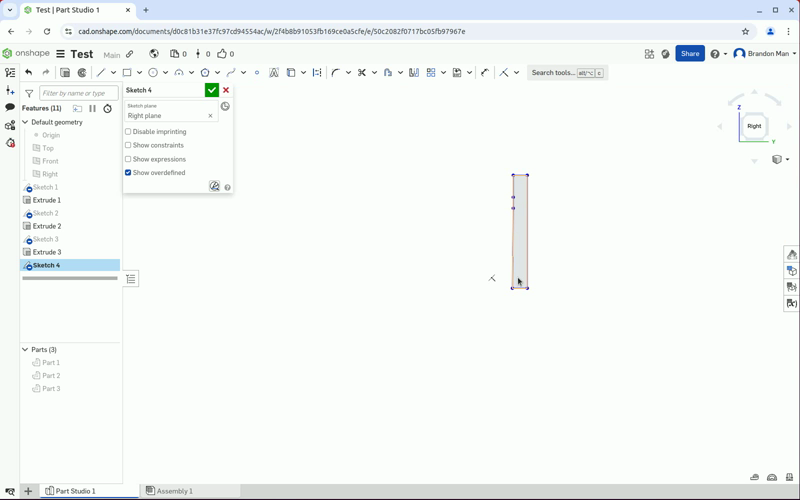
scroll(6)
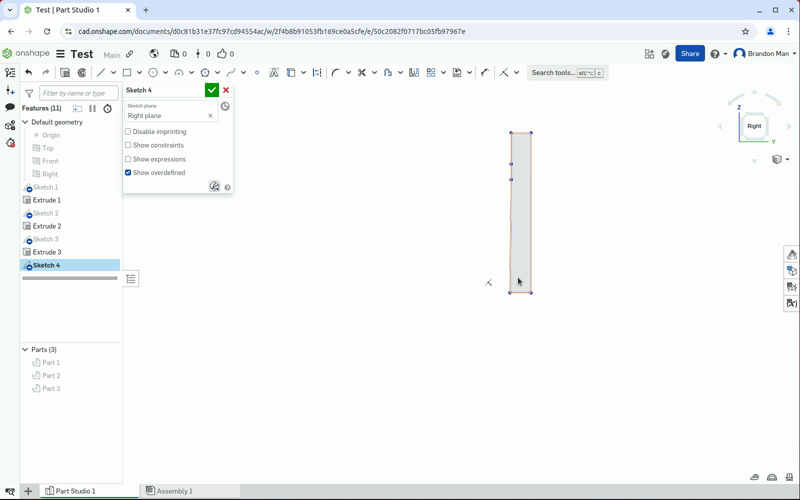
scroll(6)
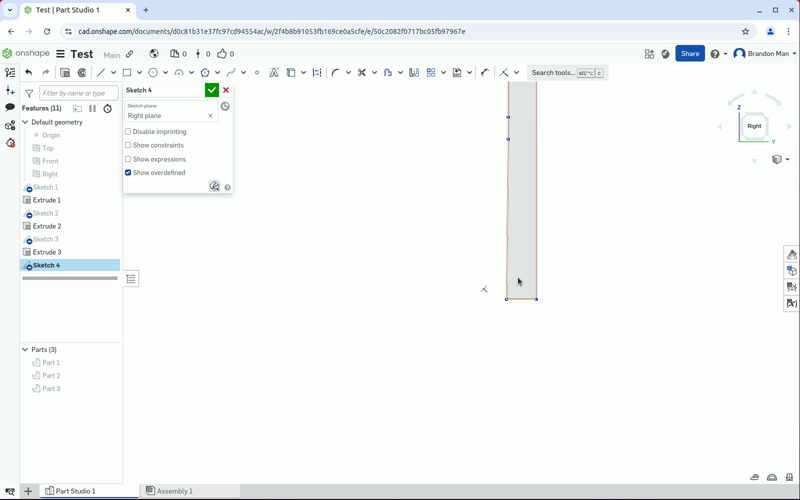
scroll(6)
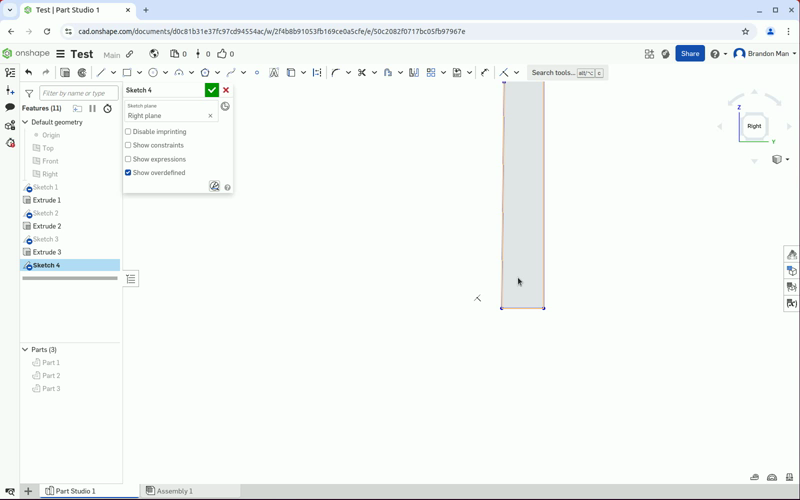
scroll(6)
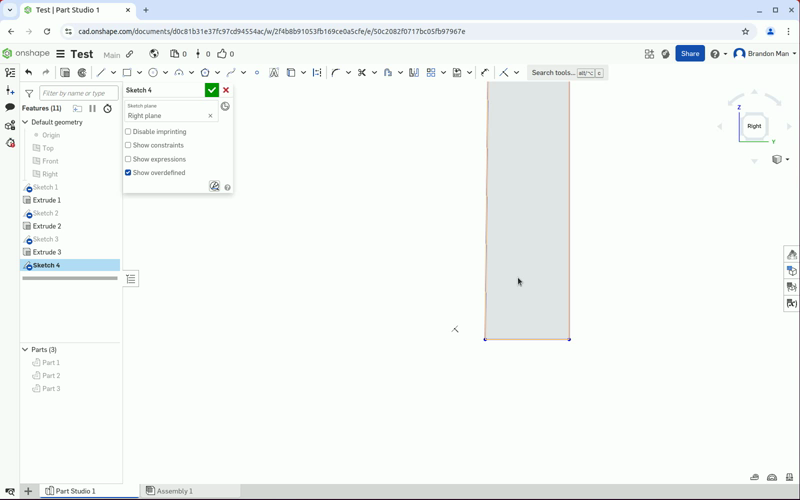
click(518, 277)
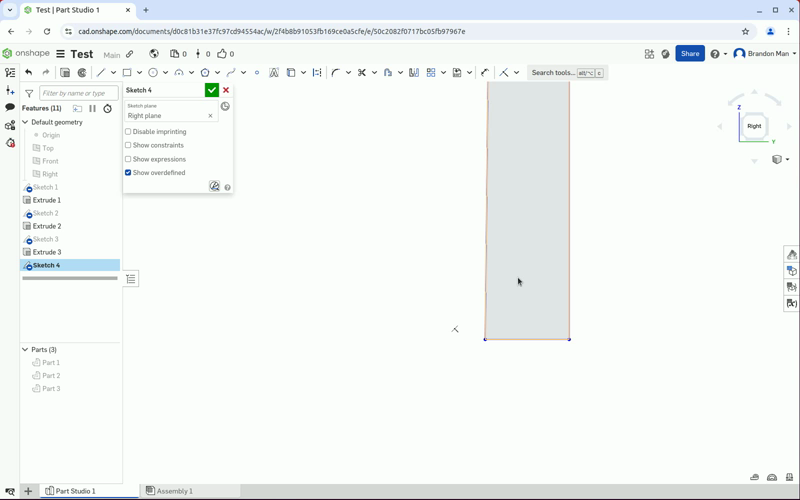
scroll(-6)
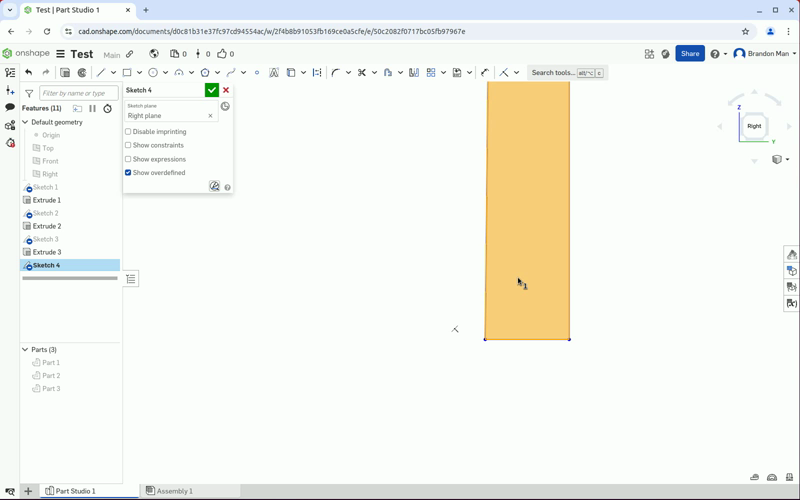
scroll(-6)
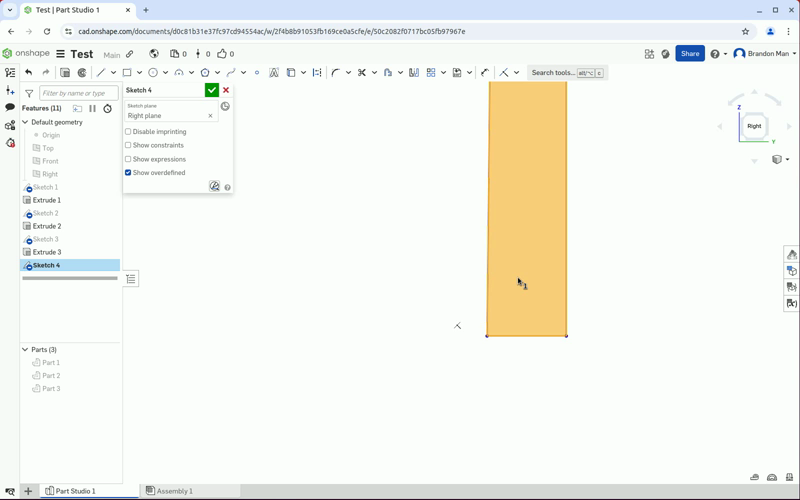
scroll(-6)
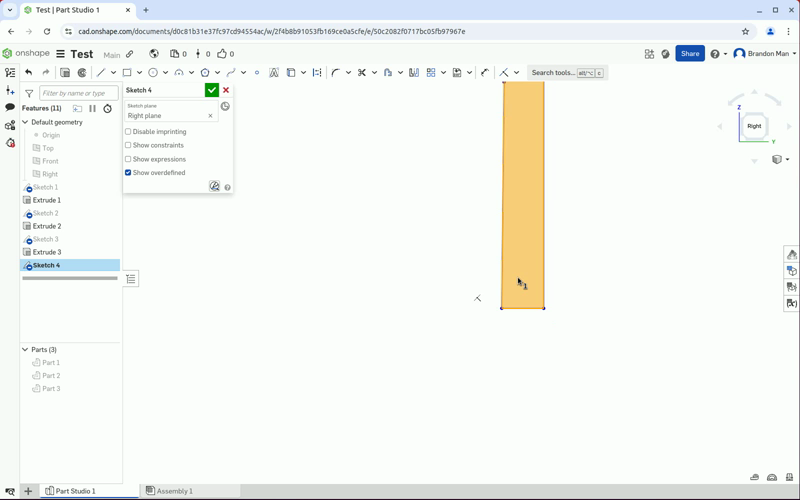
scroll(-6)
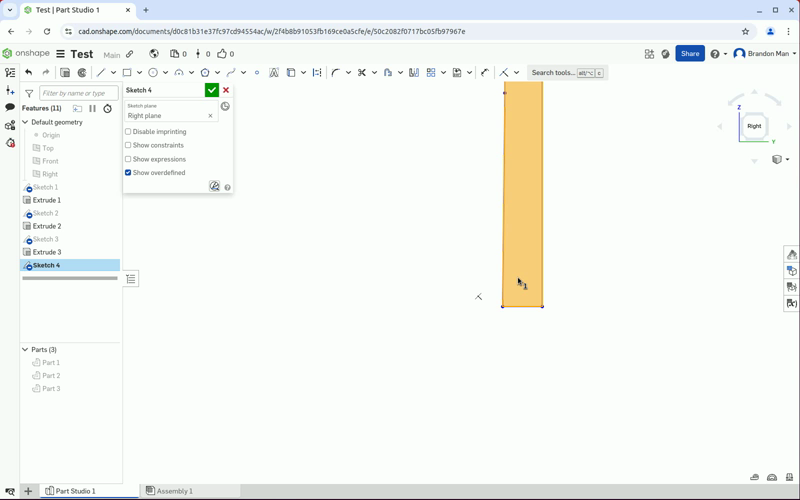
scroll(-6)
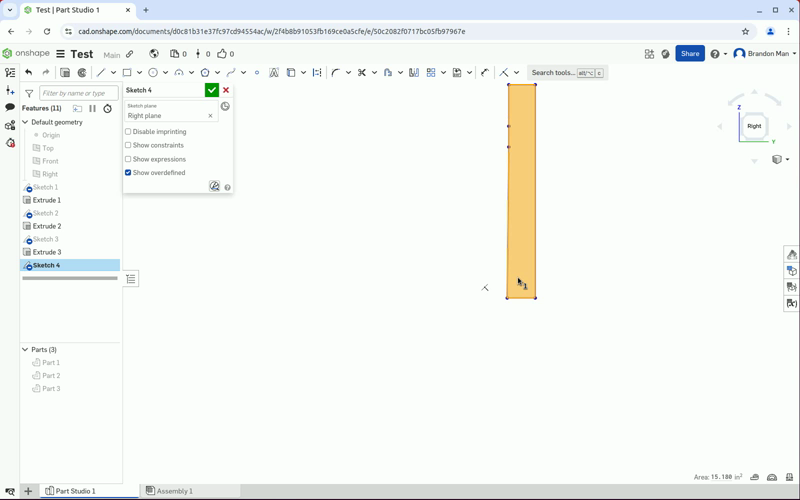
scroll(-6)
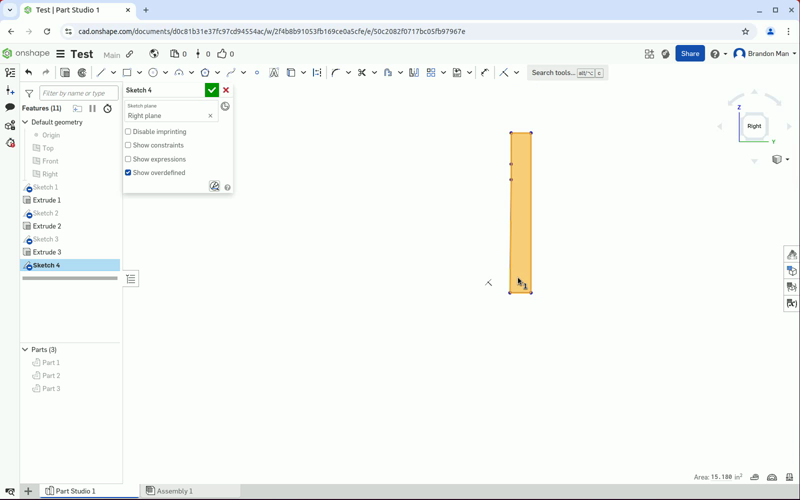
scroll(-6)
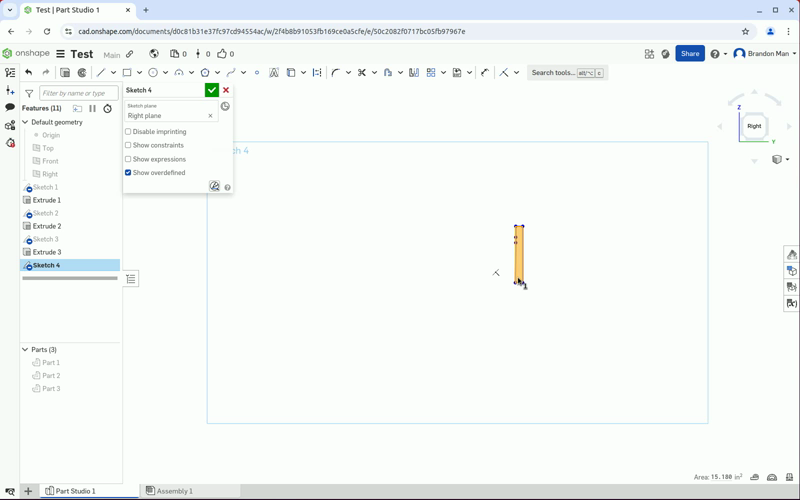
mouse_move(73, 352)
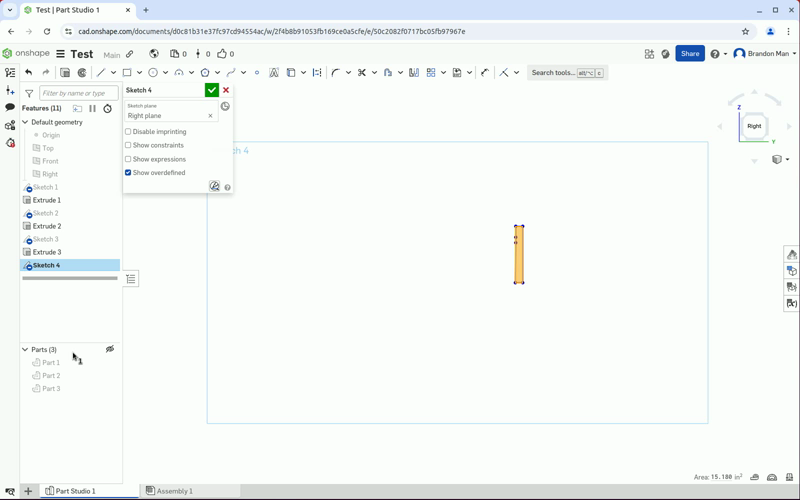
key(shift+y)
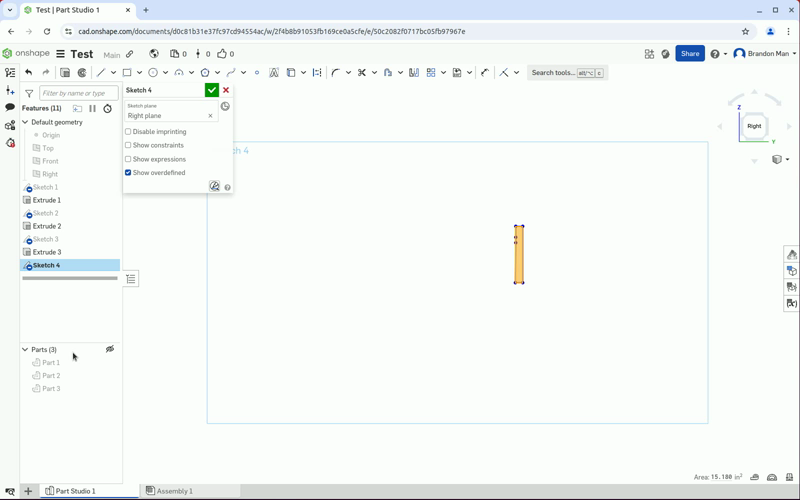
key(shift+e)
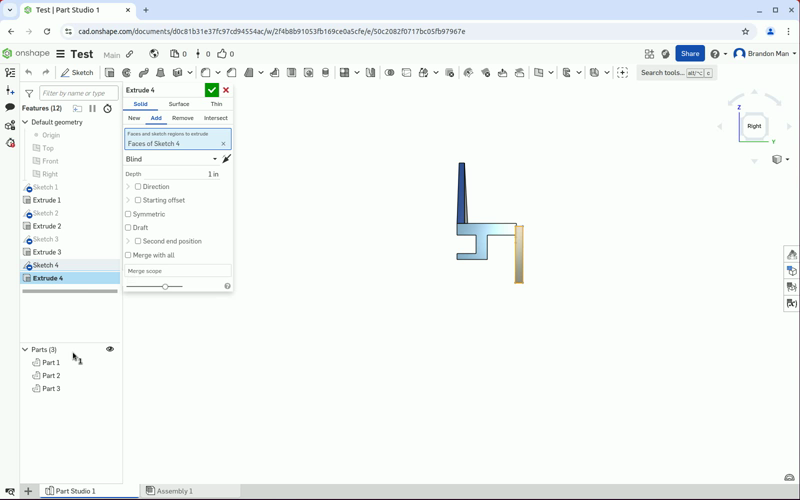
mouse_move(143, 106)
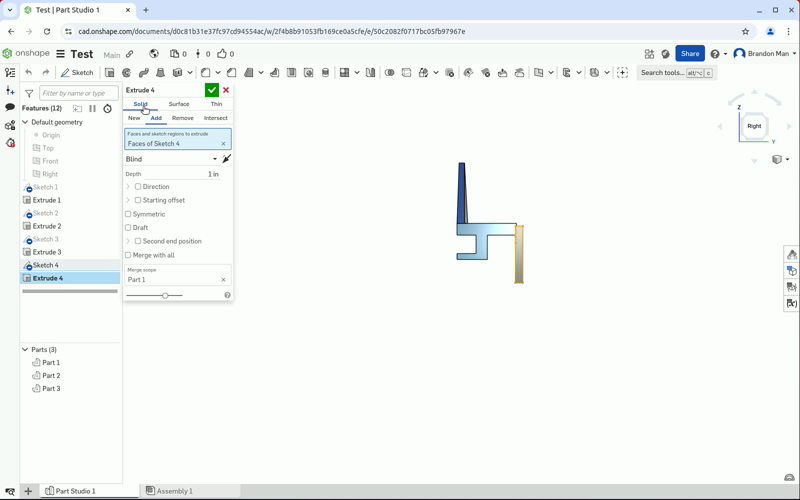
click(143, 106)
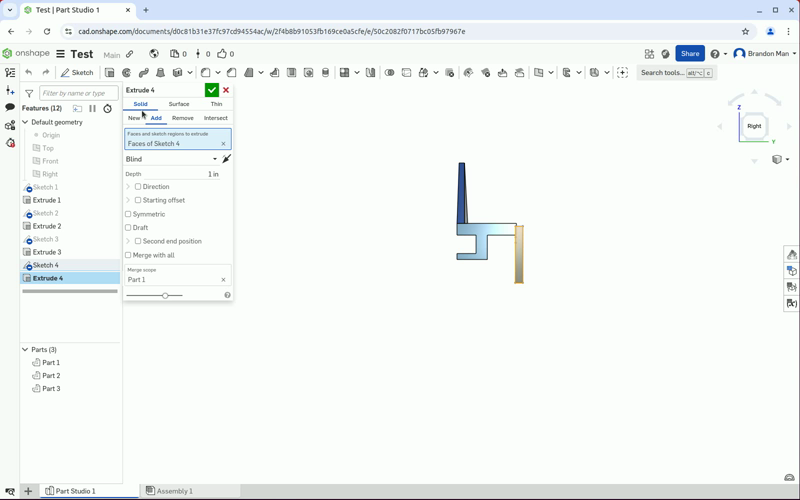
mouse_move(137, 120)
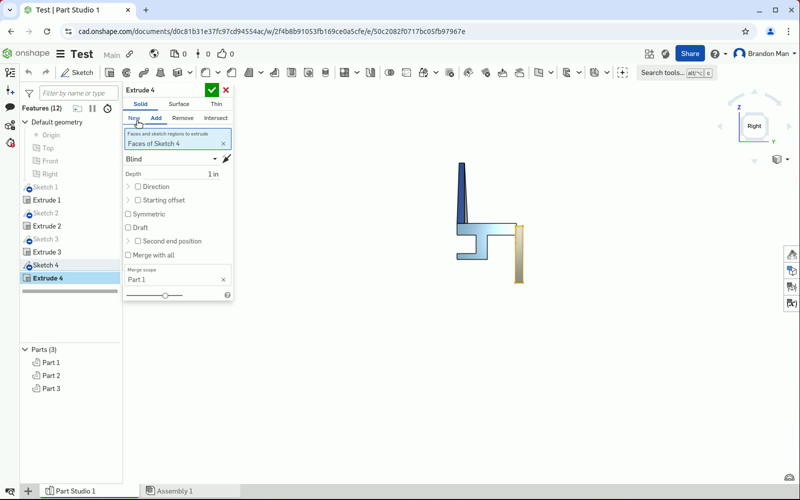
click(137, 120)
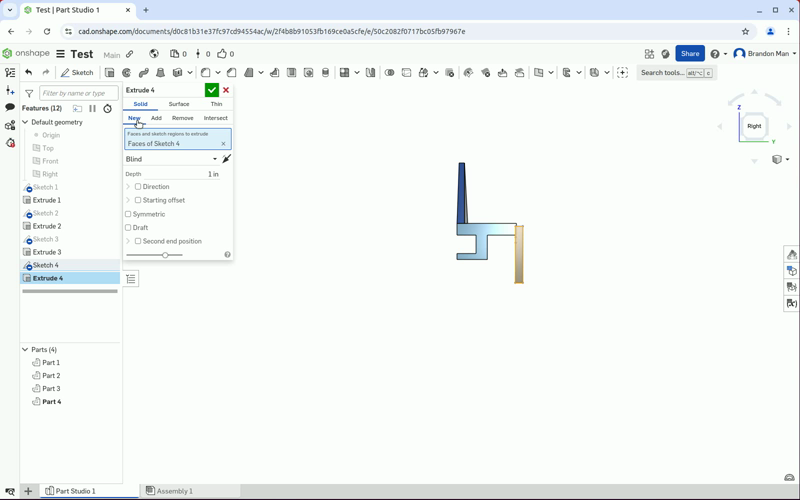
key(tab, 4)
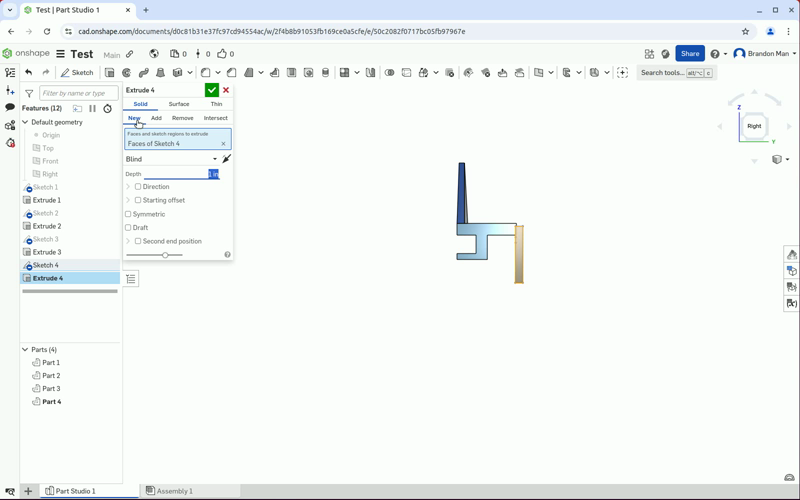
text(0.722)
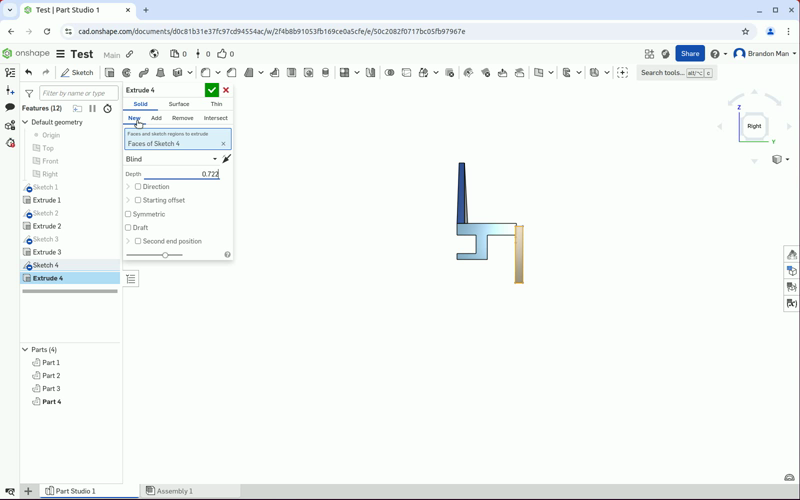
key(enter)
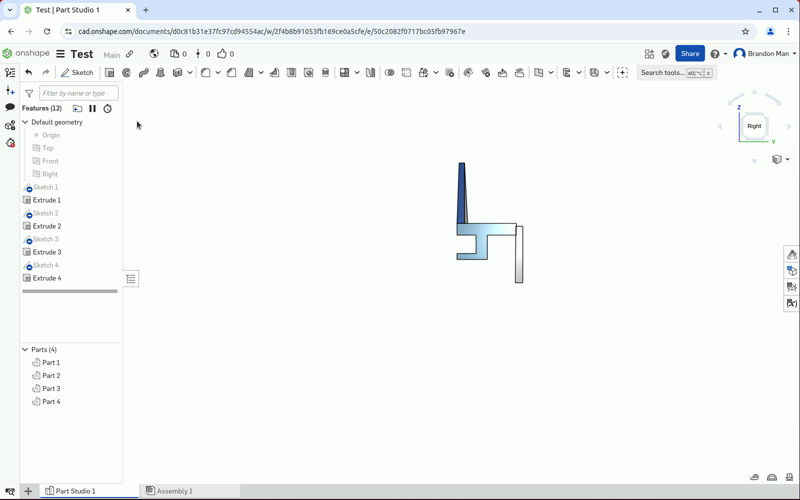
key(shift+h)
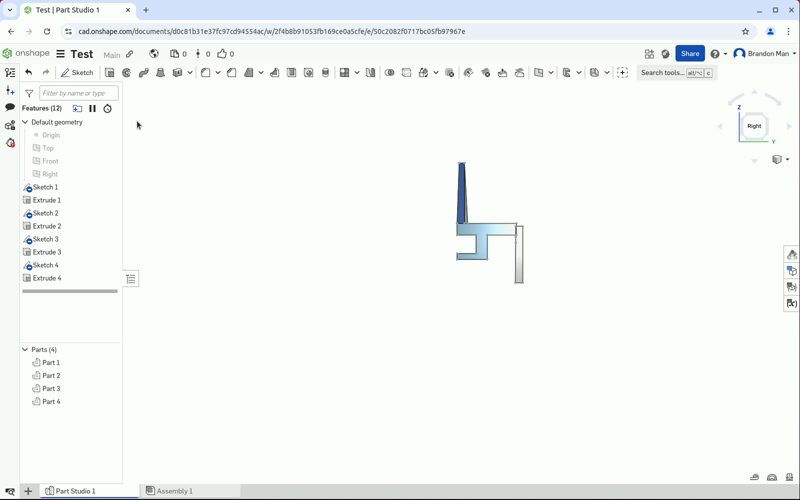
key(shift+h)
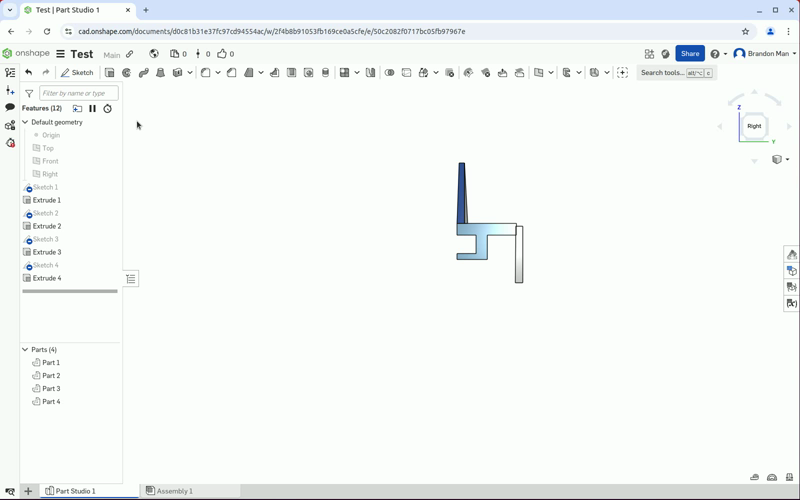
mouse_move(73, 189)
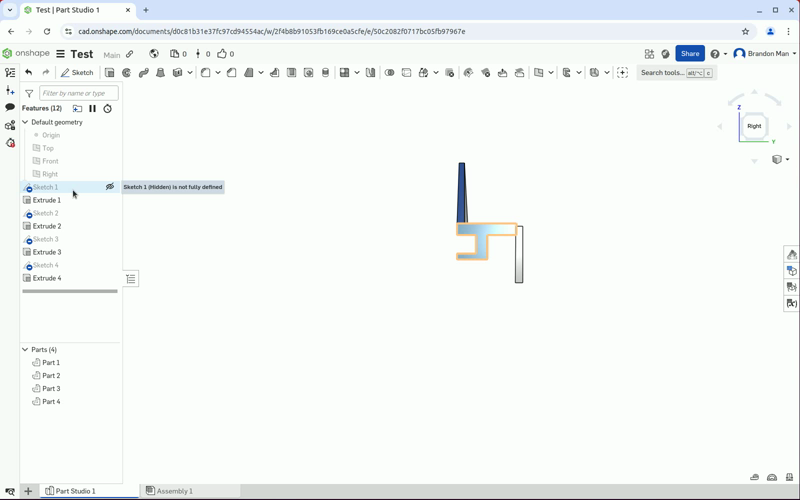
click(73, 189)
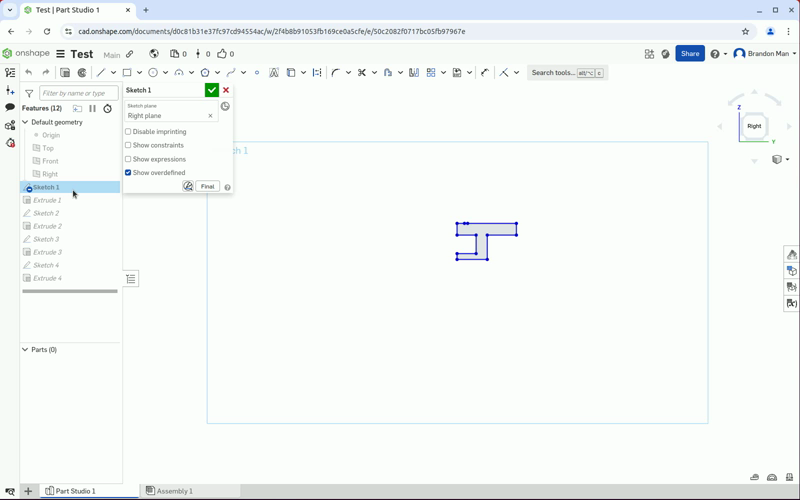
mouse_move(229, 92)
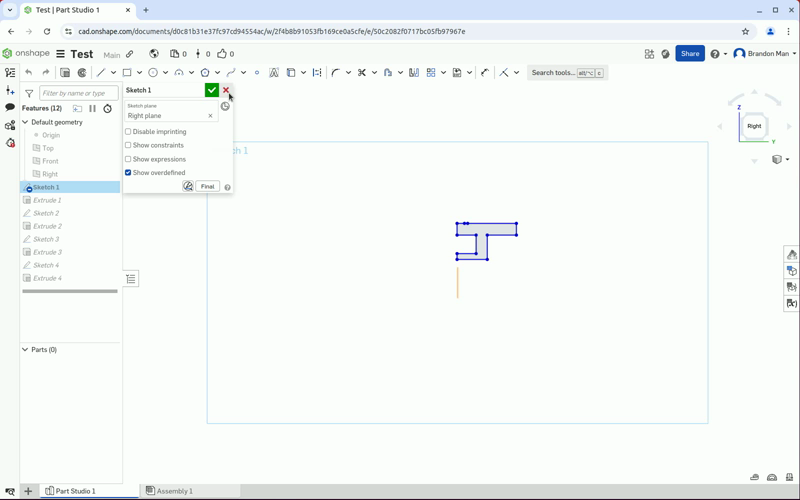
click(229, 92)
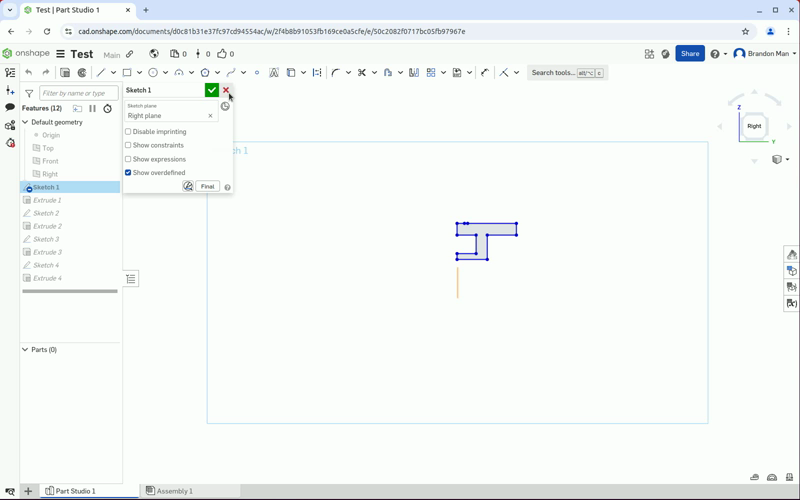
key(shift+s)
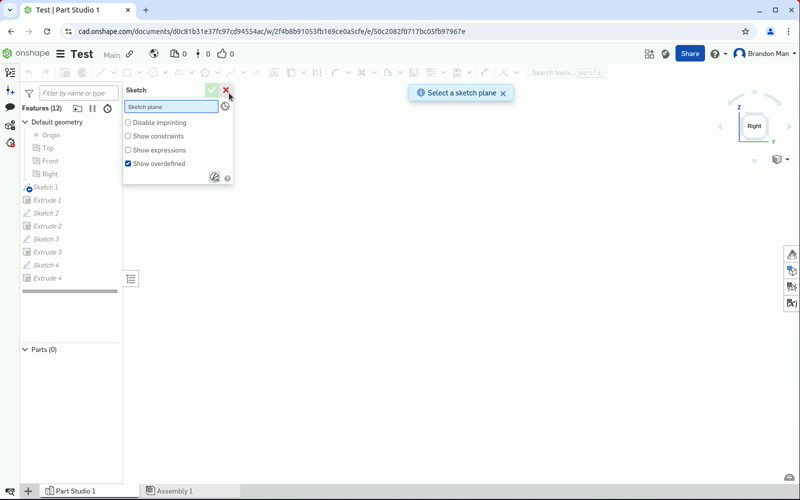
mouse_move(73, 176)
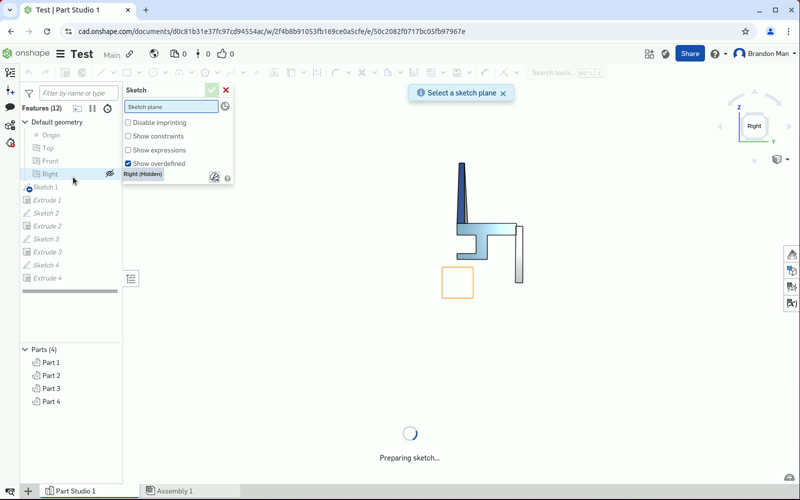
click(73, 176)
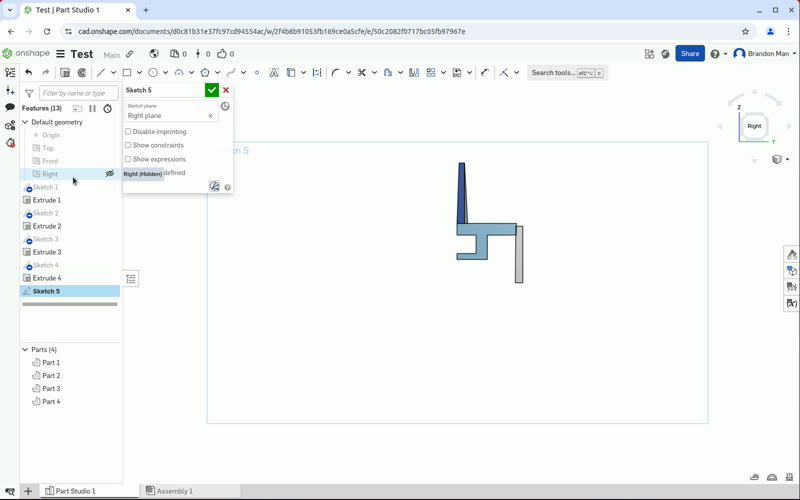
mouse_move(73, 352)
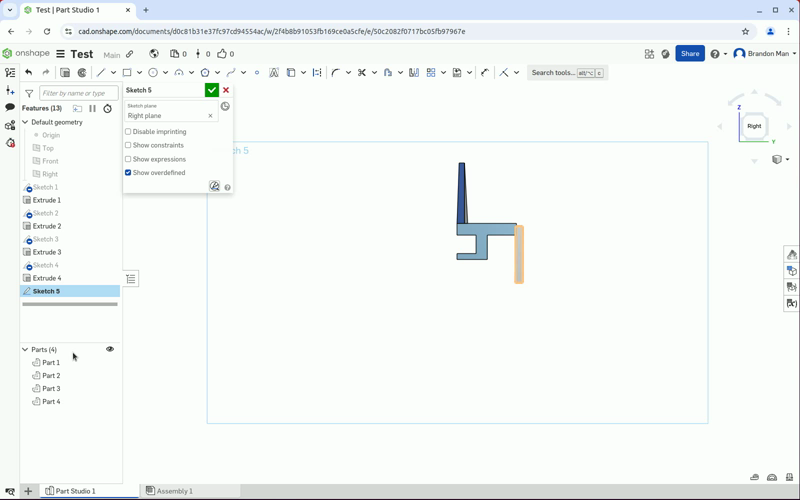
key(y)
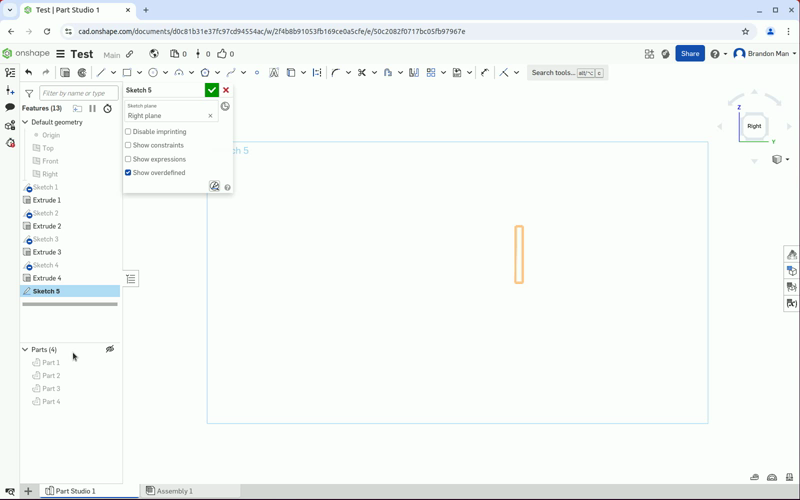
key(l)
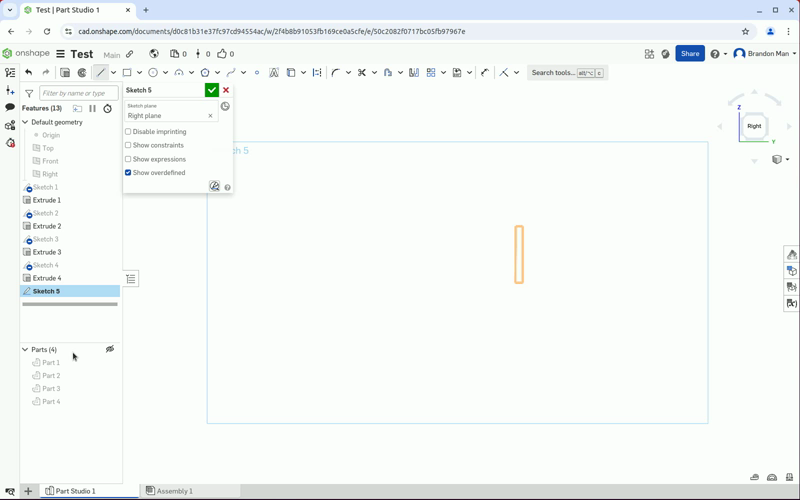
key_down(shift)
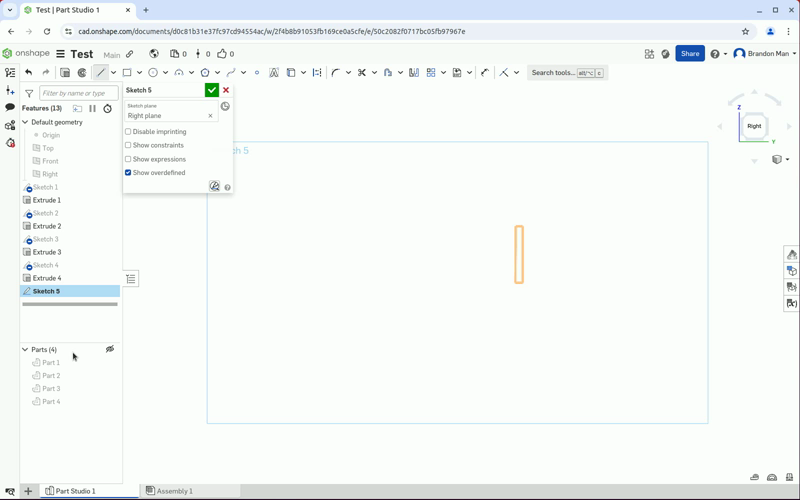
mouse_move(460, 282)
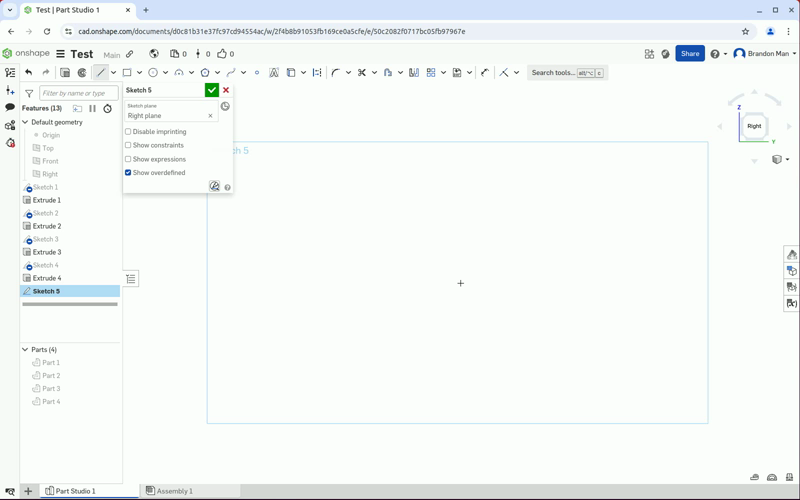
click(460, 282)
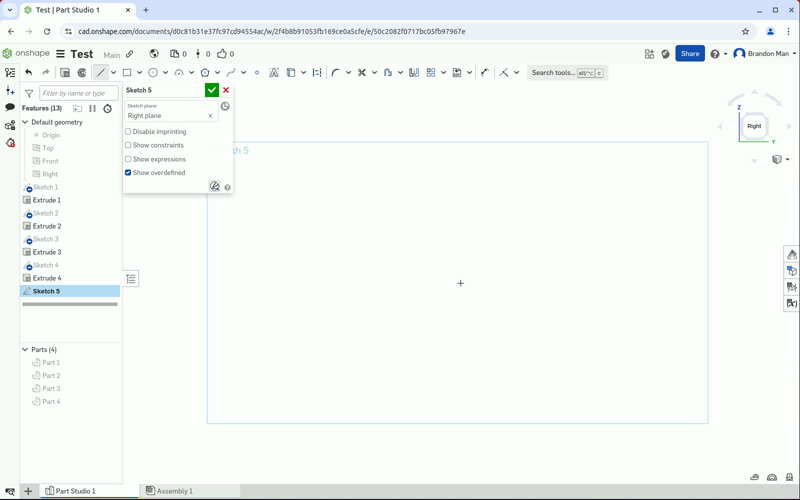
key_up(shift)
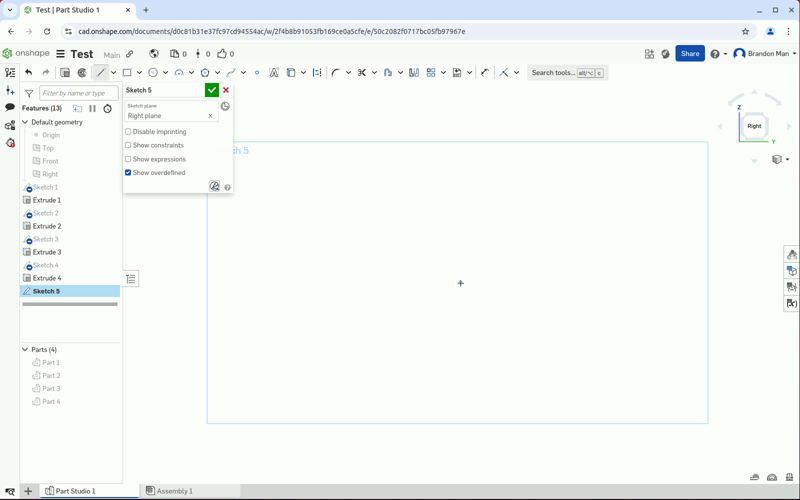
key_down(shift)
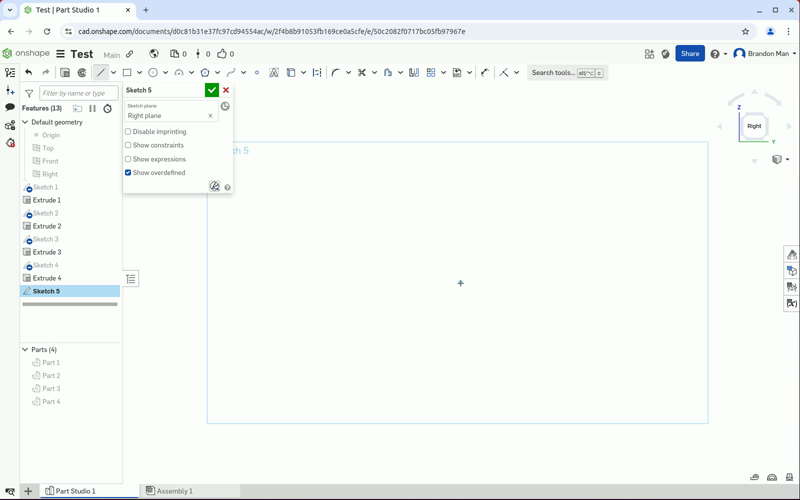
mouse_move(490, 282)
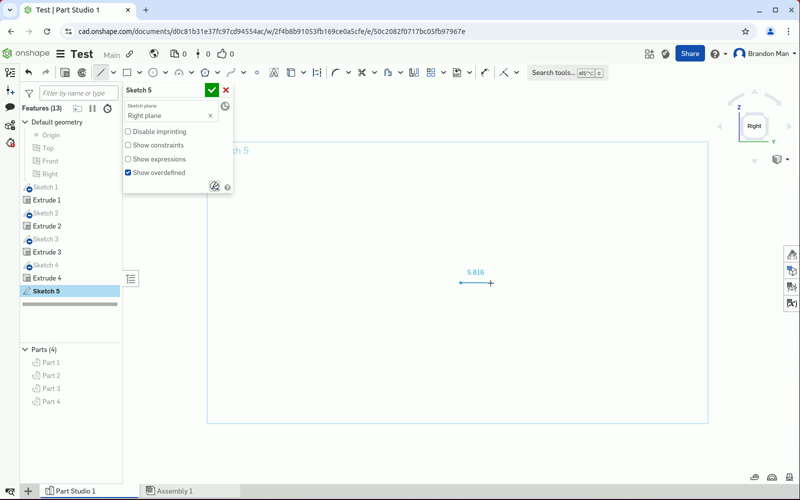
mouse_move(466, 282)
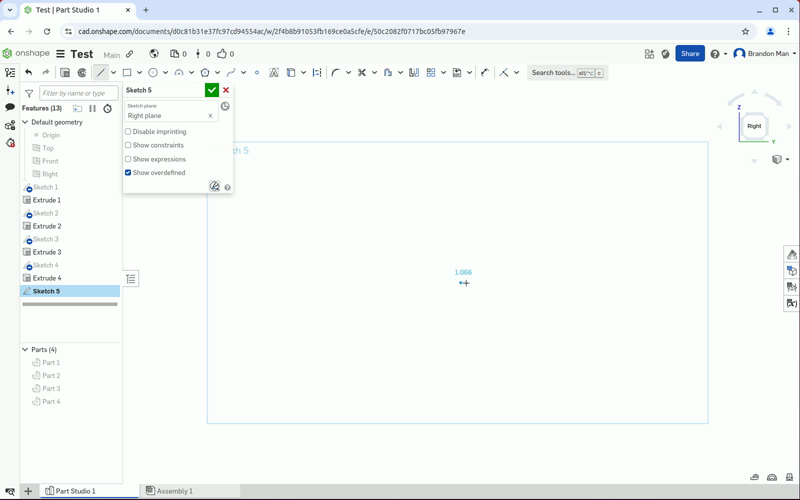
scroll(6)
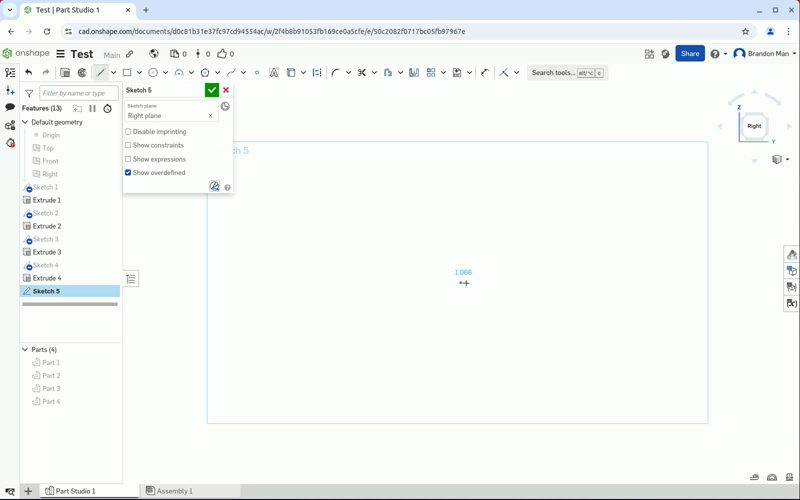
scroll(6)
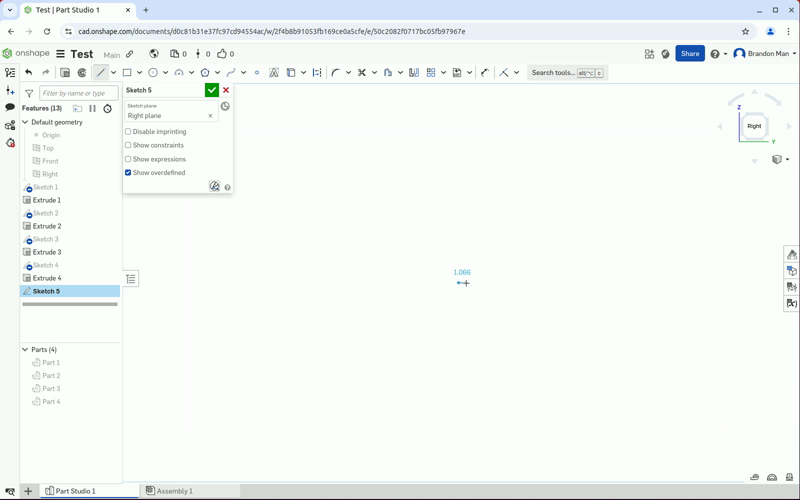
scroll(6)
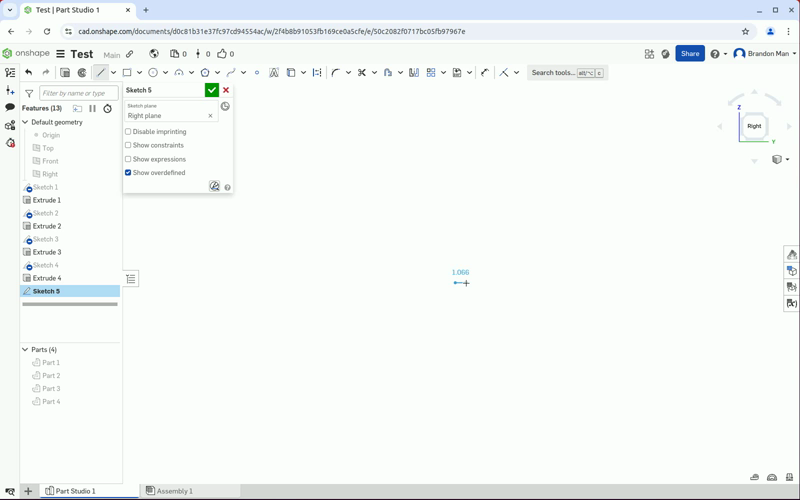
scroll(6)
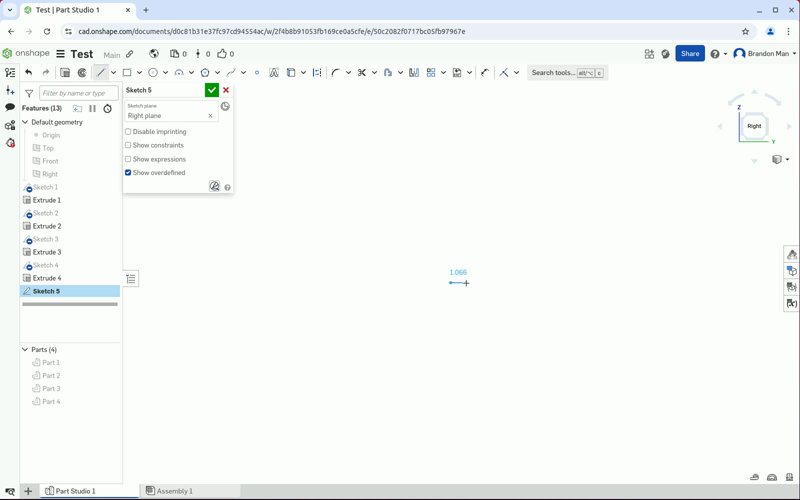
scroll(6)
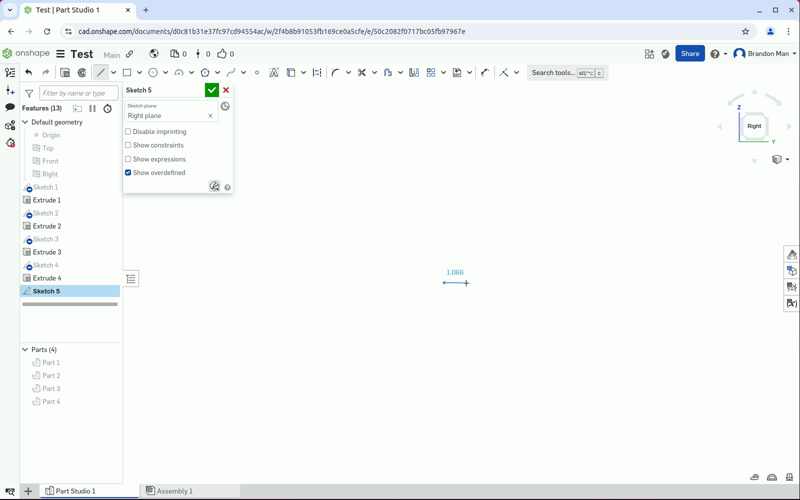
scroll(6)
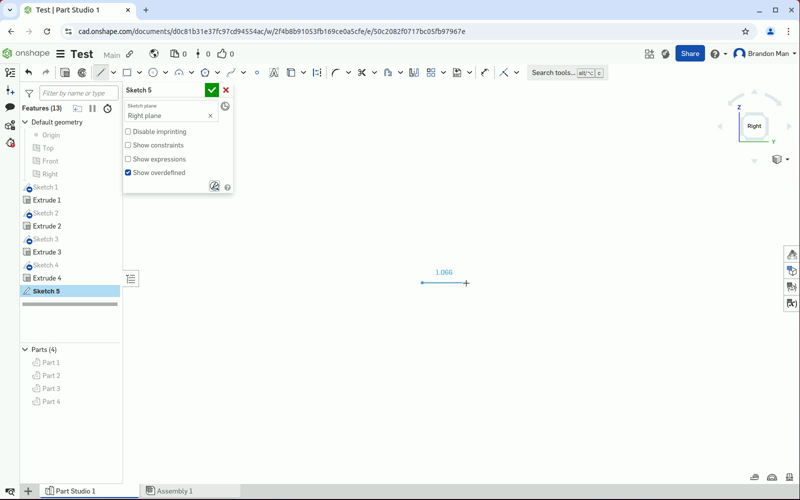
scroll(6)
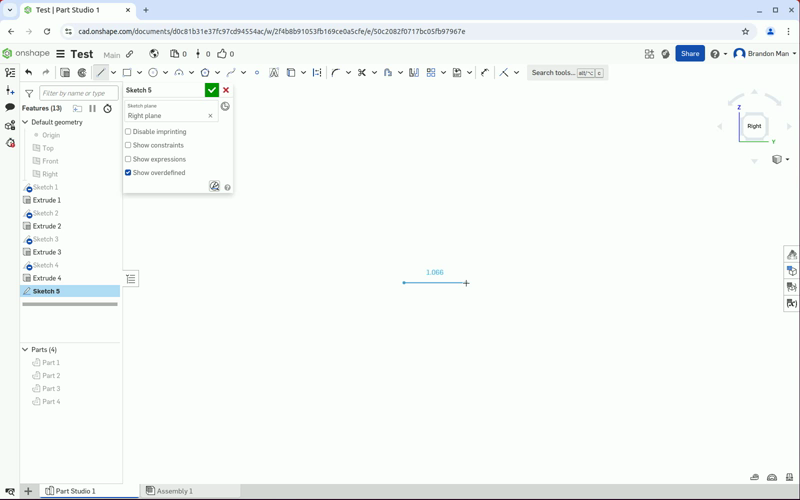
click(466, 282)
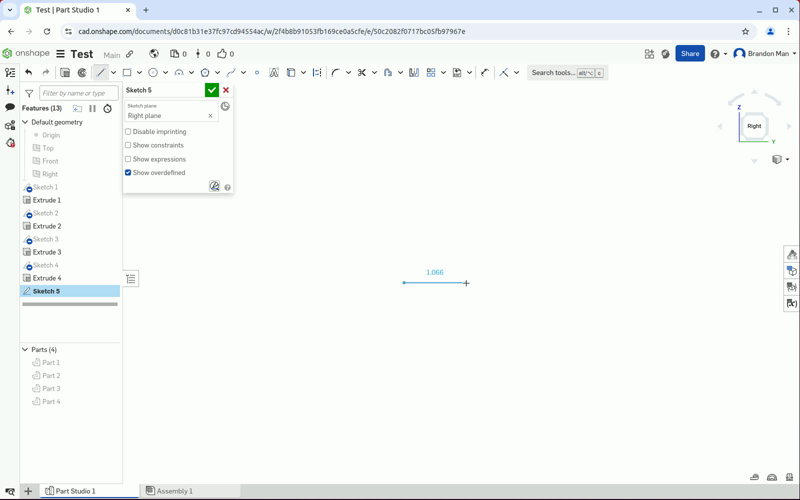
scroll(-6)
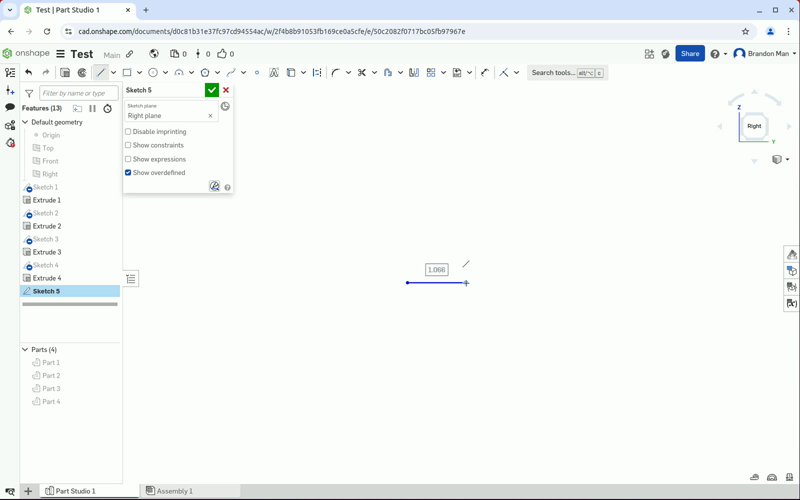
scroll(-6)
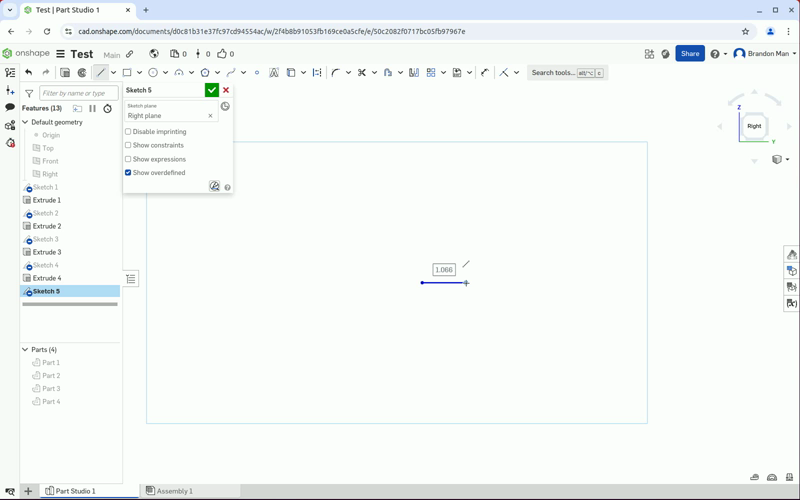
scroll(-6)
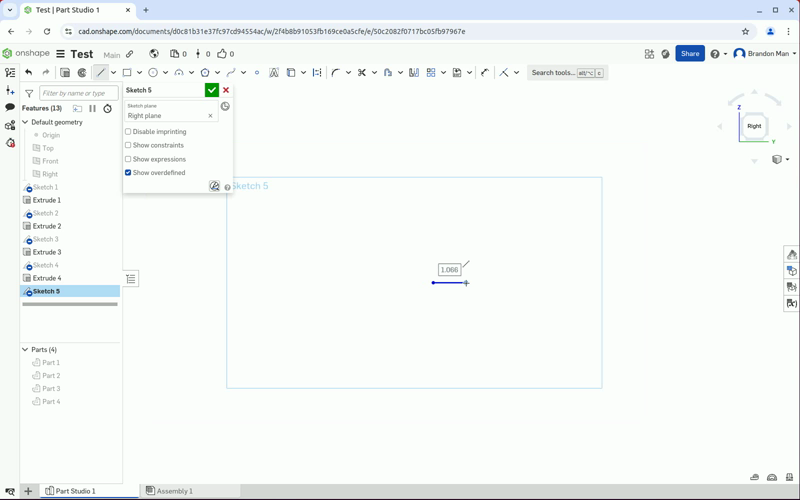
scroll(-6)
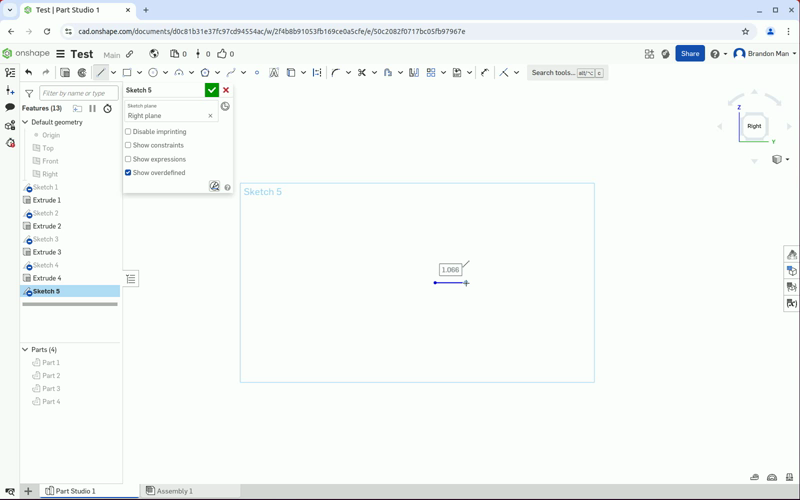
scroll(-6)
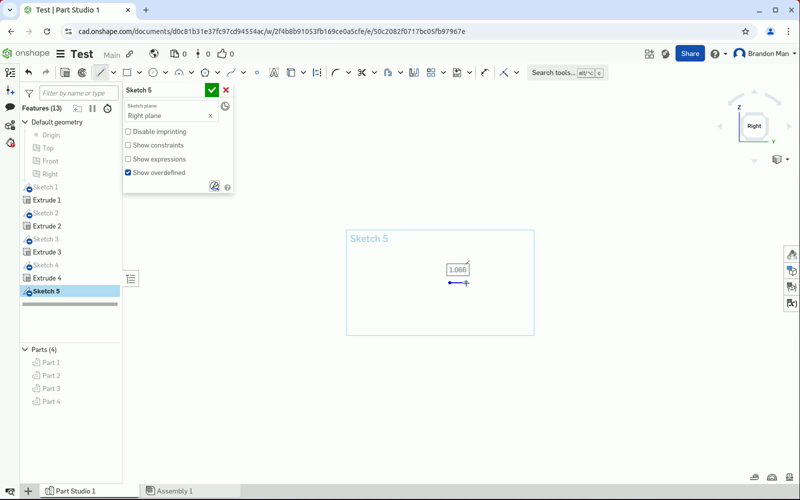
scroll(-6)
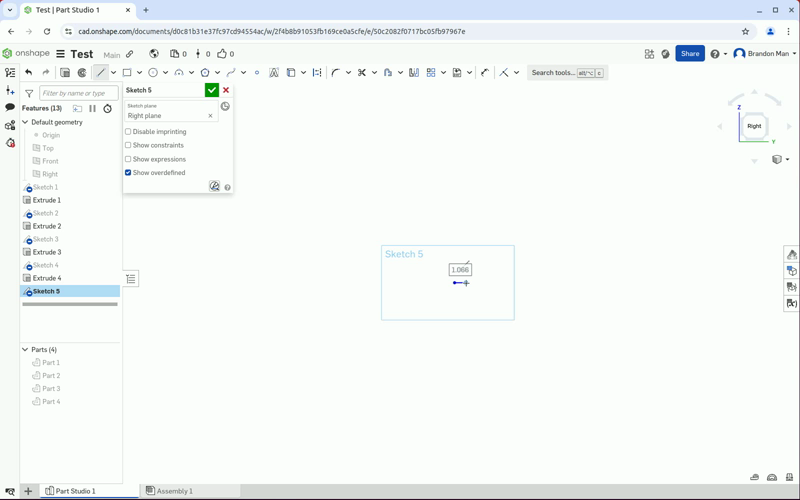
scroll(-6)
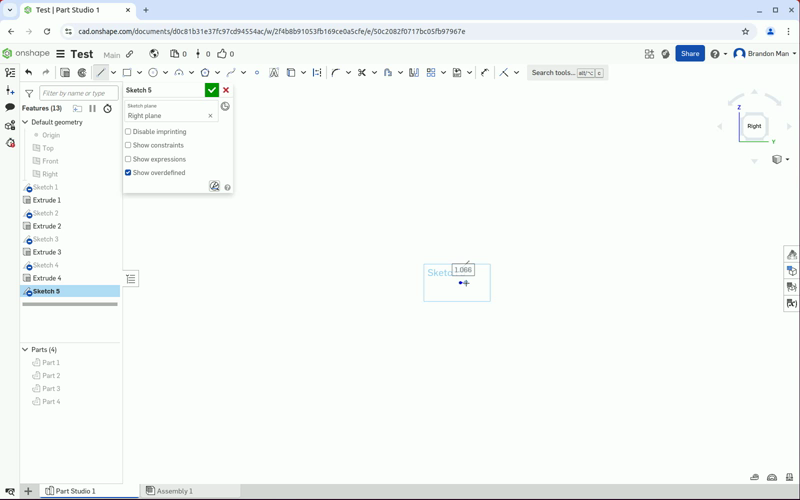
key_up(shift)
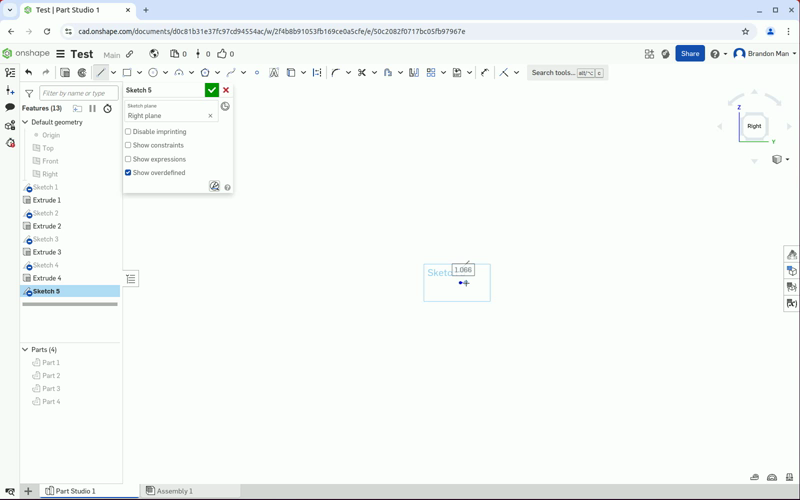
key_down(shift)
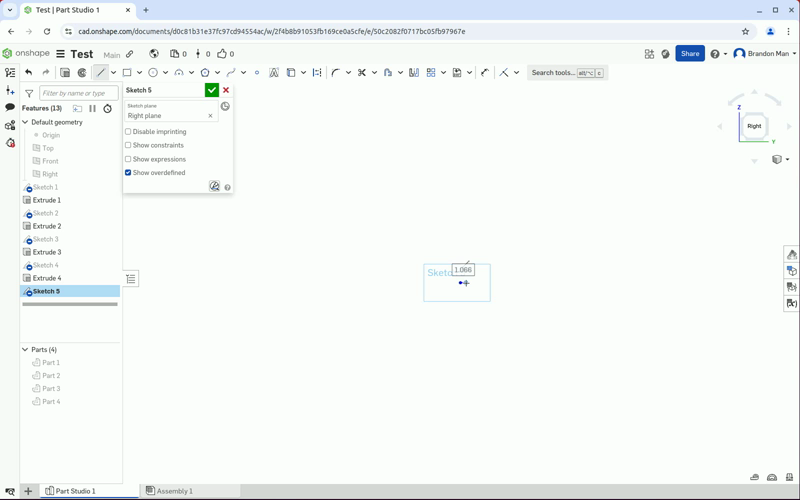
mouse_move(496, 282)
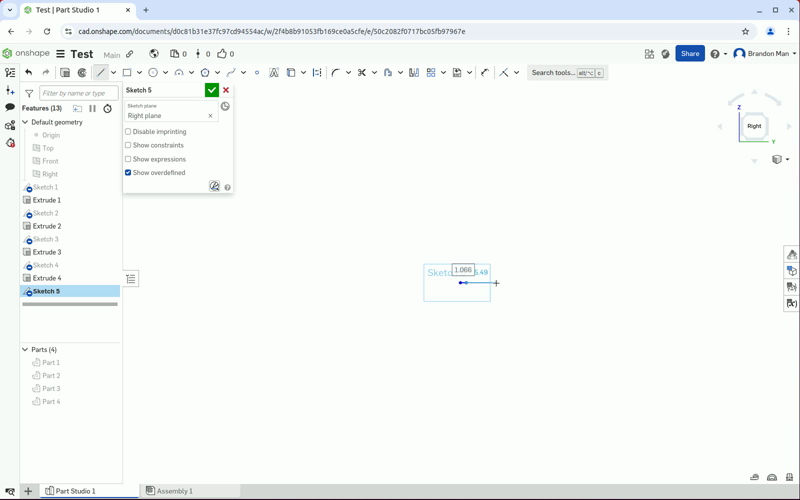
mouse_move(466, 265)
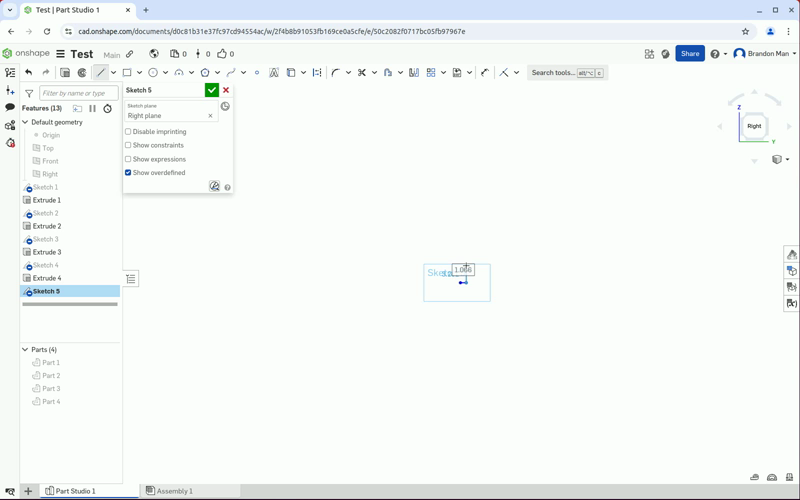
click(466, 265)
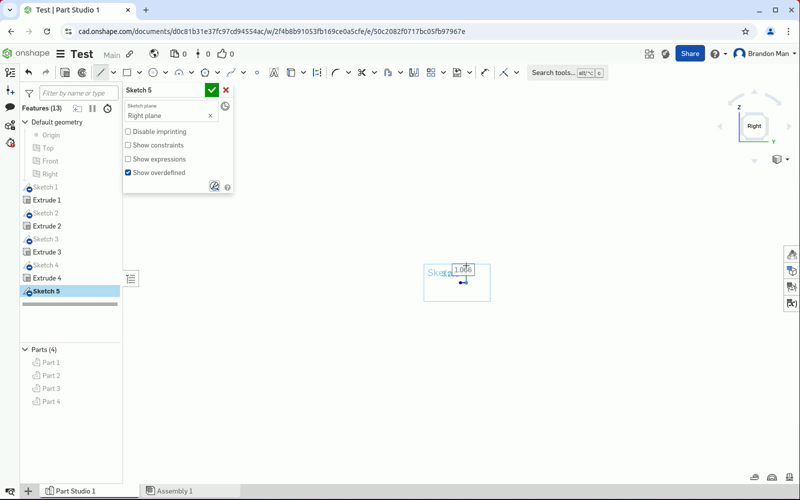
key_up(shift)
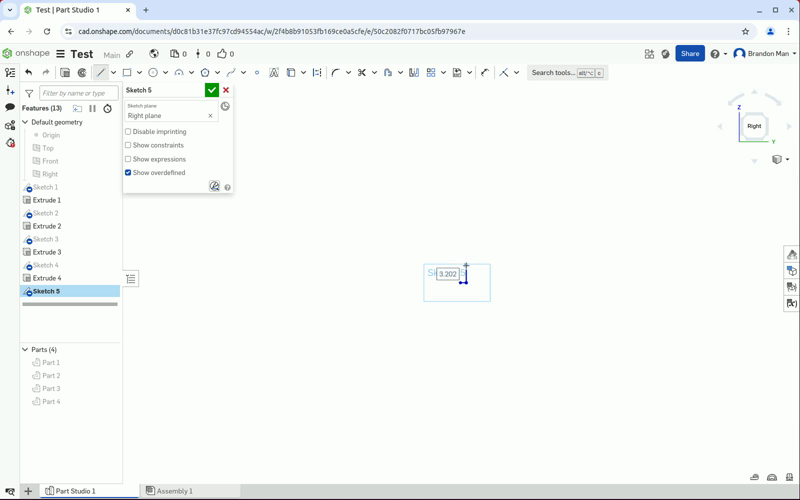
key_down(shift)
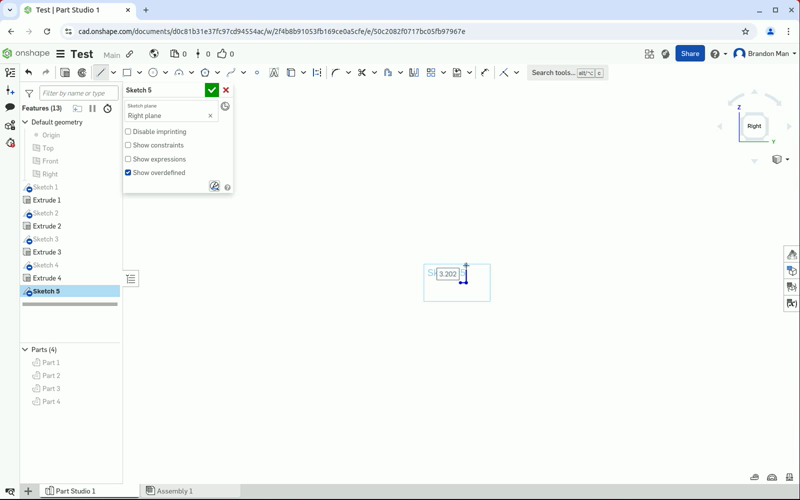
mouse_move(496, 265)
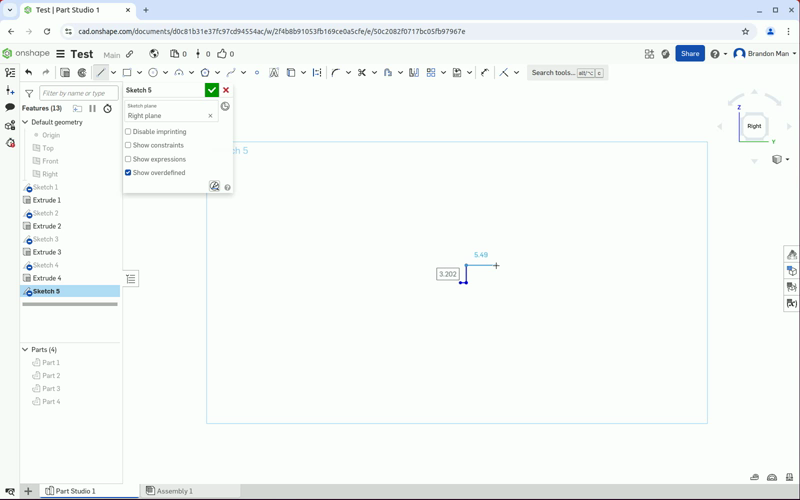
mouse_move(489, 265)
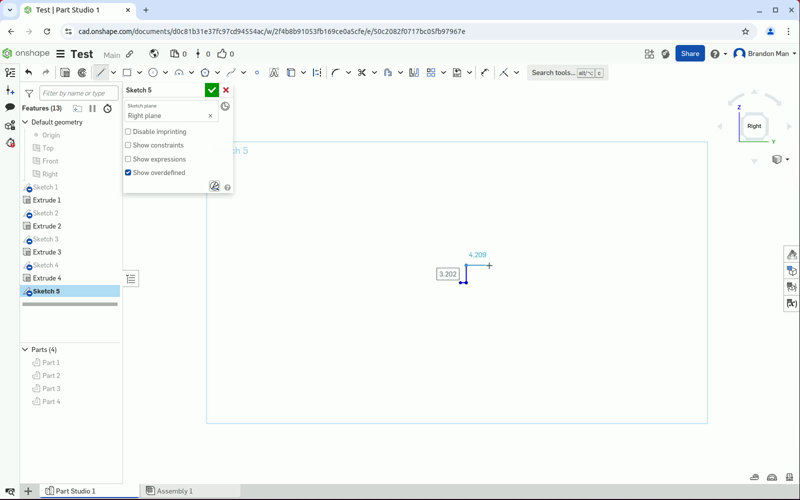
click(489, 265)
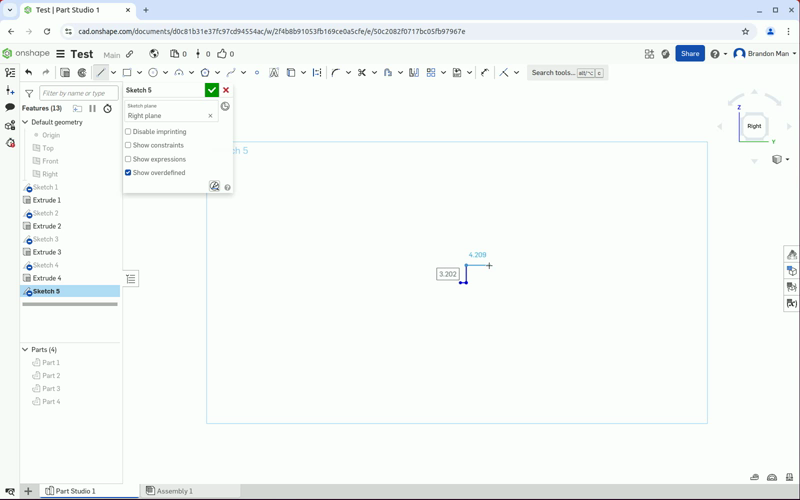
key_up(shift)
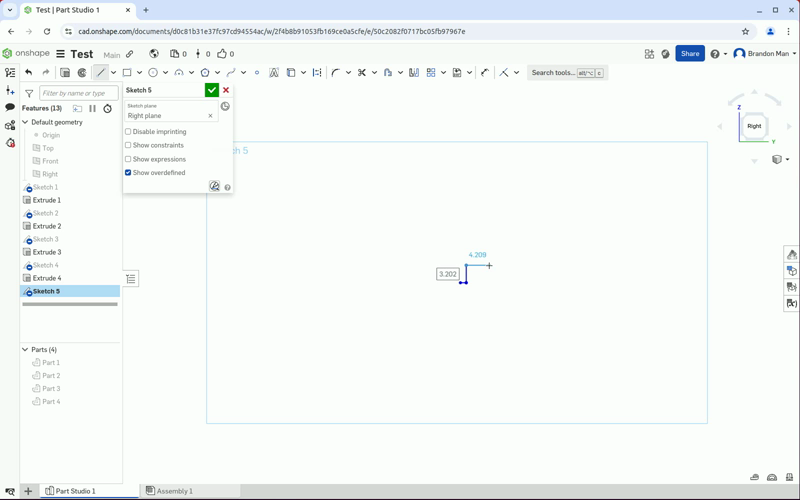
key_down(shift)
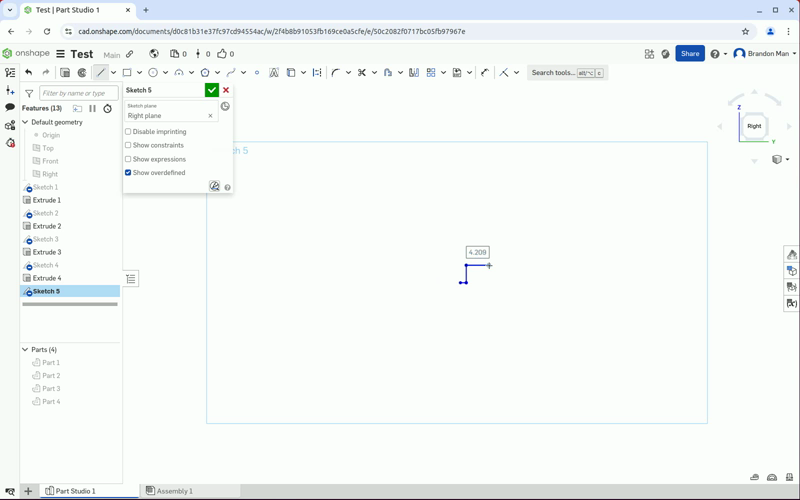
mouse_move(519, 265)
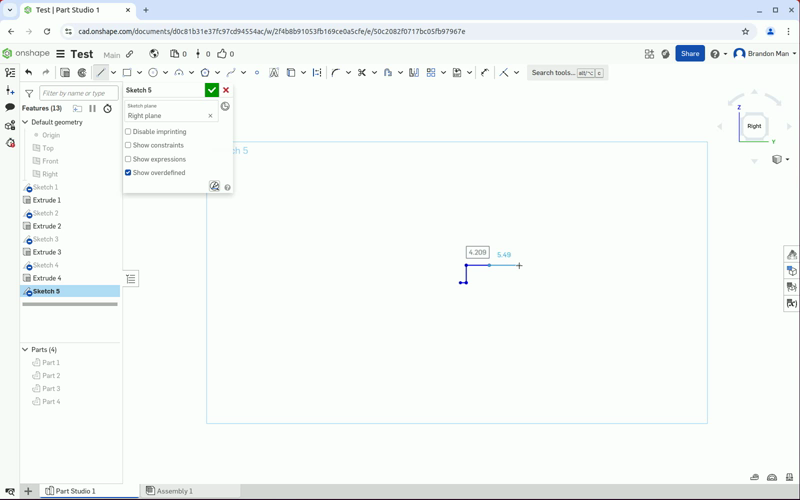
mouse_move(494, 265)
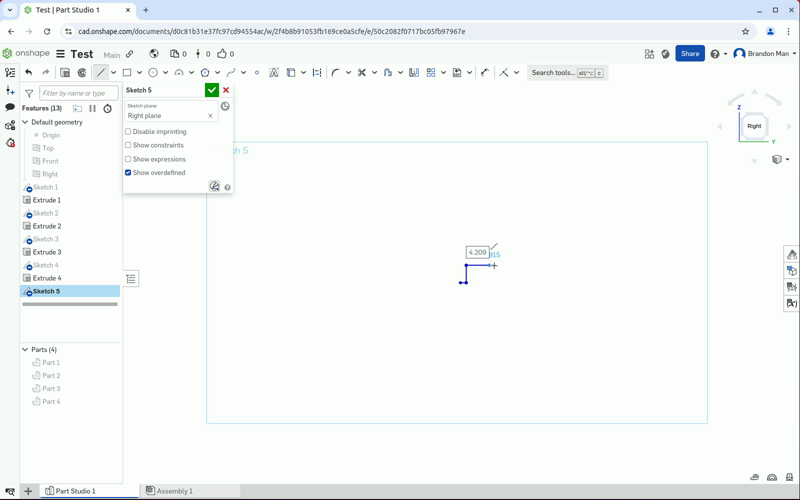
scroll(6)
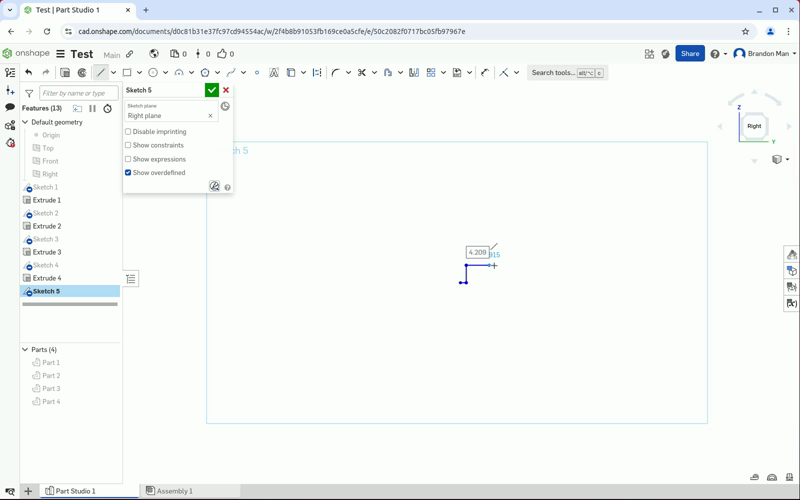
scroll(6)
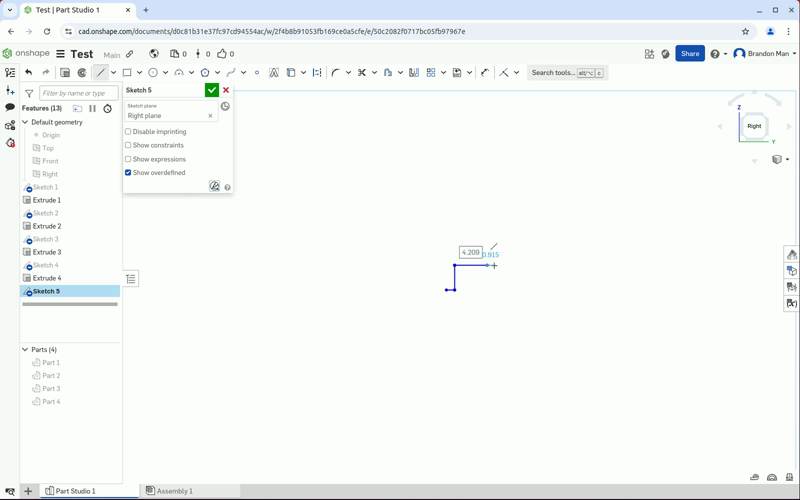
scroll(6)
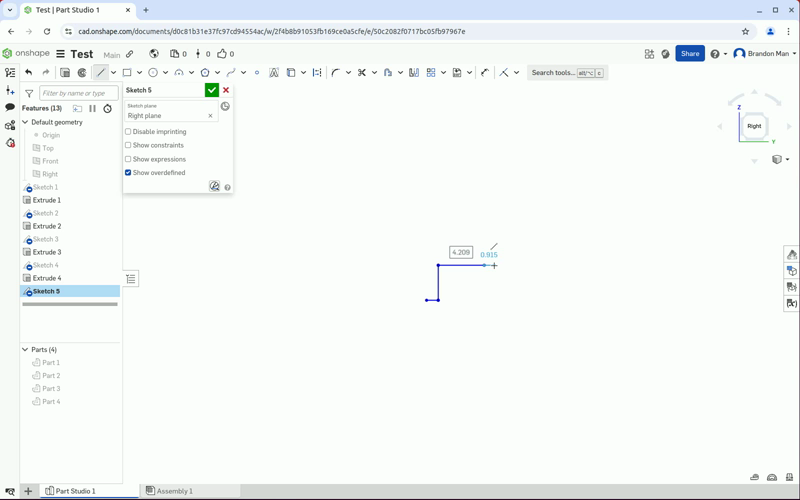
scroll(6)
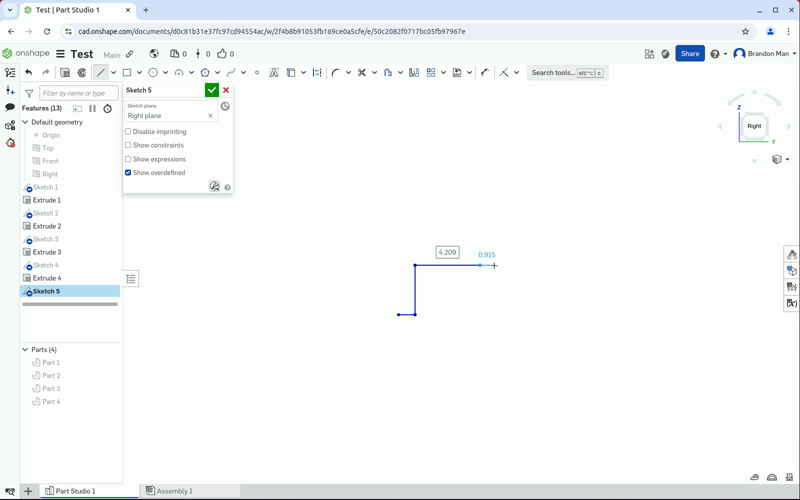
scroll(6)
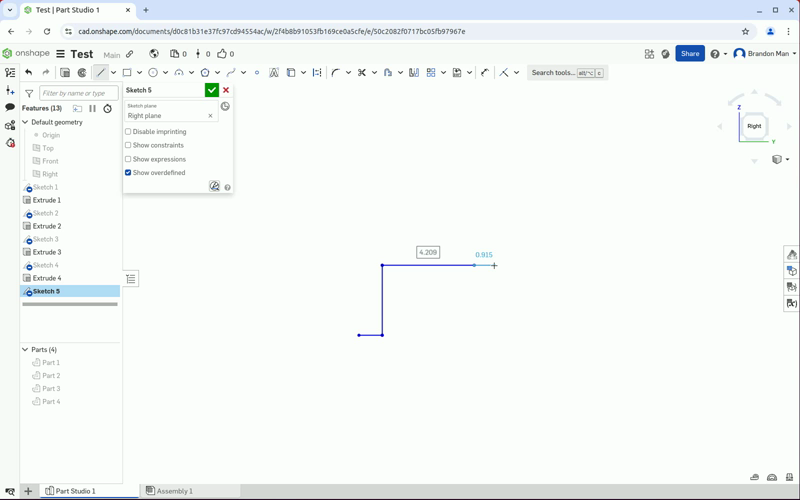
scroll(6)
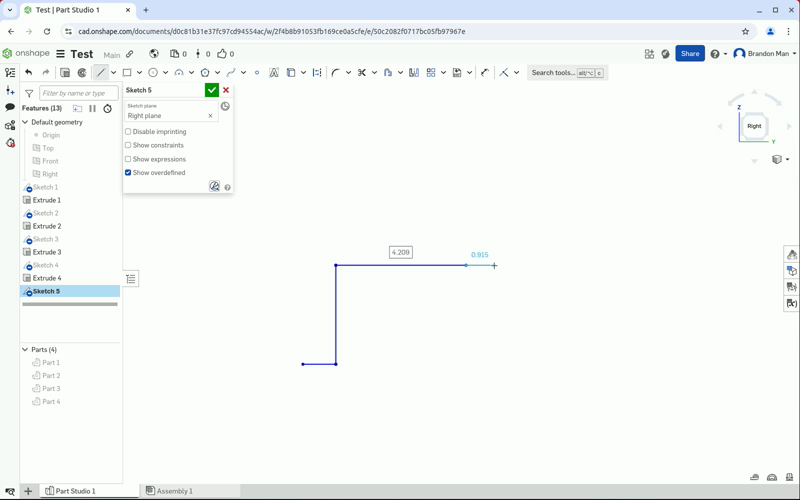
scroll(6)
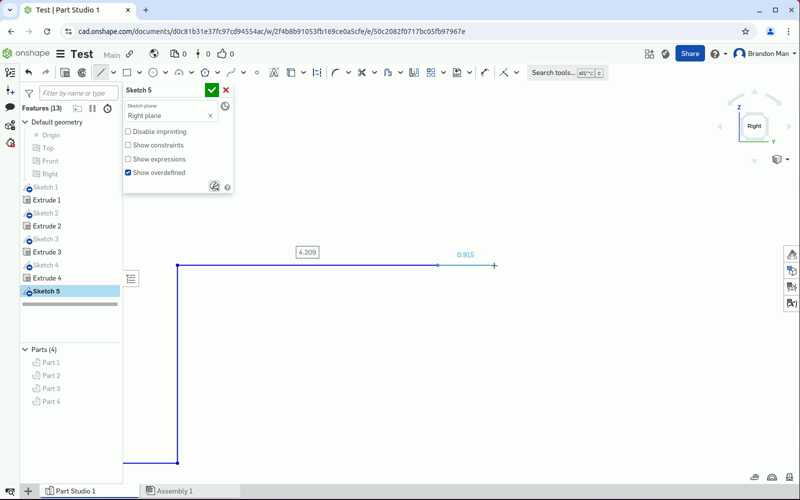
click(494, 265)
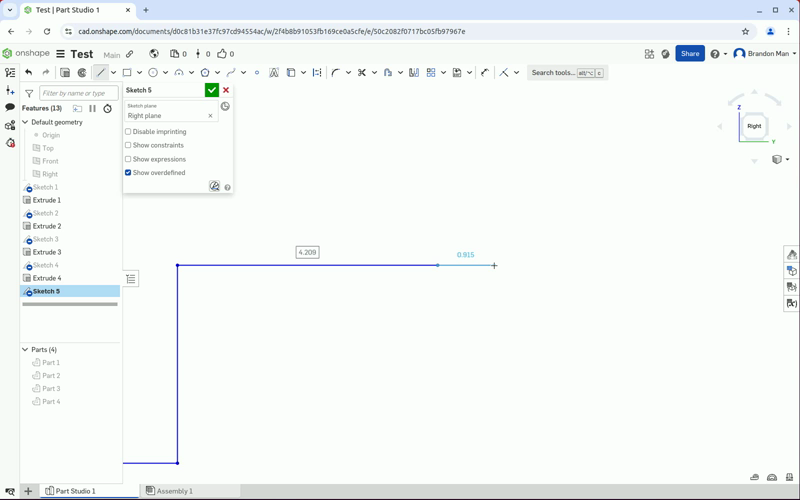
scroll(-6)
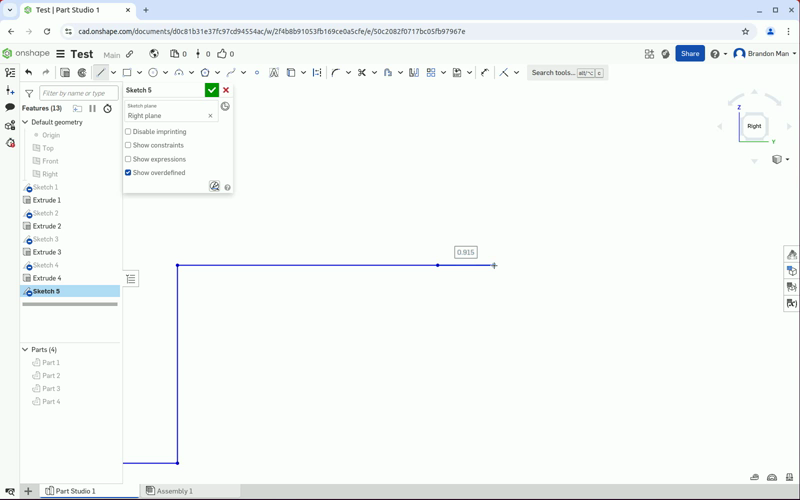
scroll(-6)
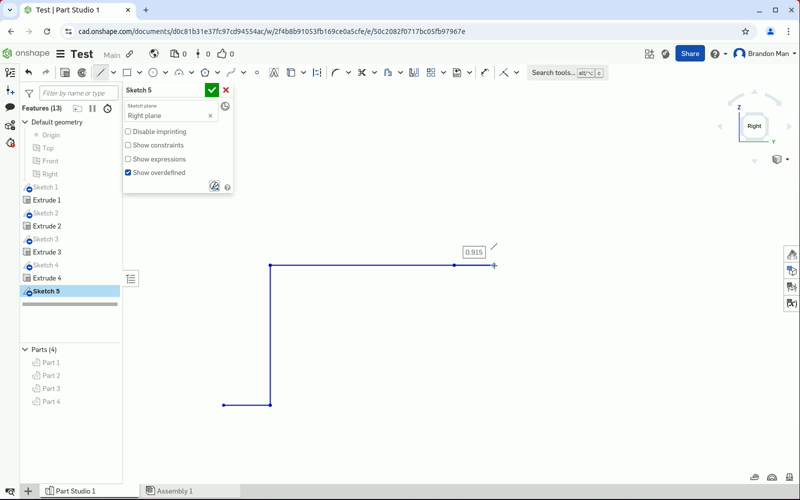
scroll(-6)
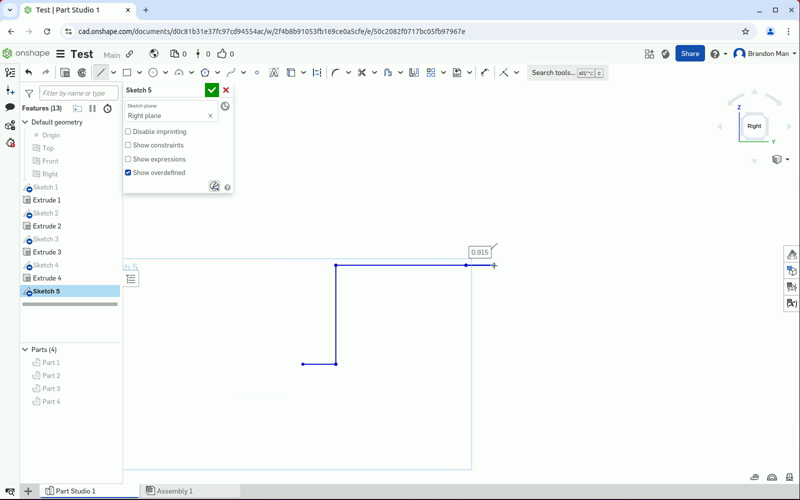
scroll(-6)
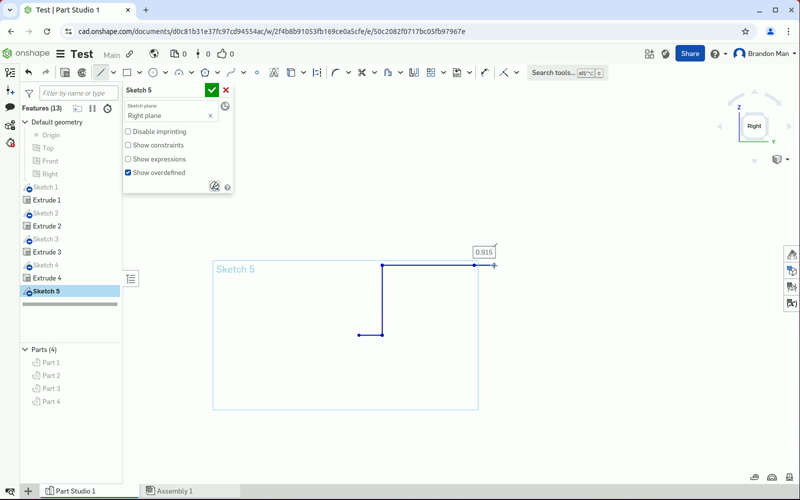
scroll(-6)
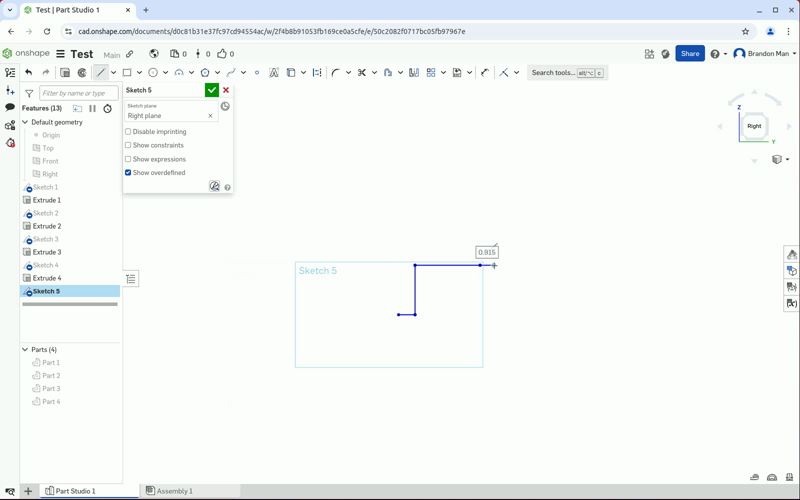
scroll(-6)
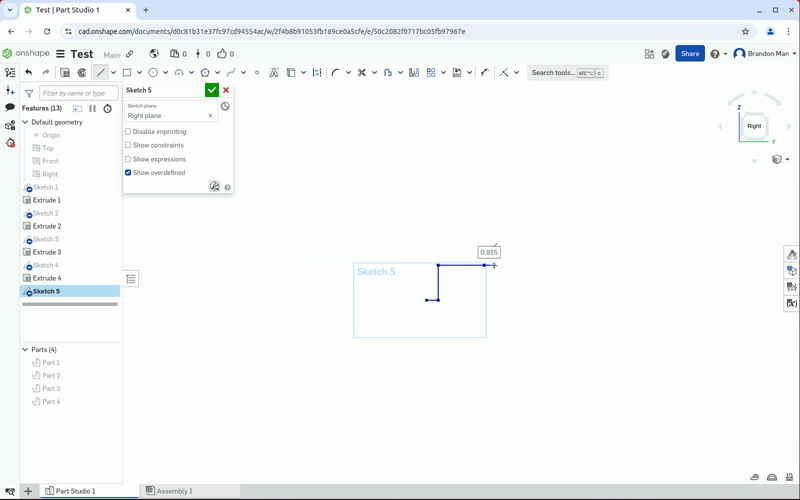
scroll(-6)
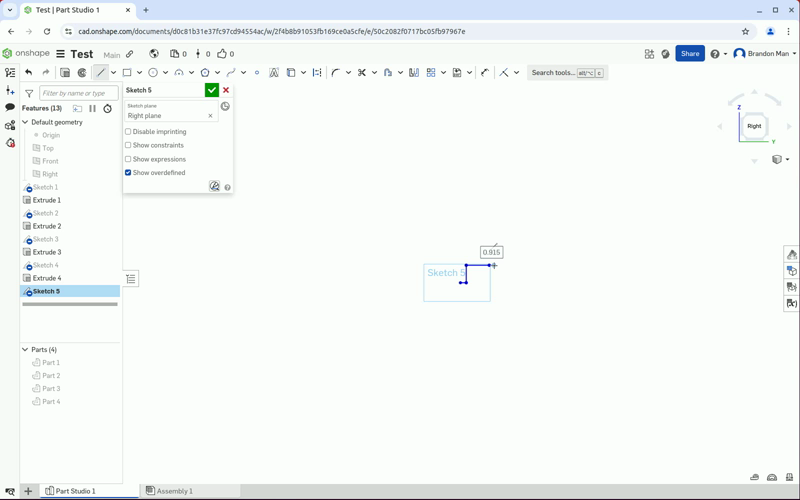
key_up(shift)
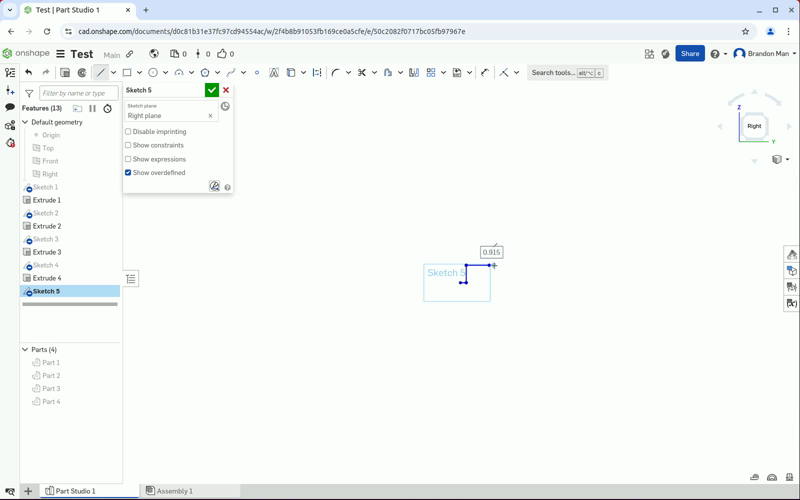
key_down(shift)
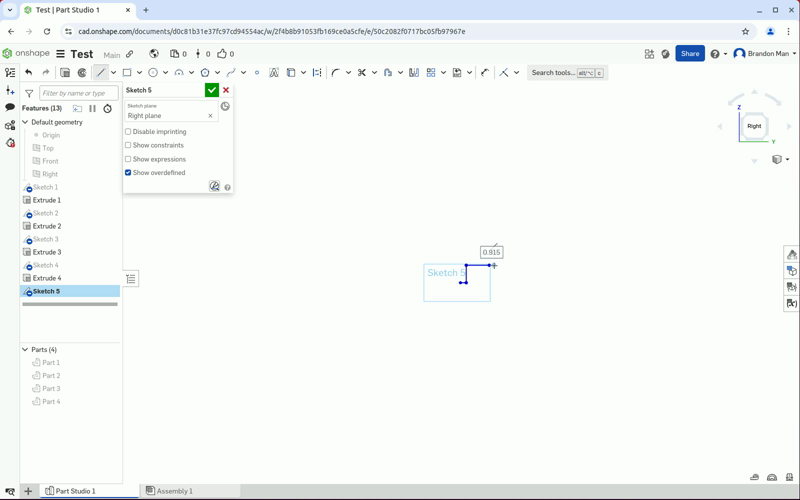
mouse_move(524, 265)
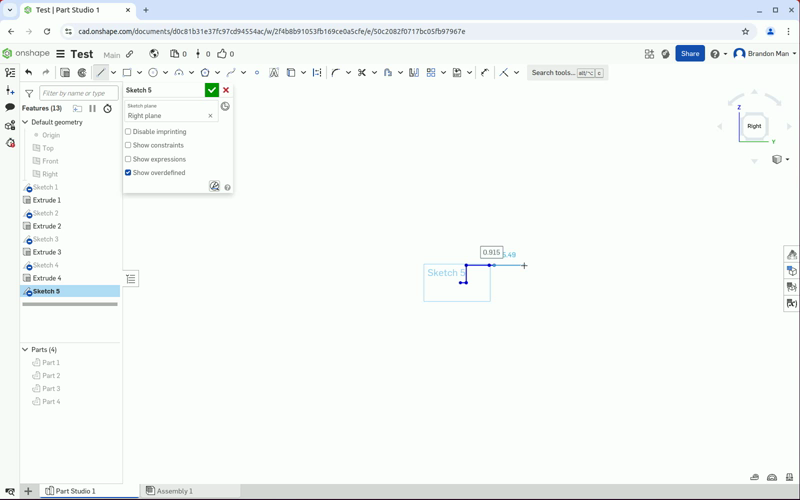
mouse_move(494, 243)
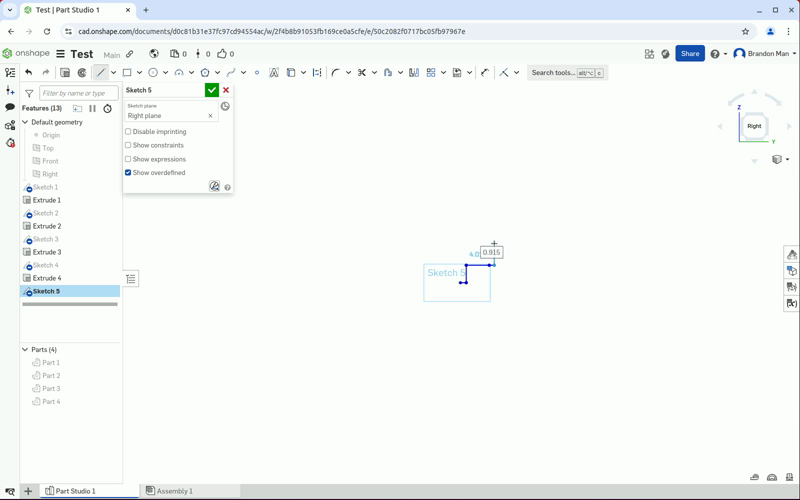
click(494, 243)
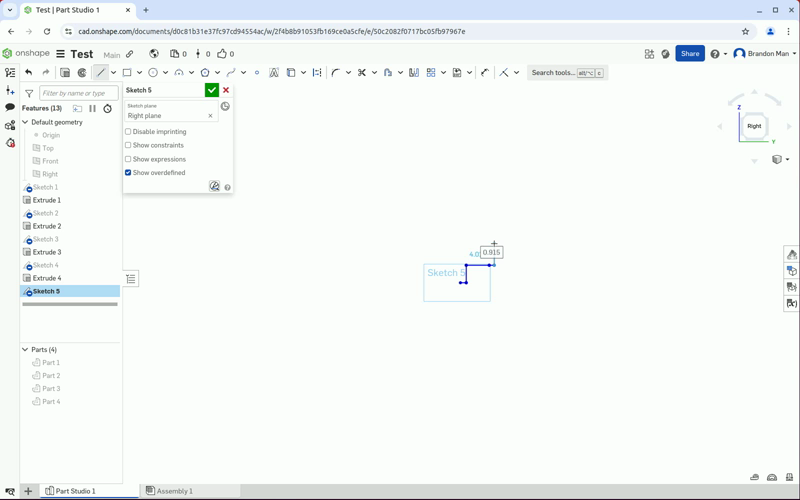
key_up(shift)
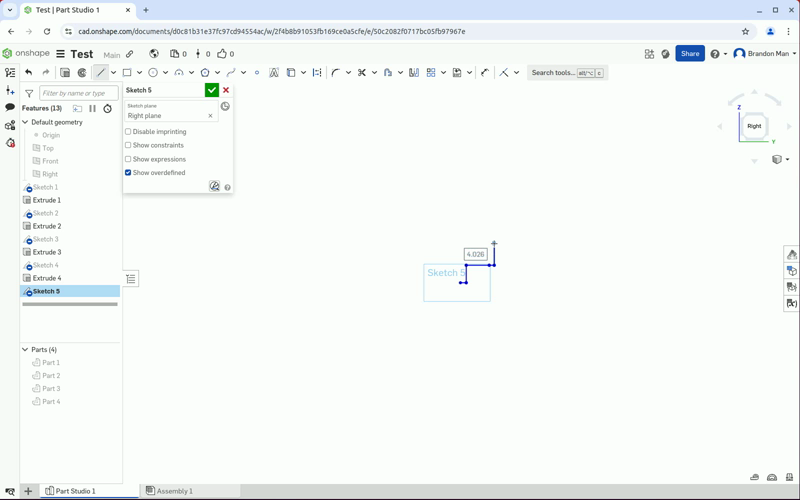
key_down(shift)
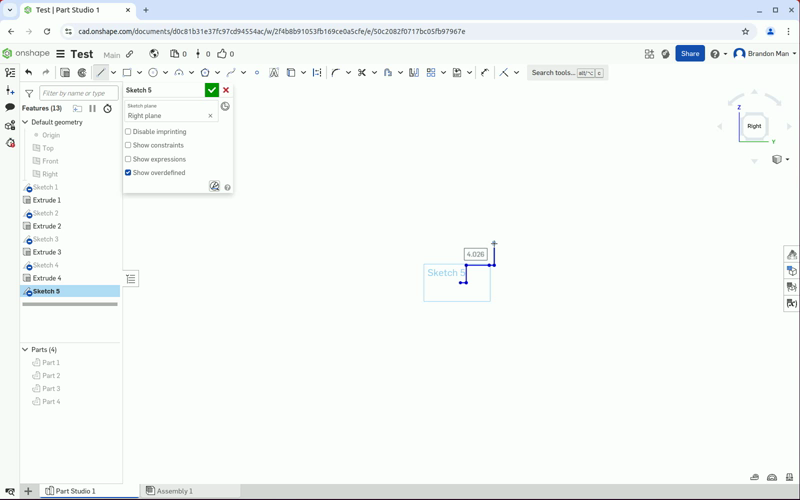
mouse_move(524, 243)
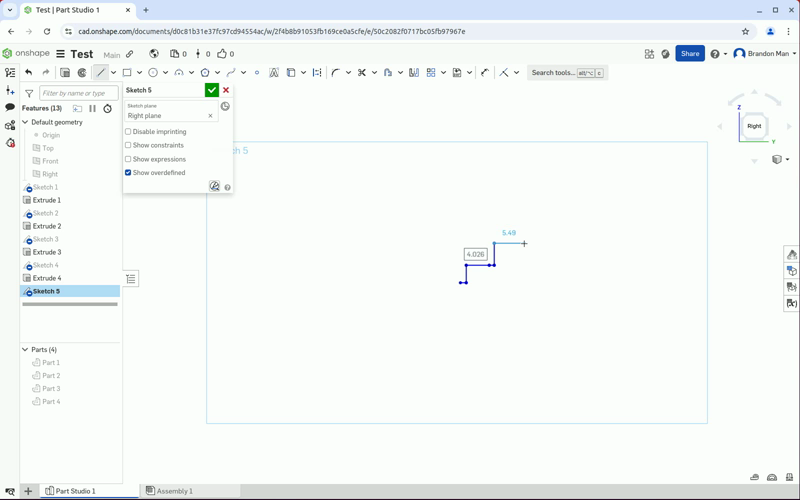
mouse_move(516, 243)
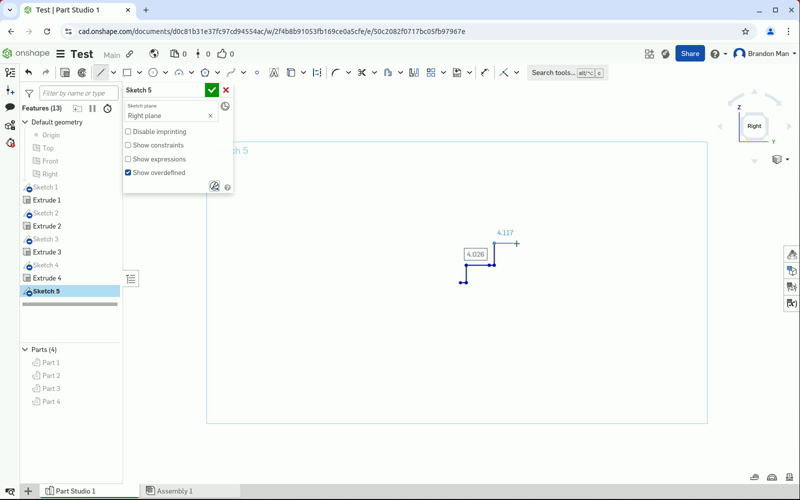
click(516, 243)
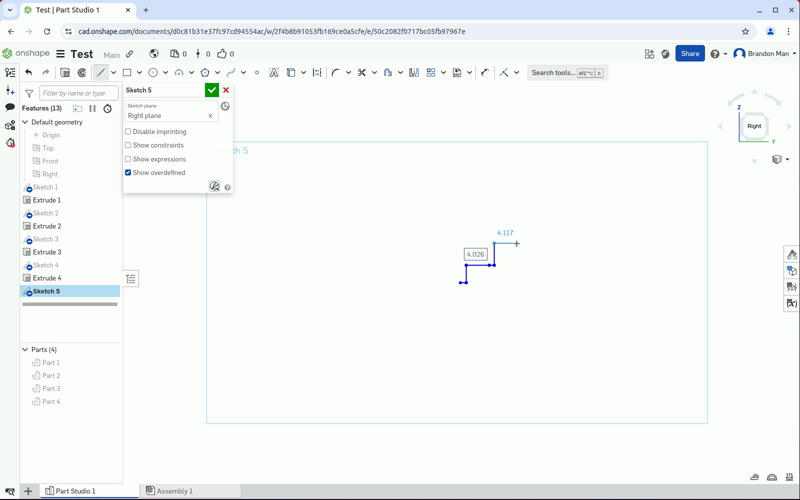
key_up(shift)
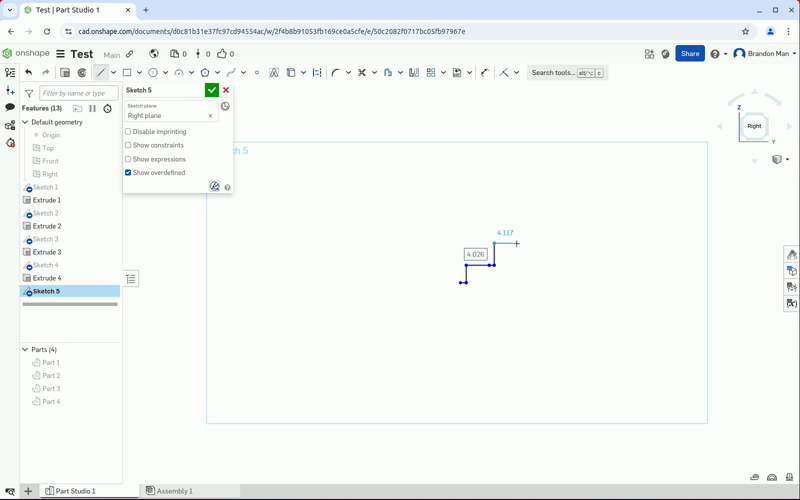
key_down(shift)
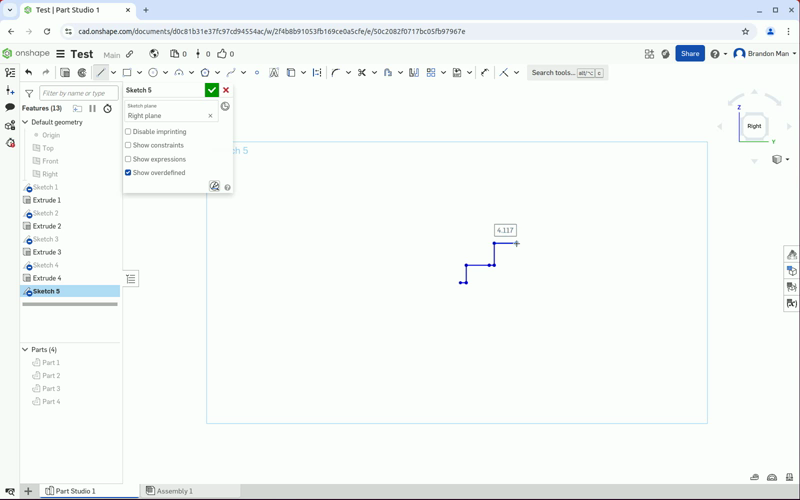
mouse_move(546, 243)
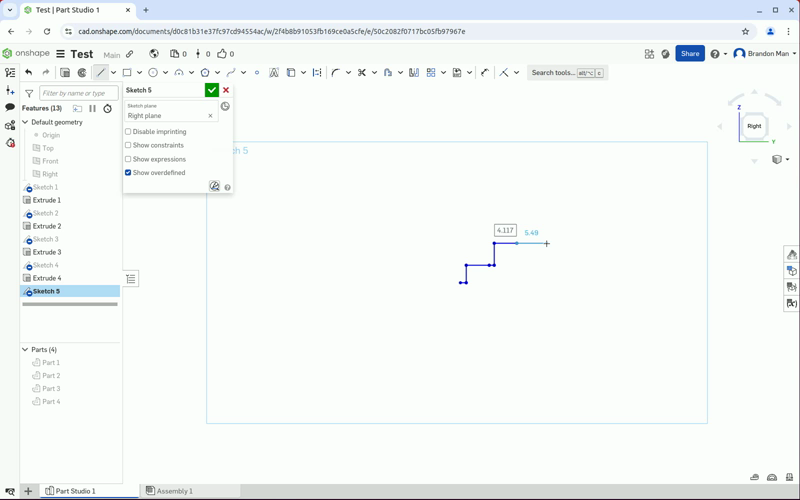
mouse_move(516, 237)
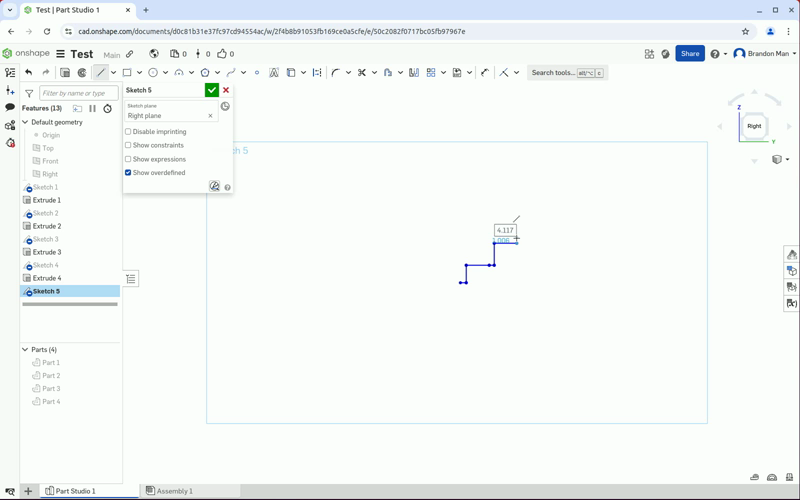
scroll(6)
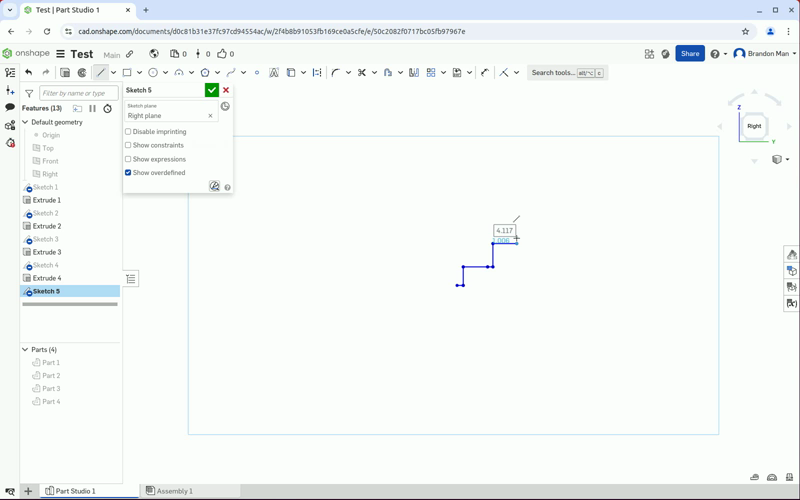
scroll(6)
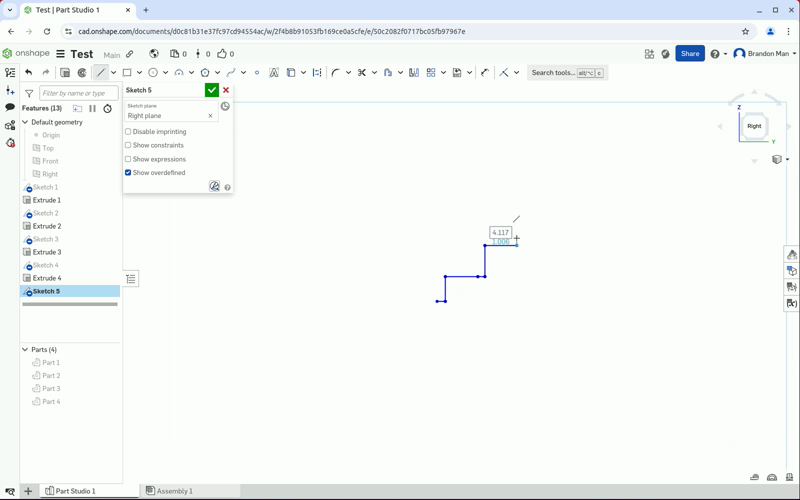
scroll(6)
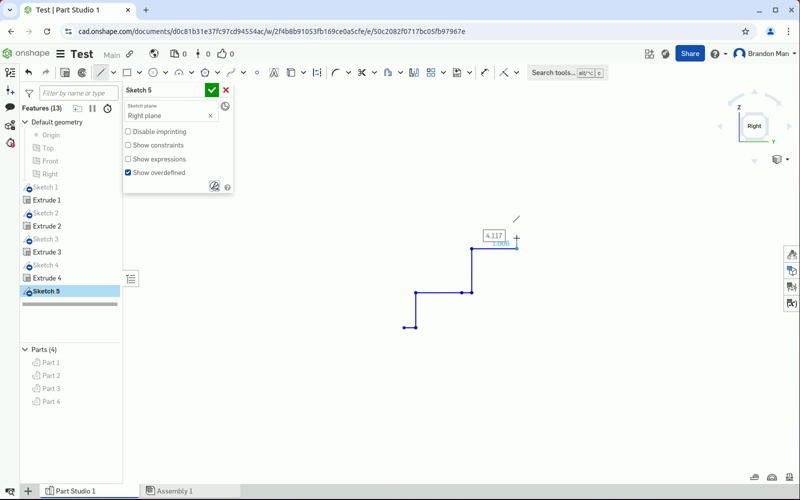
scroll(6)
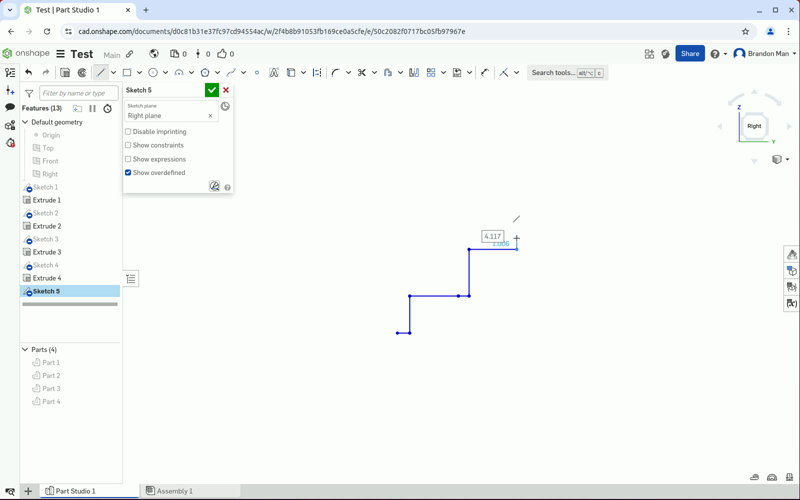
scroll(6)
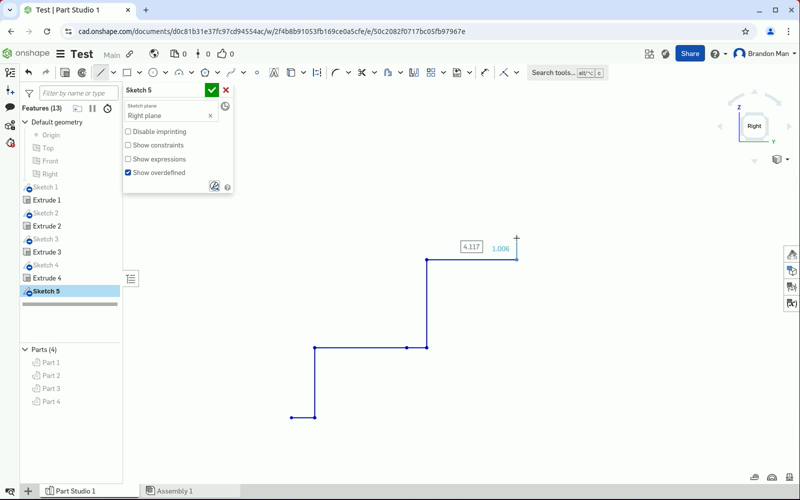
scroll(6)
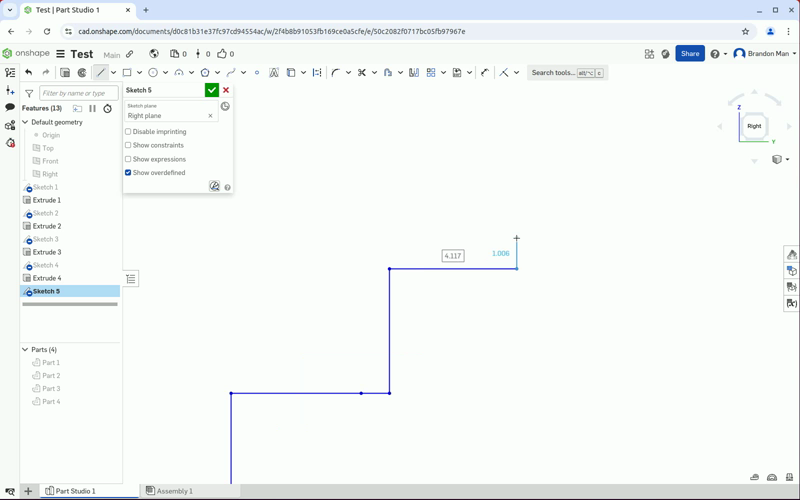
scroll(6)
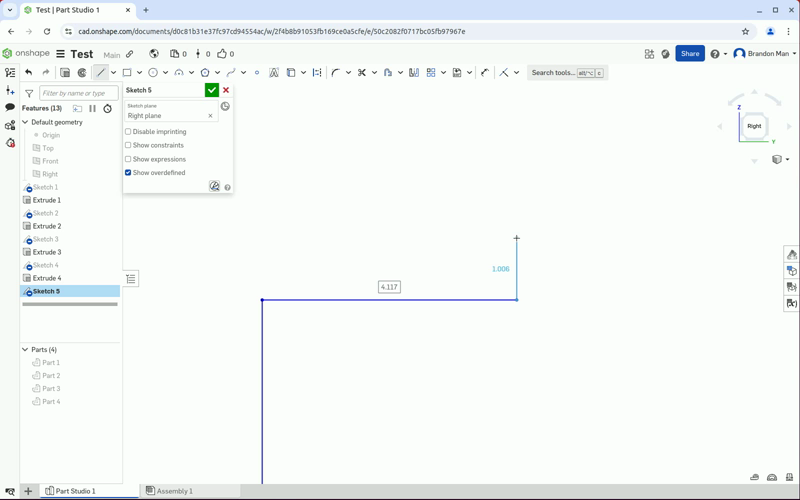
click(516, 237)
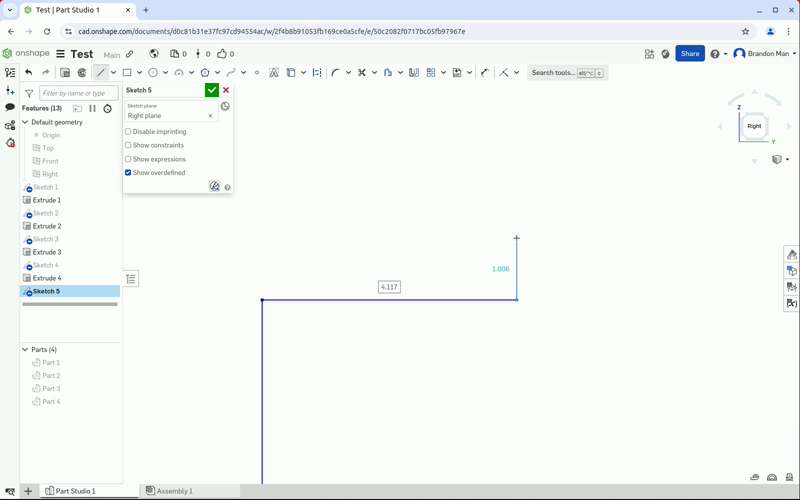
scroll(-6)
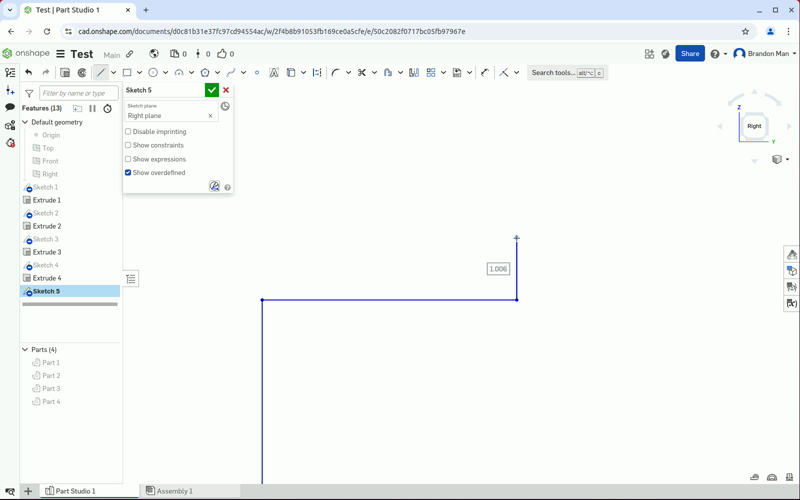
scroll(-6)
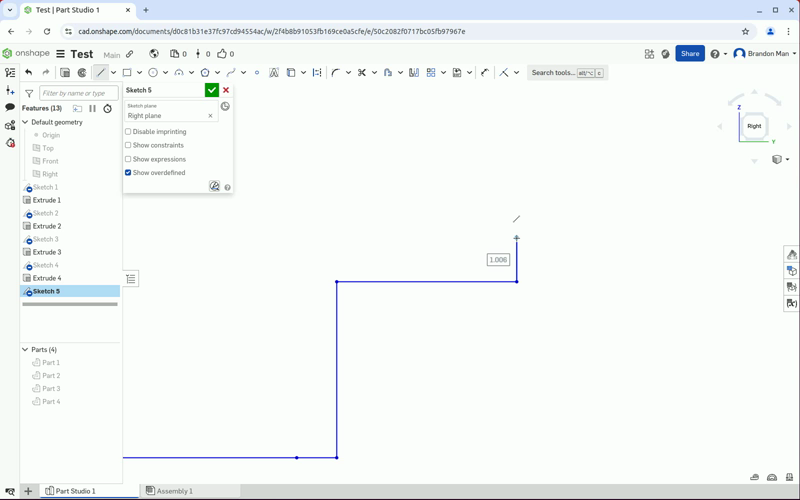
scroll(-6)
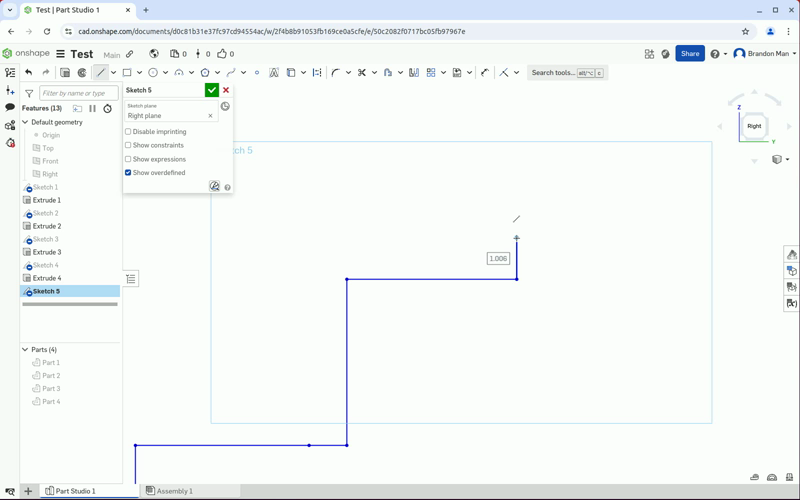
scroll(-6)
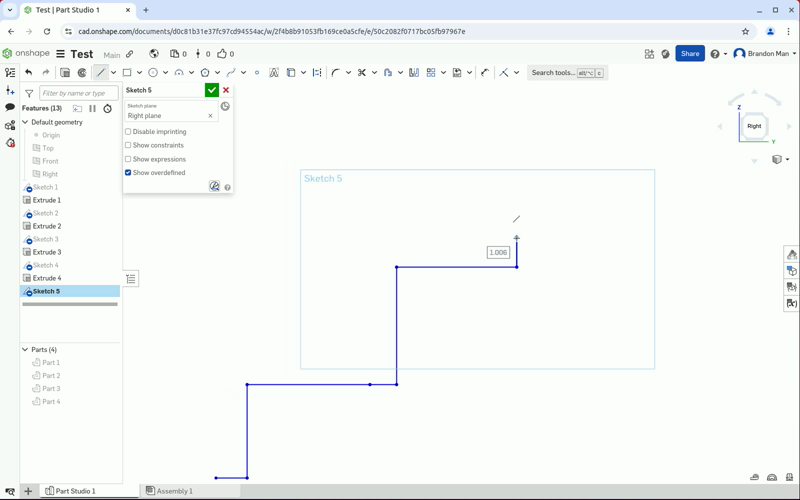
scroll(-6)
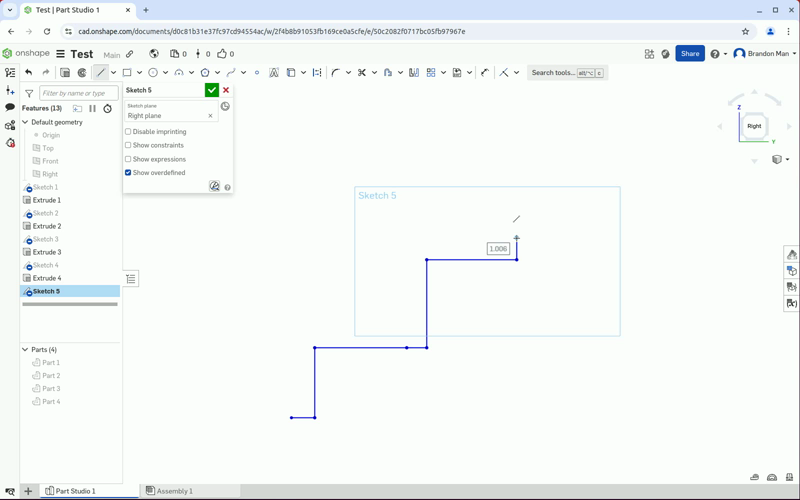
scroll(-6)
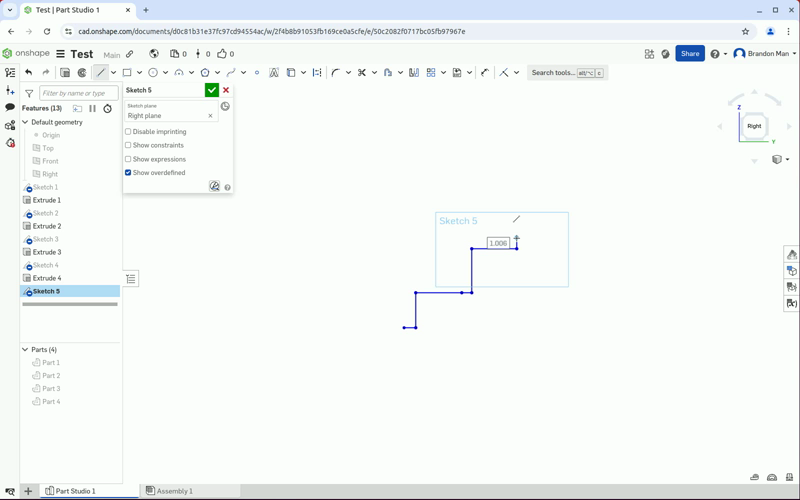
scroll(-6)
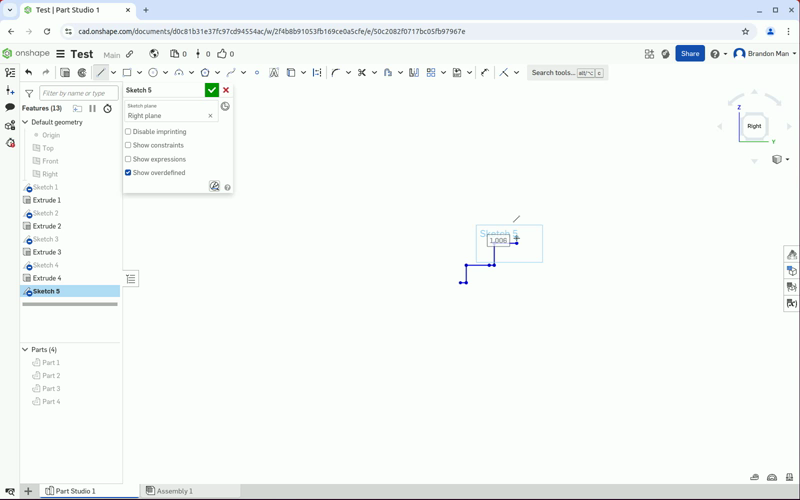
key_up(shift)
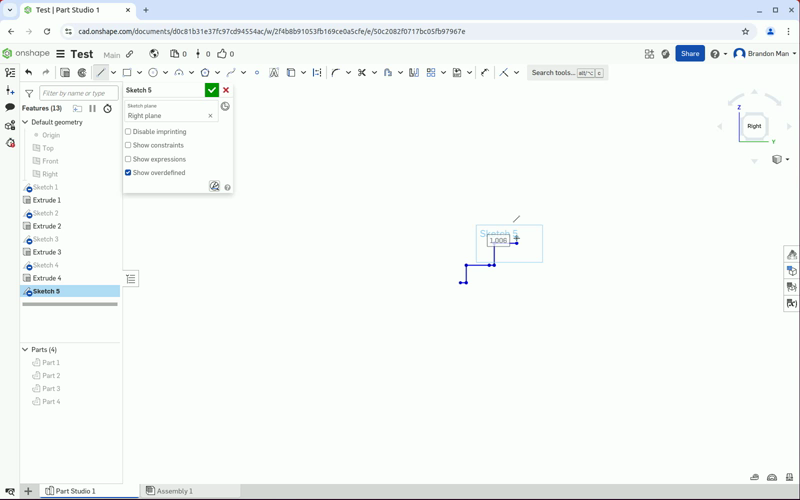
key_down(shift)
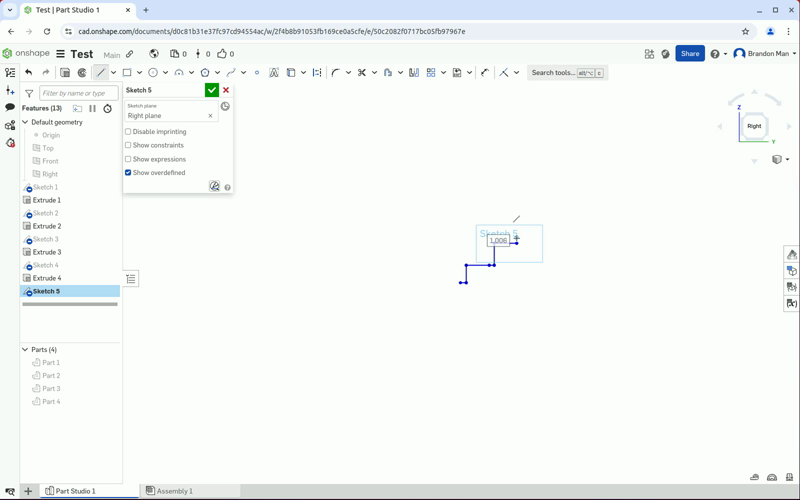
mouse_move(546, 237)
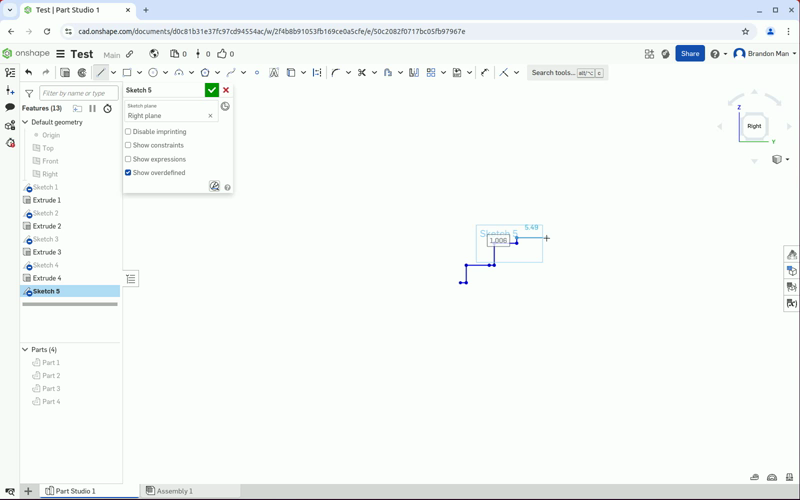
mouse_move(489, 237)
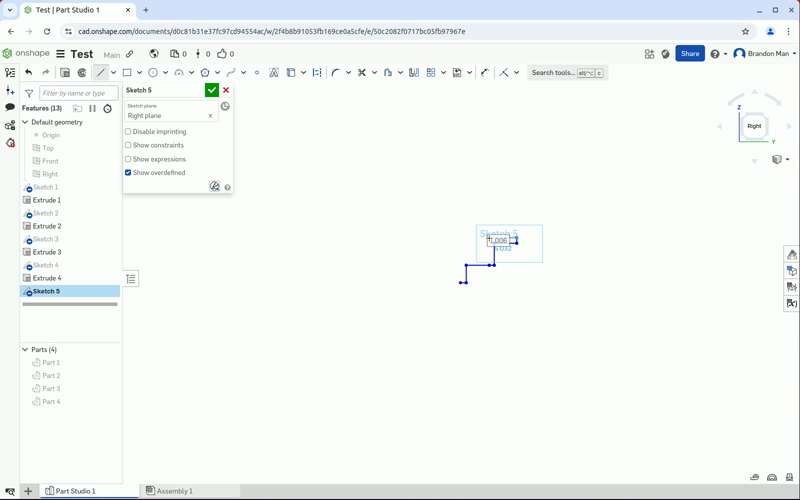
click(489, 237)
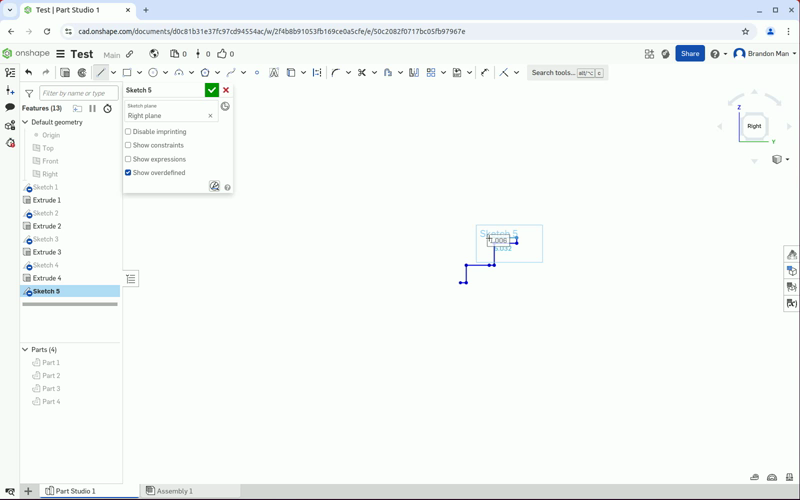
key_up(shift)
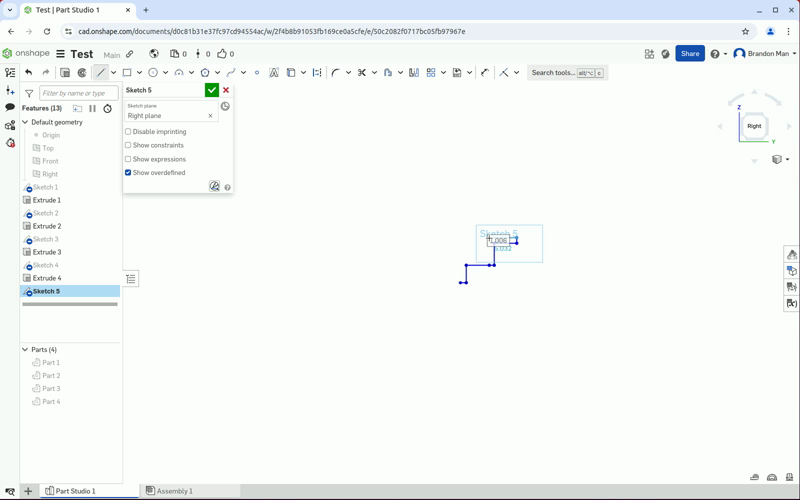
key_down(shift)
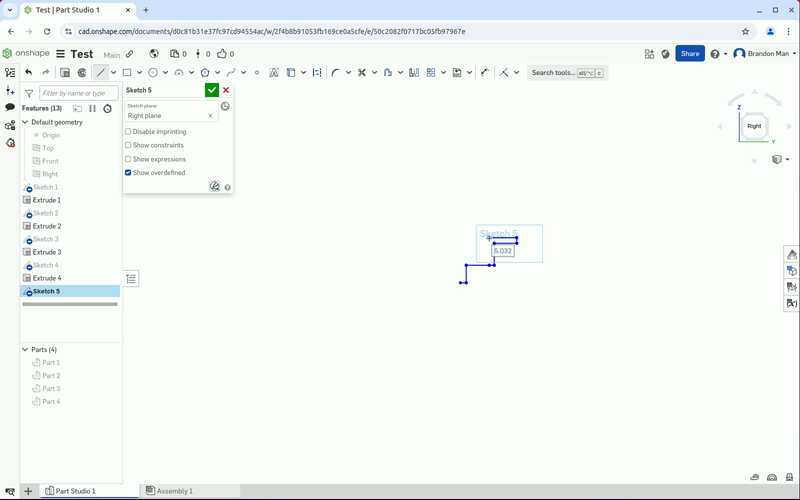
mouse_move(519, 237)
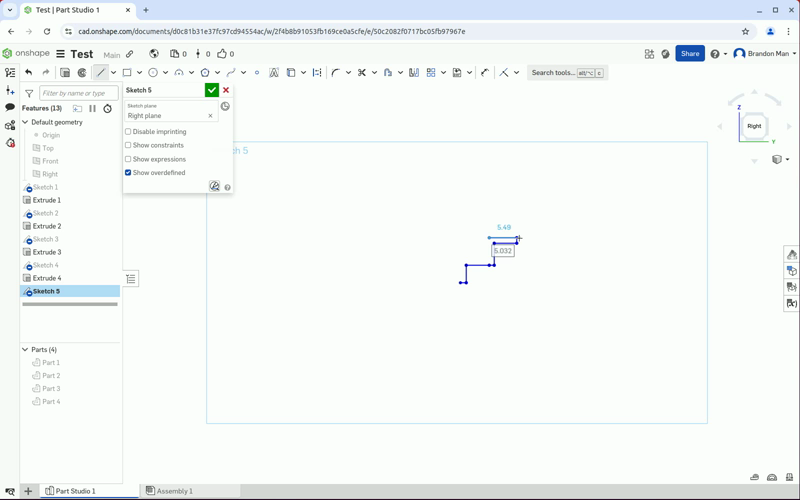
mouse_move(489, 260)
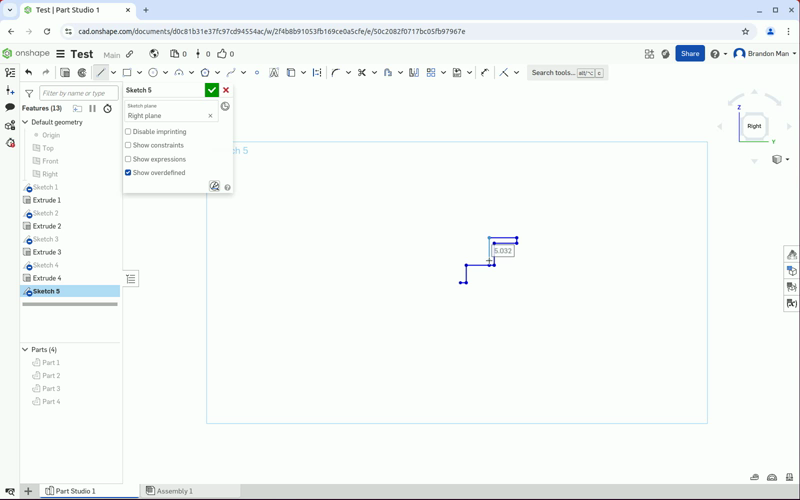
click(489, 260)
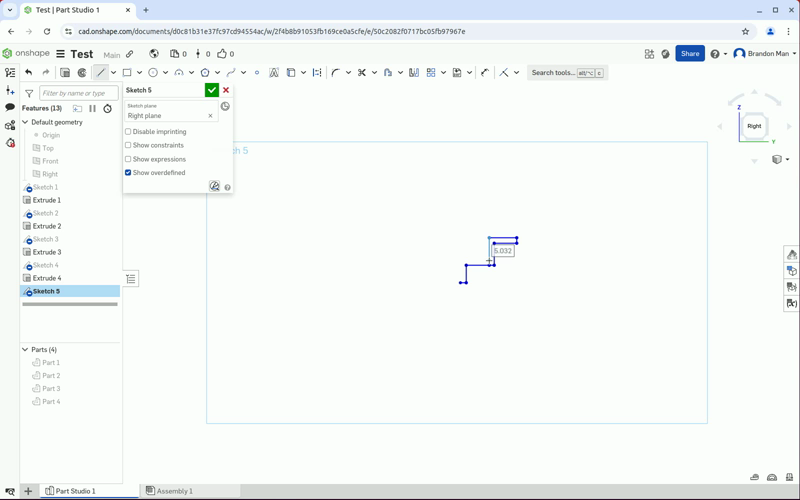
key_up(shift)
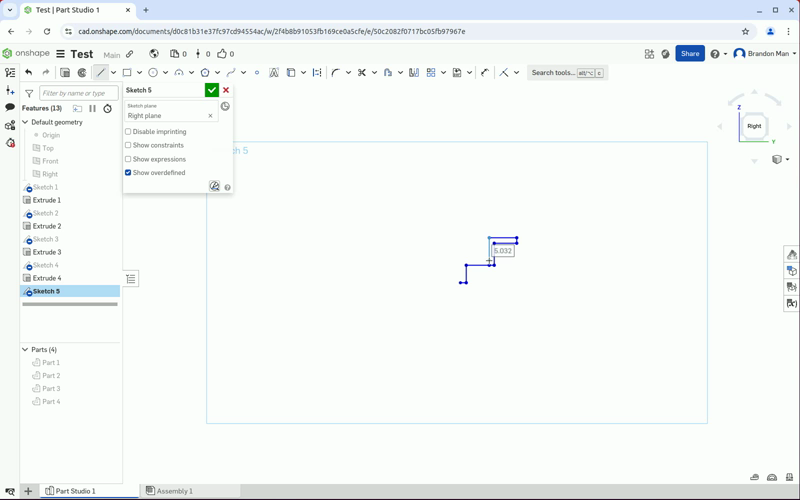
key_down(shift)
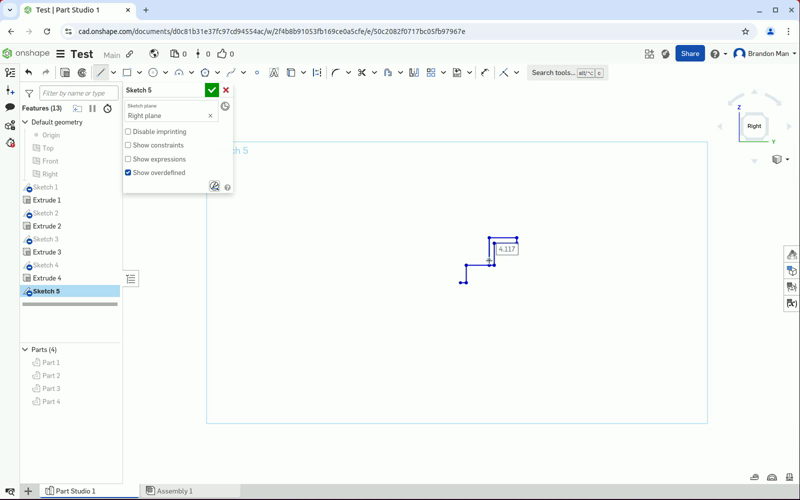
mouse_move(519, 260)
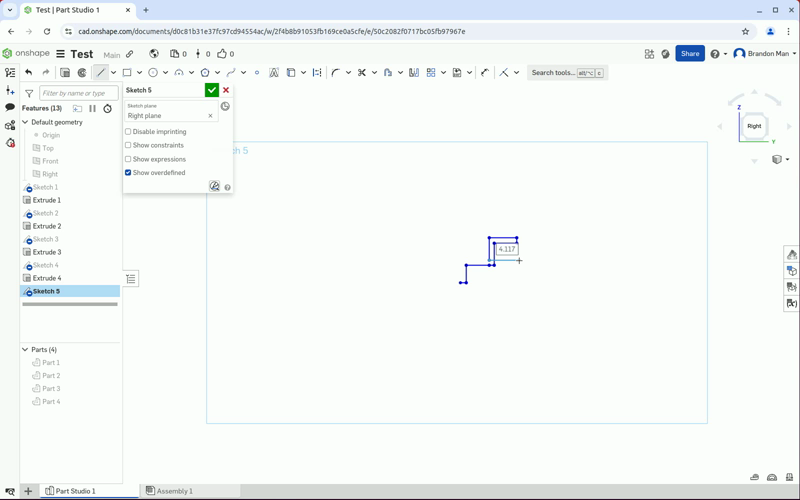
mouse_move(460, 260)
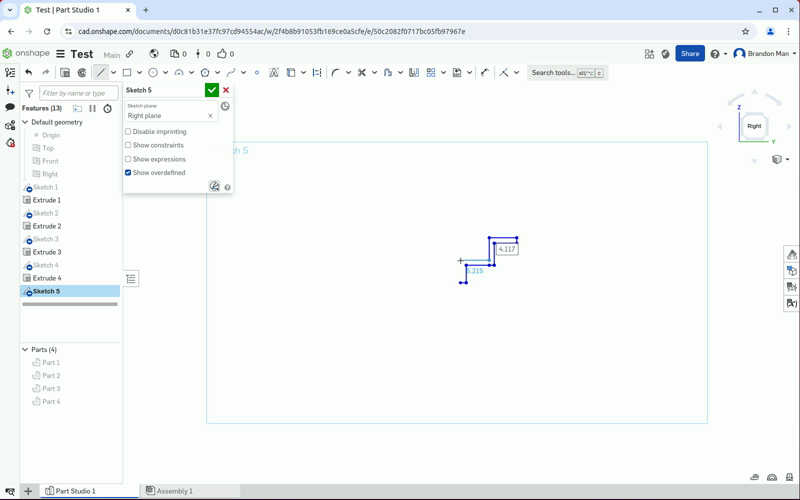
click(460, 260)
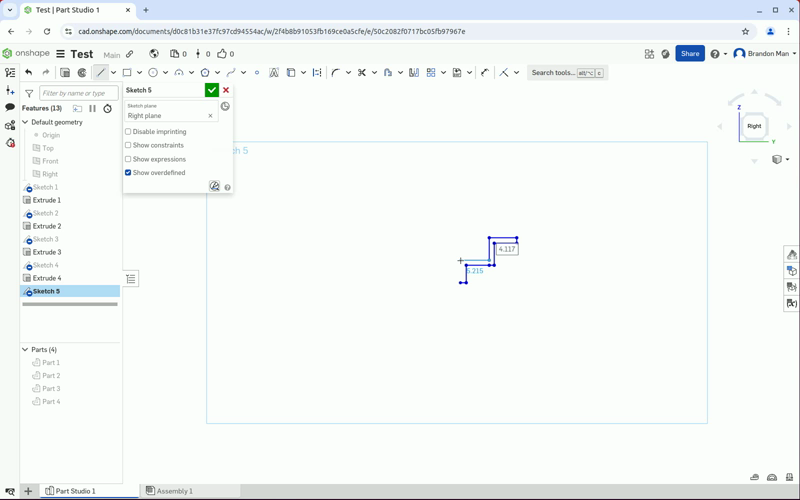
key_up(shift)
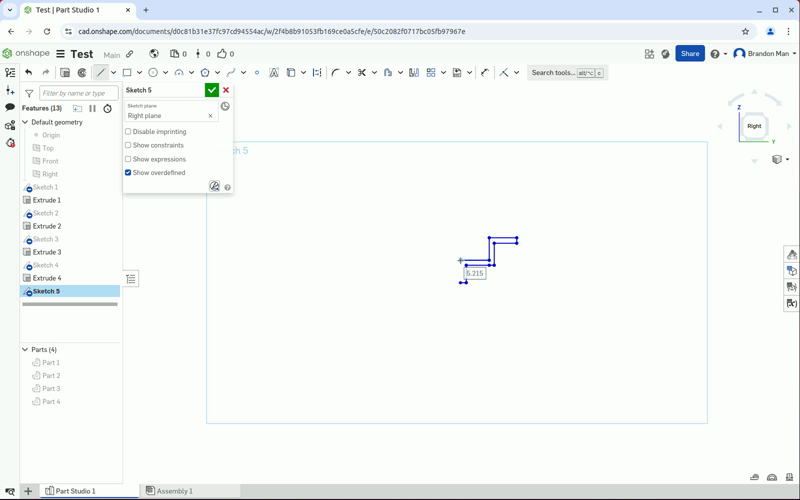
mouse_move(490, 260)
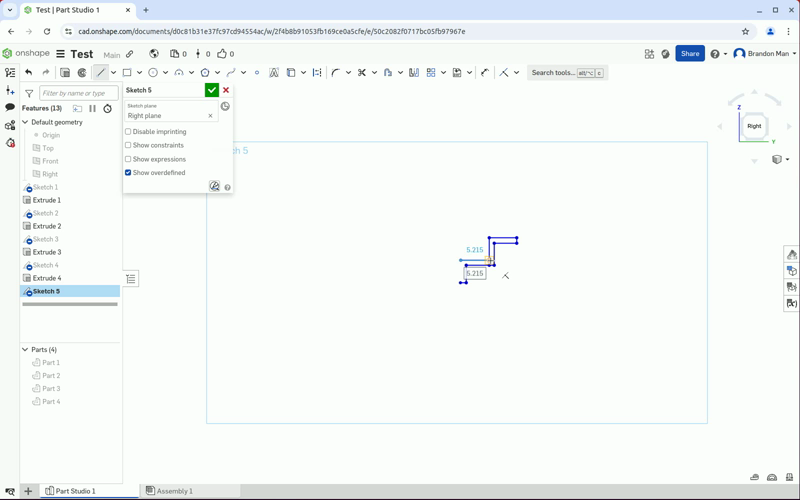
key_down(shift)
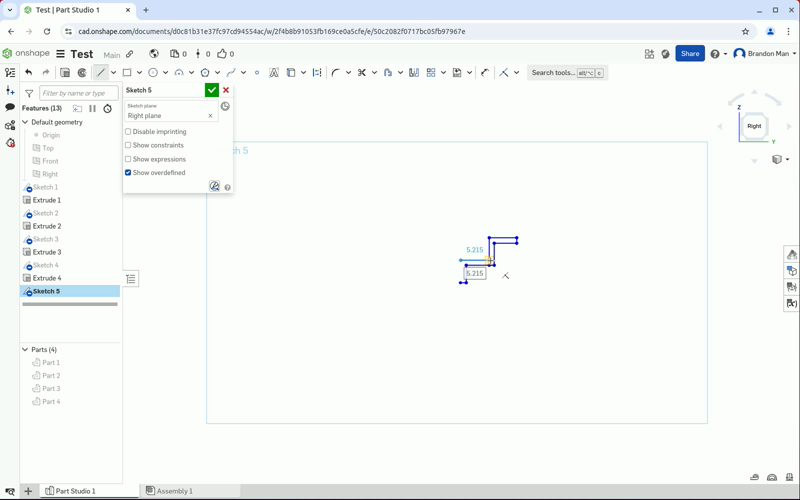
mouse_move(460, 282)
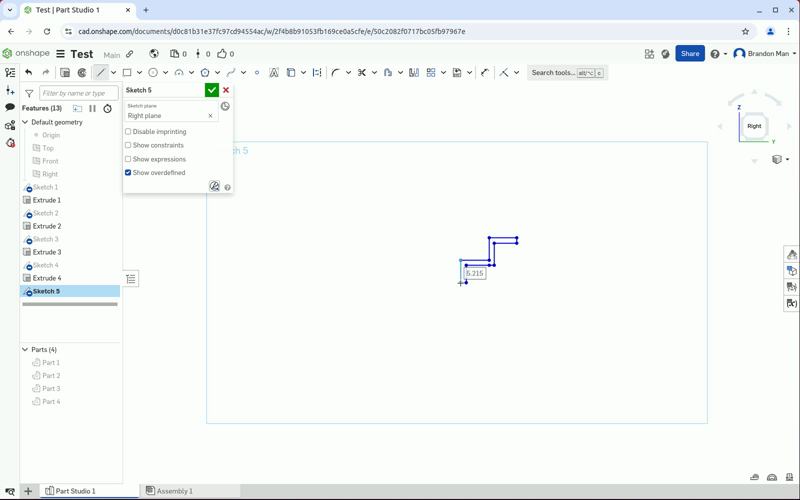
key_up(shift)
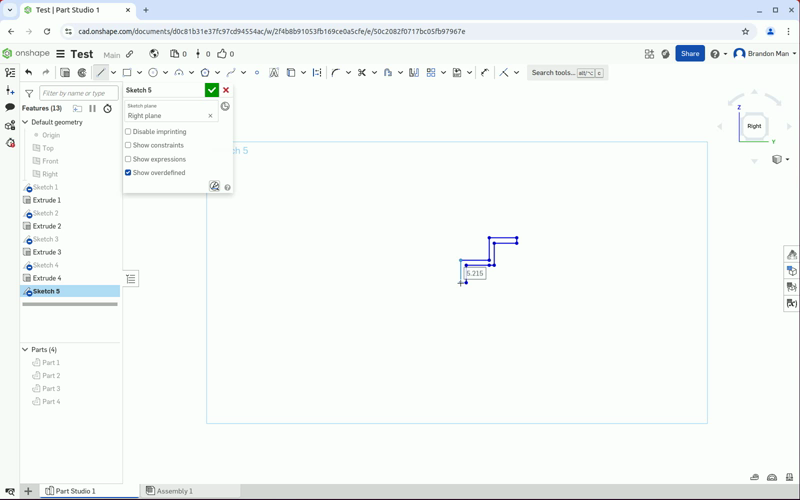
click(460, 282)
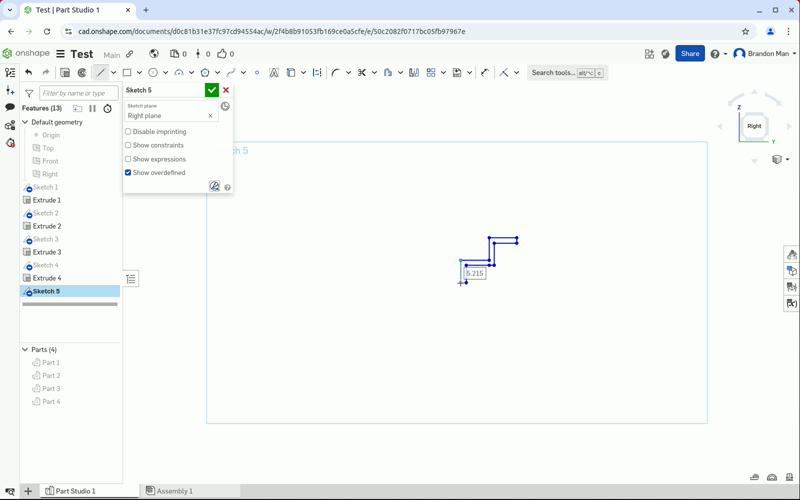
key(esc)
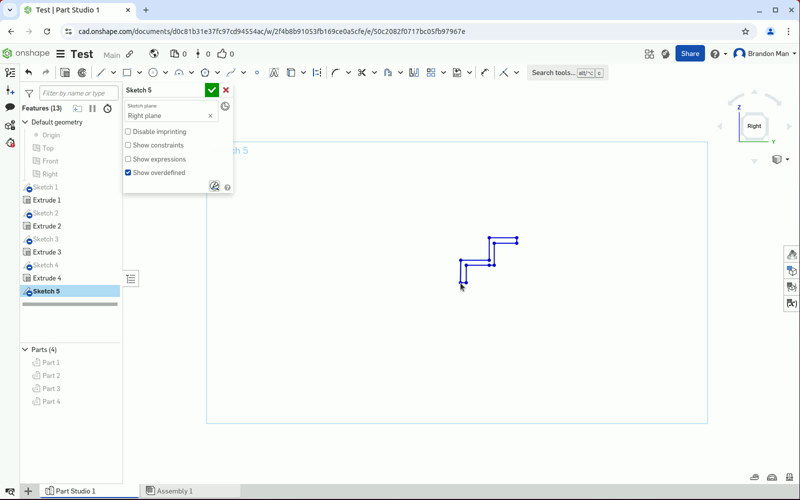
mouse_move(464, 266)
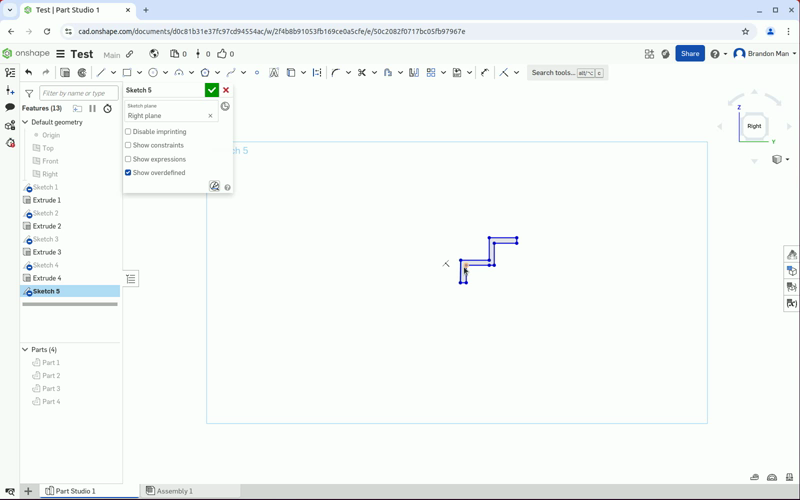
scroll(6)
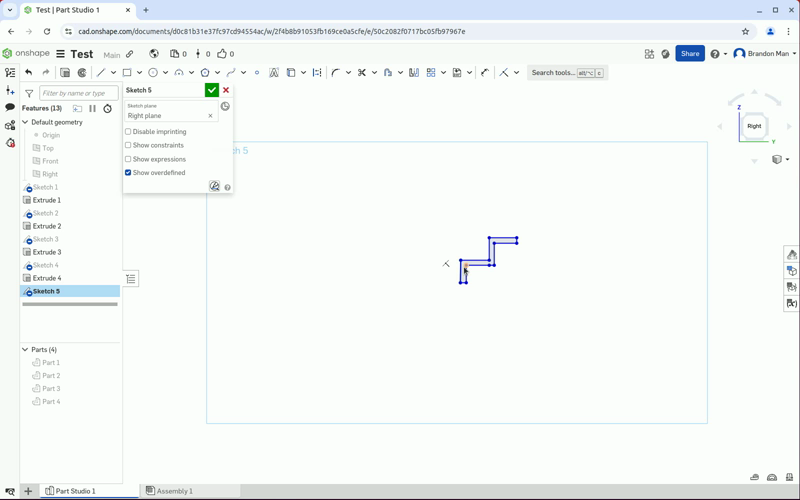
scroll(6)
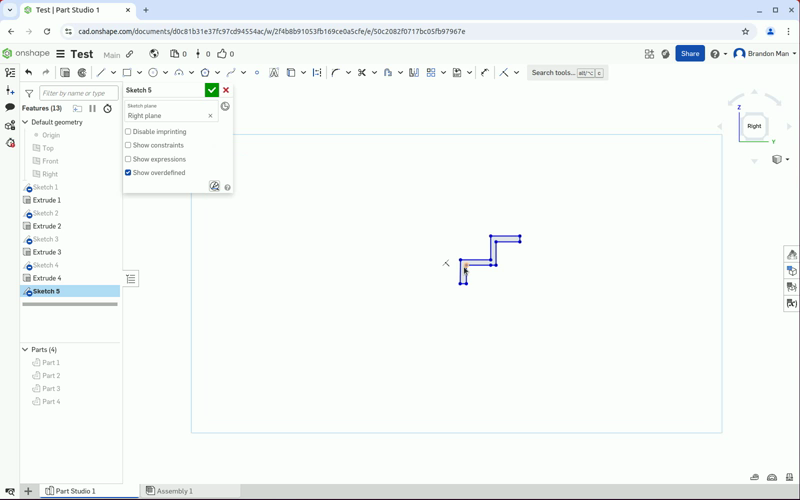
scroll(6)
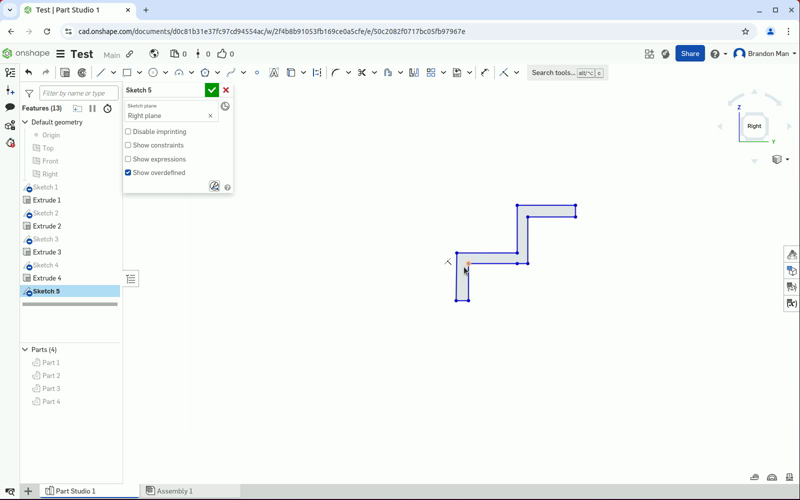
scroll(6)
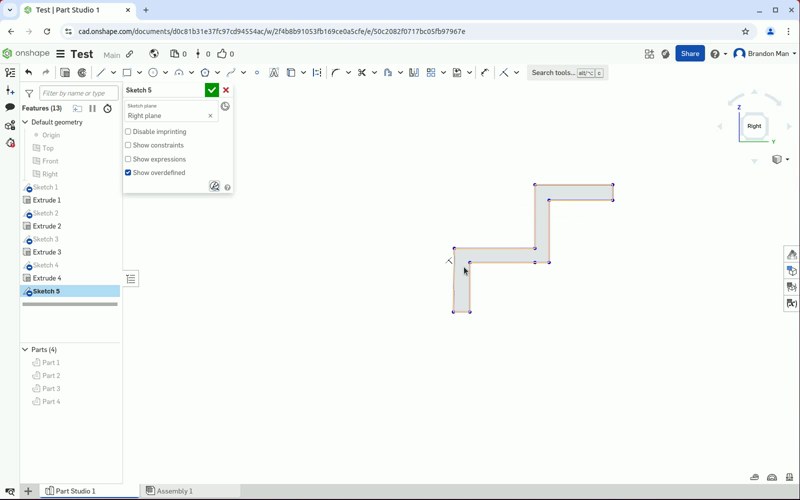
scroll(6)
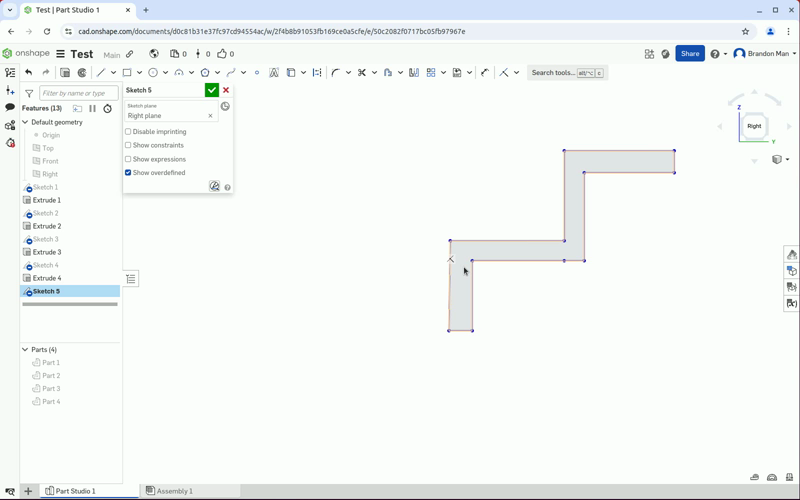
scroll(6)
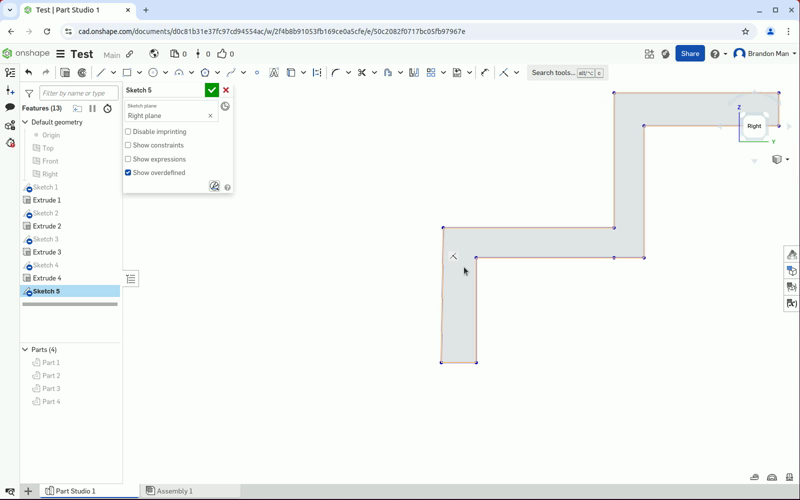
scroll(6)
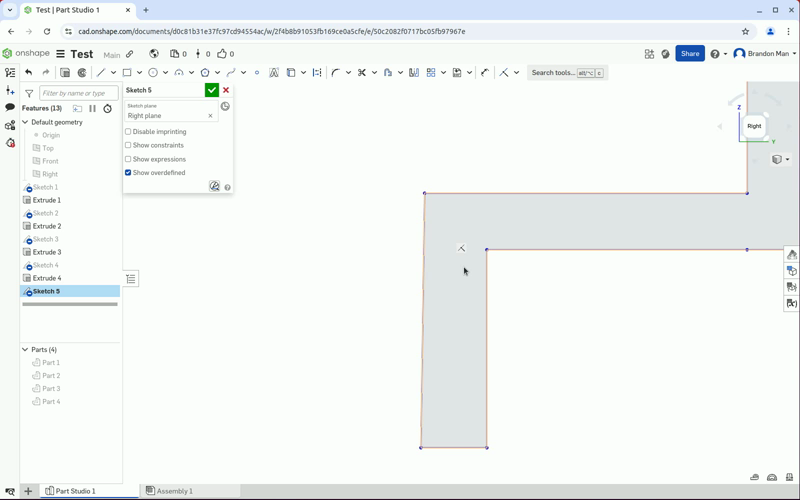
click(464, 266)
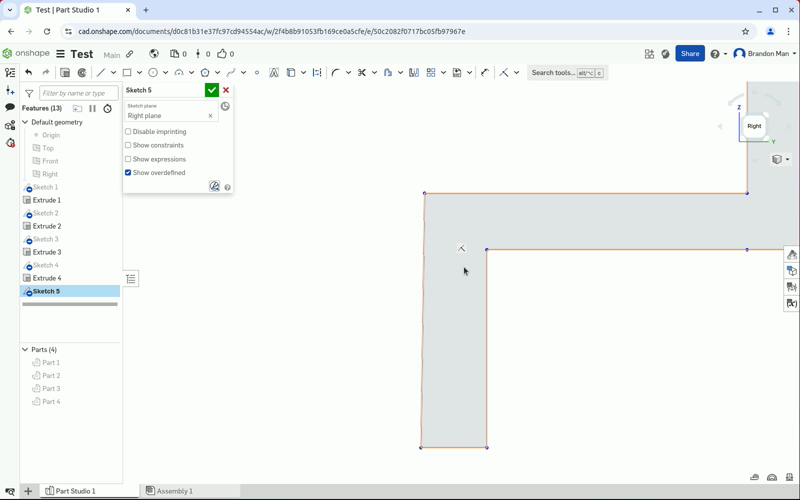
scroll(-6)
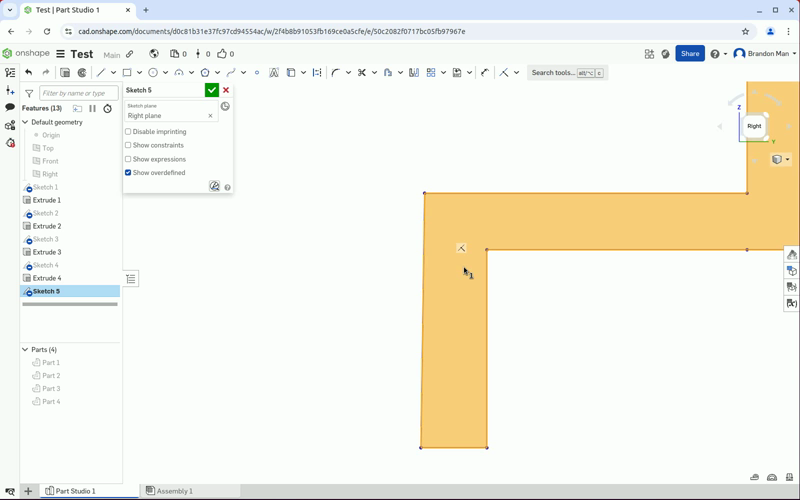
scroll(-6)
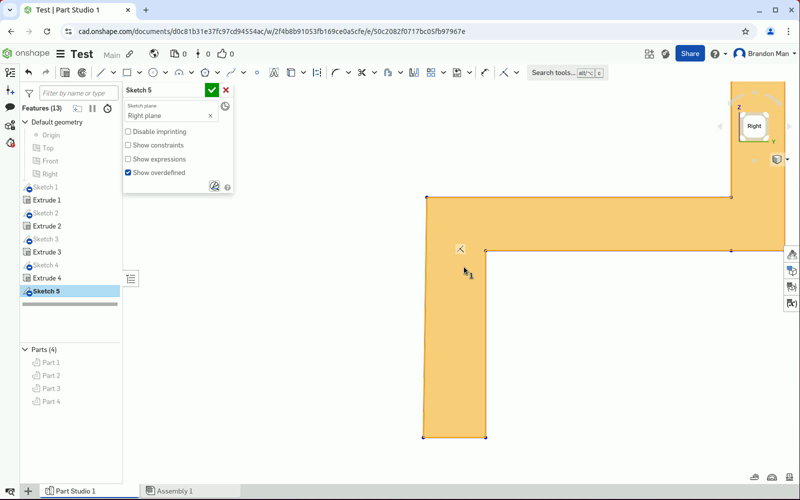
scroll(-6)
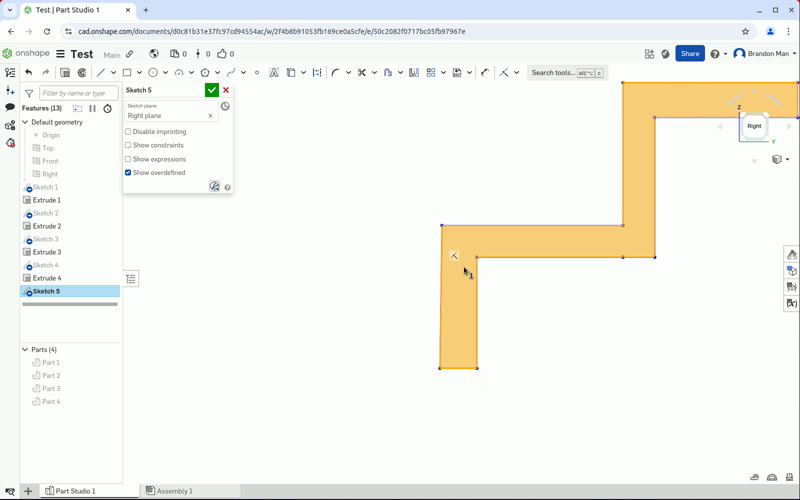
scroll(-6)
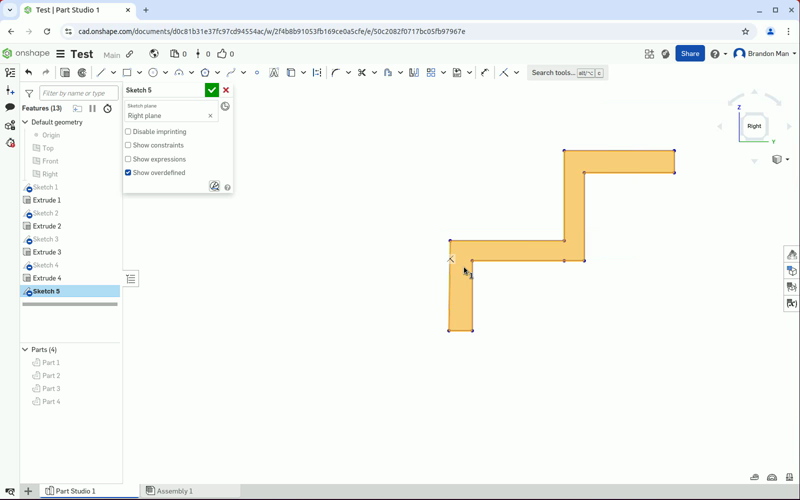
scroll(-6)
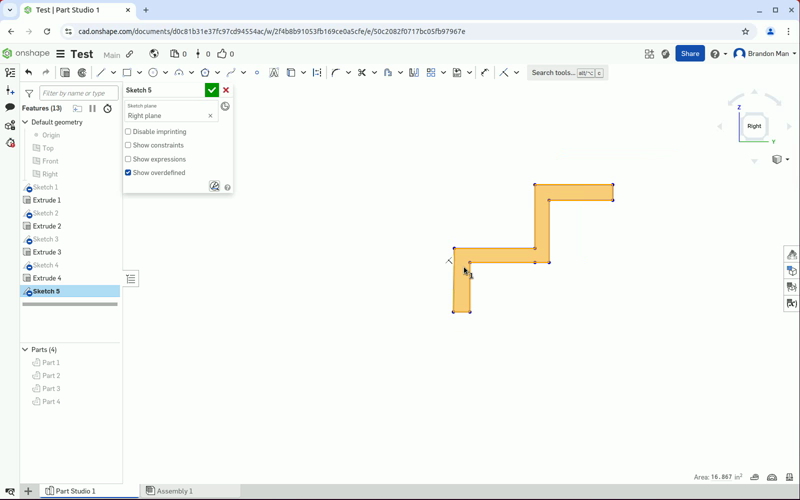
scroll(-6)
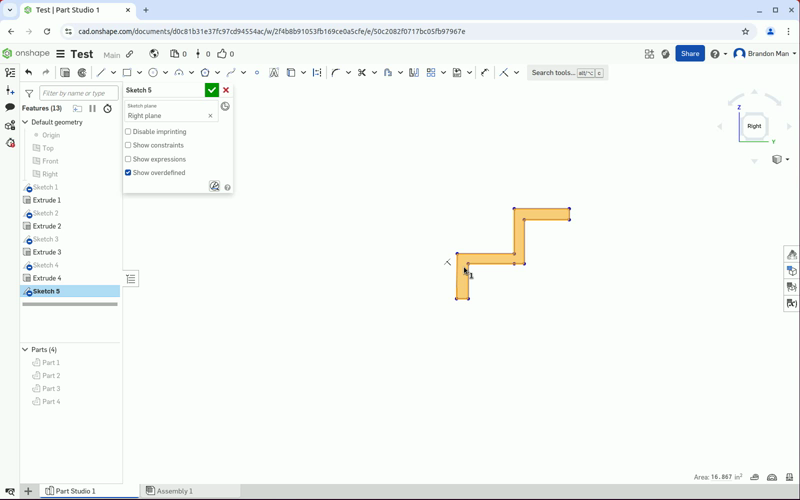
scroll(-6)
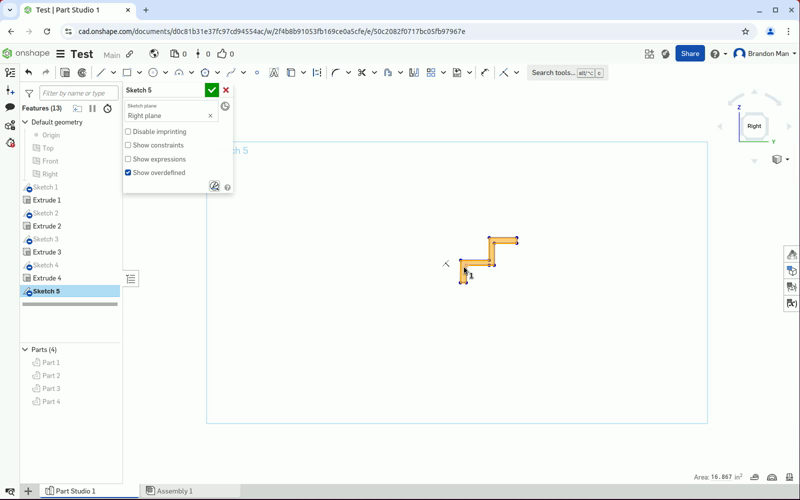
mouse_move(73, 352)
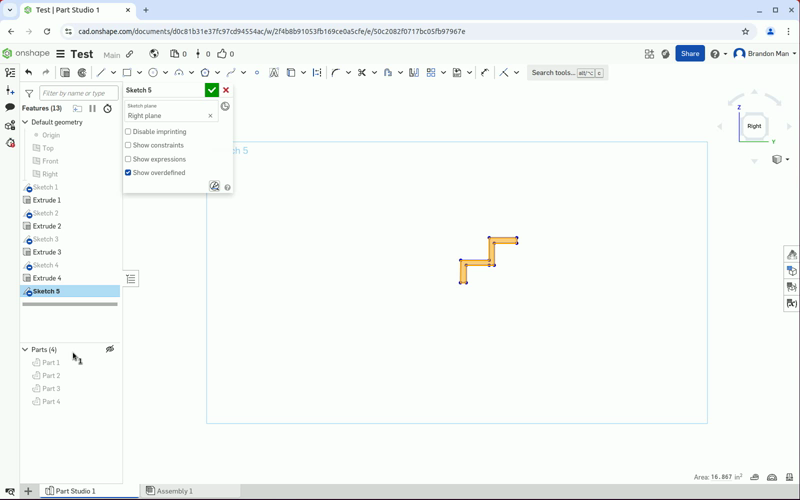
key(shift+y)
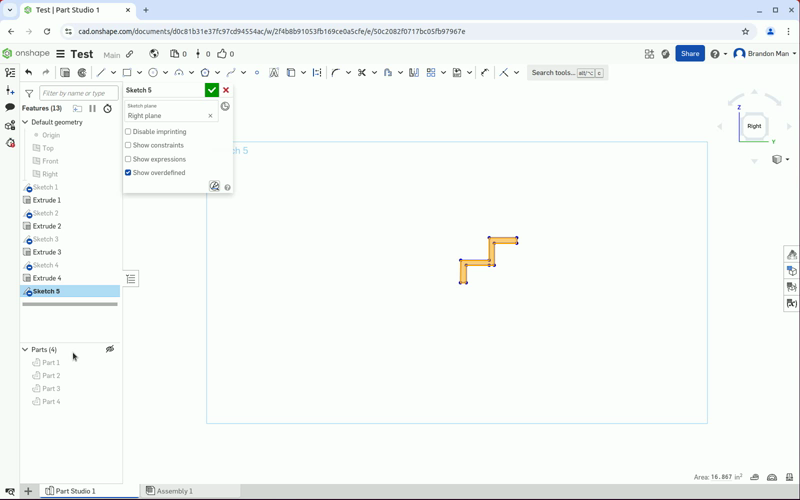
key(shift+e)
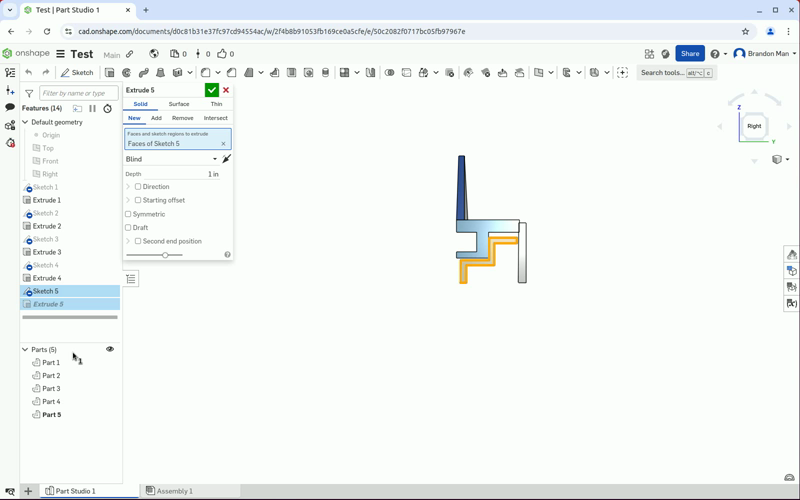
mouse_move(143, 106)
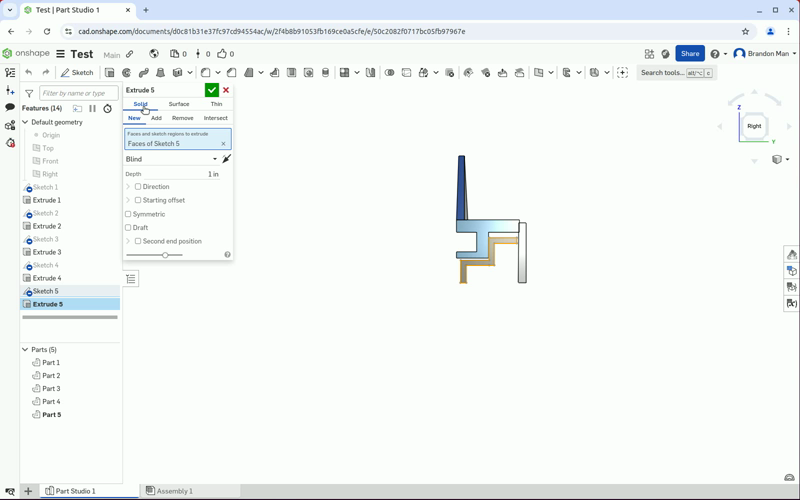
click(143, 106)
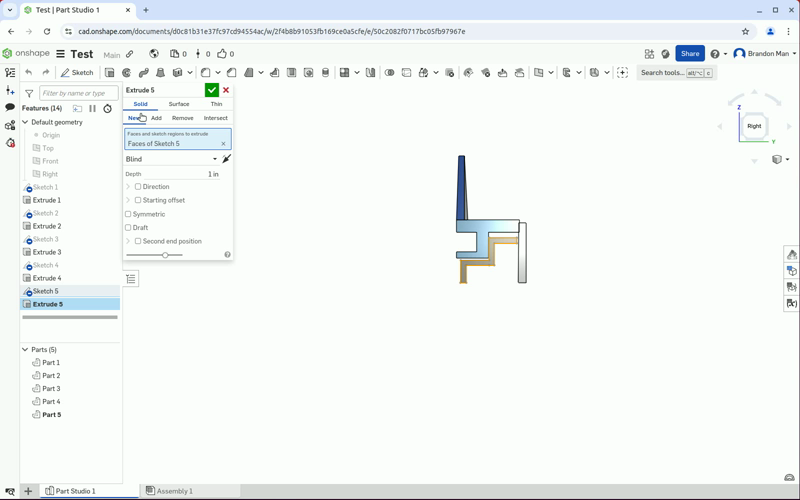
mouse_move(137, 120)
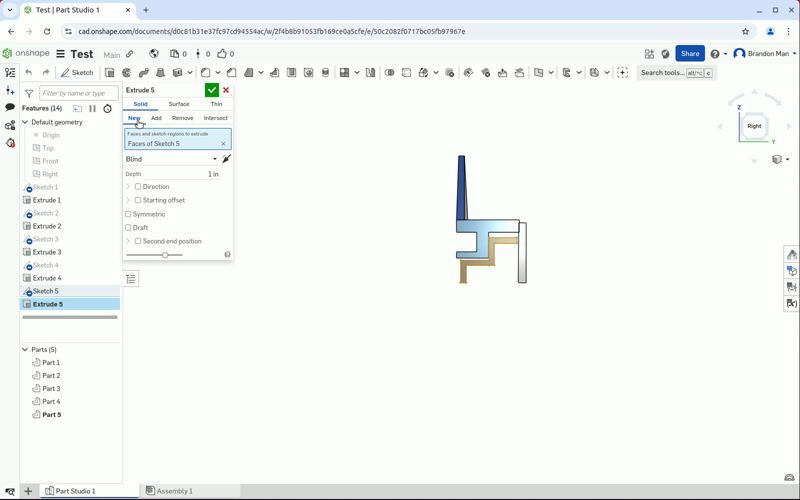
click(137, 120)
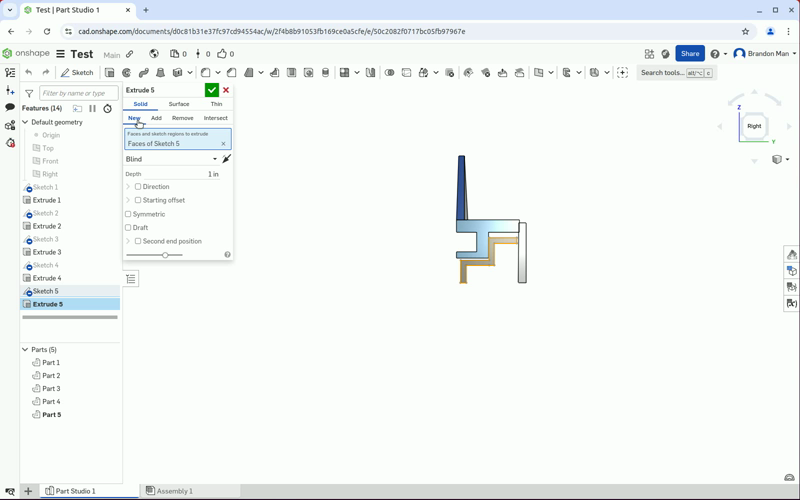
key(tab, 4)
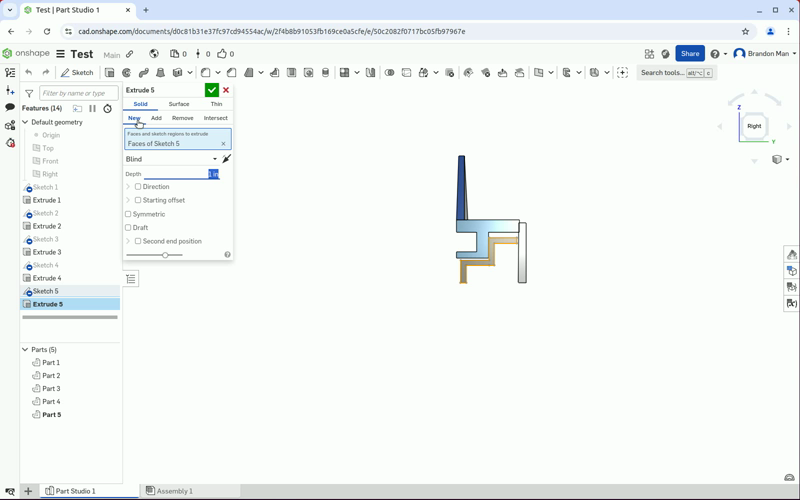
text(0.722)
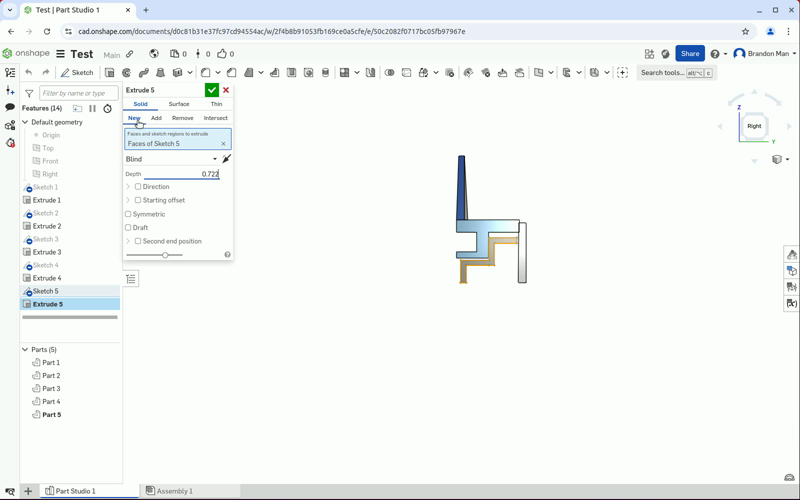
key(enter)
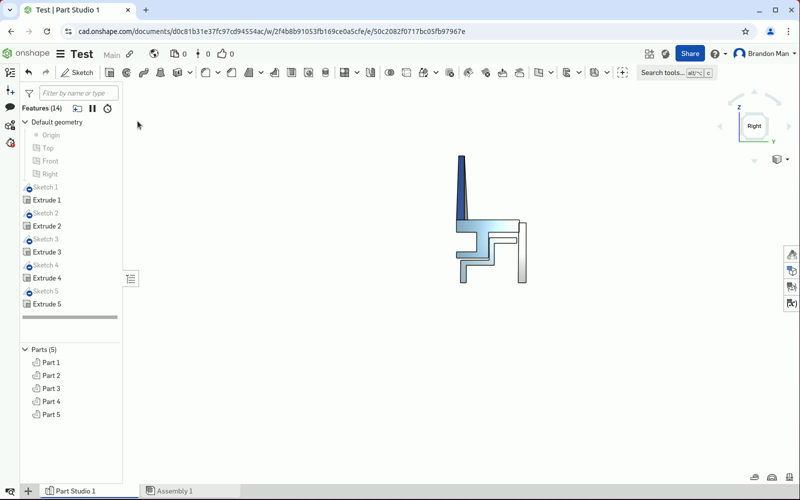
key(shift+h)
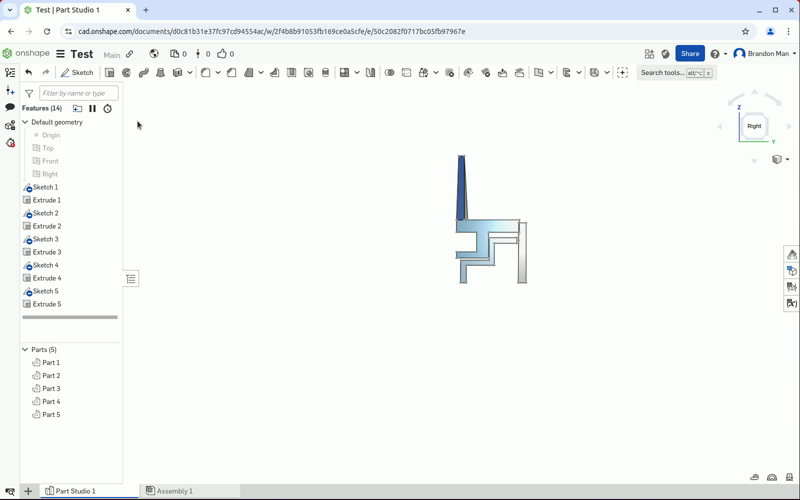
key(shift+h)
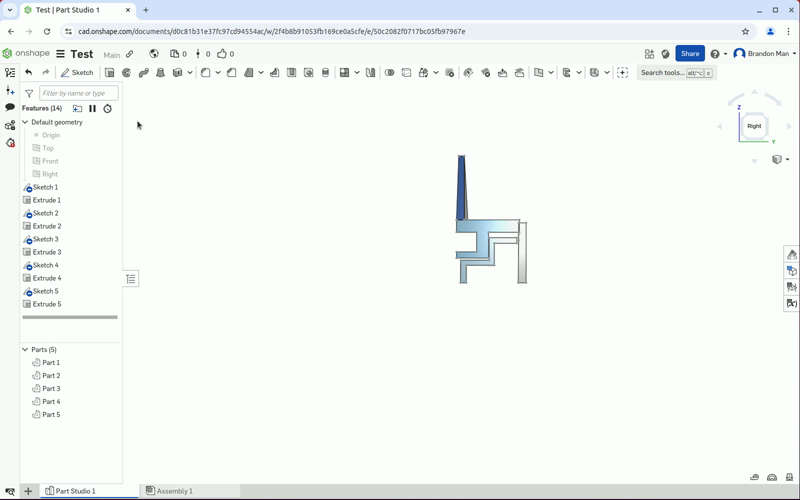
key(shift+7)
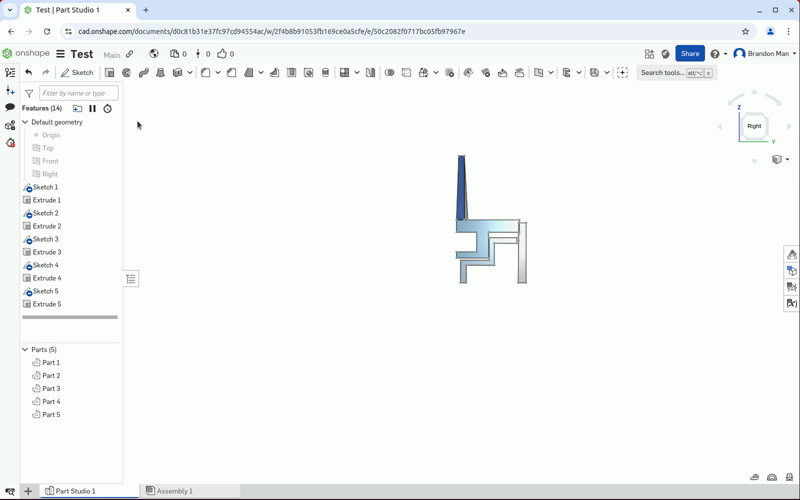
key(right, 2)
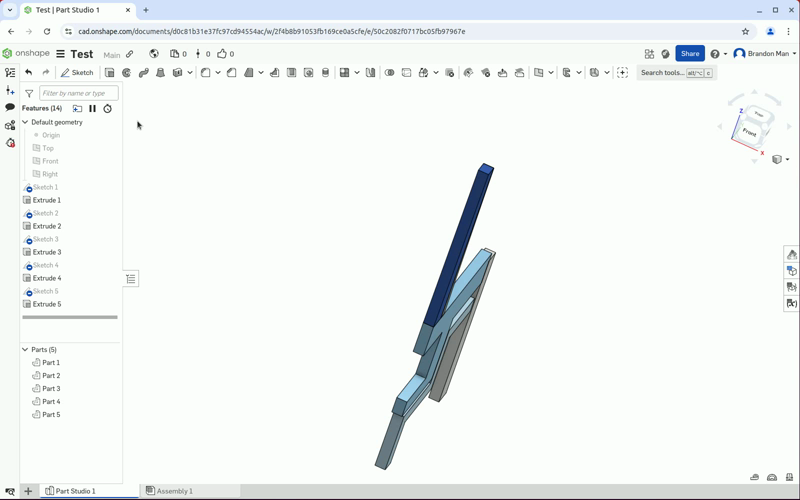
key(down, 2)
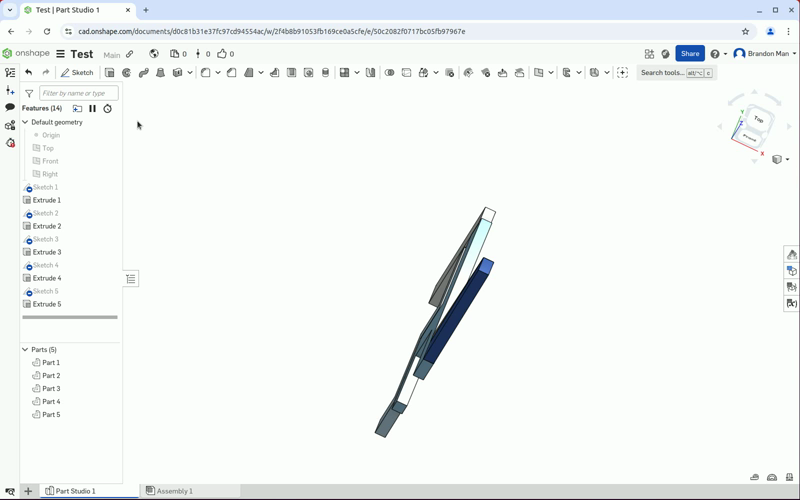
key(up, 2)
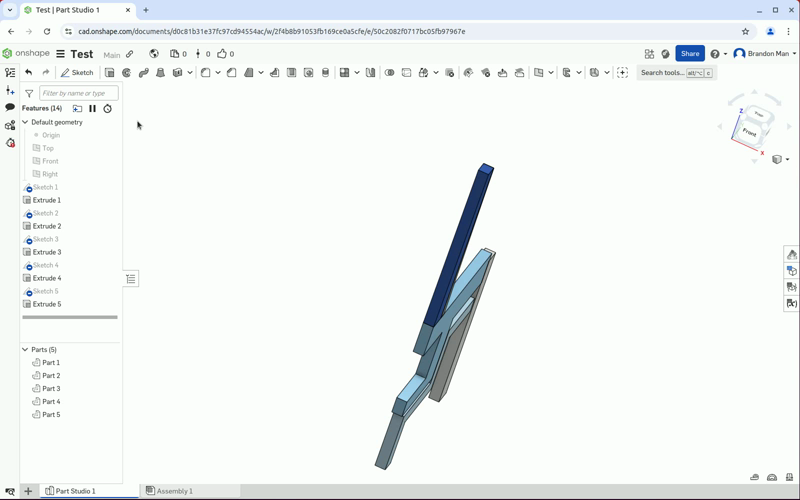
key(left, 2)
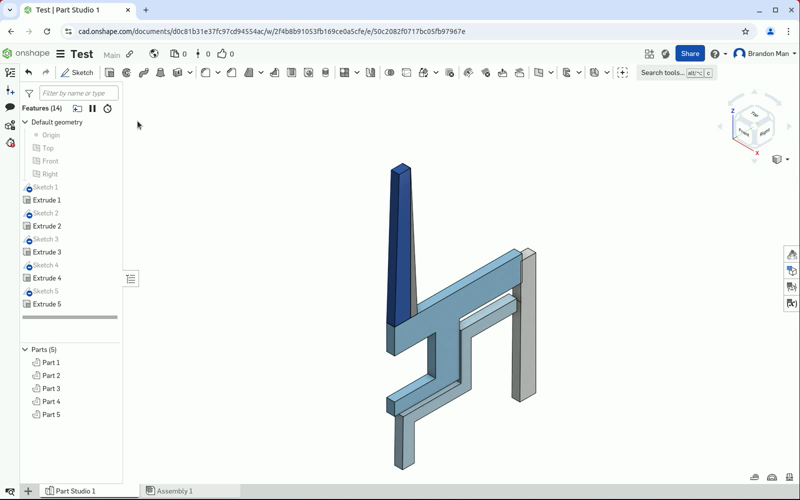
mouse_move(73, 189)
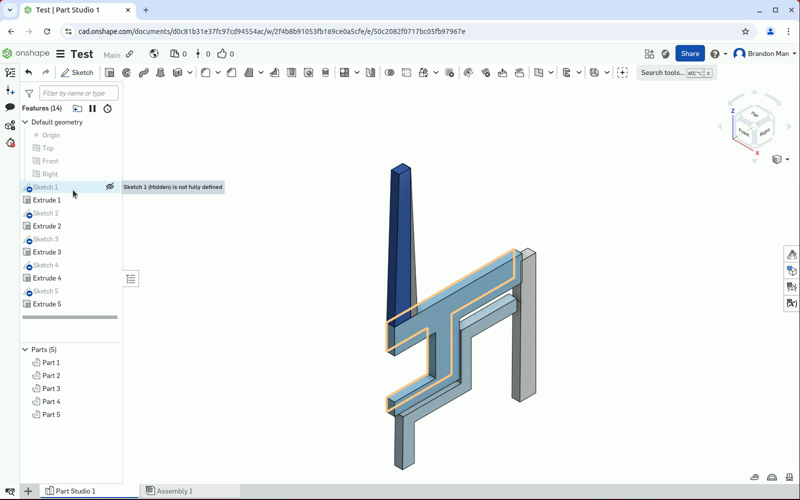
click(73, 189)